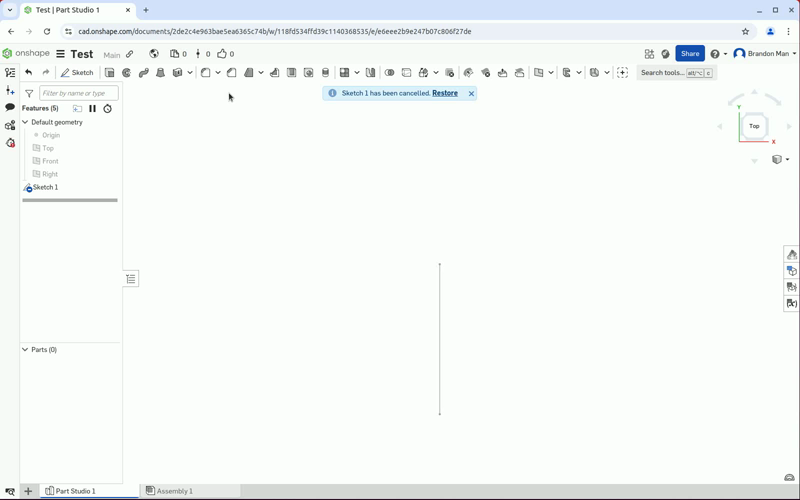
key(shift+h)
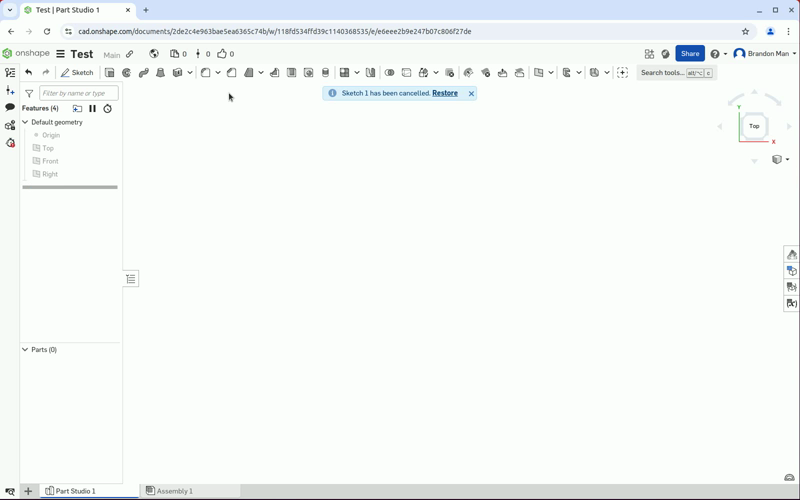
mouse_move(73, 352)
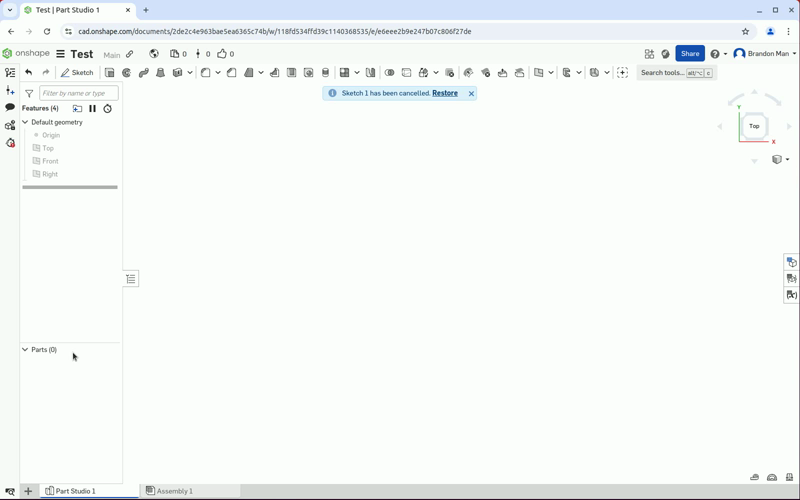
key(y)
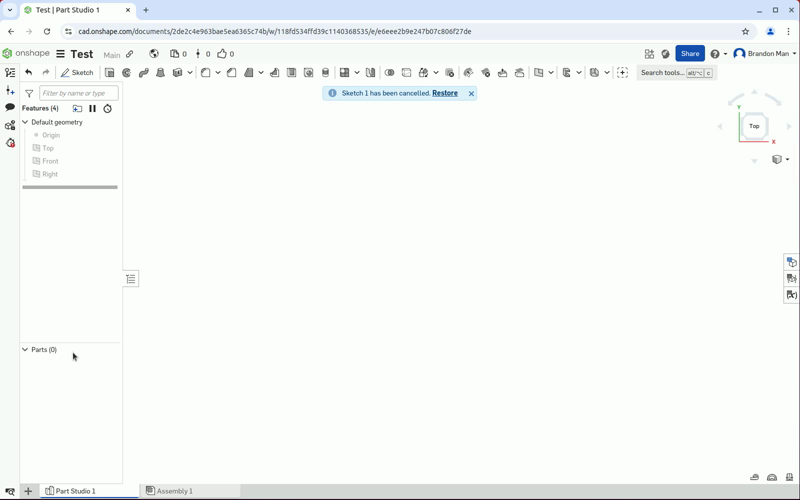
key(shift+p)
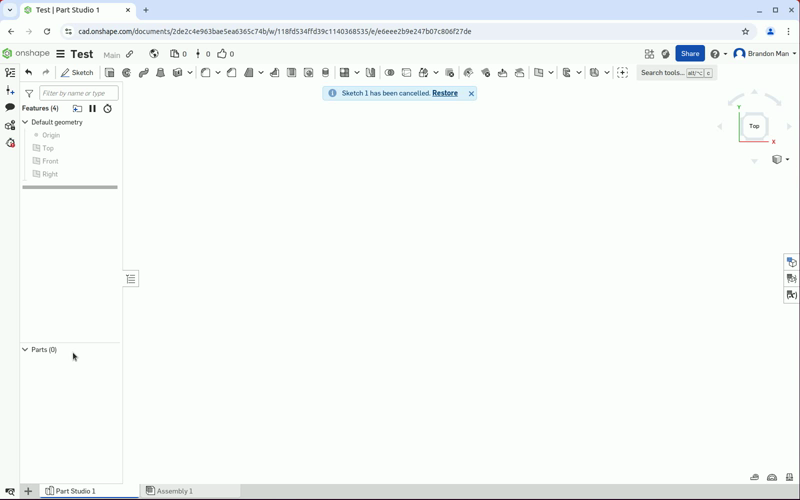
key(space)
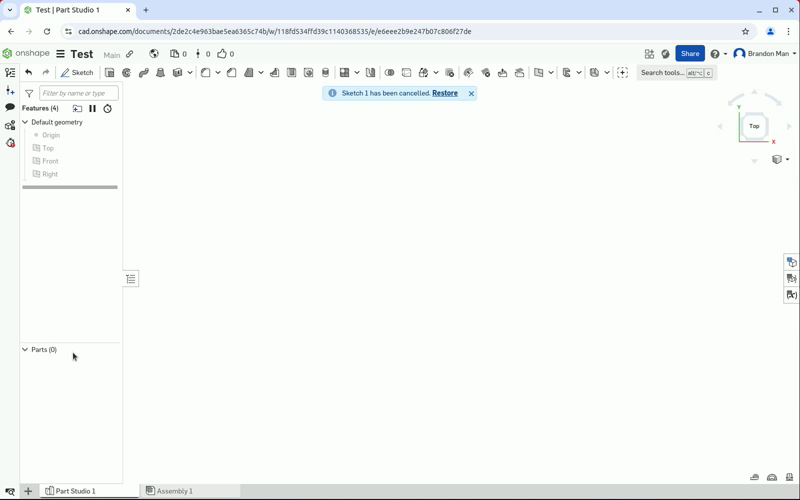
key_down(shift)
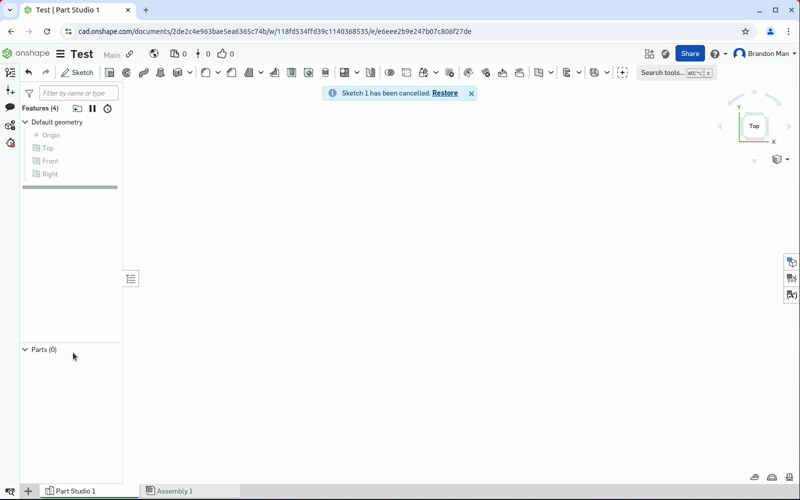
key(up)
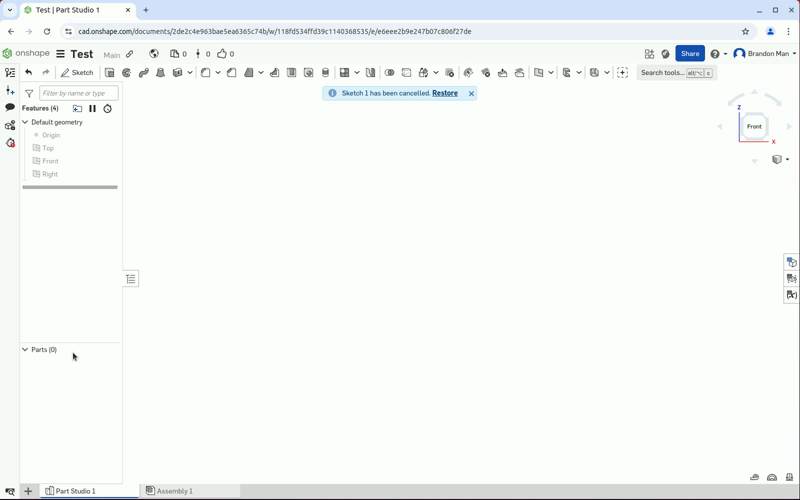
key_up(shift)
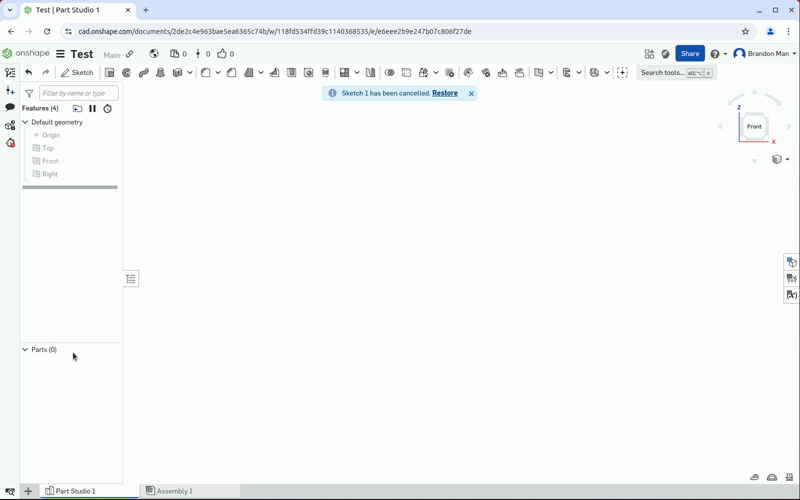
mouse_move(73, 352)
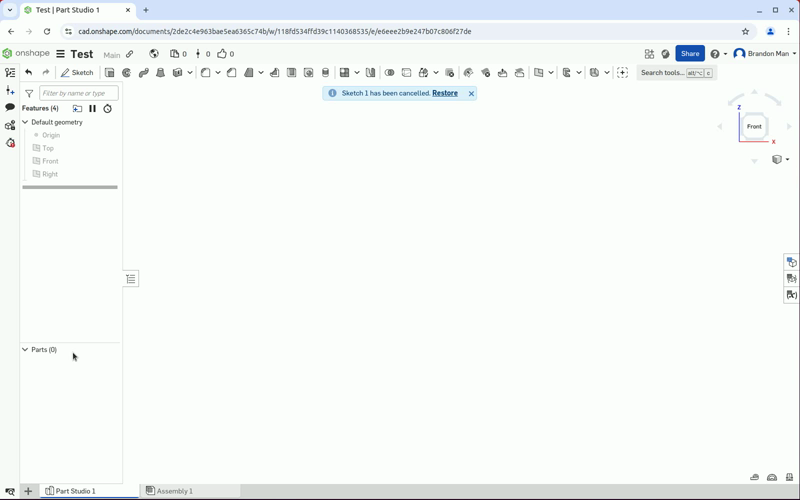
key(shift+y)
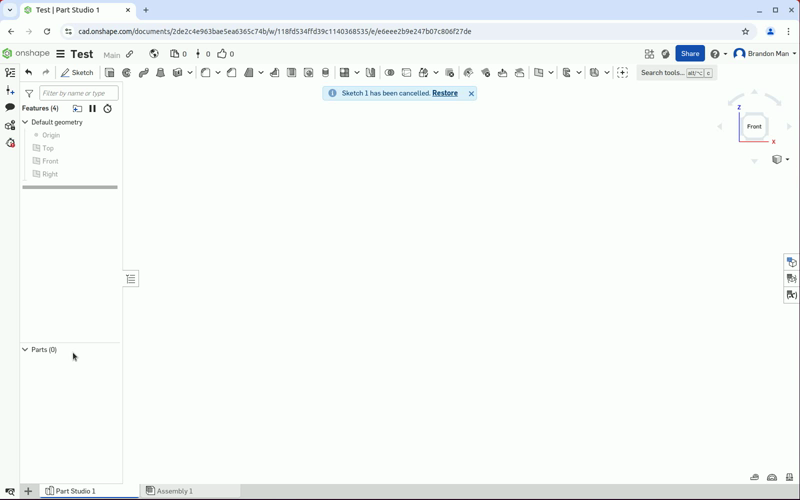
key(shift+s)
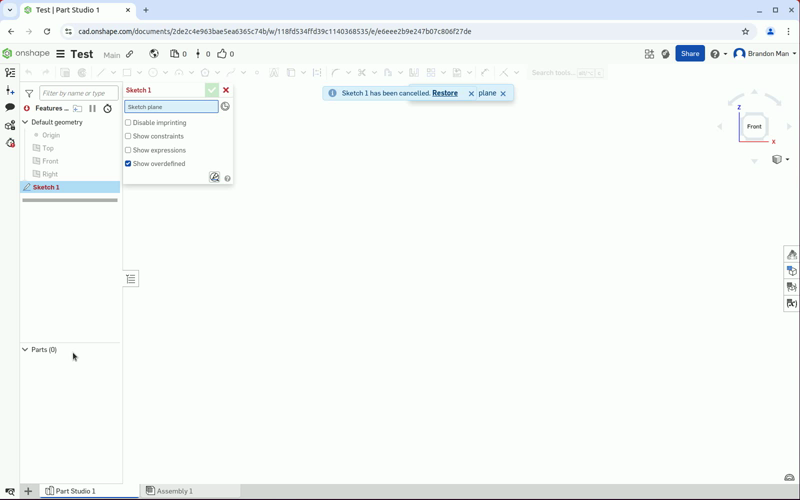
mouse_move(73, 163)
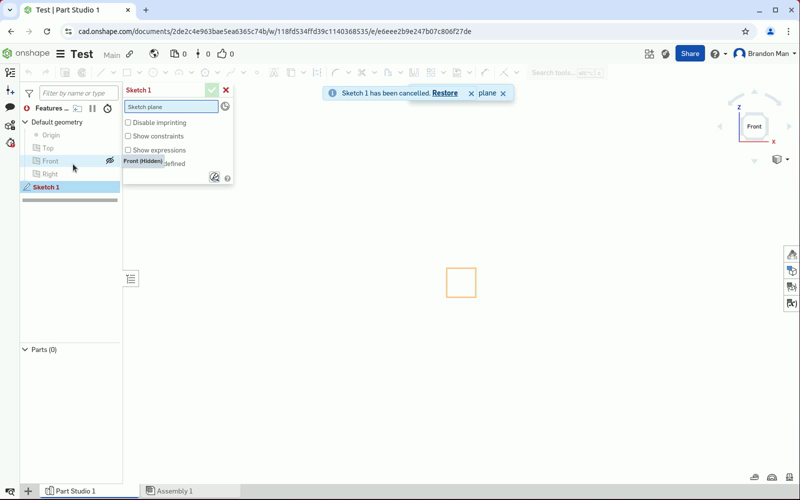
click(73, 163)
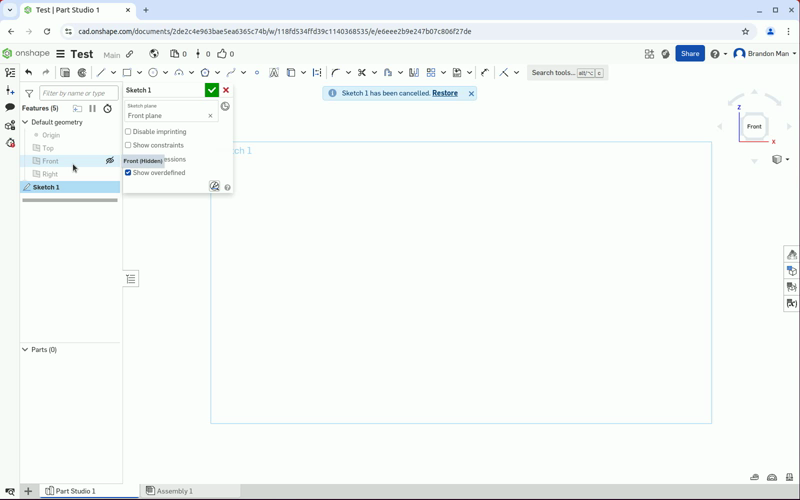
mouse_move(73, 352)
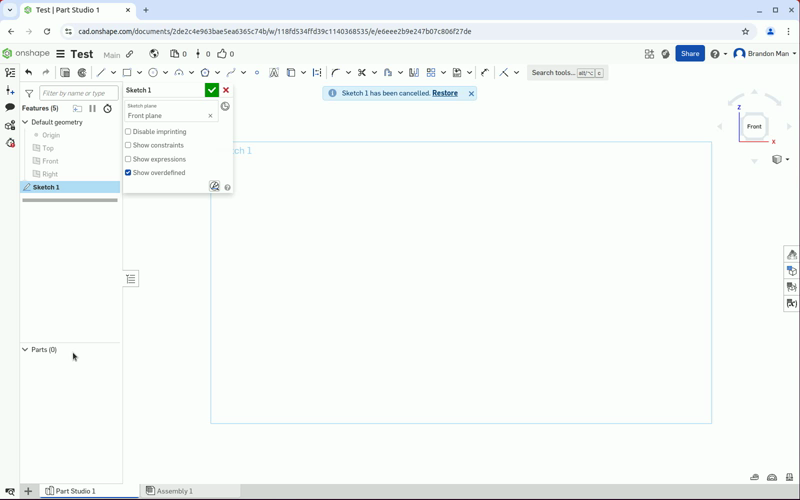
key(y)
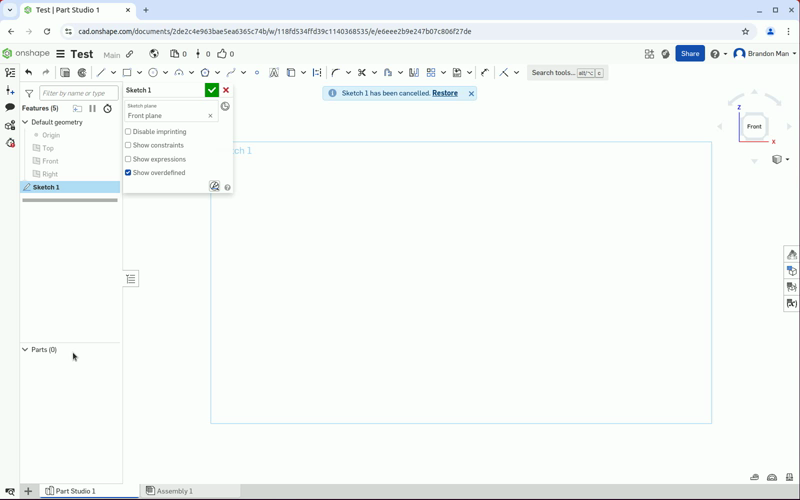
key(l)
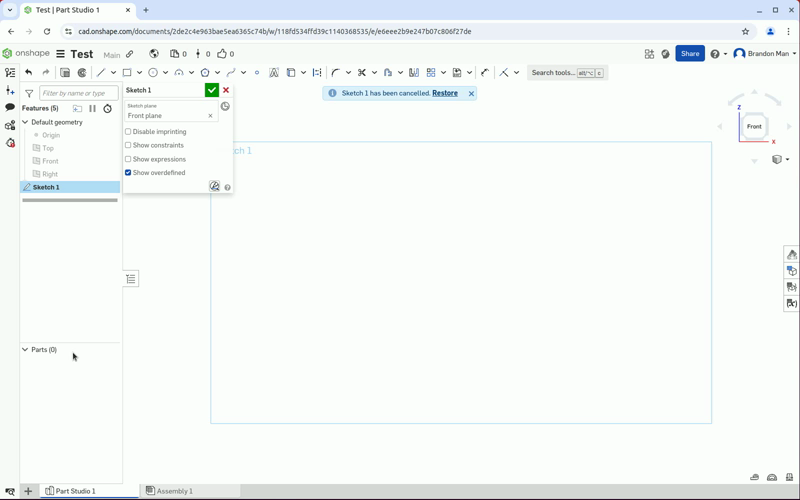
key_down(shift)
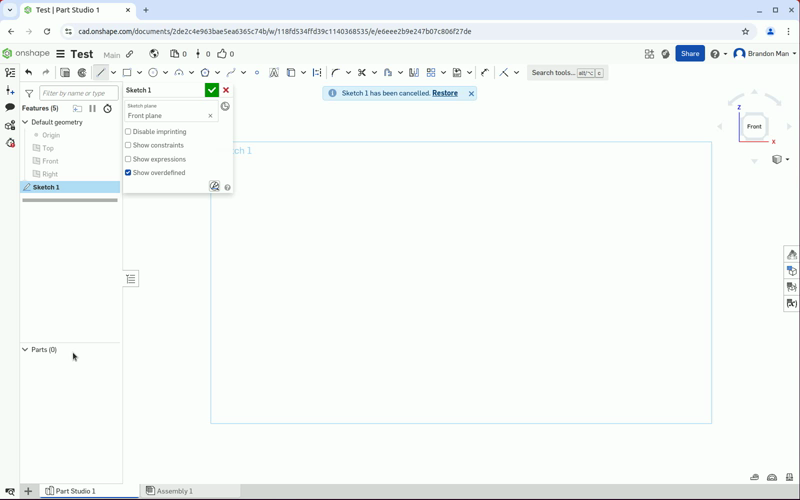
mouse_move(449, 287)
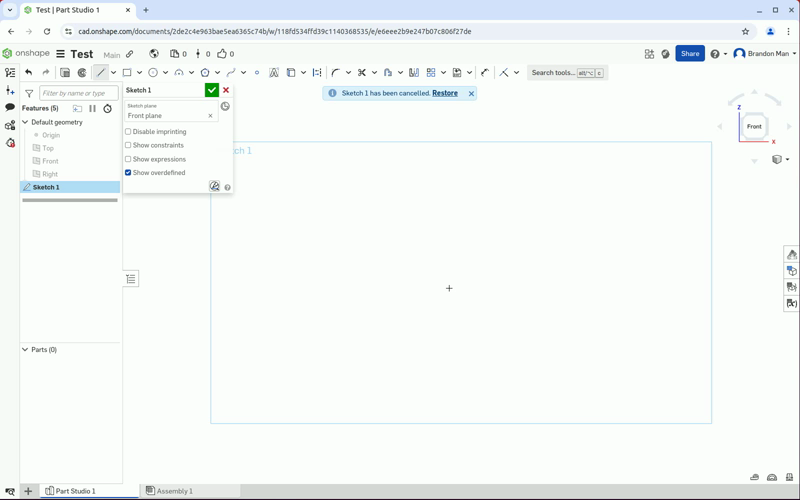
click(449, 287)
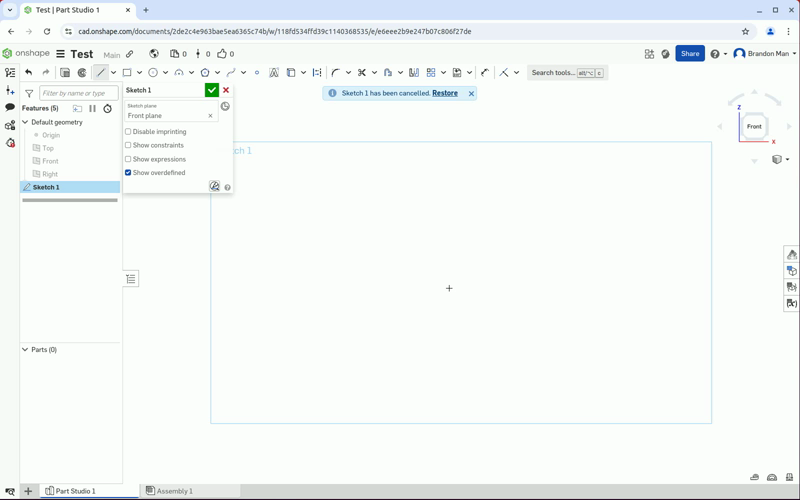
key_up(shift)
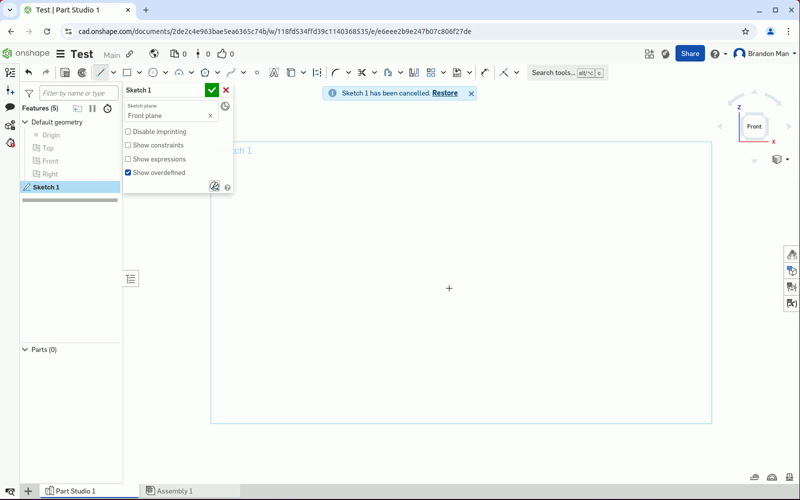
key_down(shift)
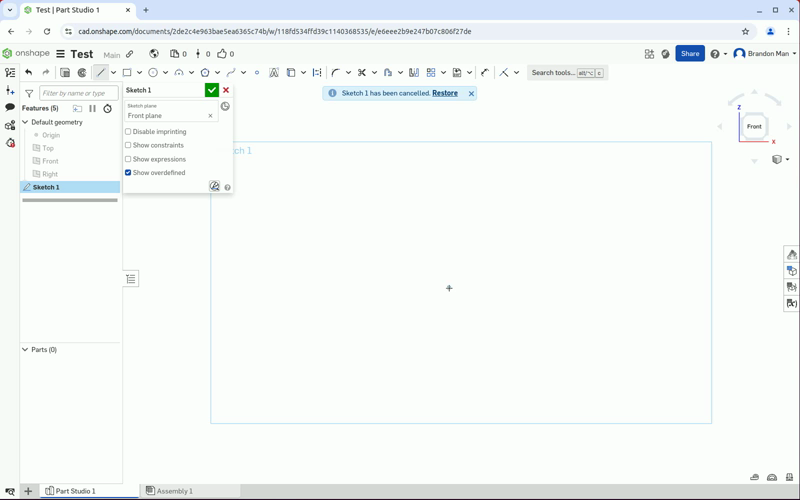
mouse_move(479, 287)
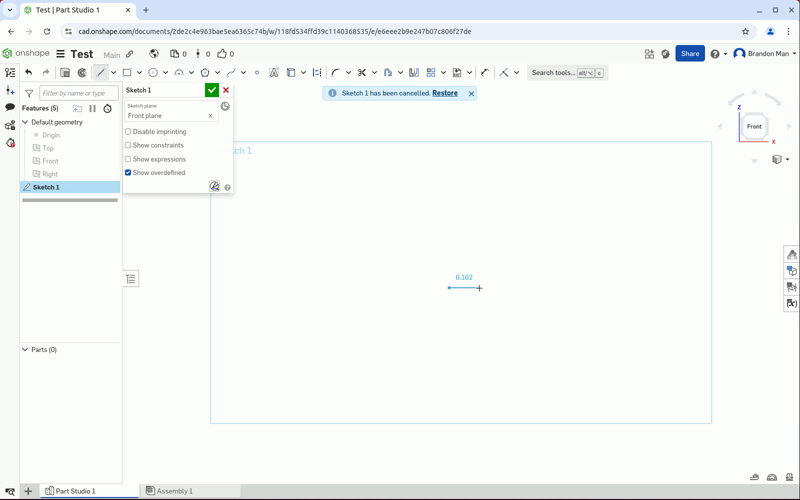
mouse_move(451, 287)
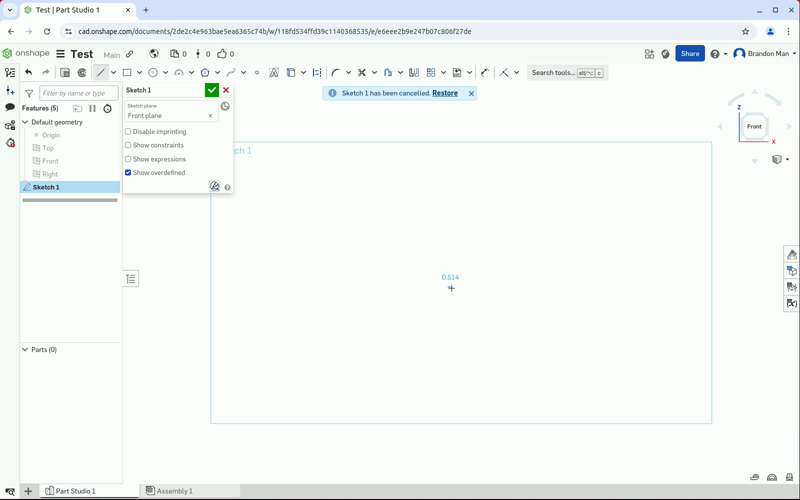
scroll(6)
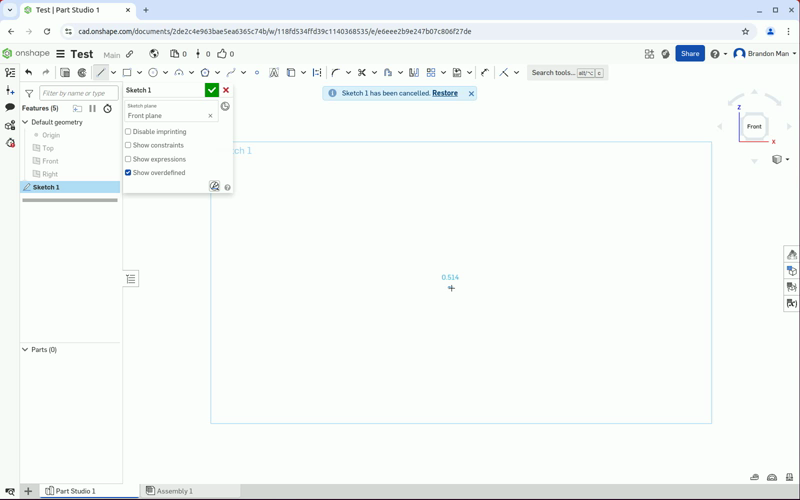
scroll(6)
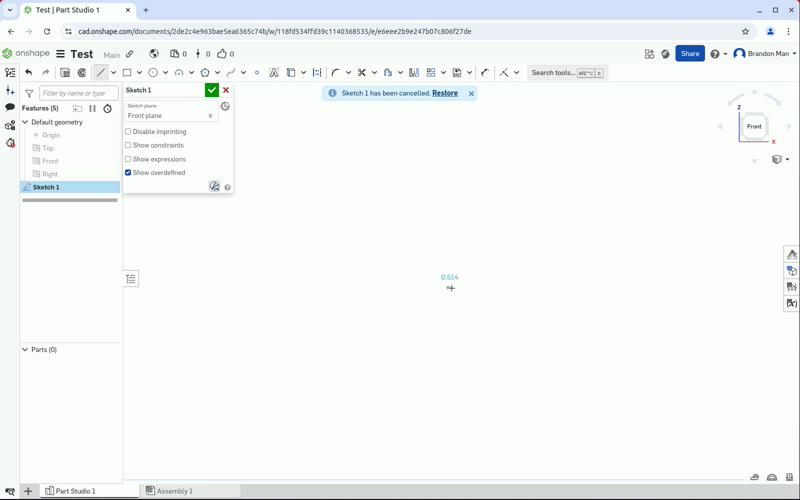
scroll(6)
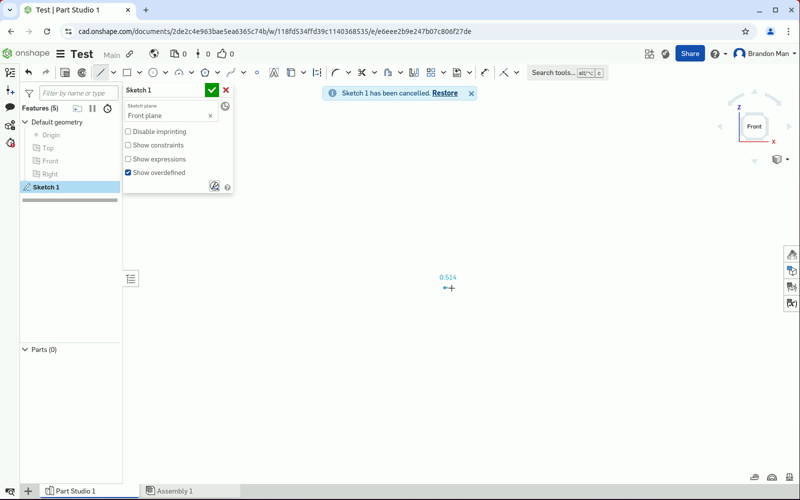
scroll(6)
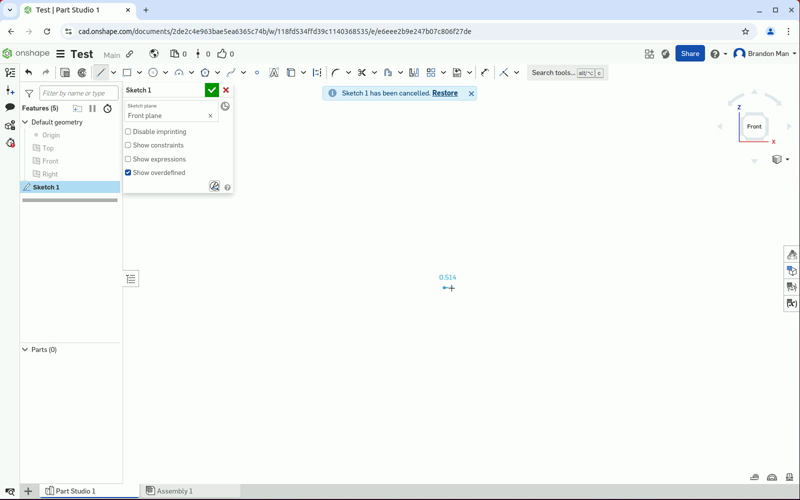
scroll(6)
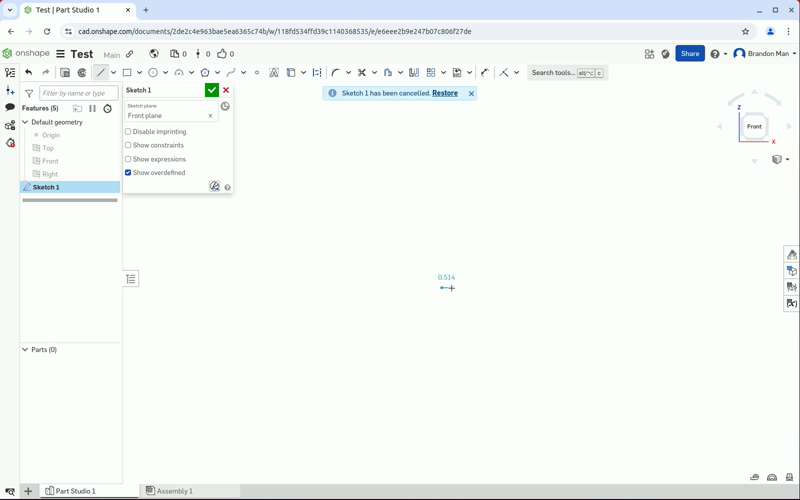
scroll(6)
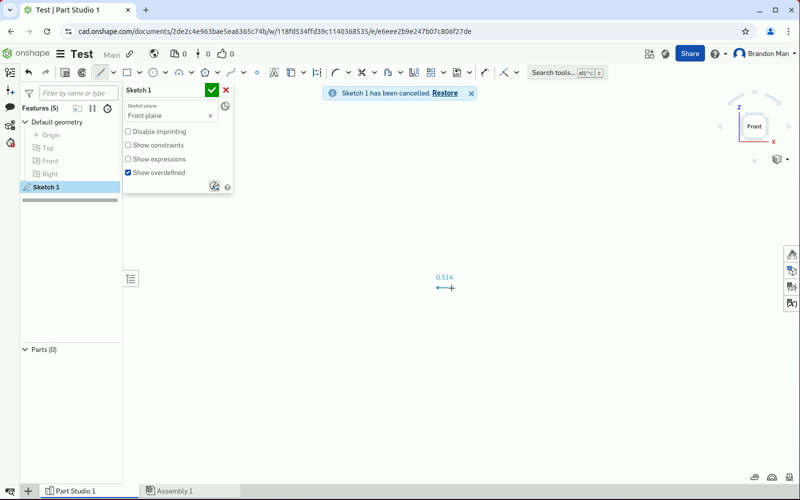
scroll(6)
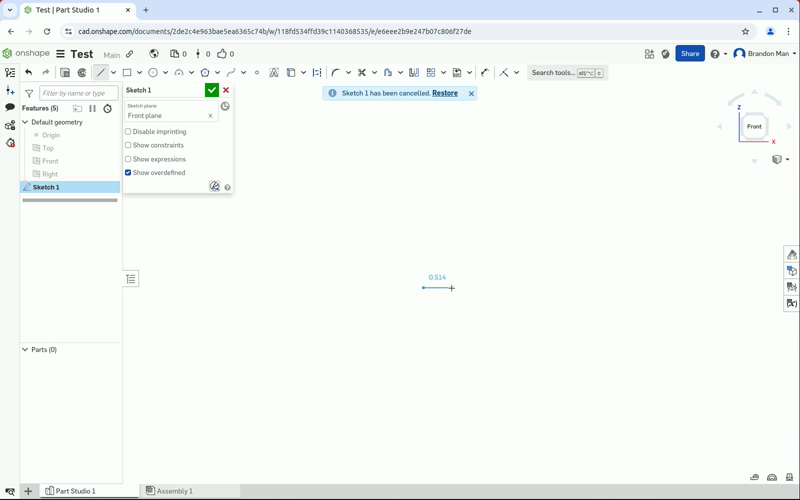
click(451, 287)
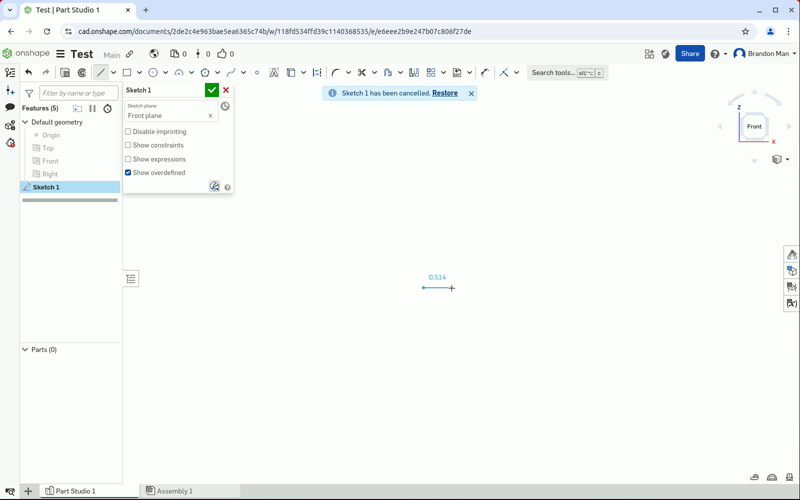
scroll(-6)
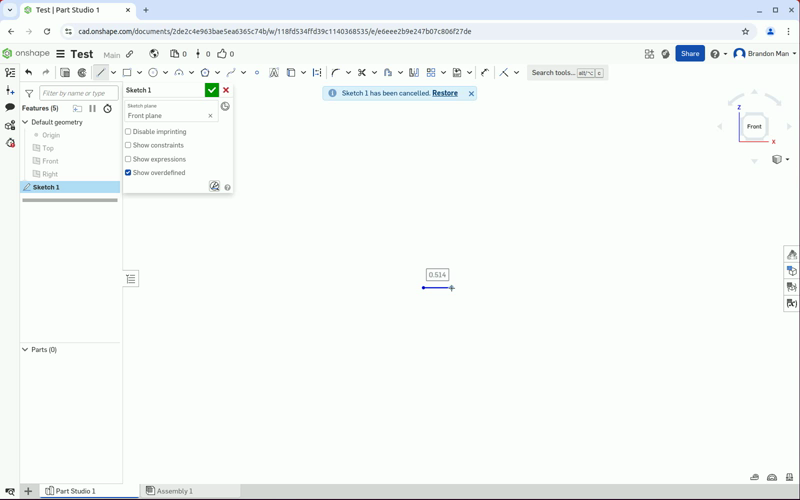
scroll(-6)
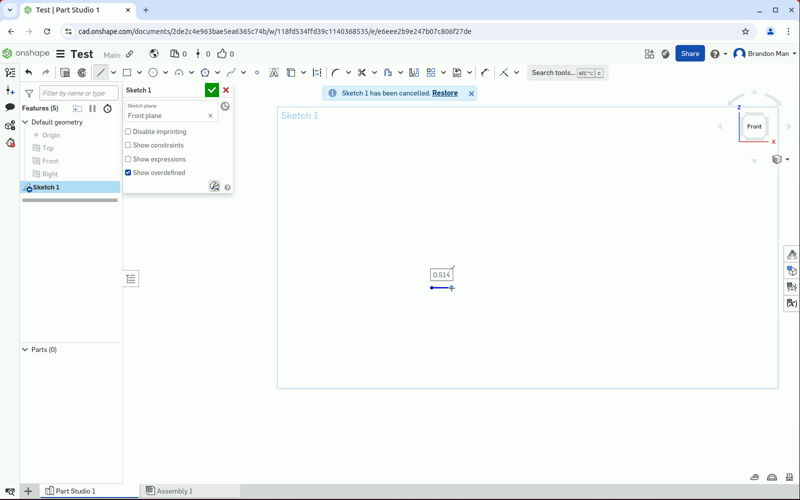
scroll(-6)
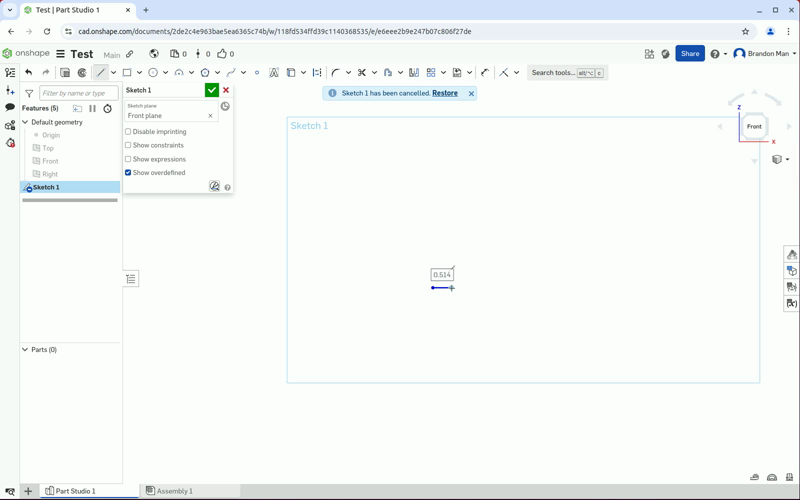
scroll(-6)
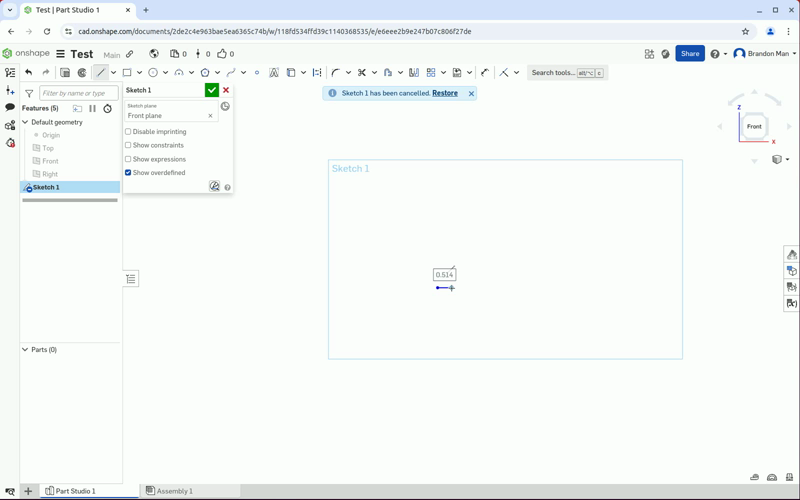
scroll(-6)
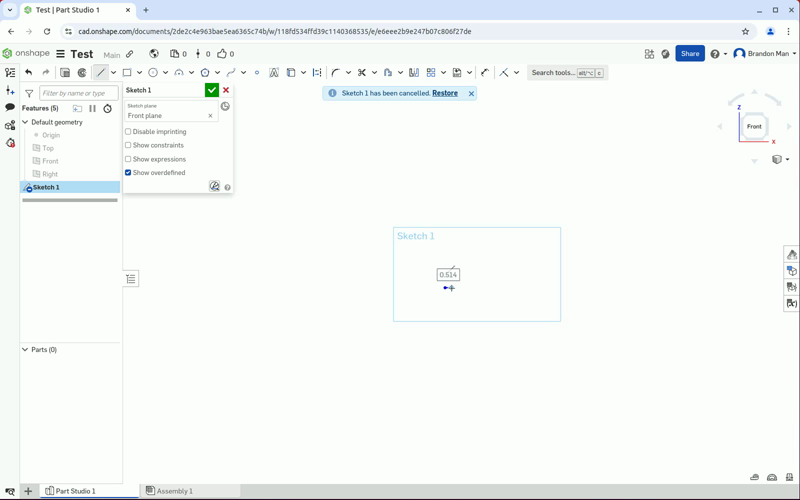
scroll(-6)
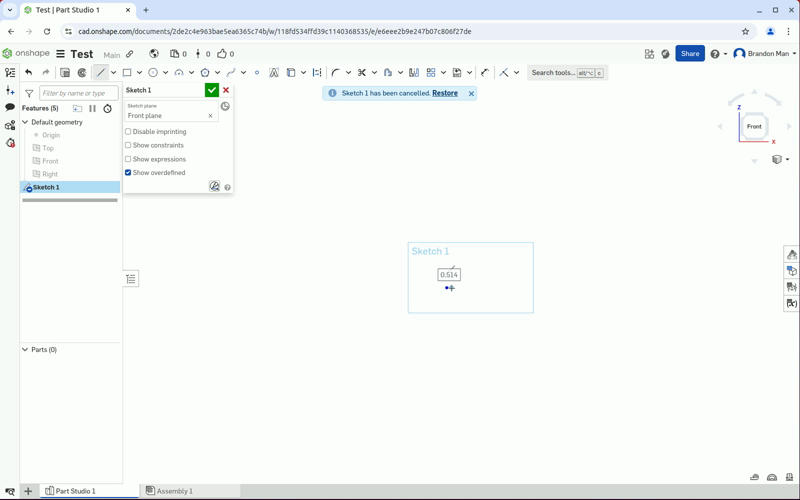
scroll(-6)
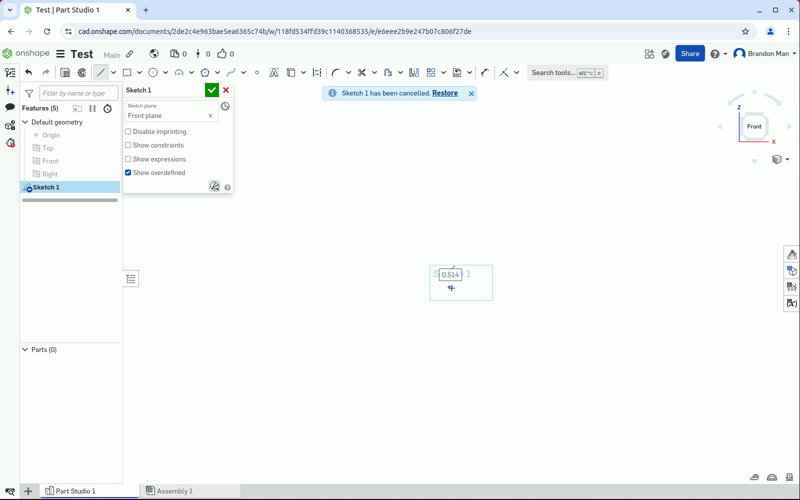
key_up(shift)
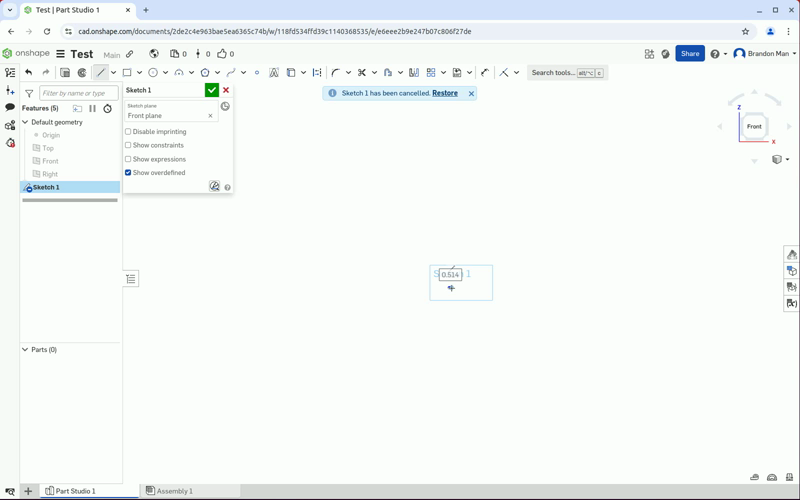
key_down(shift)
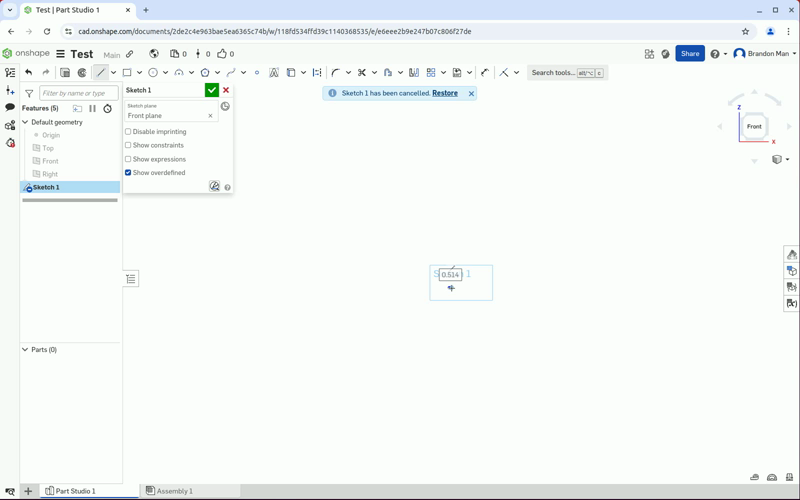
mouse_move(481, 287)
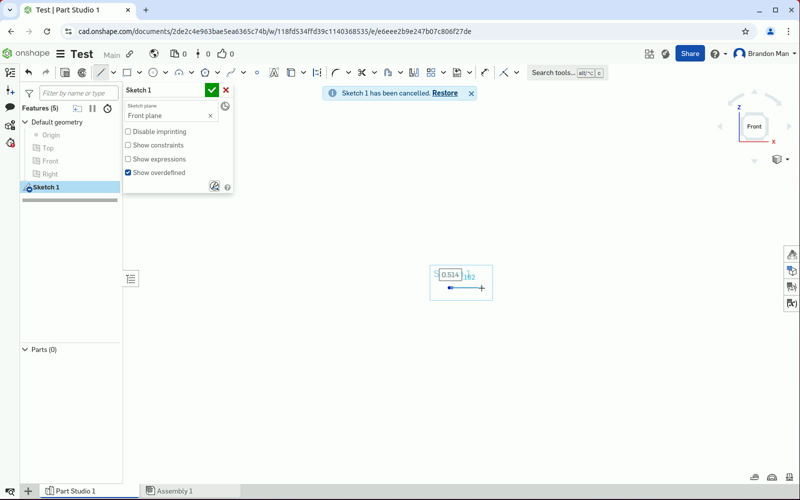
mouse_move(451, 282)
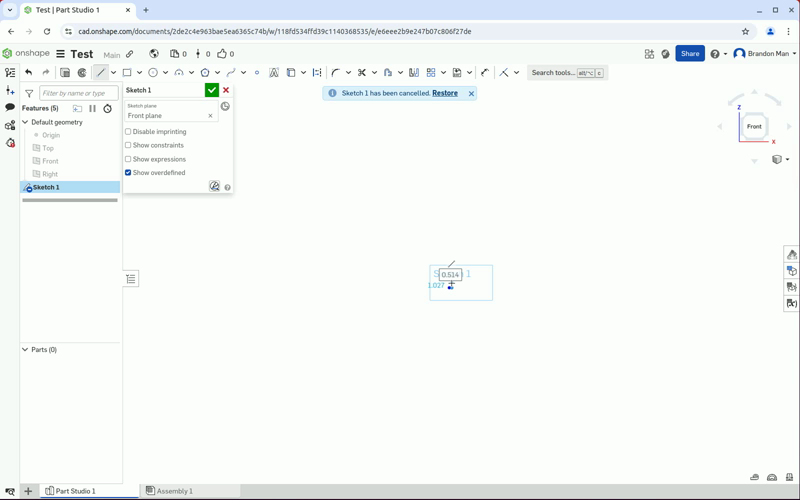
scroll(6)
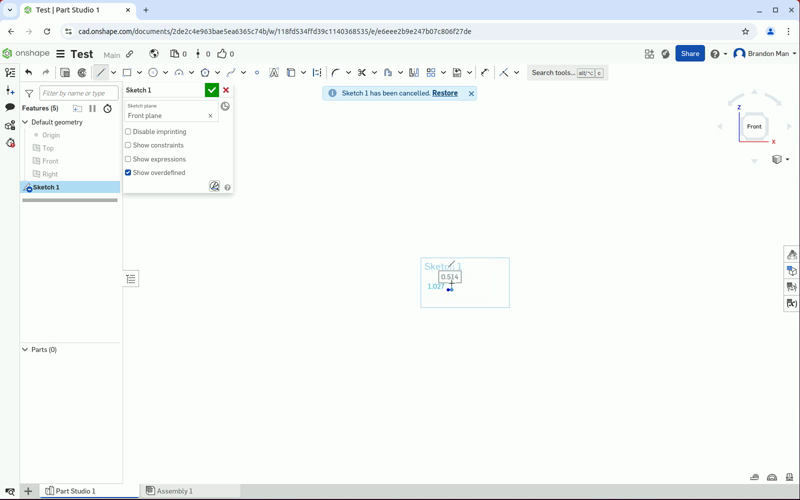
scroll(6)
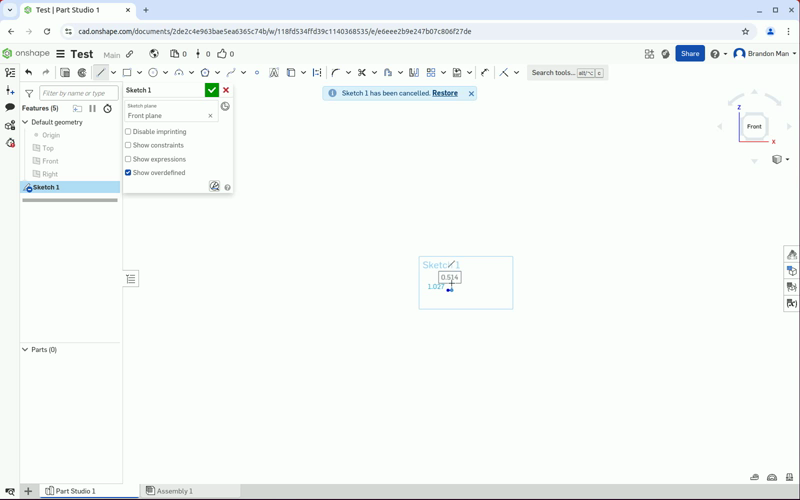
scroll(6)
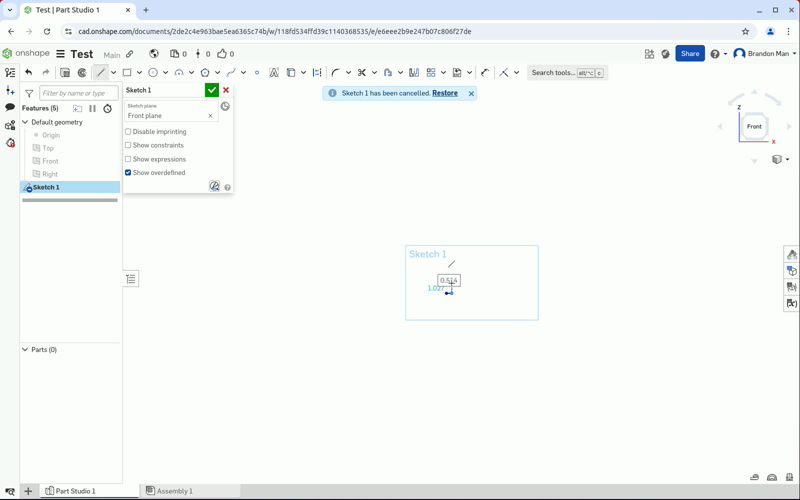
scroll(6)
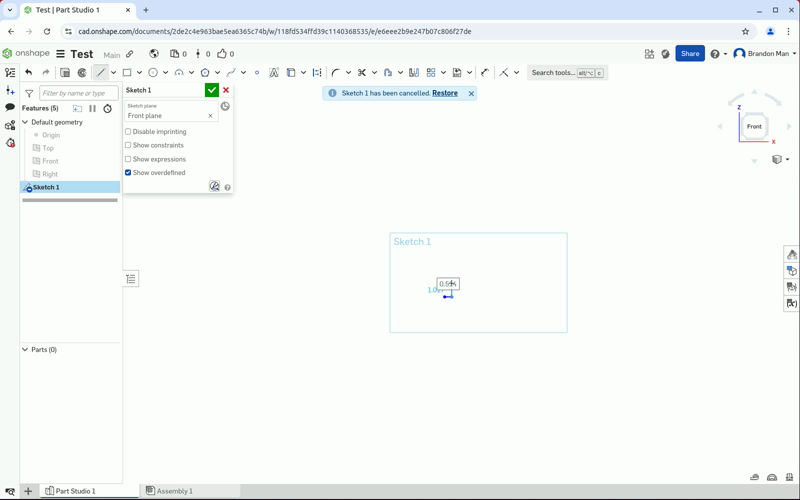
scroll(6)
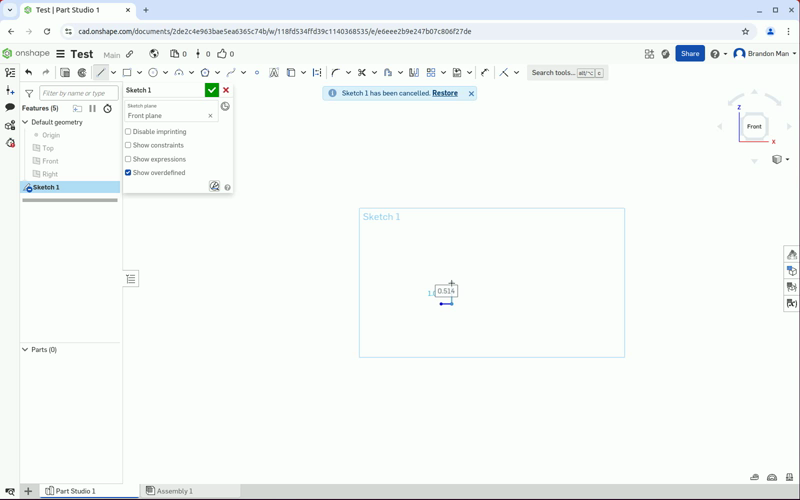
scroll(6)
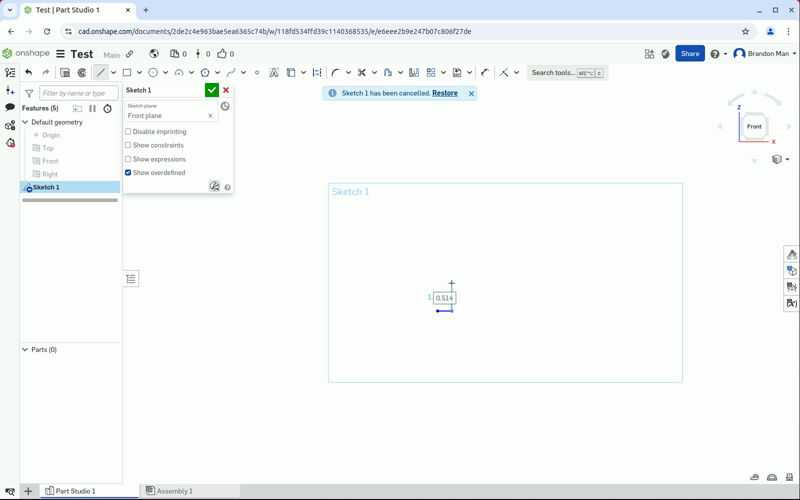
scroll(6)
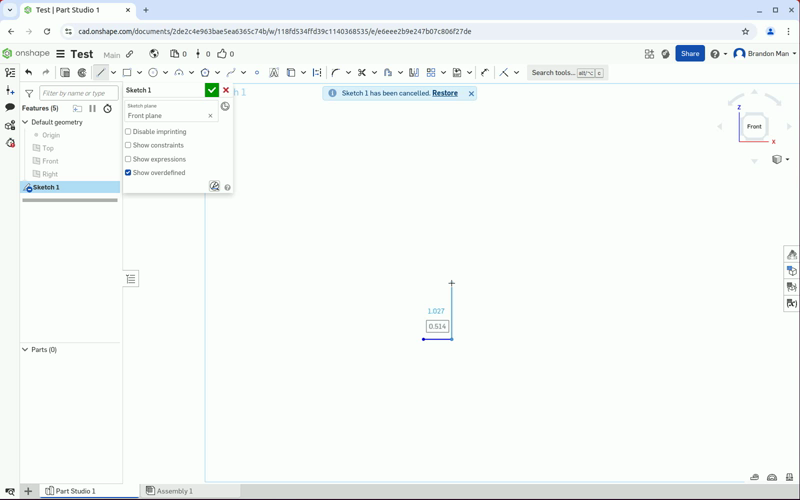
click(451, 282)
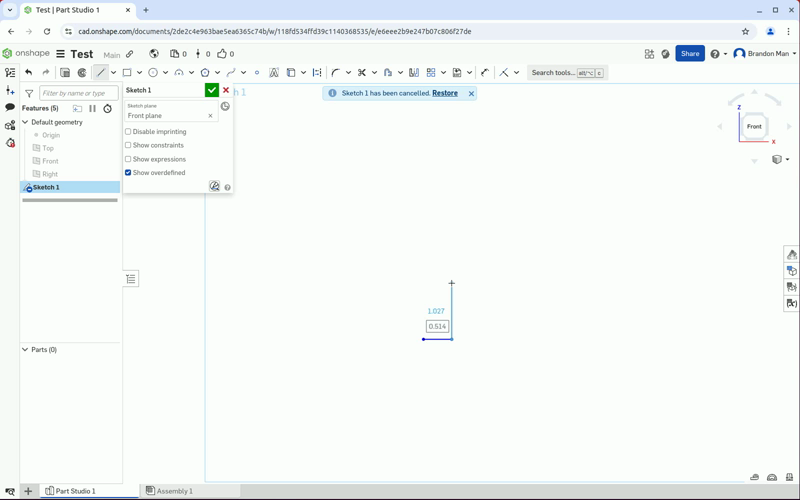
scroll(-6)
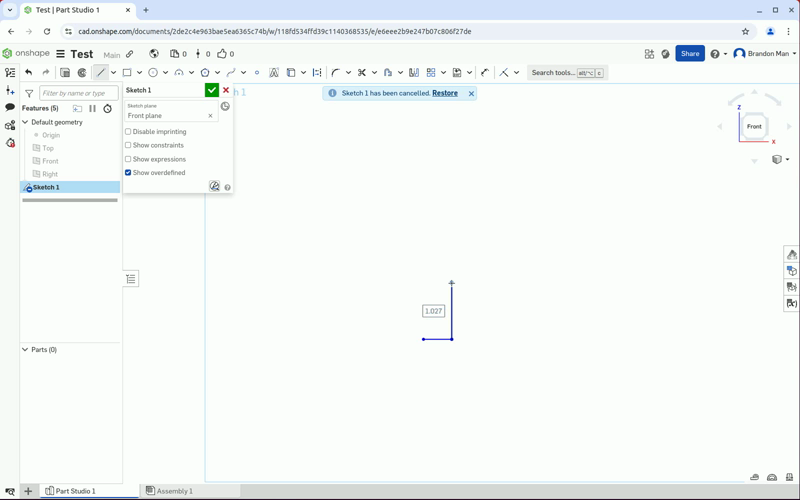
scroll(-6)
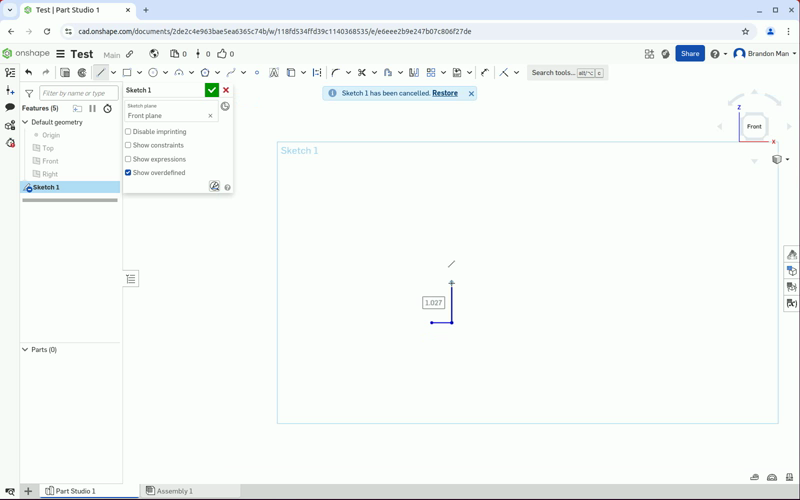
scroll(-6)
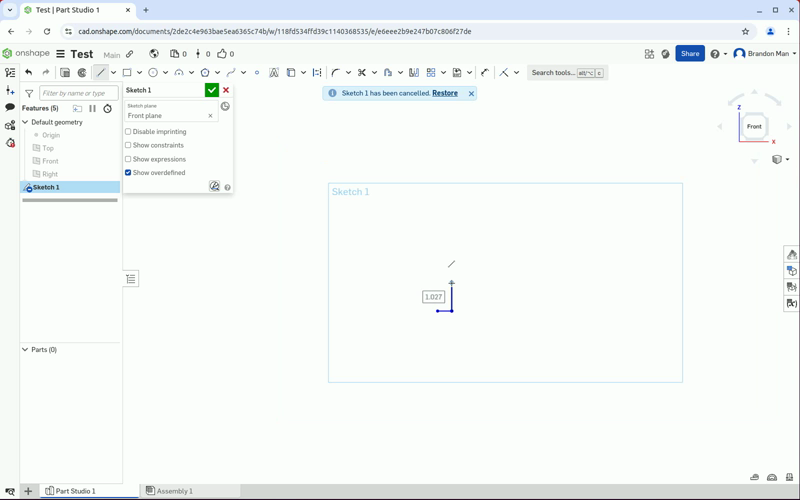
scroll(-6)
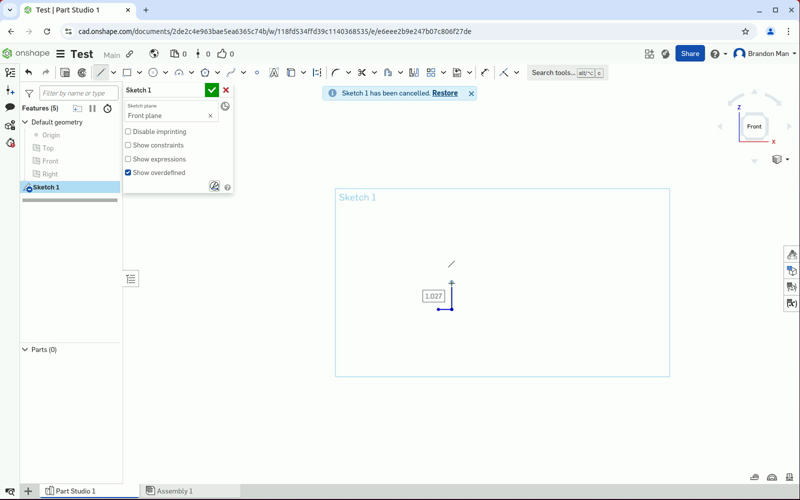
scroll(-6)
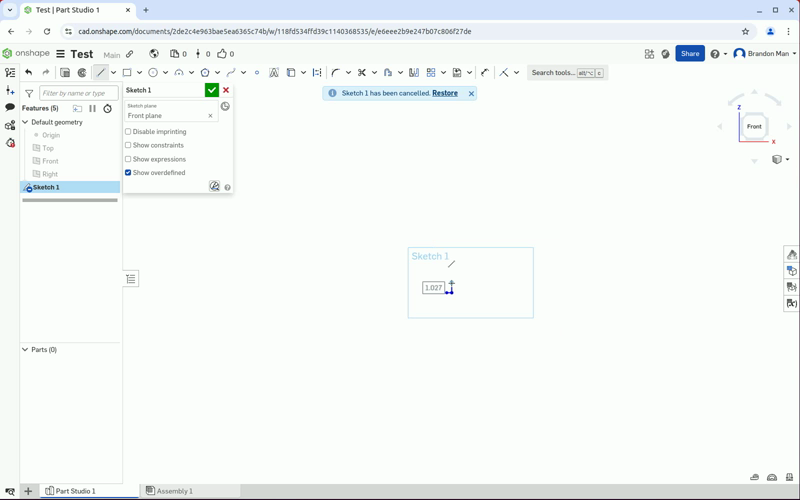
scroll(-6)
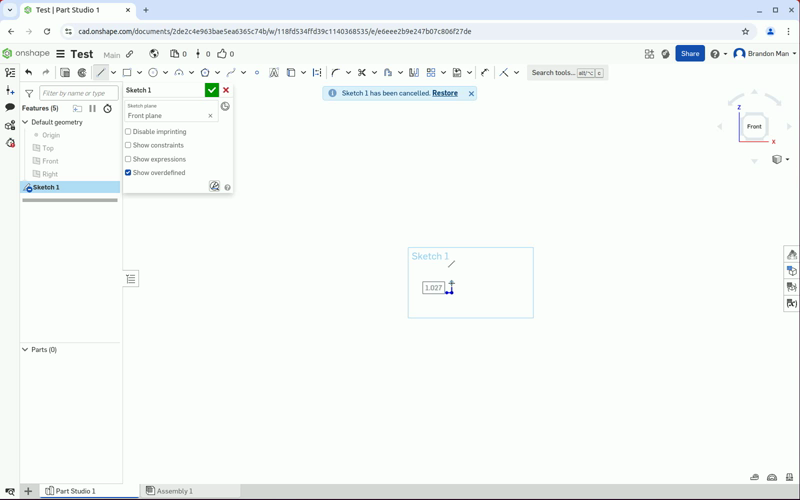
scroll(-6)
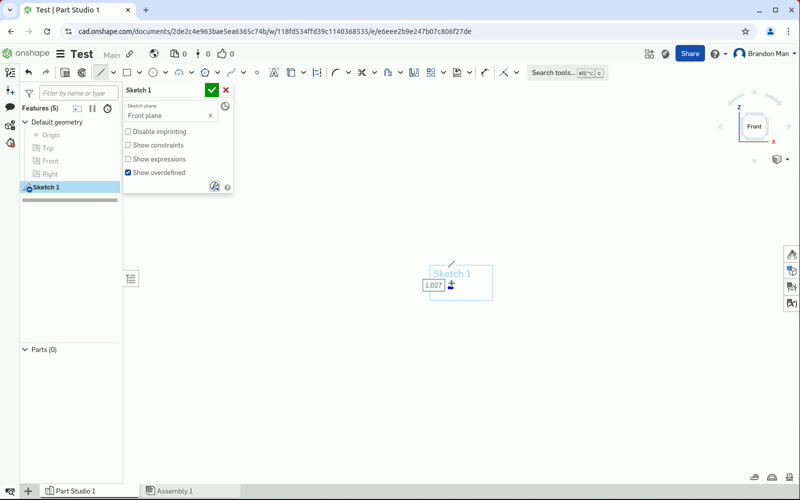
key_up(shift)
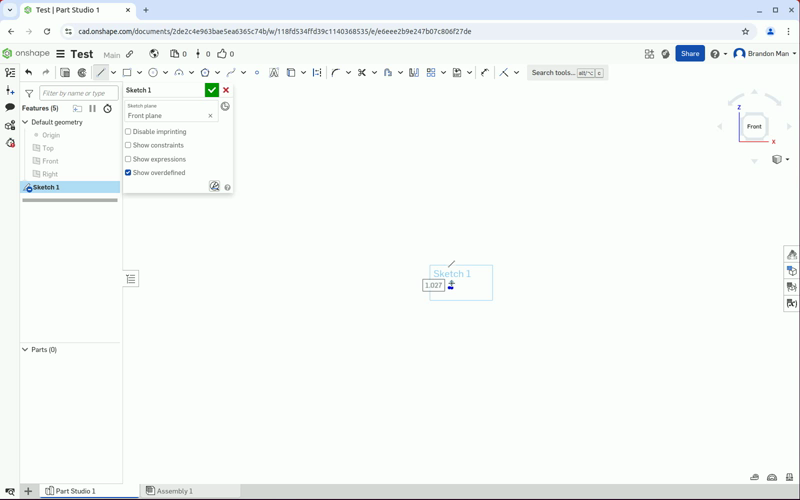
key_down(shift)
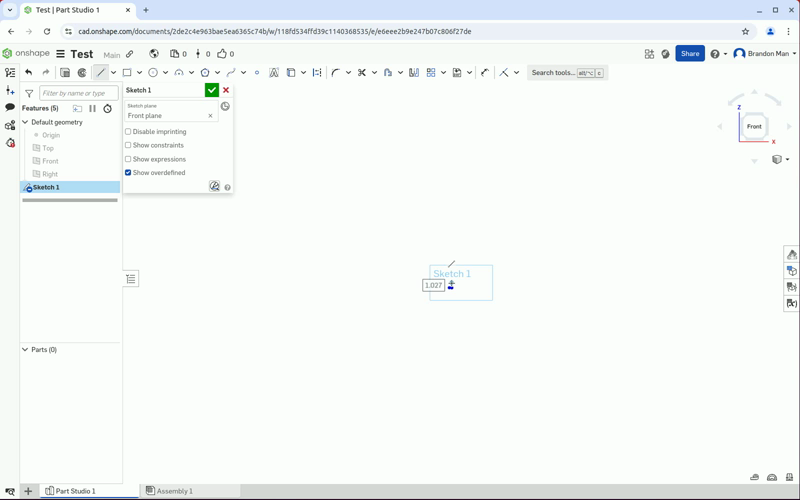
mouse_move(481, 282)
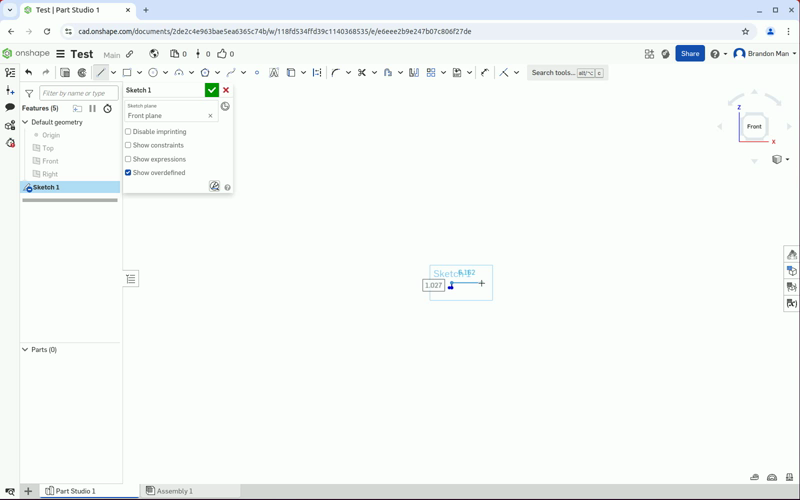
mouse_move(449, 282)
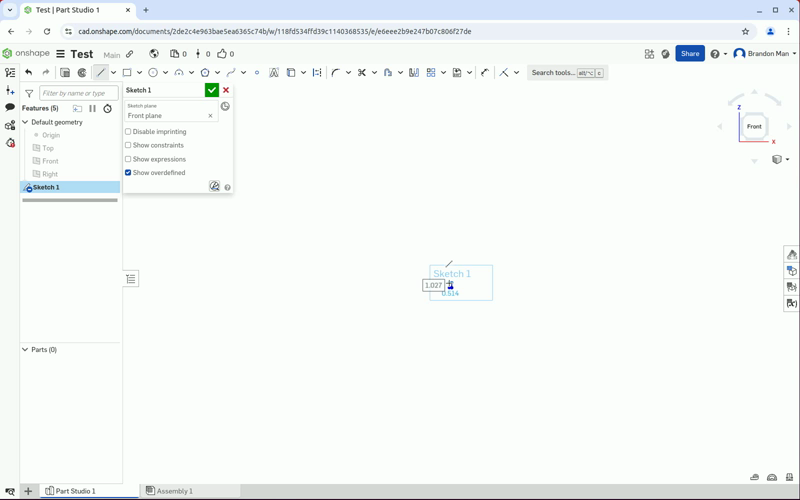
scroll(6)
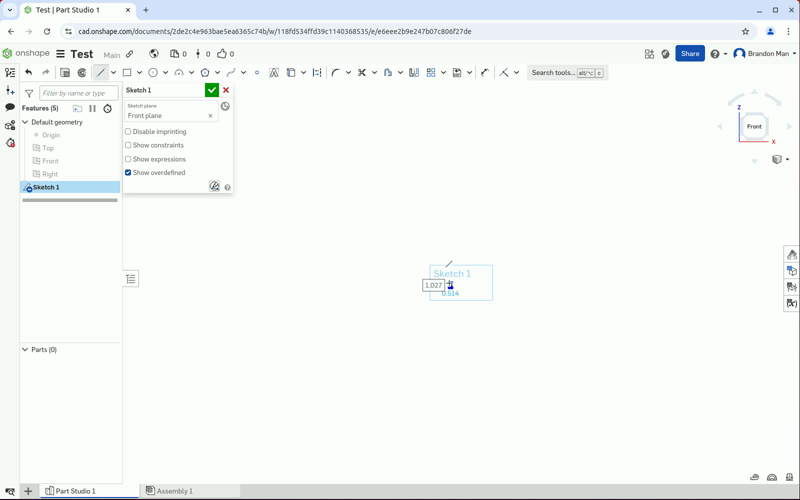
scroll(6)
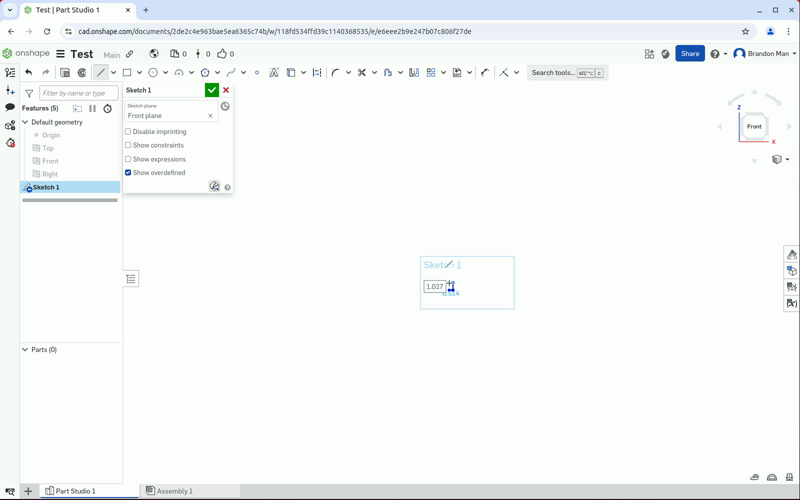
scroll(6)
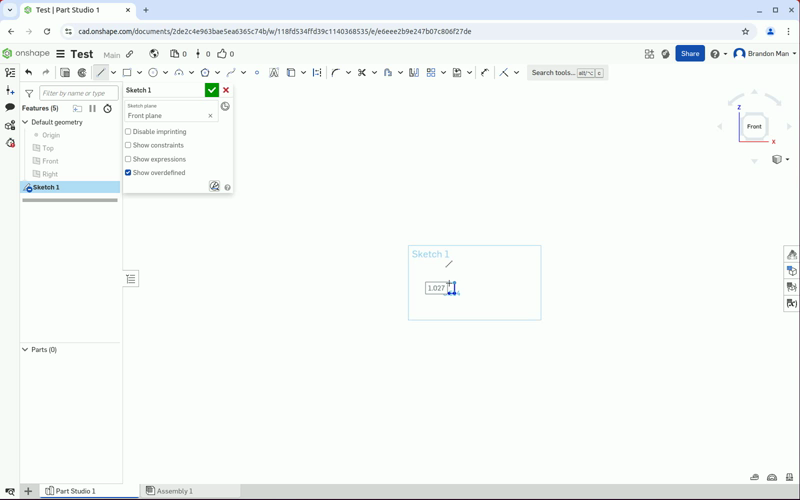
scroll(6)
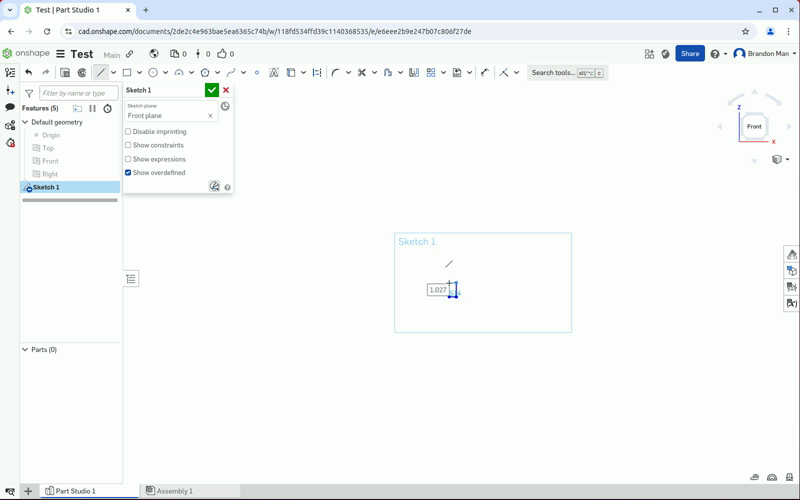
scroll(6)
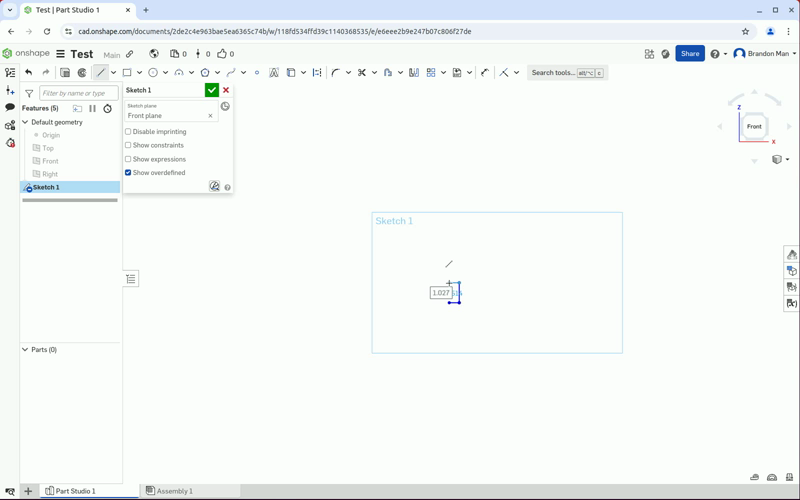
scroll(6)
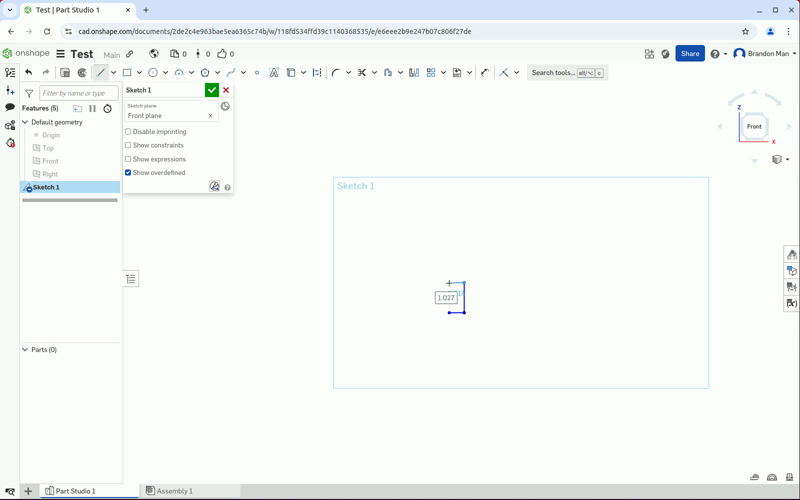
scroll(6)
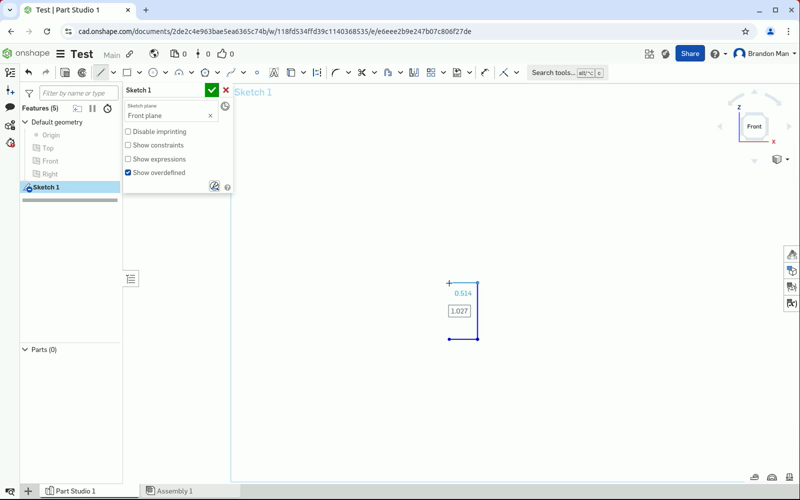
click(449, 282)
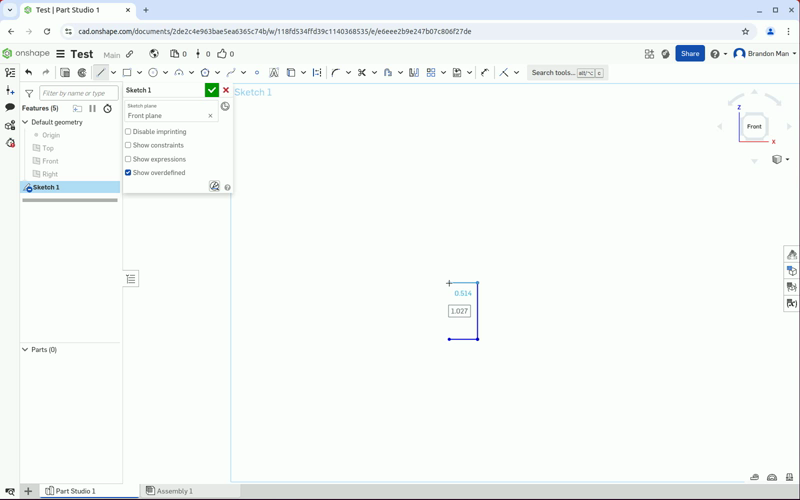
scroll(-6)
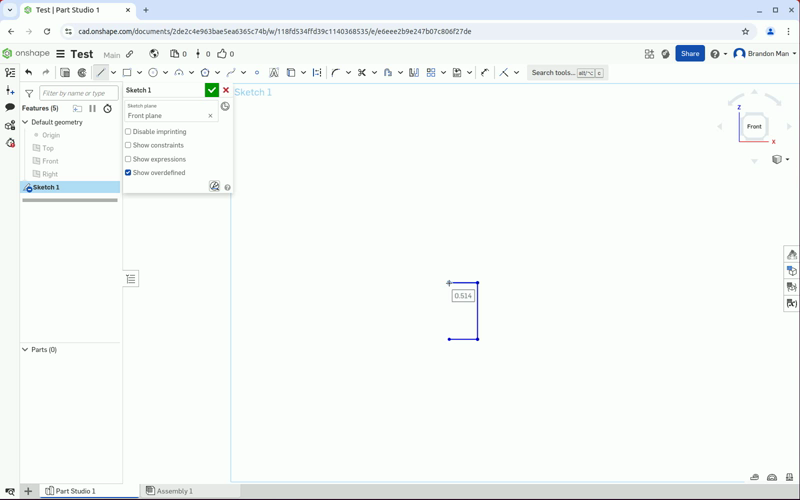
scroll(-6)
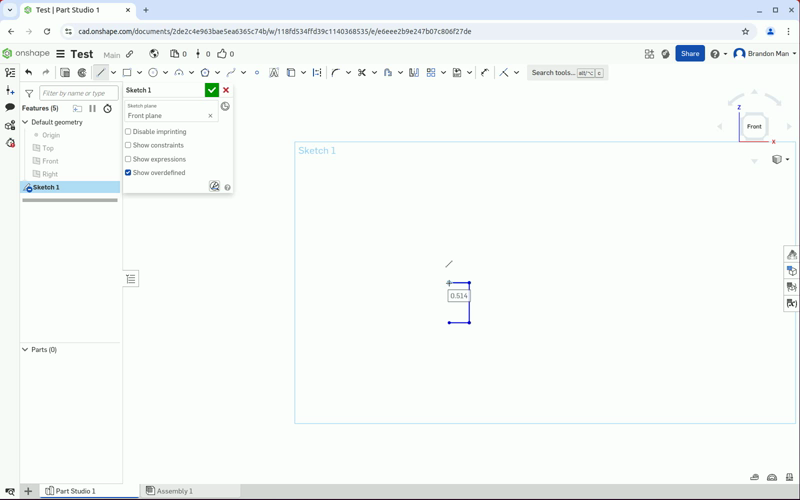
scroll(-6)
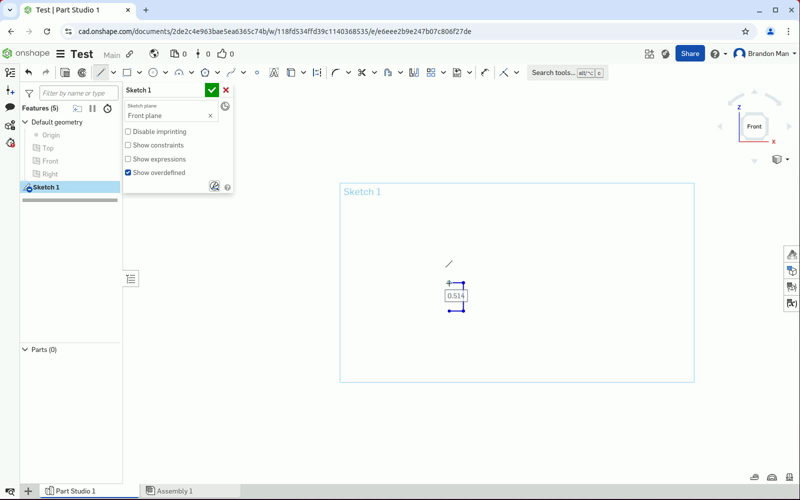
scroll(-6)
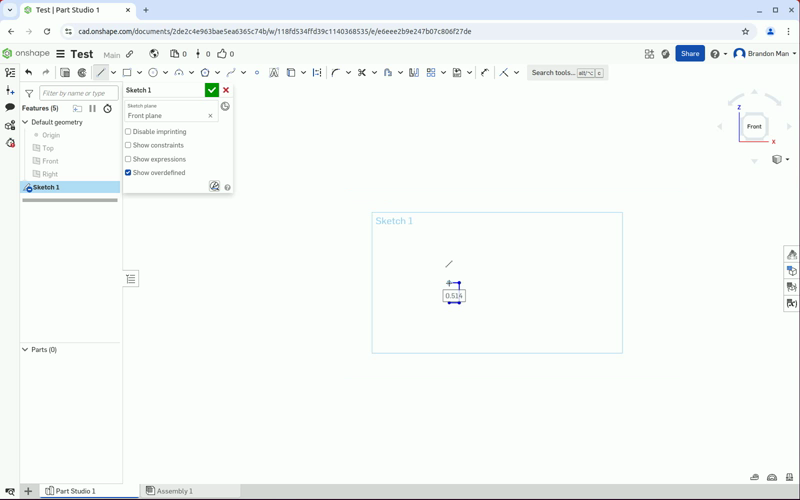
scroll(-6)
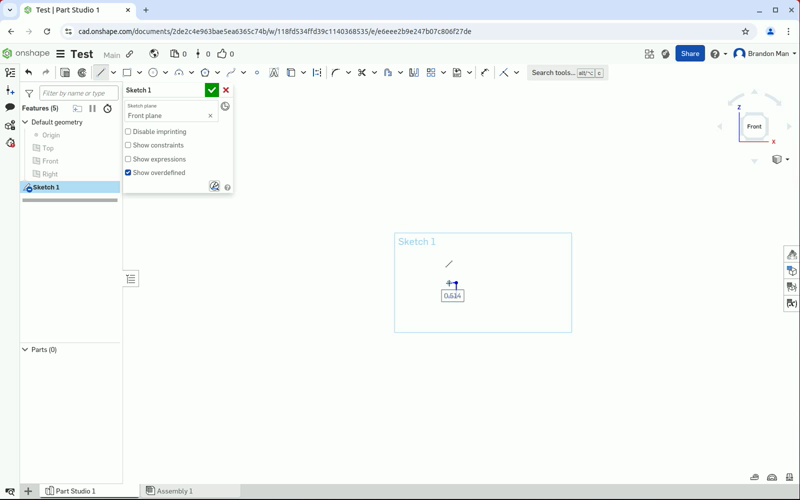
scroll(-6)
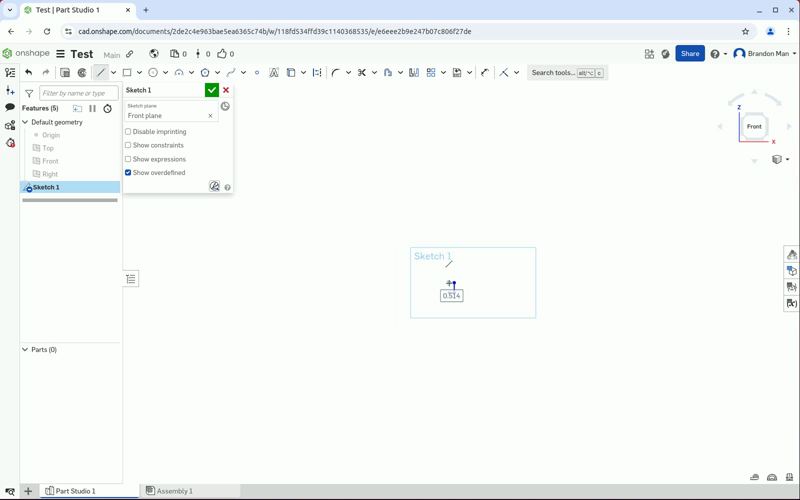
scroll(-6)
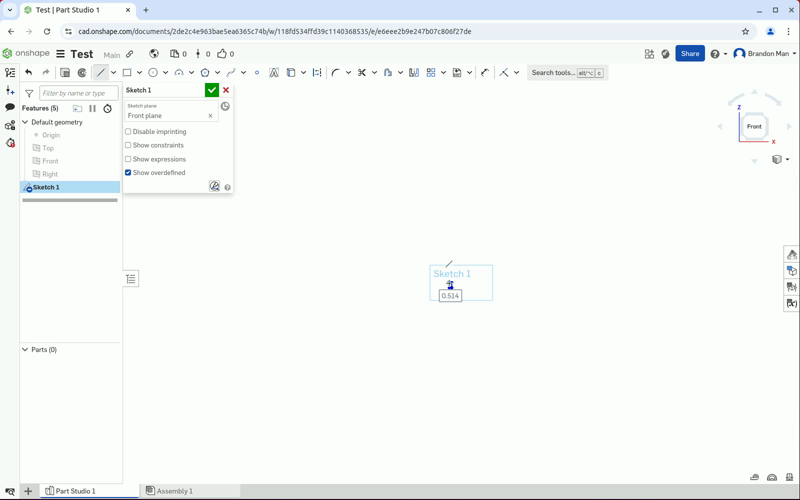
key_up(shift)
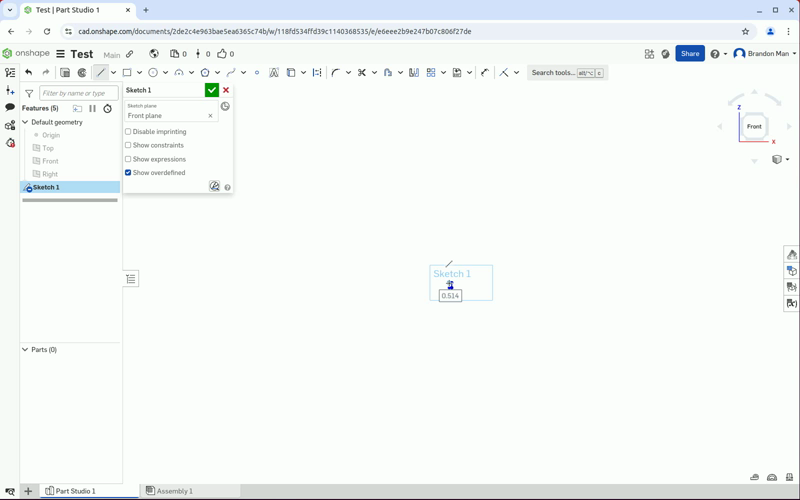
mouse_move(479, 282)
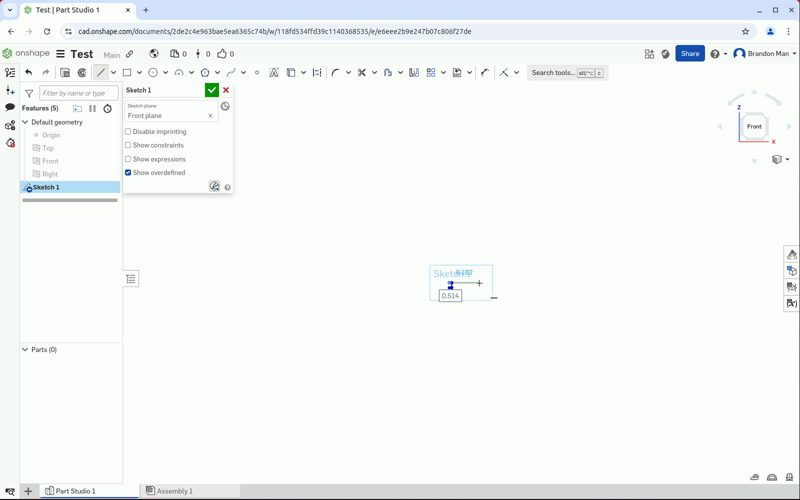
key_down(shift)
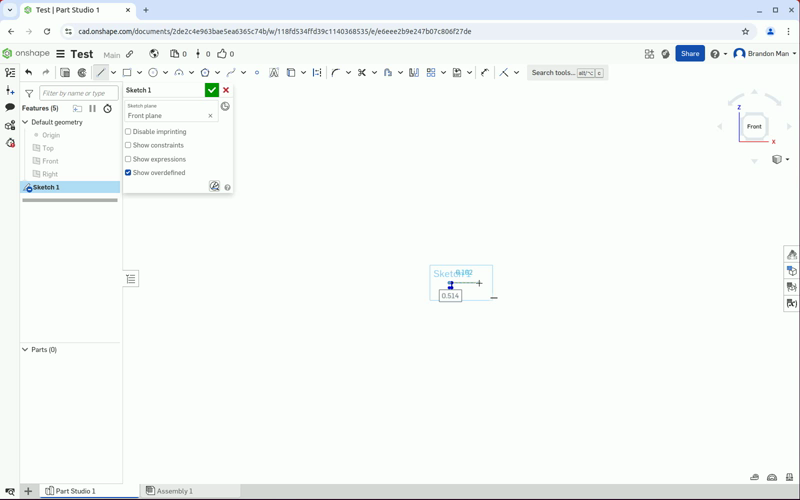
mouse_move(449, 287)
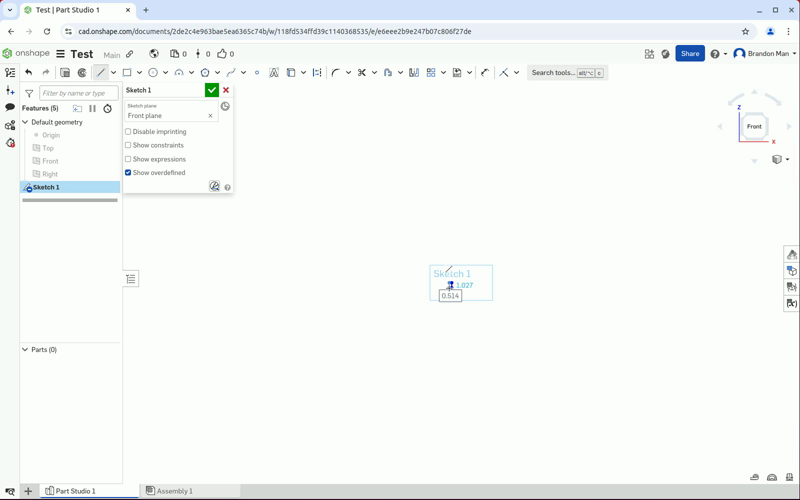
scroll(6)
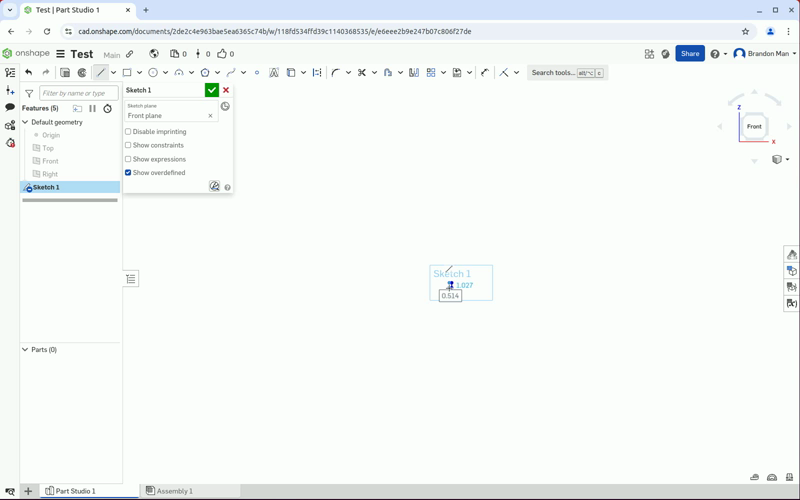
scroll(6)
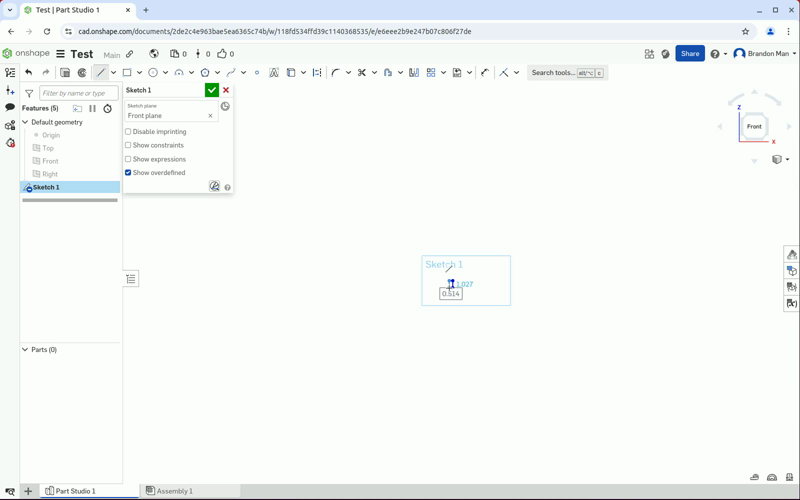
scroll(6)
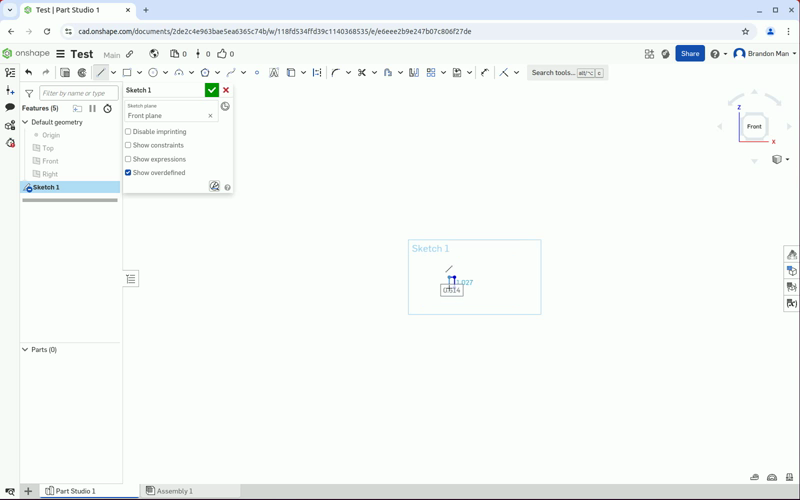
scroll(6)
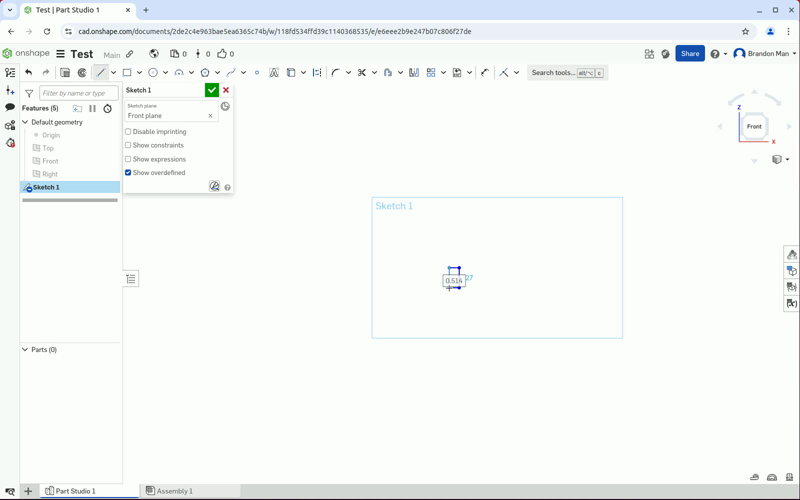
scroll(6)
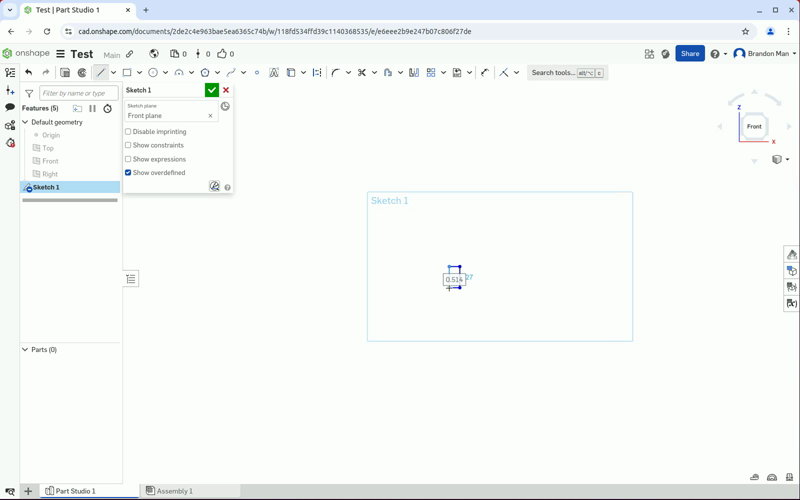
scroll(6)
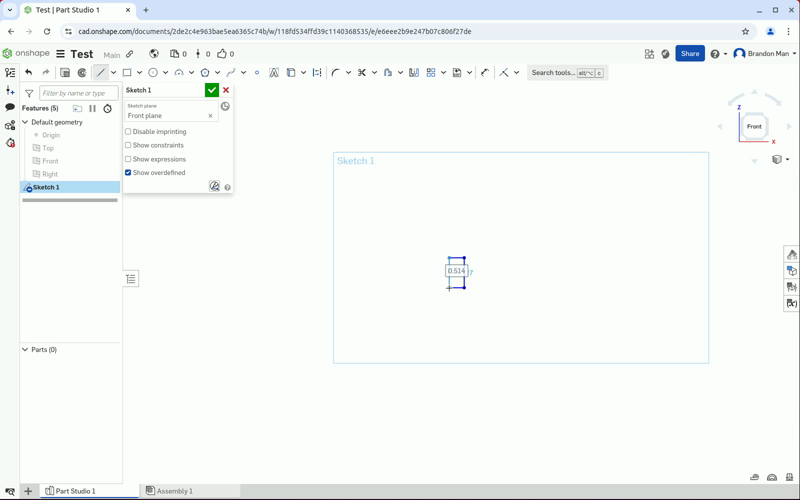
scroll(6)
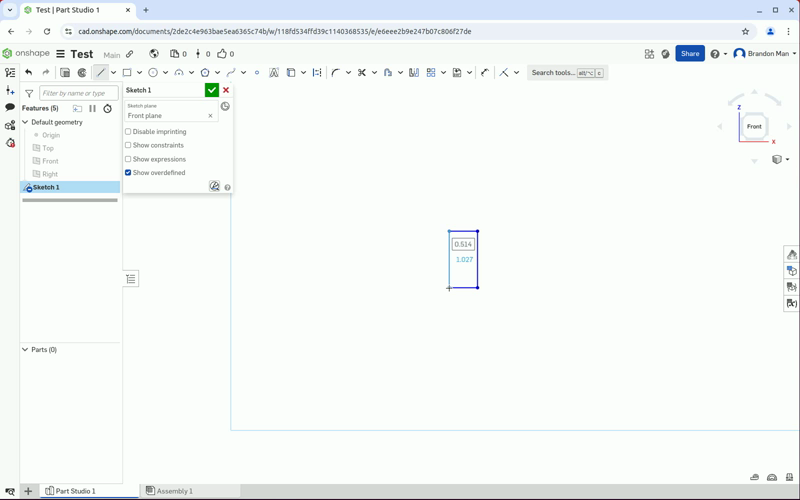
key_up(shift)
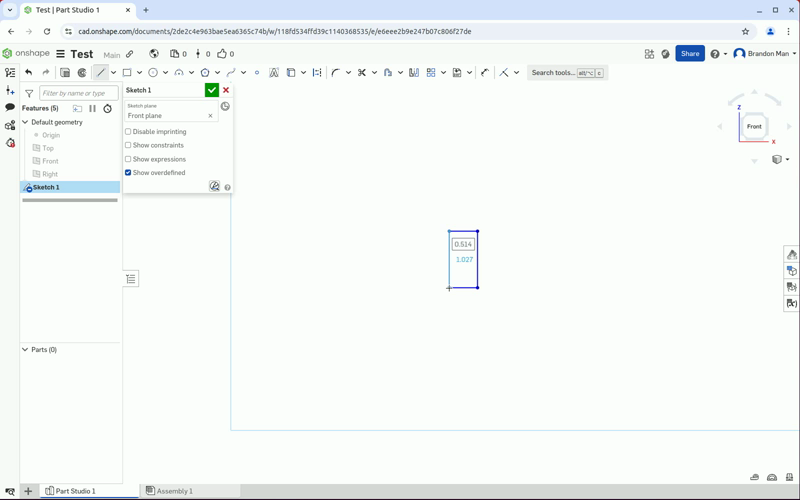
click(449, 287)
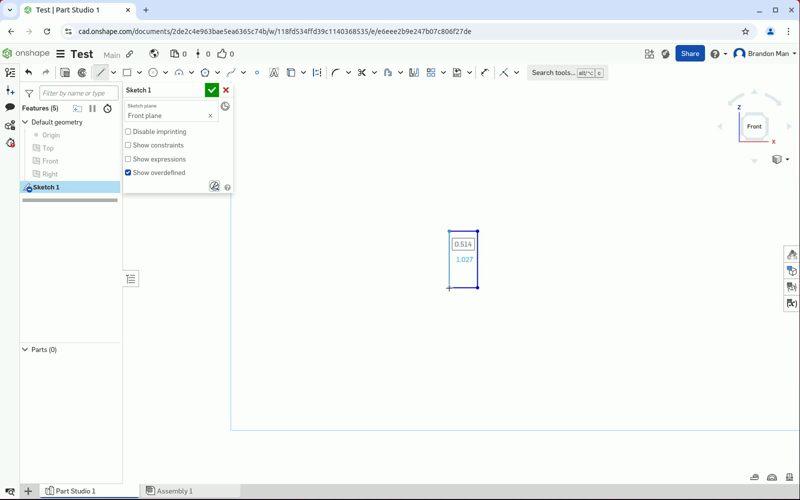
scroll(-6)
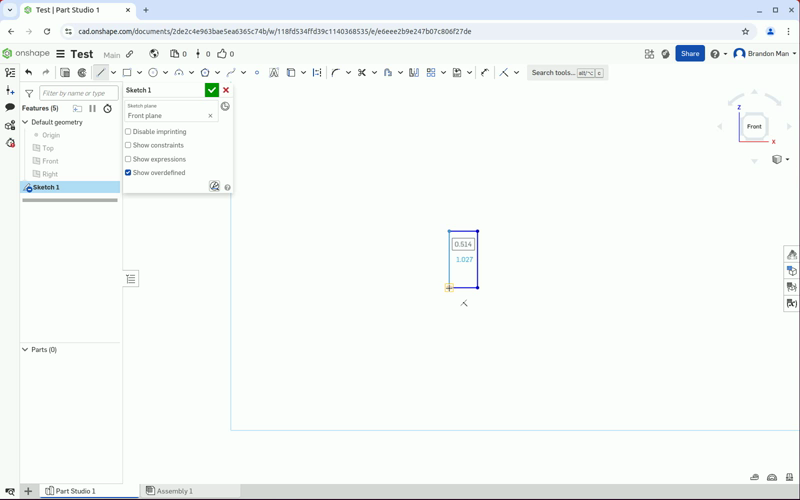
scroll(-6)
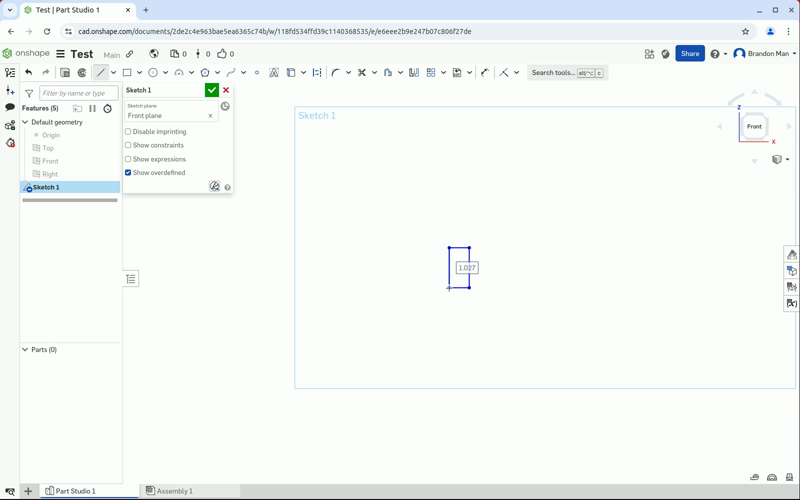
scroll(-6)
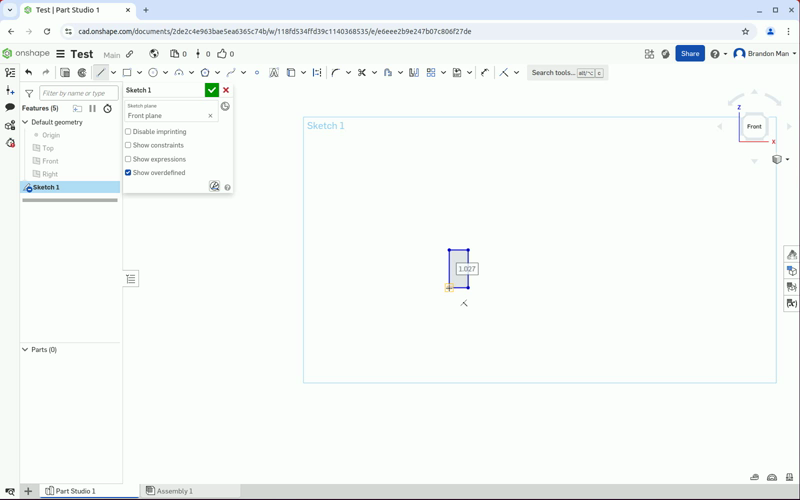
scroll(-6)
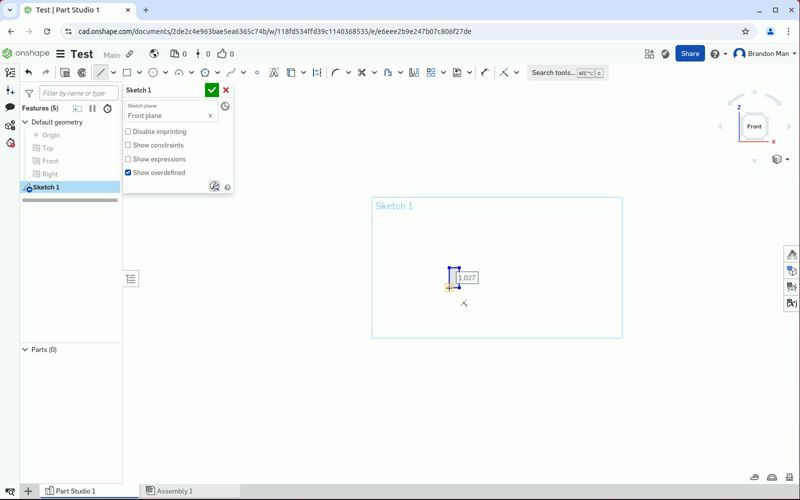
scroll(-6)
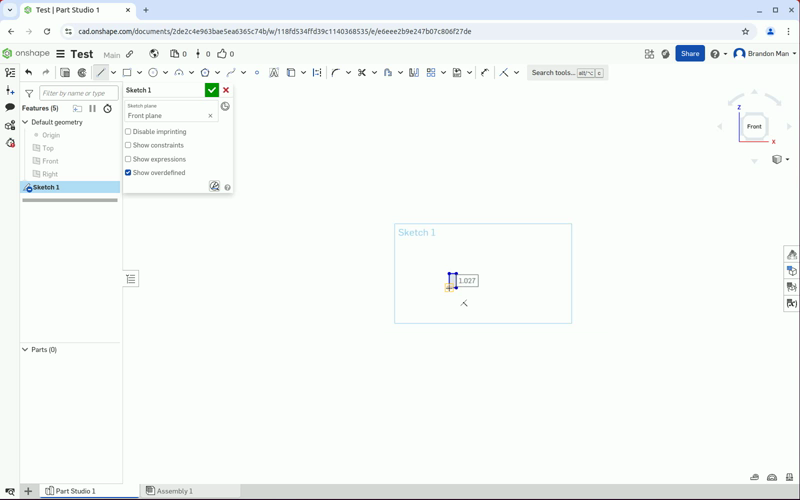
scroll(-6)
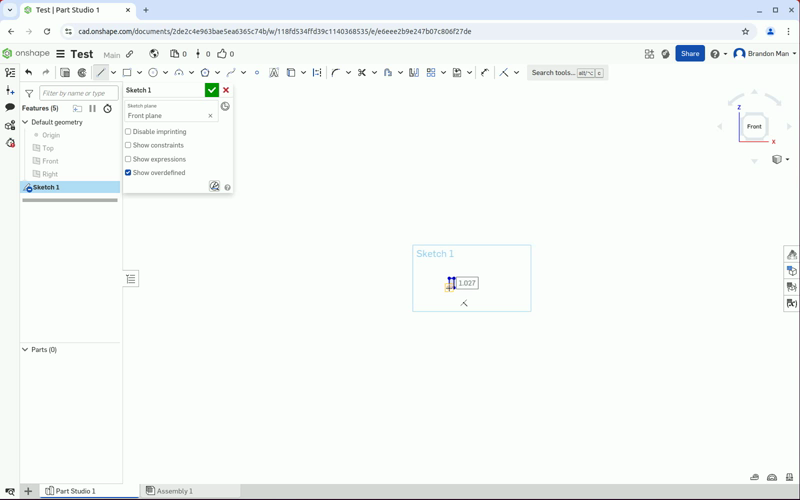
scroll(-6)
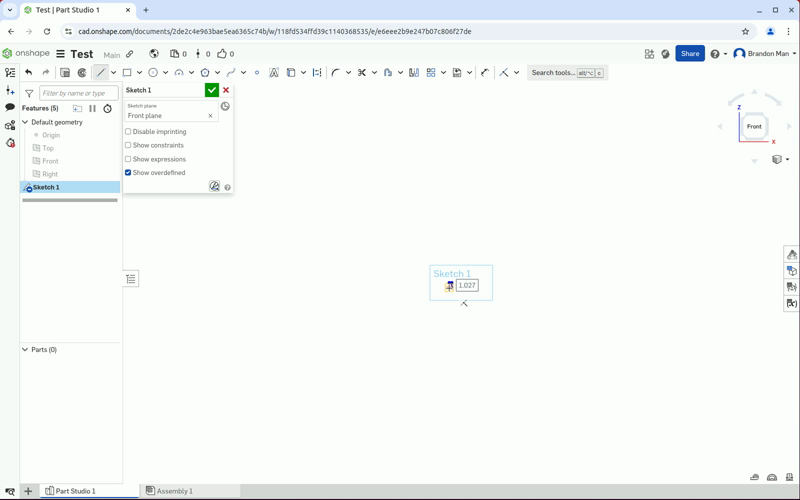
key(esc)
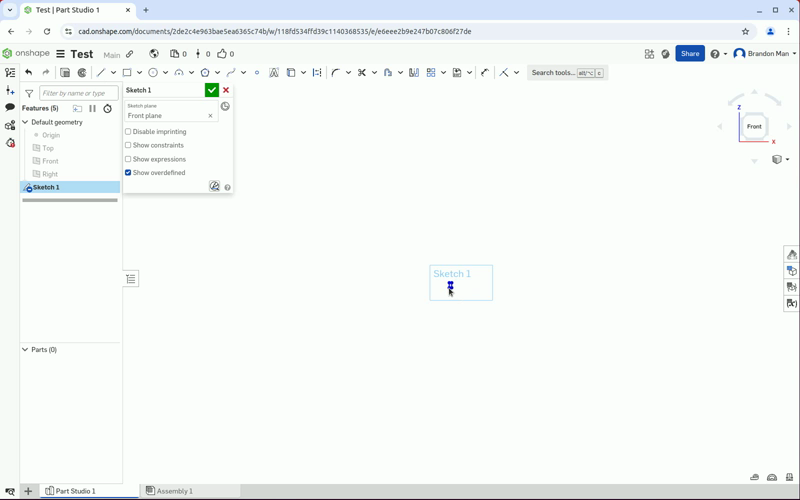
key(l)
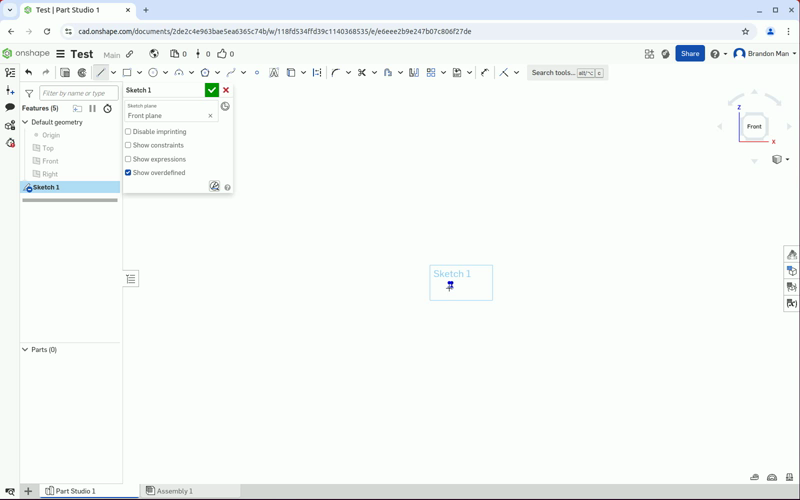
key_down(shift)
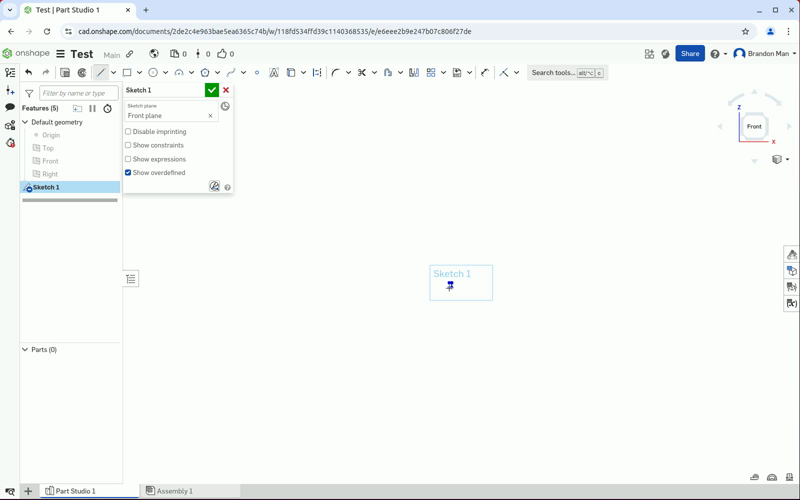
mouse_move(449, 287)
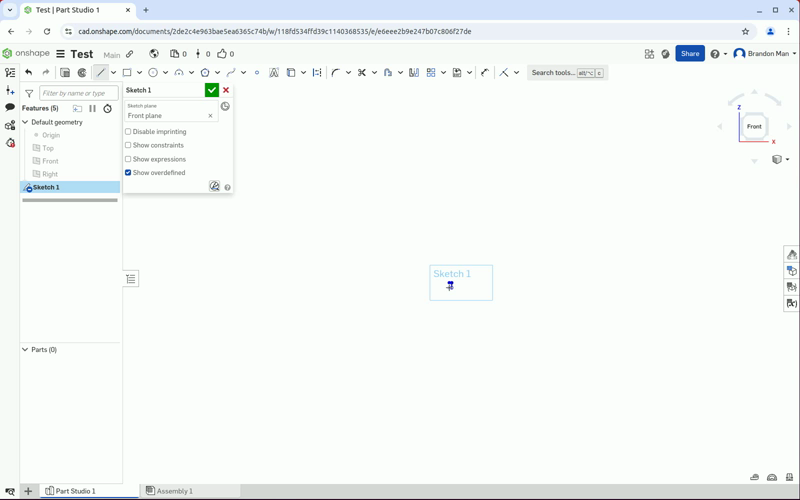
scroll(6)
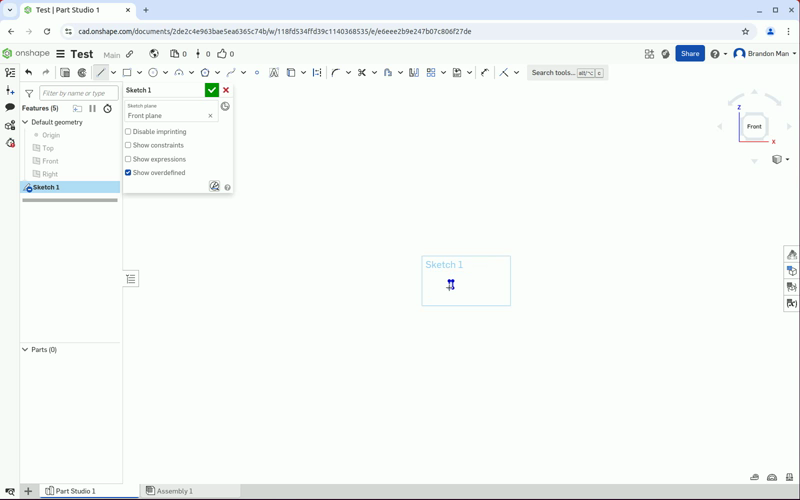
scroll(6)
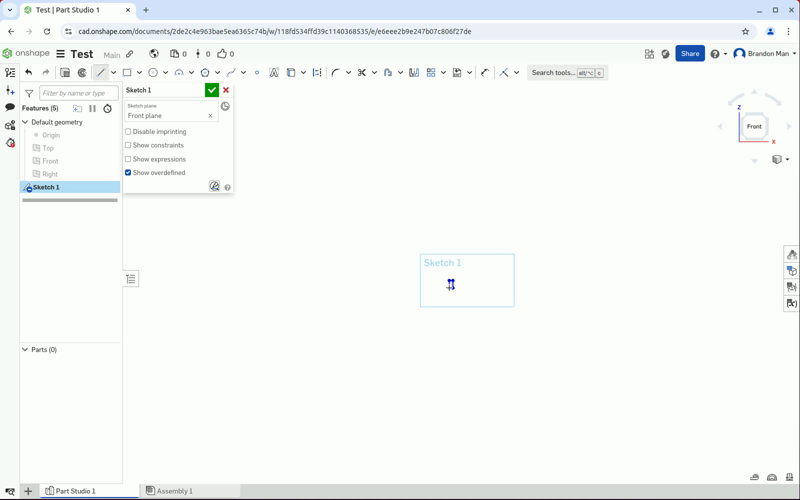
scroll(6)
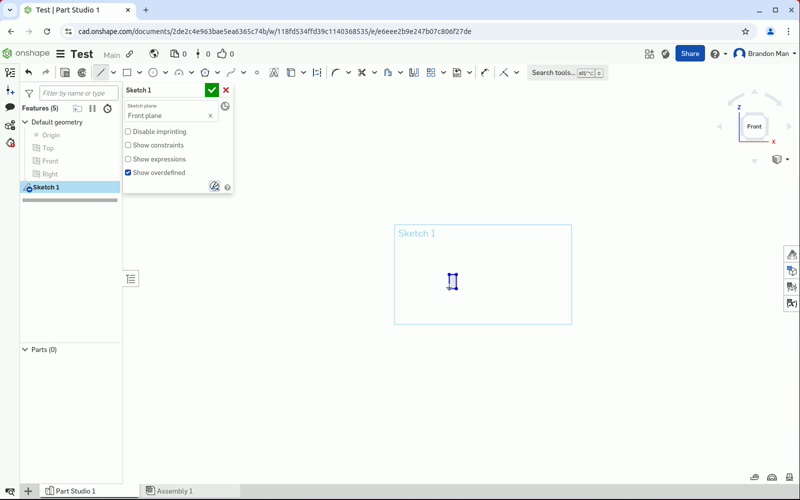
scroll(6)
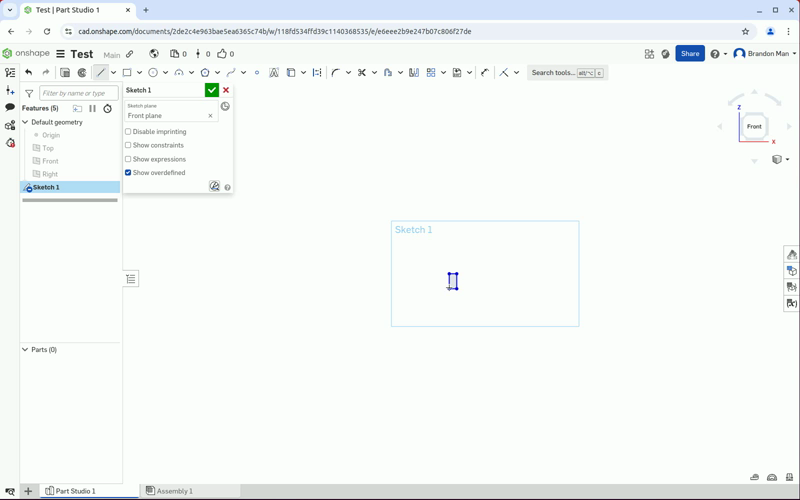
scroll(6)
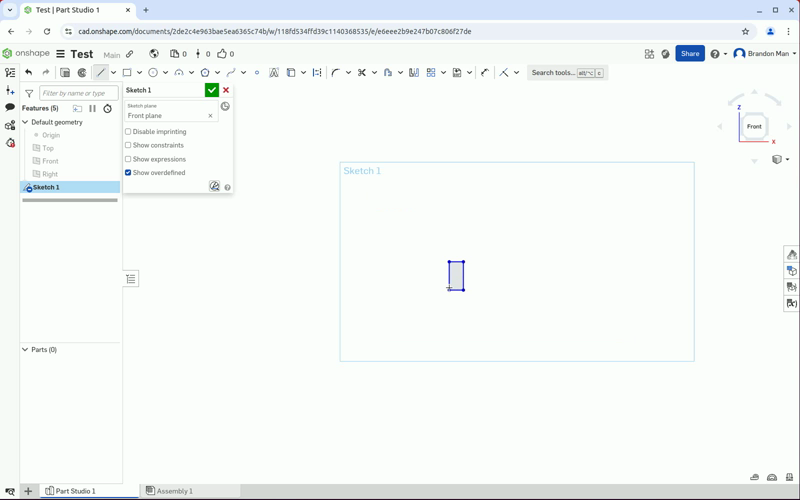
scroll(6)
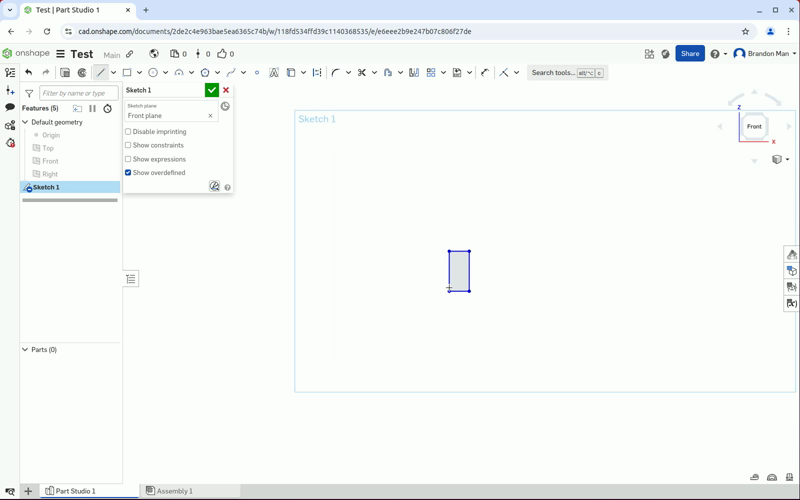
scroll(6)
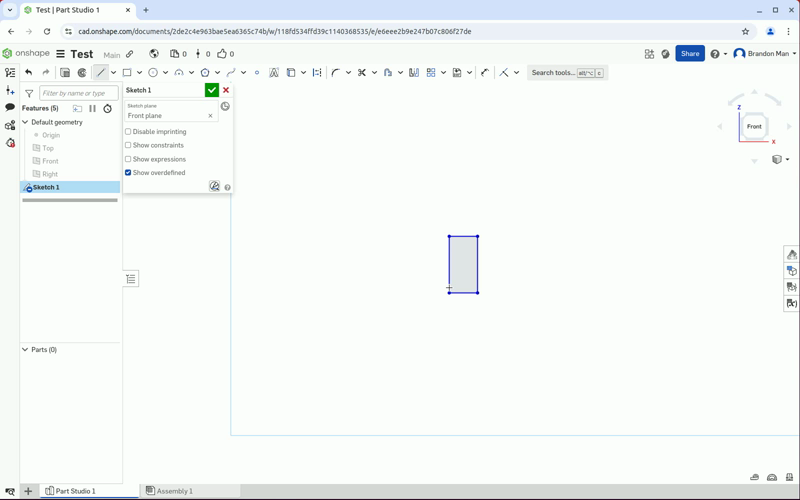
click(449, 287)
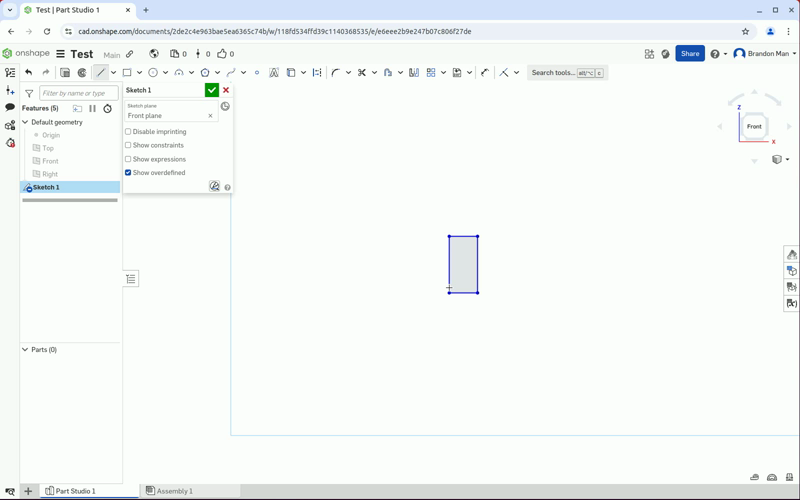
scroll(-6)
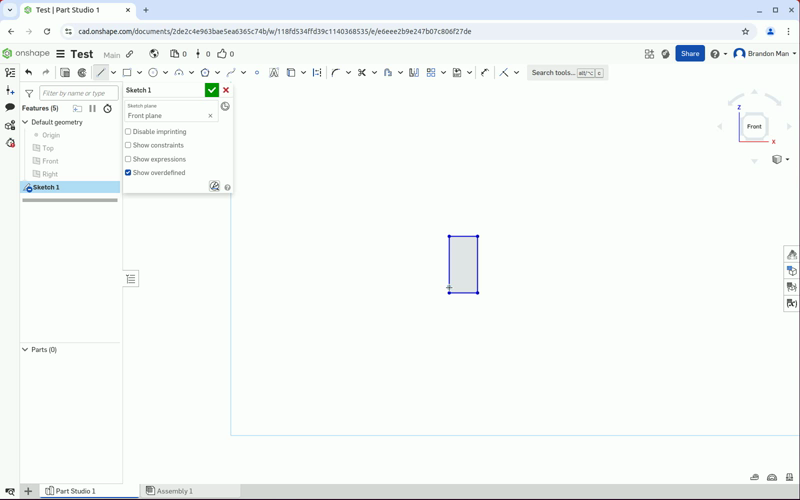
scroll(-6)
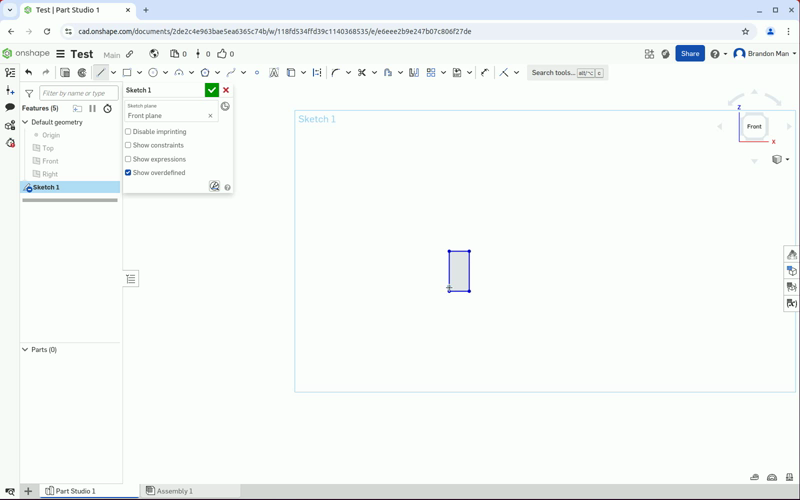
scroll(-6)
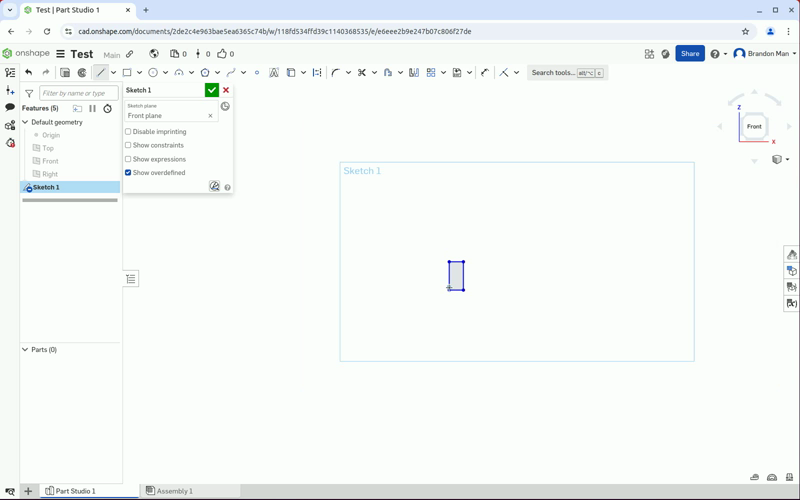
scroll(-6)
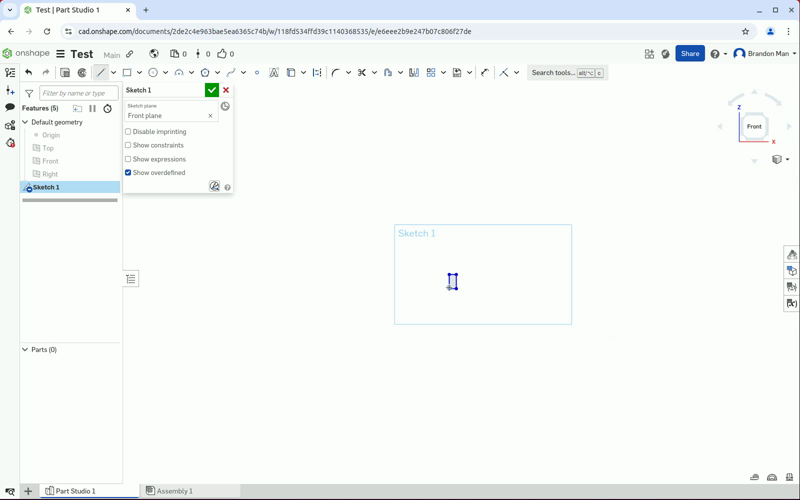
scroll(-6)
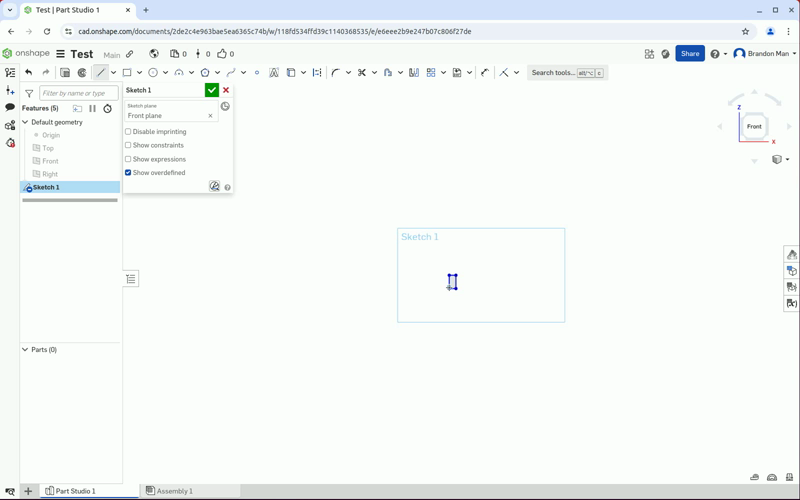
scroll(-6)
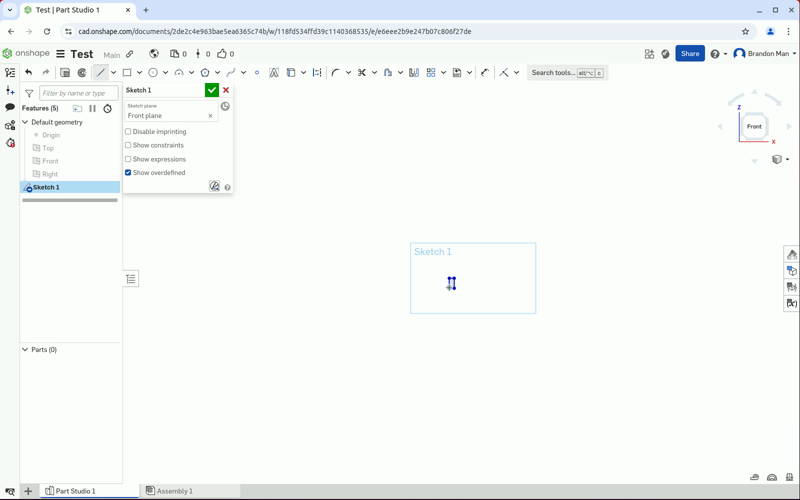
scroll(-6)
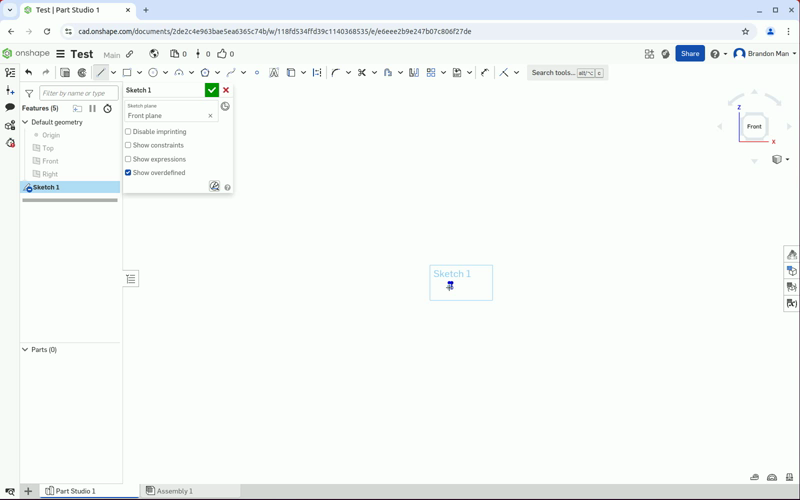
key_up(shift)
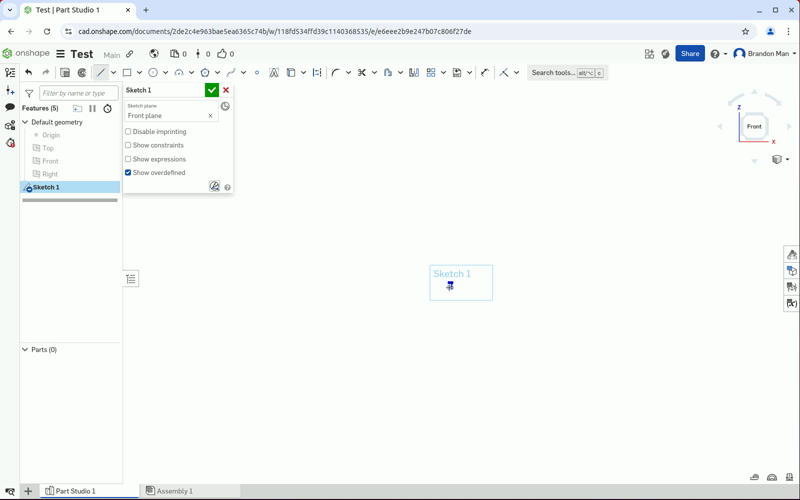
key_down(shift)
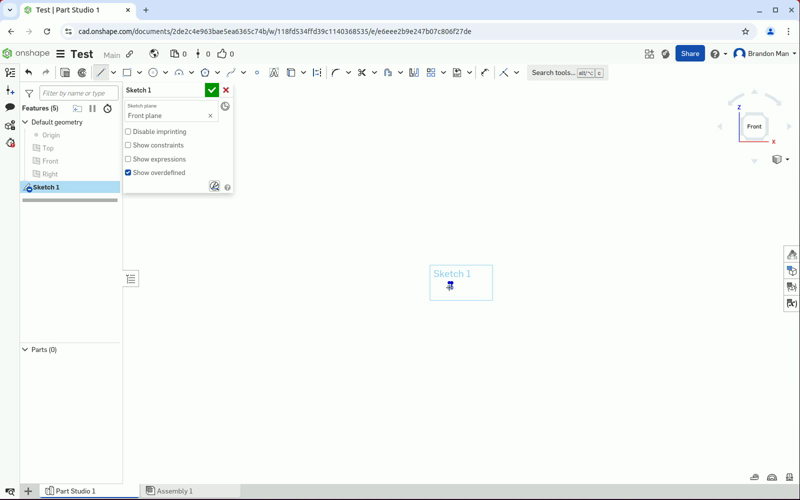
mouse_move(479, 287)
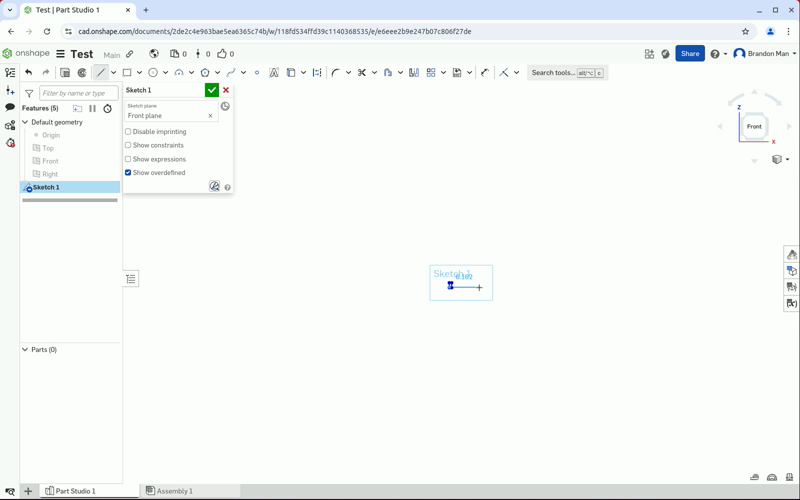
mouse_move(451, 287)
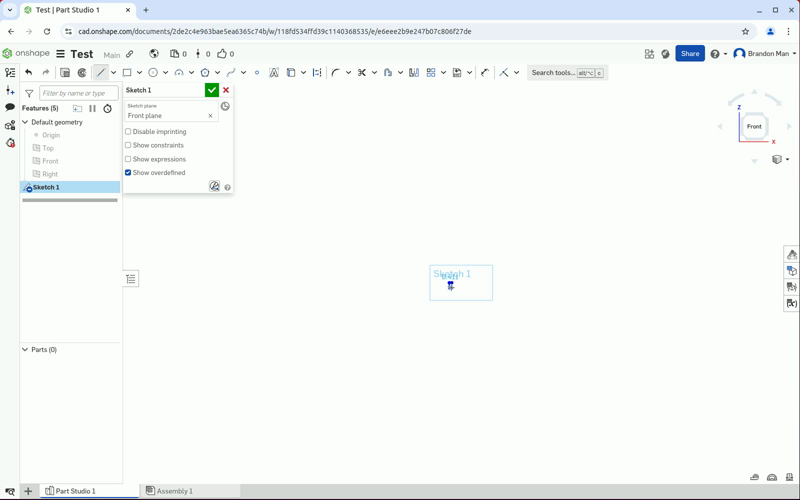
scroll(6)
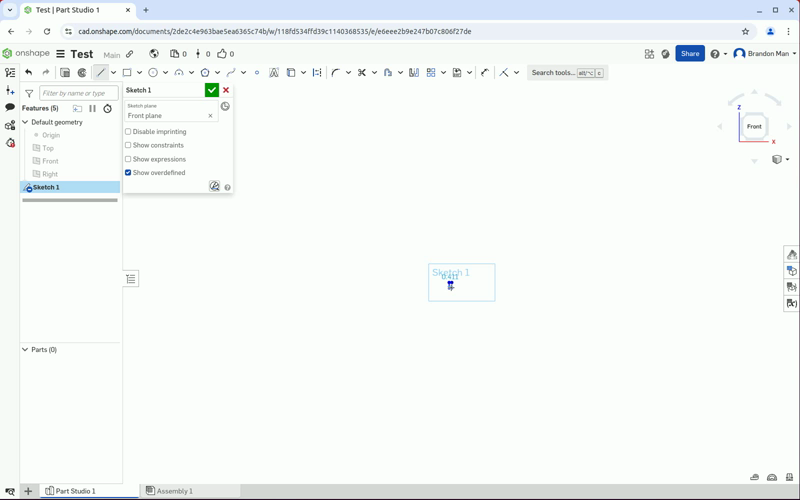
scroll(6)
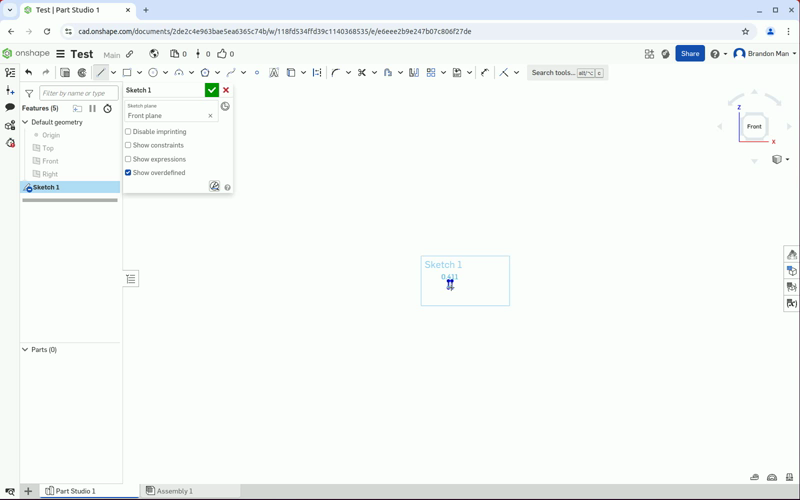
scroll(6)
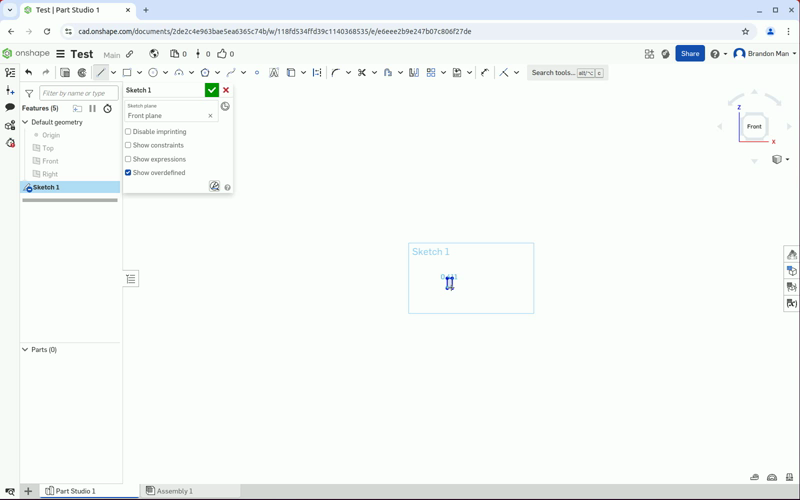
scroll(6)
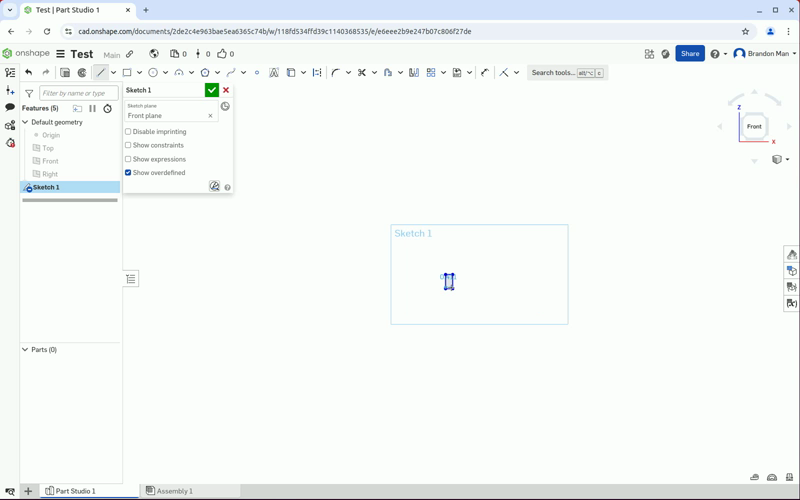
scroll(6)
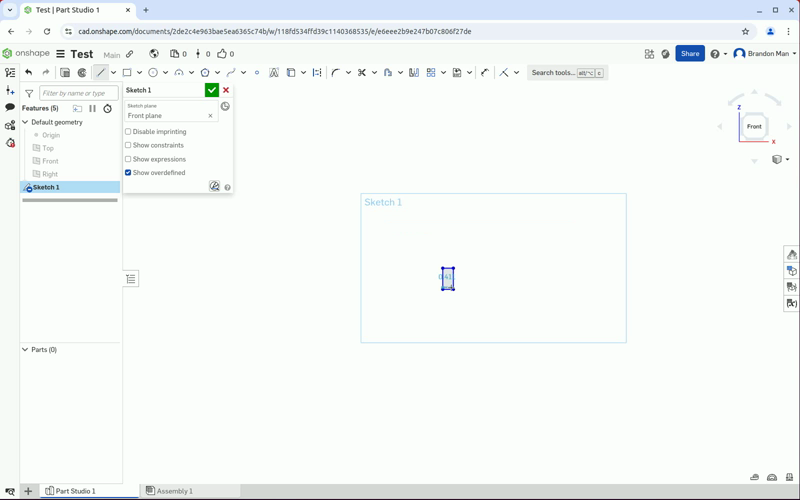
scroll(6)
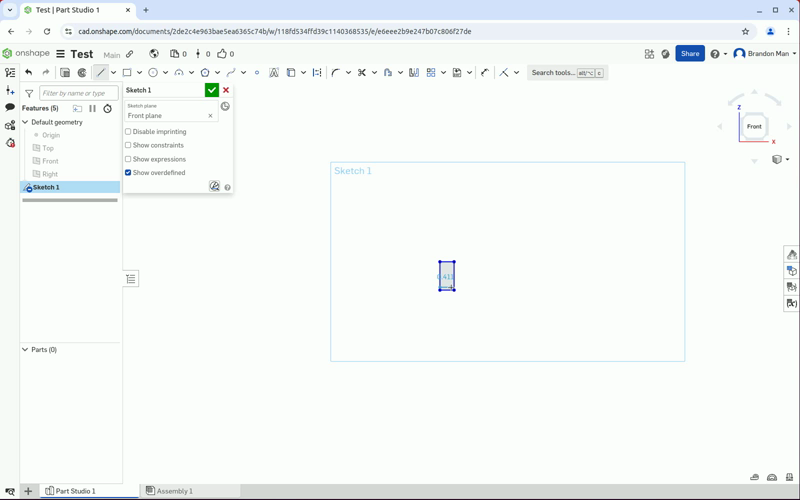
scroll(6)
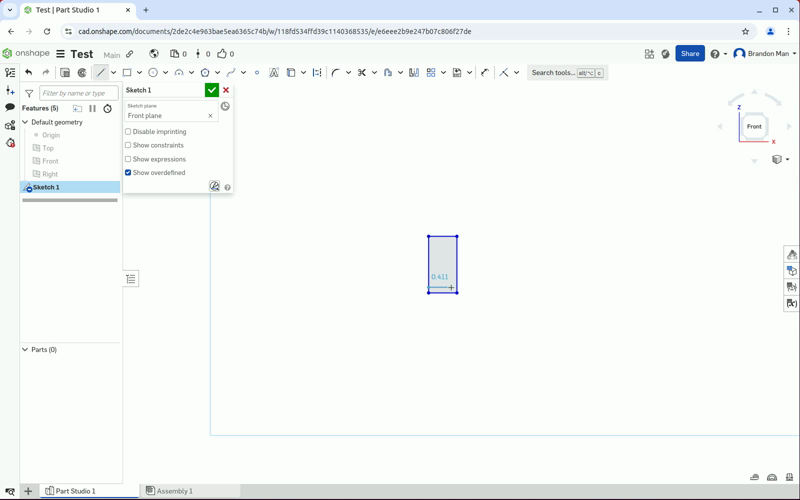
click(451, 287)
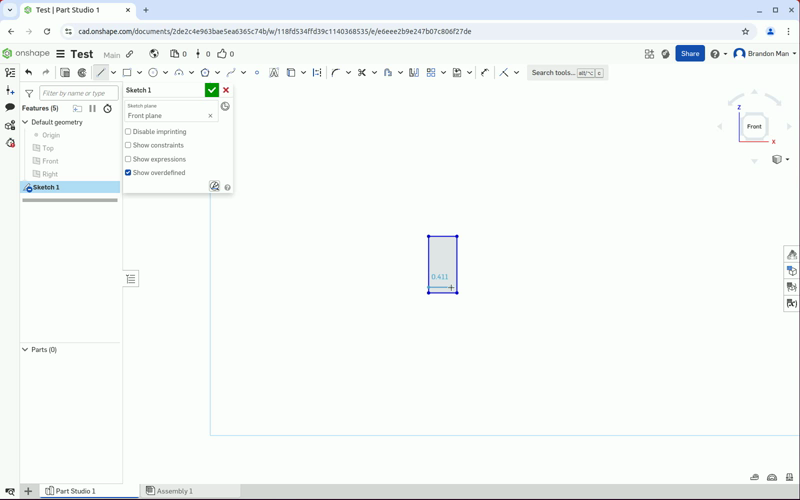
scroll(-6)
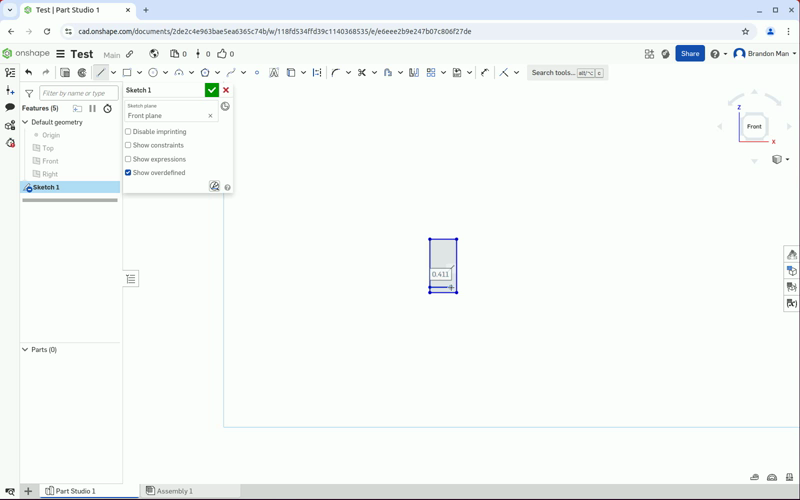
scroll(-6)
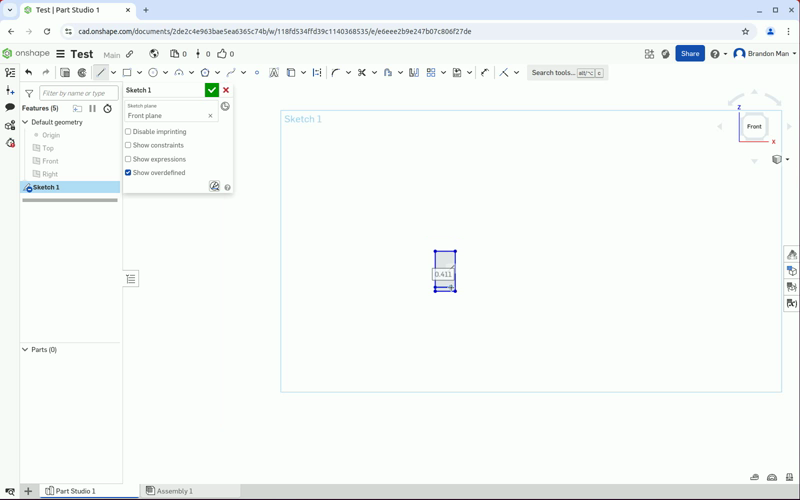
scroll(-6)
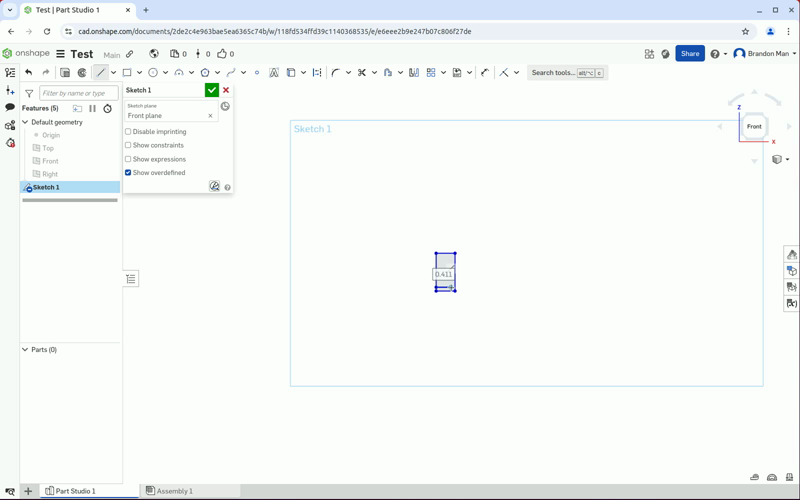
scroll(-6)
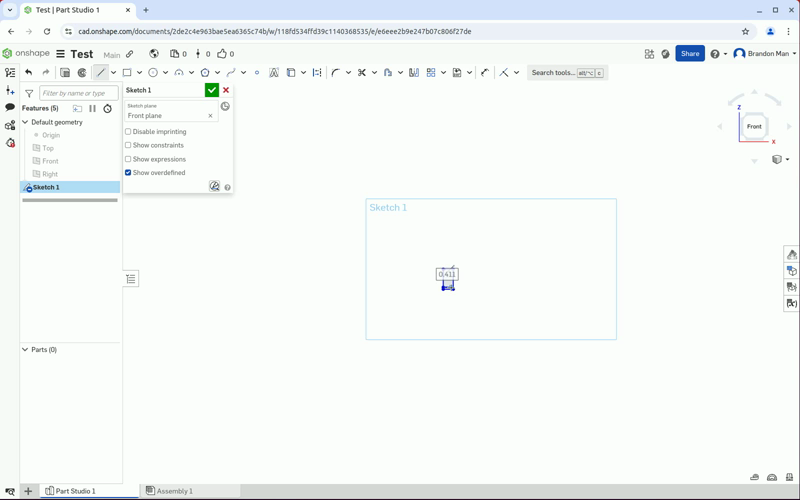
scroll(-6)
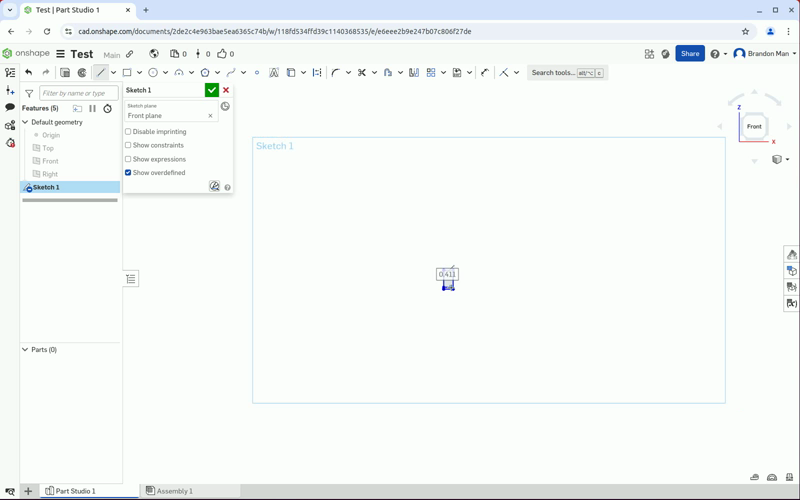
scroll(-6)
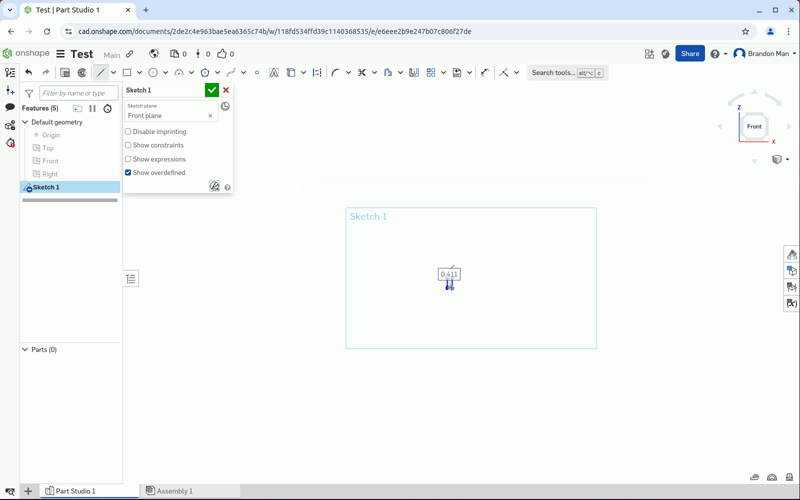
scroll(-6)
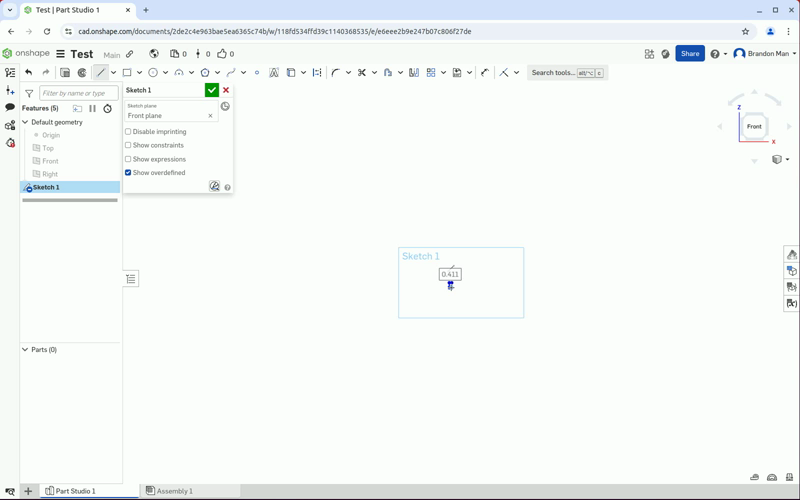
key_up(shift)
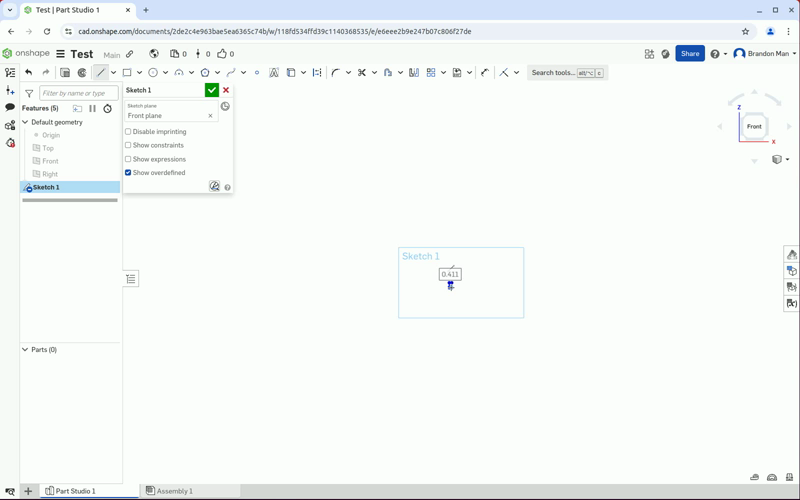
key_down(shift)
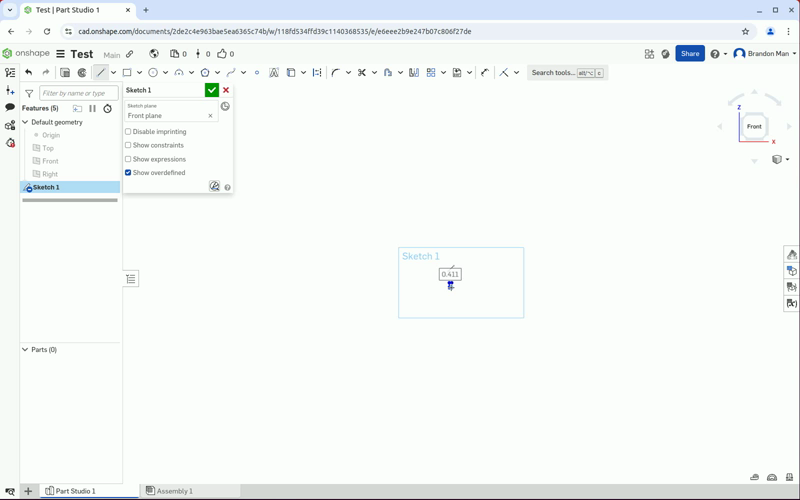
mouse_move(481, 287)
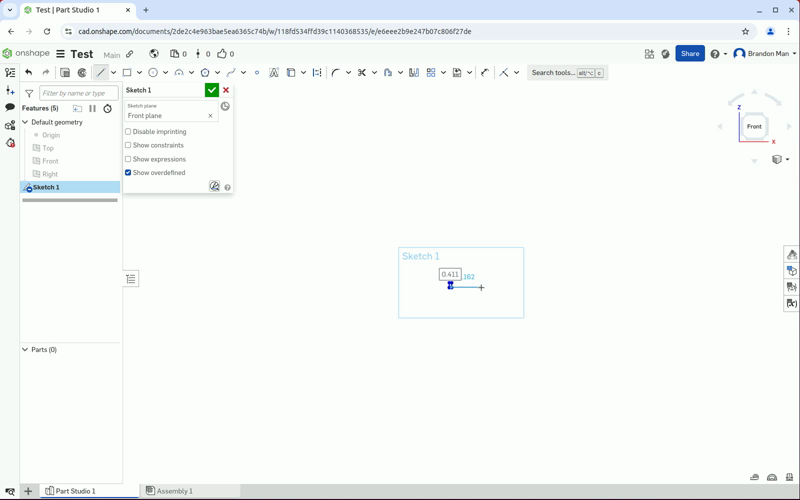
mouse_move(451, 283)
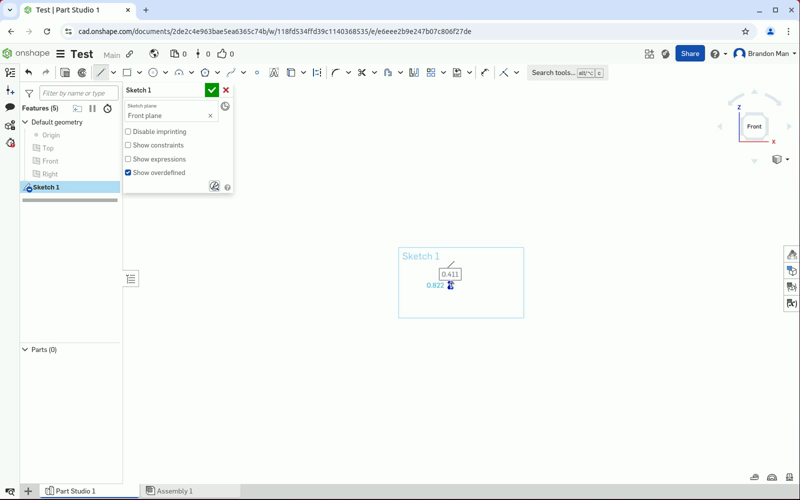
scroll(6)
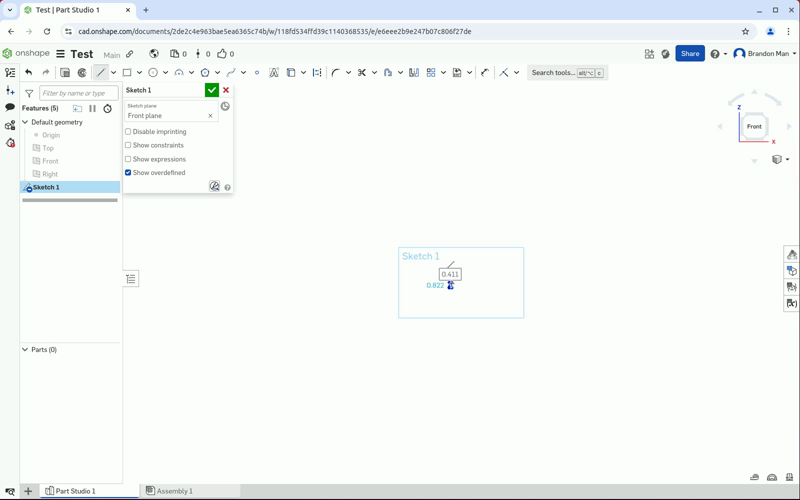
scroll(6)
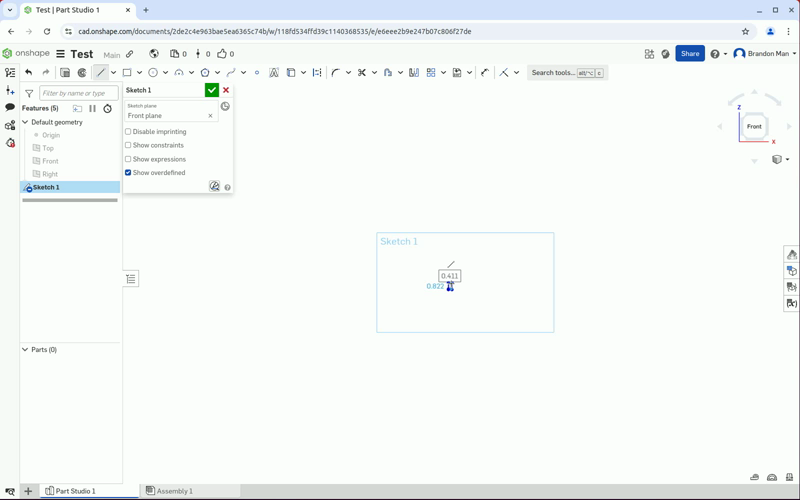
scroll(6)
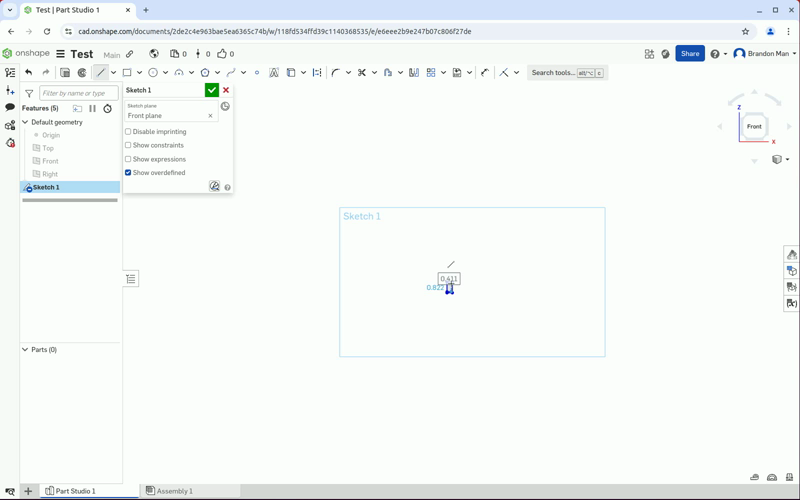
scroll(6)
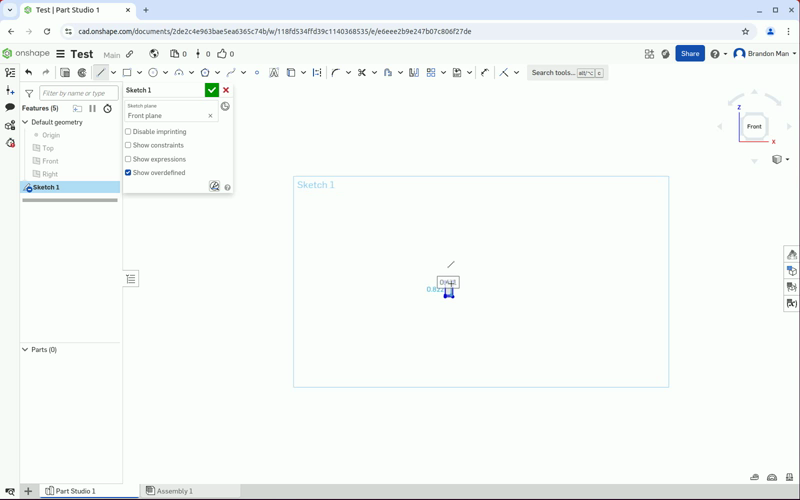
scroll(6)
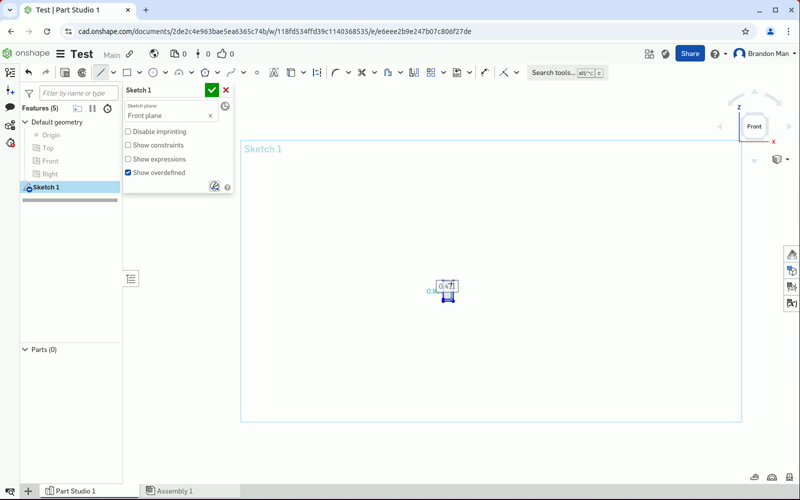
scroll(6)
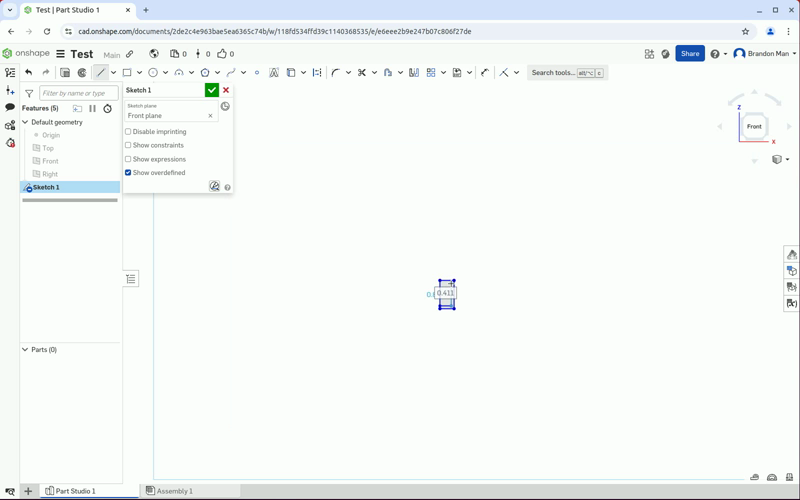
scroll(6)
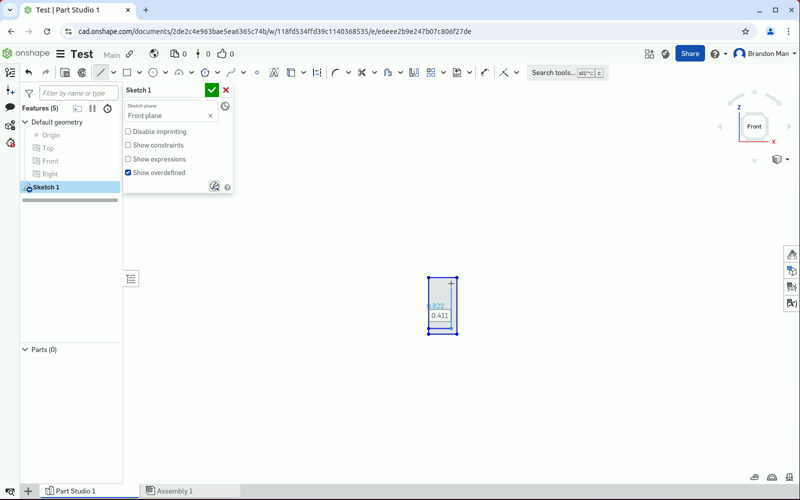
click(451, 283)
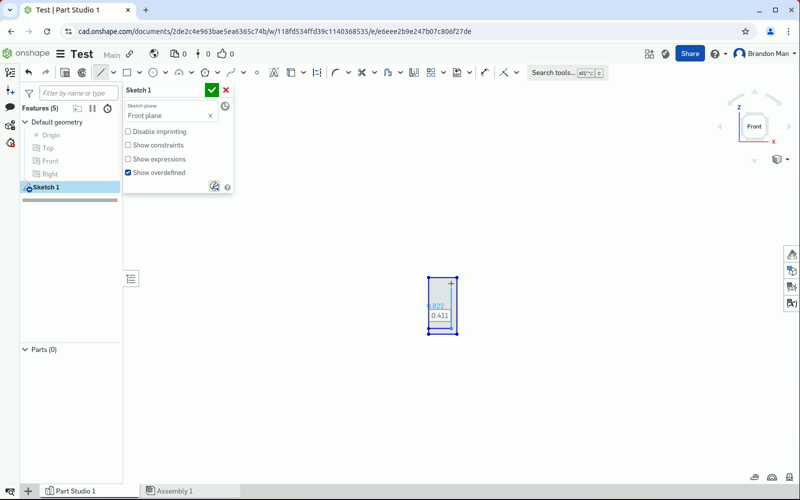
scroll(-6)
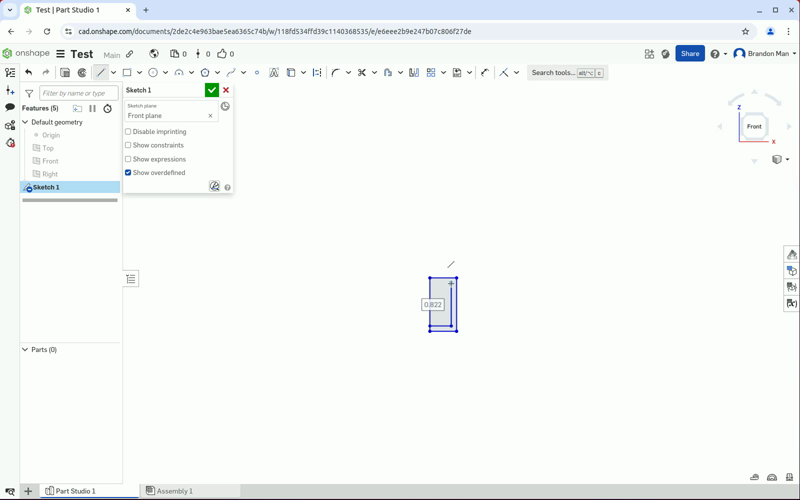
scroll(-6)
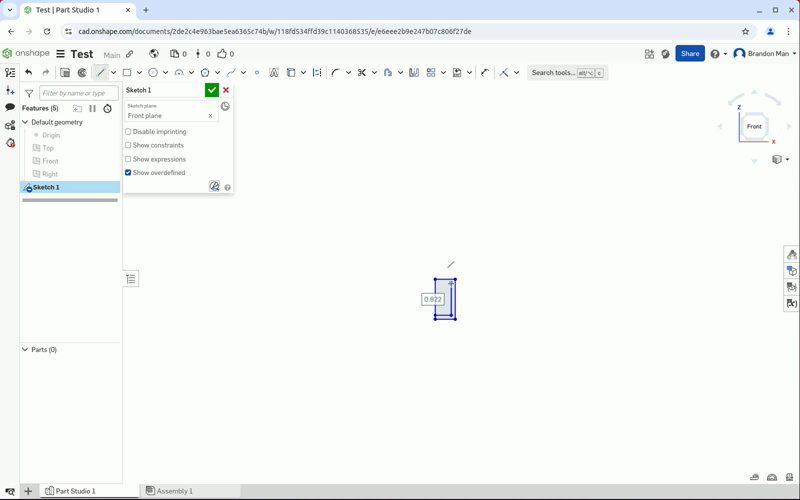
scroll(-6)
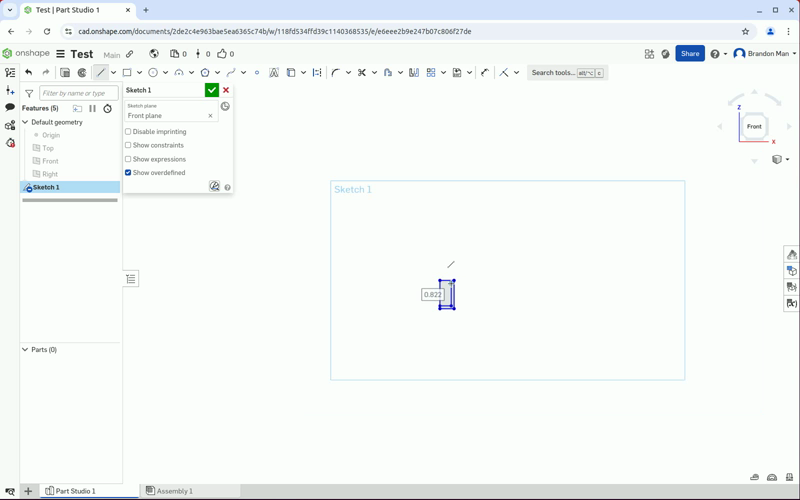
scroll(-6)
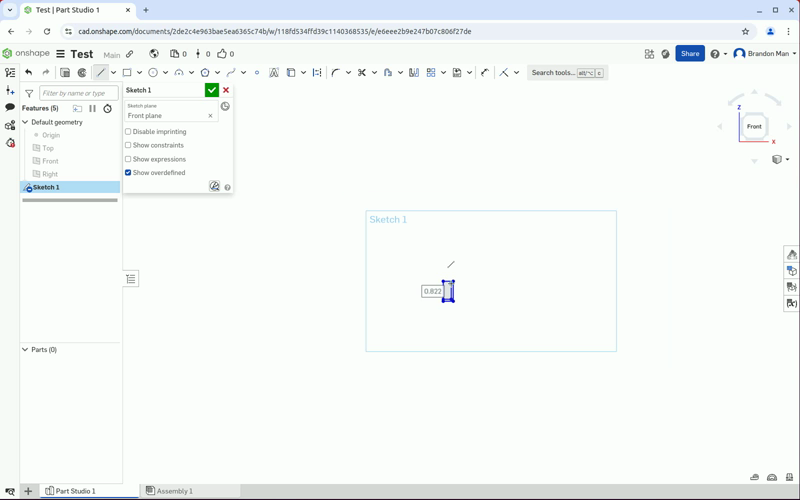
scroll(-6)
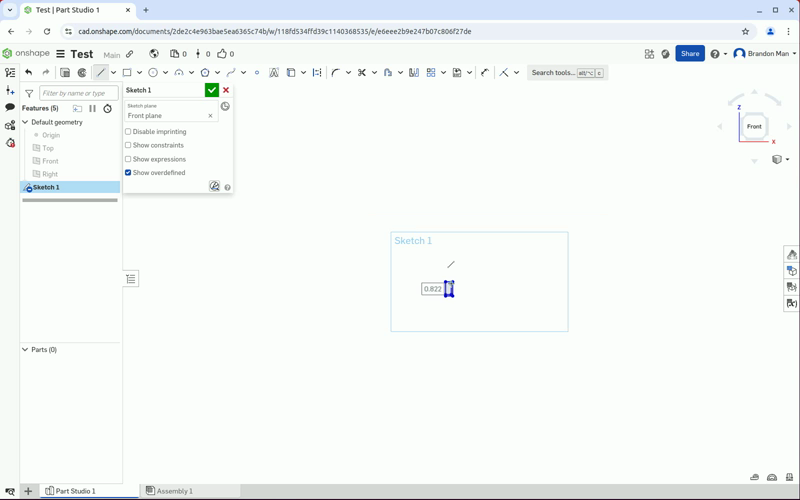
scroll(-6)
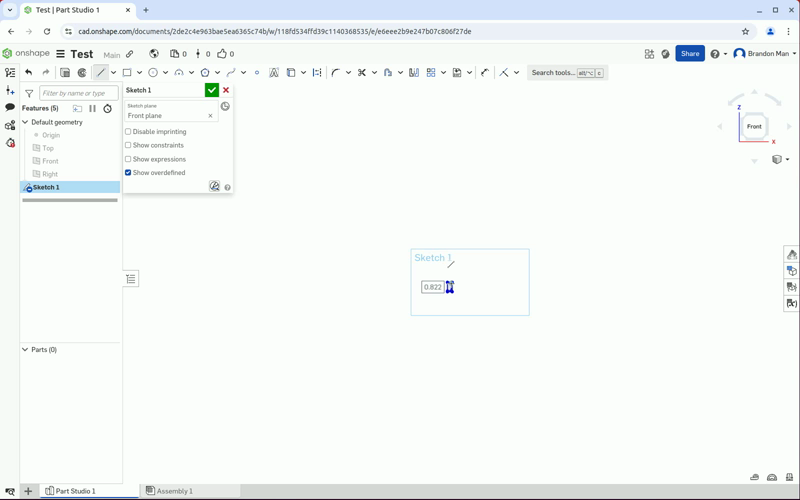
scroll(-6)
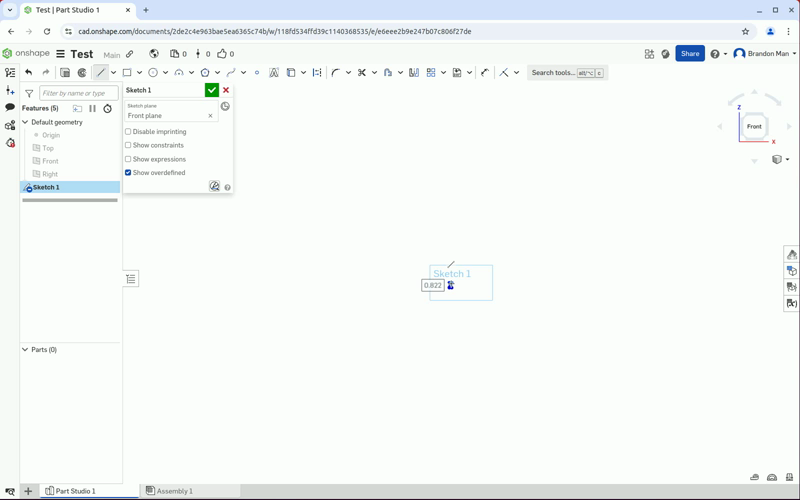
key_up(shift)
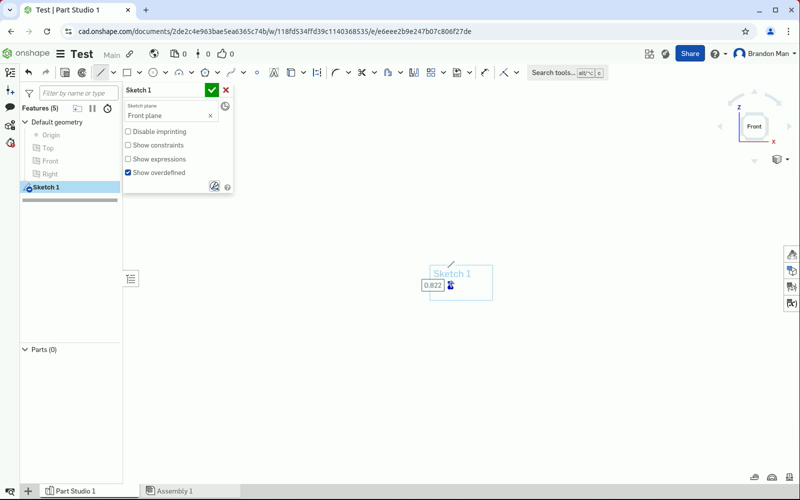
key_down(shift)
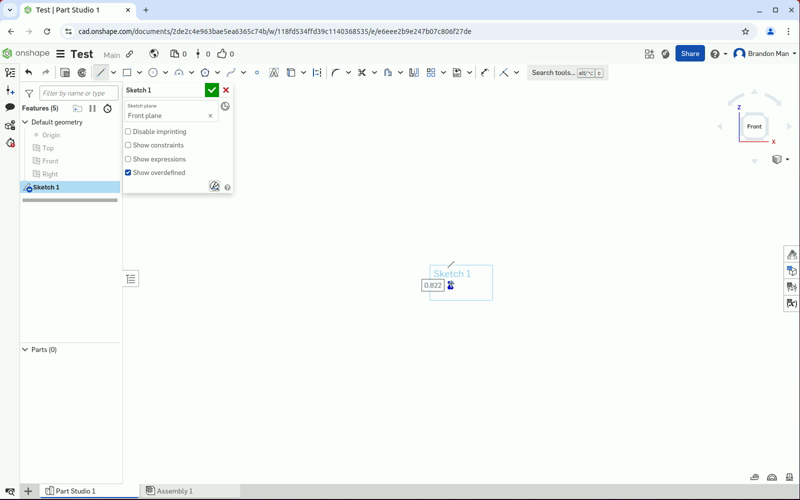
mouse_move(481, 283)
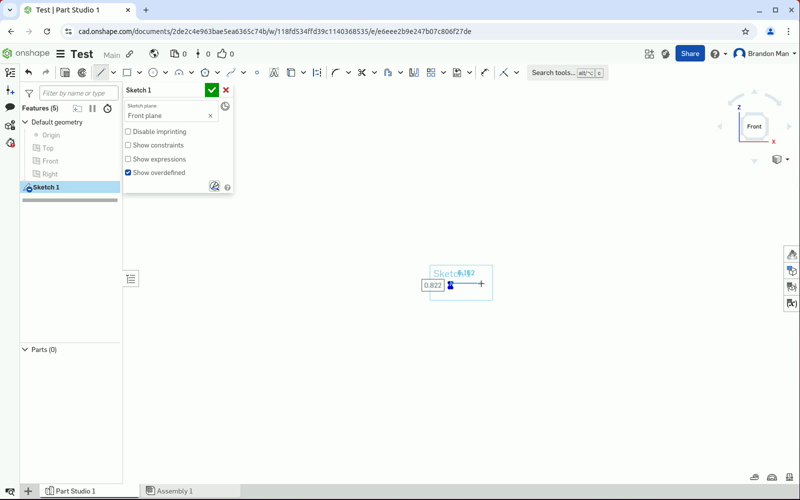
mouse_move(449, 283)
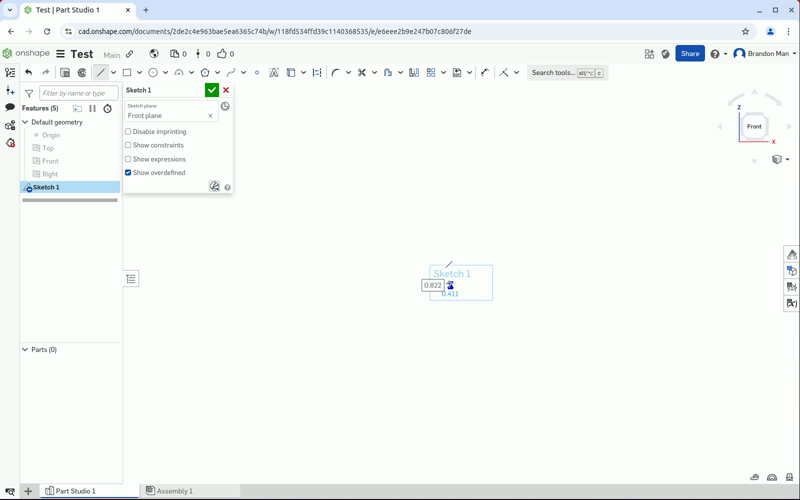
scroll(6)
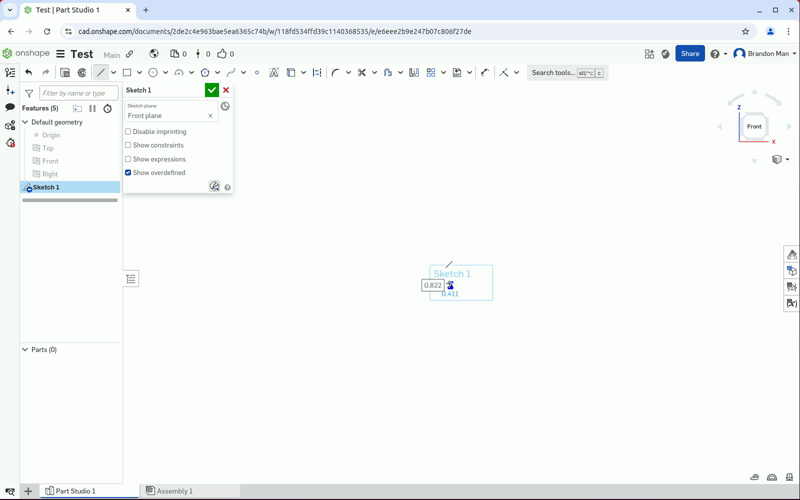
scroll(6)
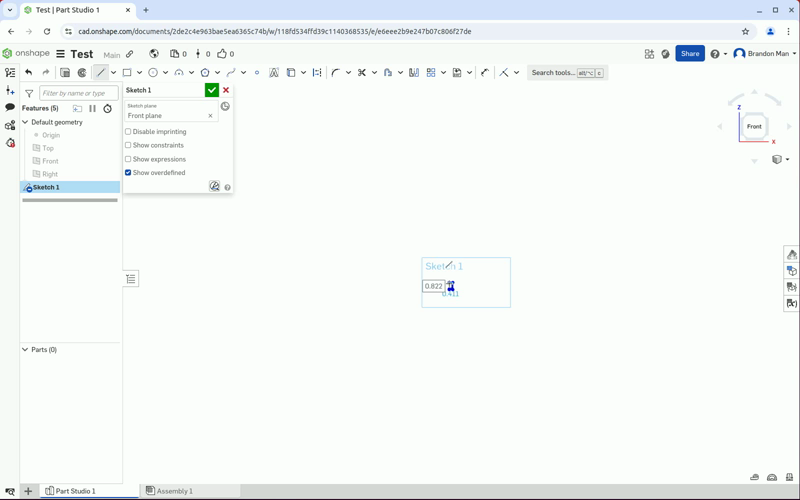
scroll(6)
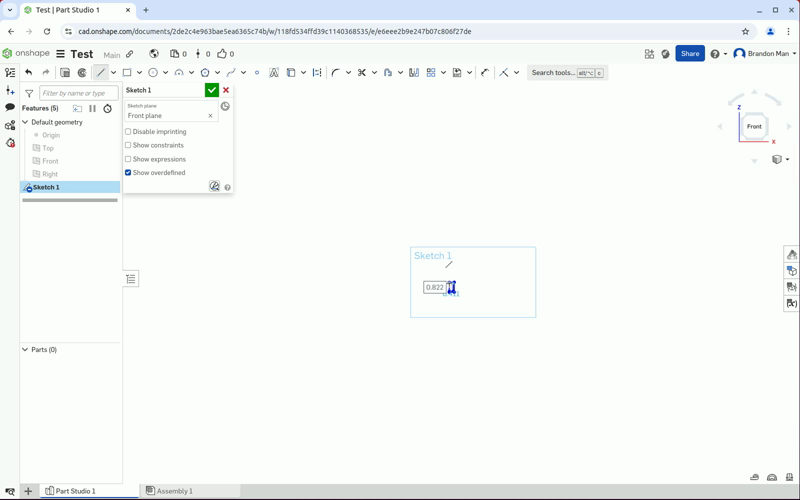
scroll(6)
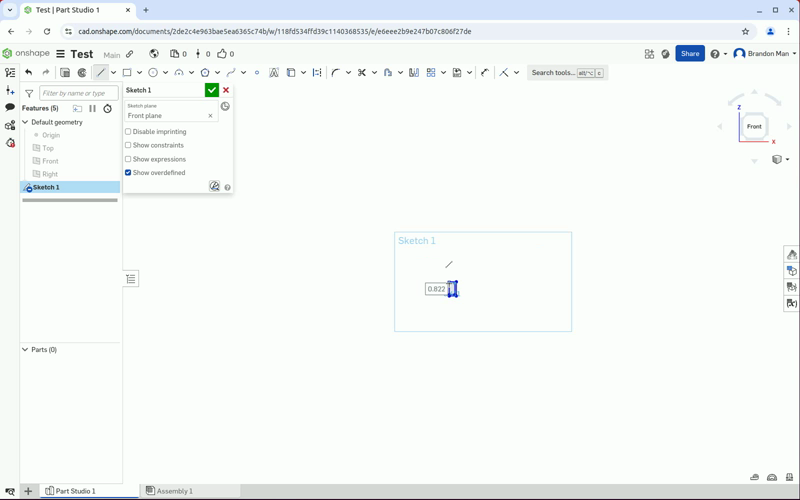
scroll(6)
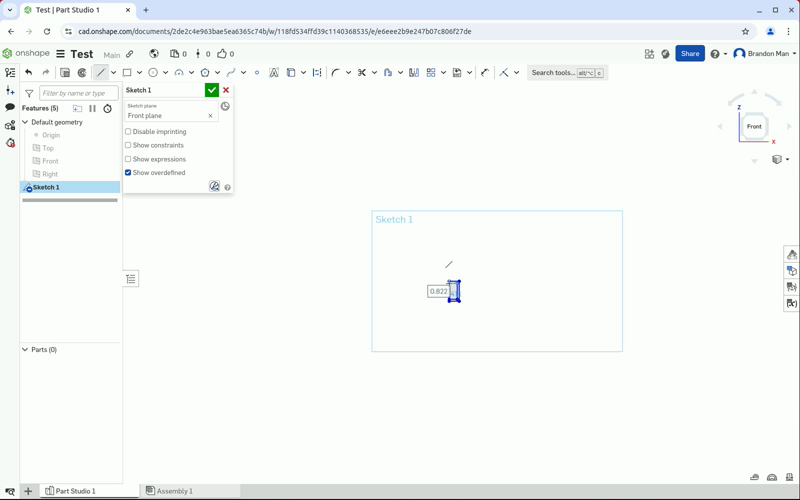
scroll(6)
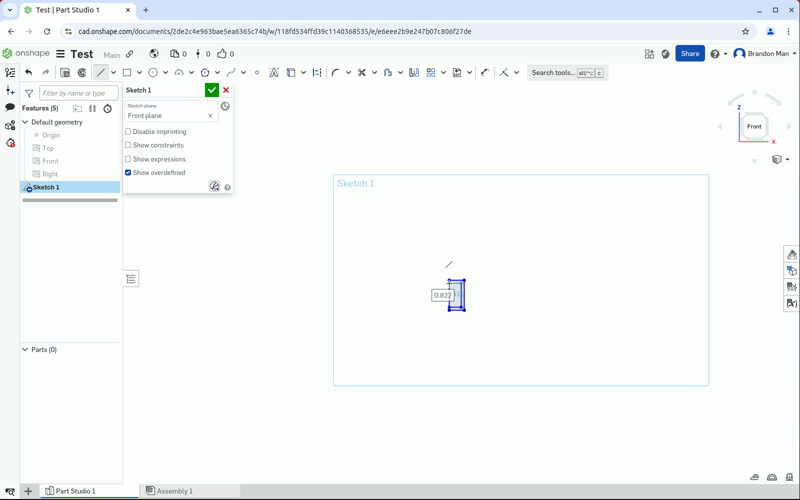
scroll(6)
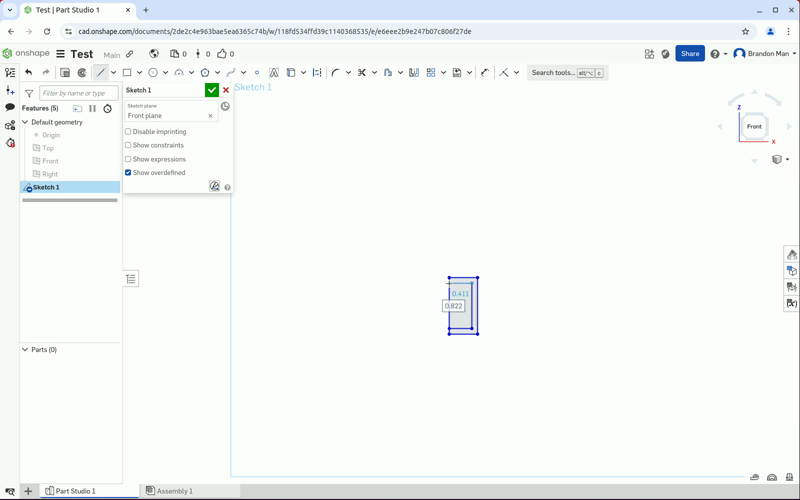
click(449, 283)
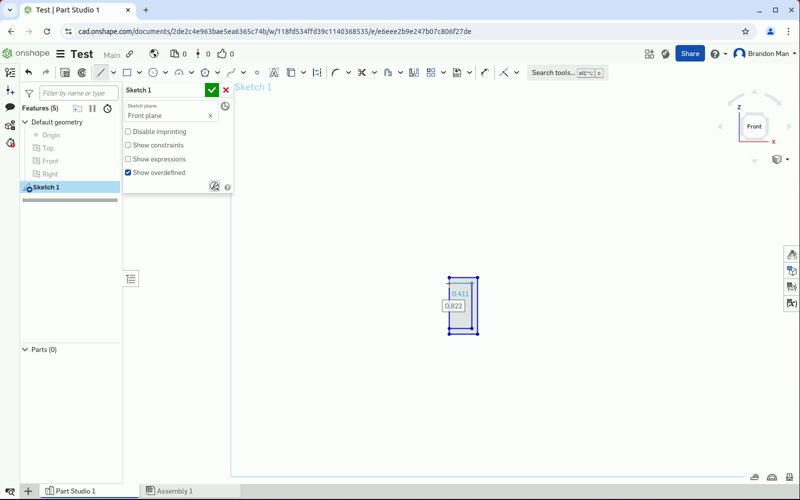
scroll(-6)
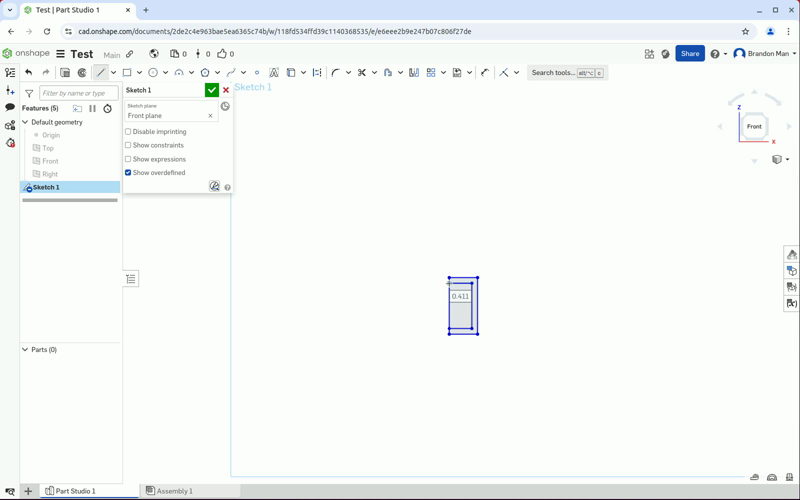
scroll(-6)
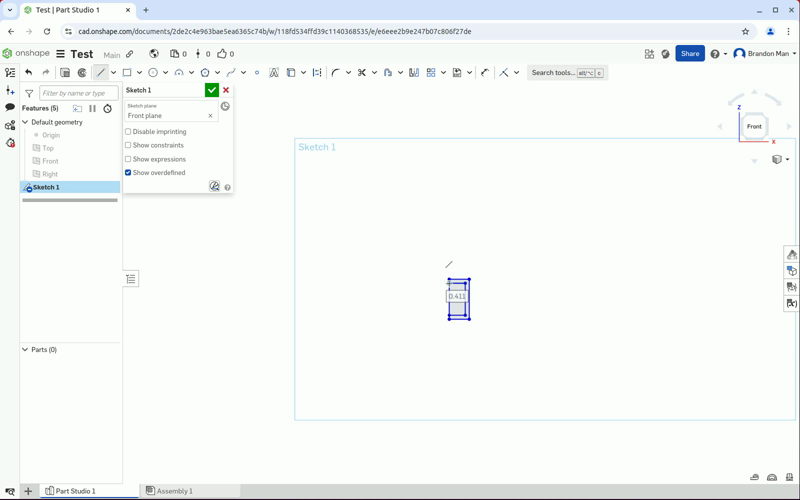
scroll(-6)
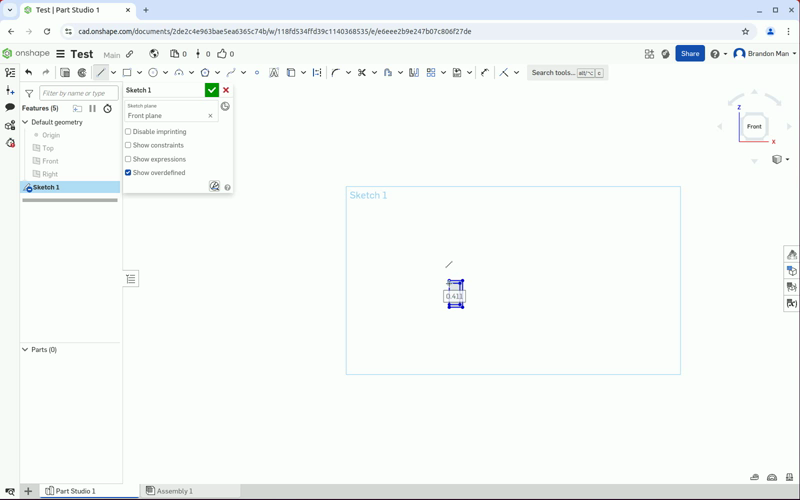
scroll(-6)
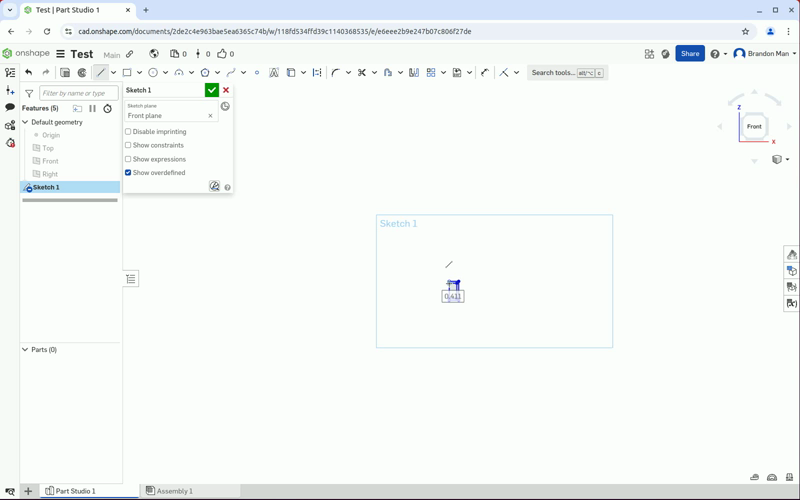
scroll(-6)
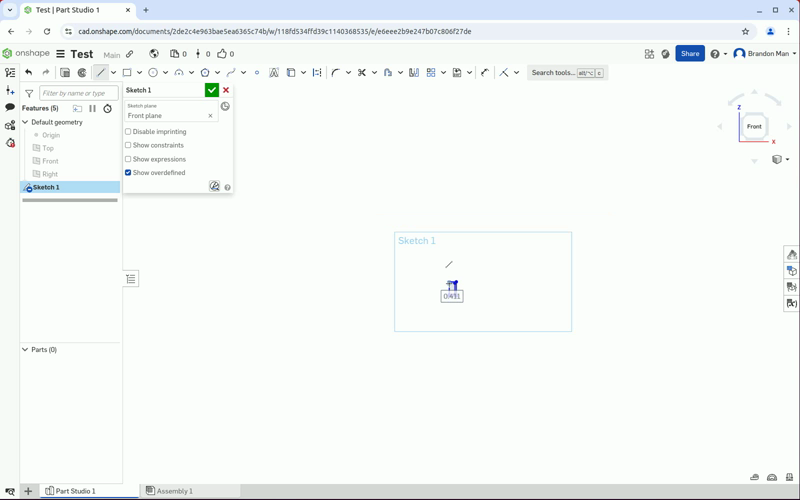
scroll(-6)
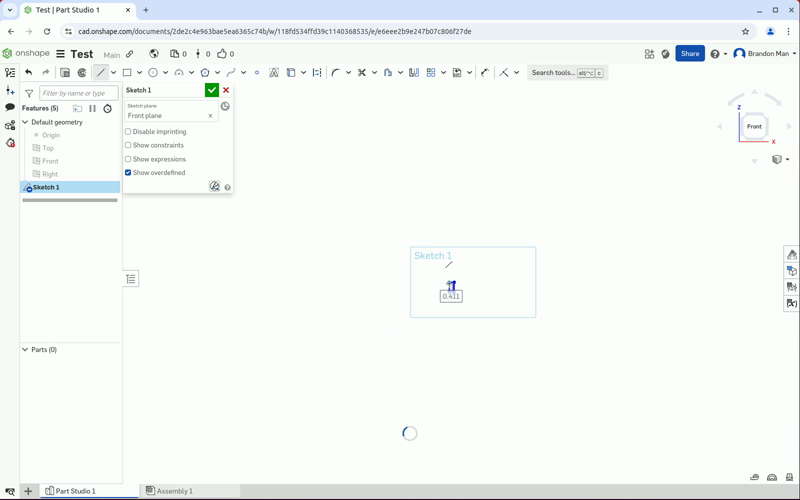
scroll(-6)
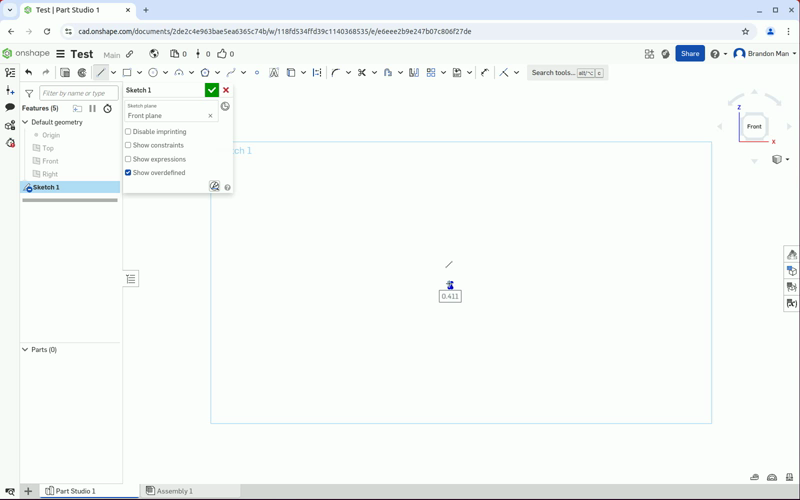
key_up(shift)
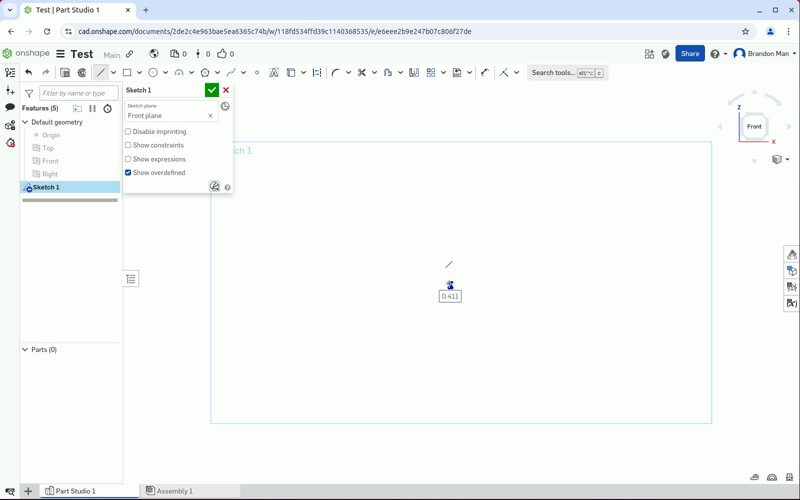
mouse_move(479, 283)
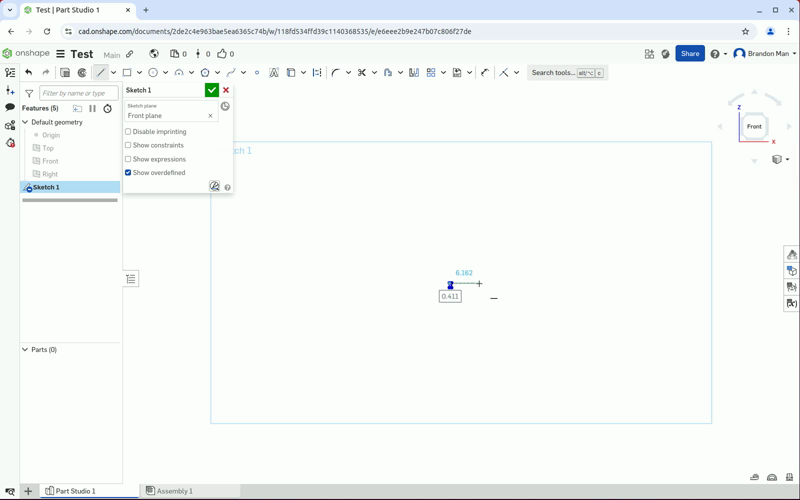
key_down(shift)
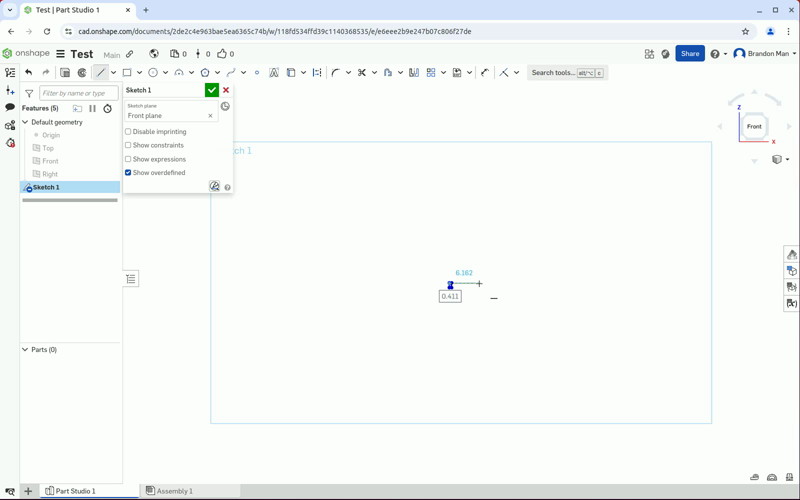
mouse_move(449, 287)
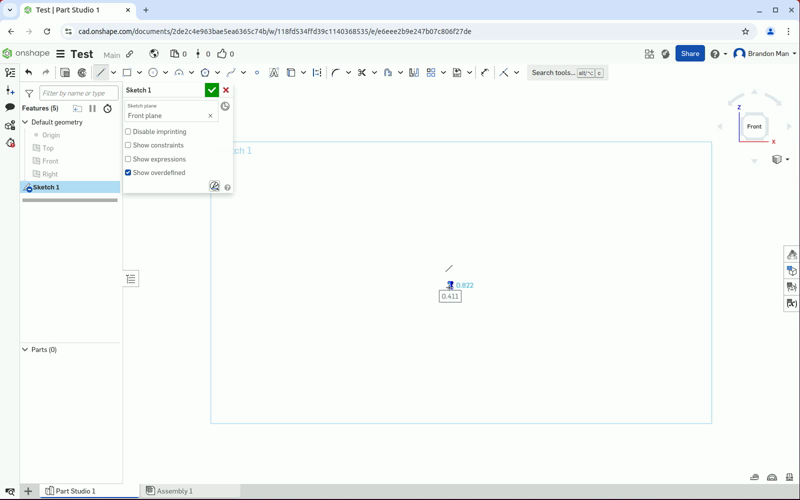
scroll(6)
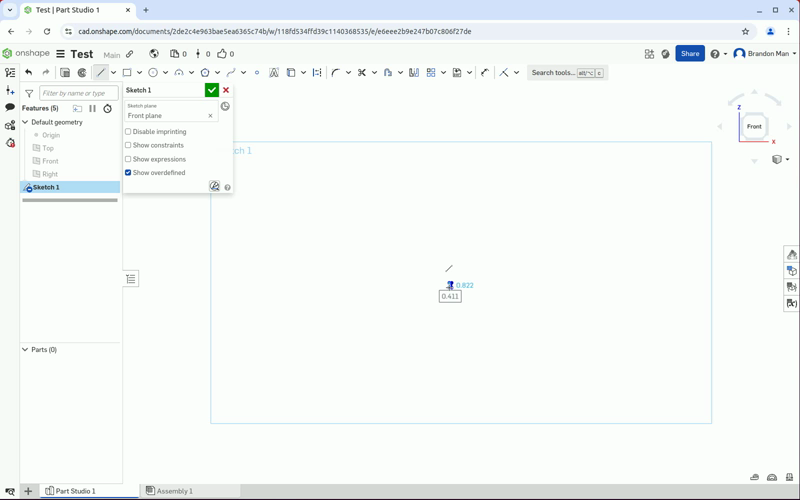
scroll(6)
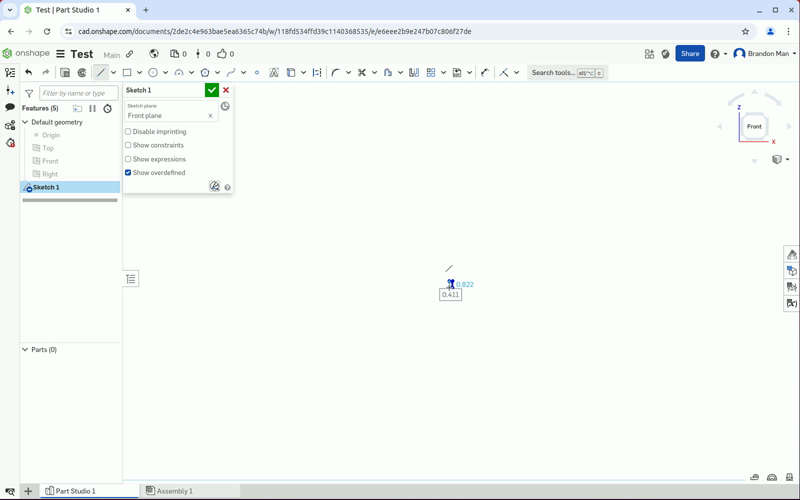
scroll(6)
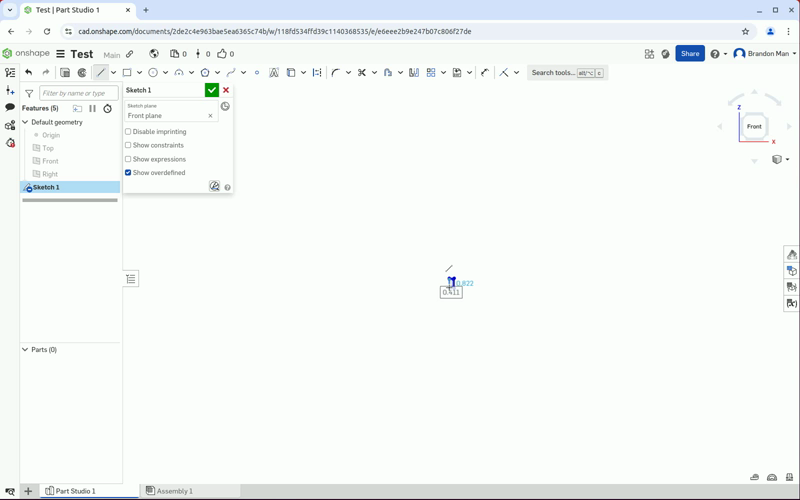
scroll(6)
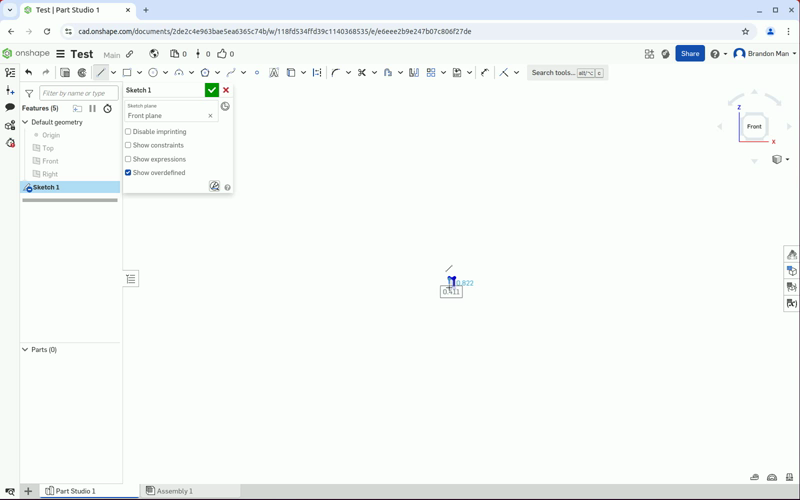
scroll(6)
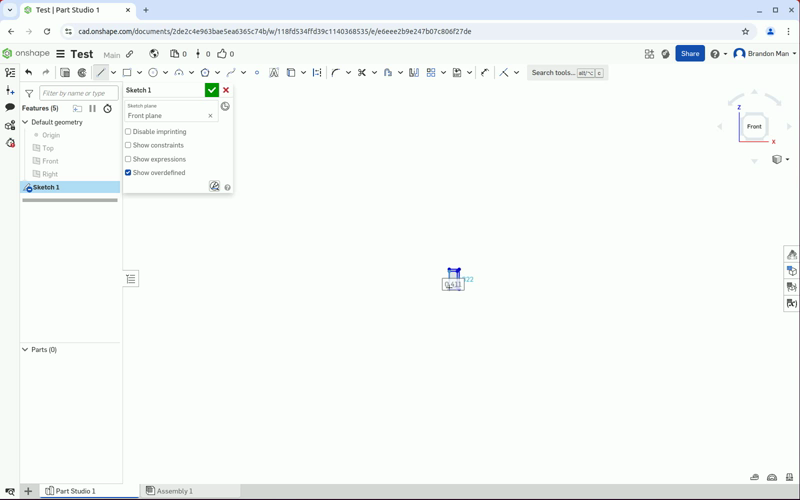
scroll(6)
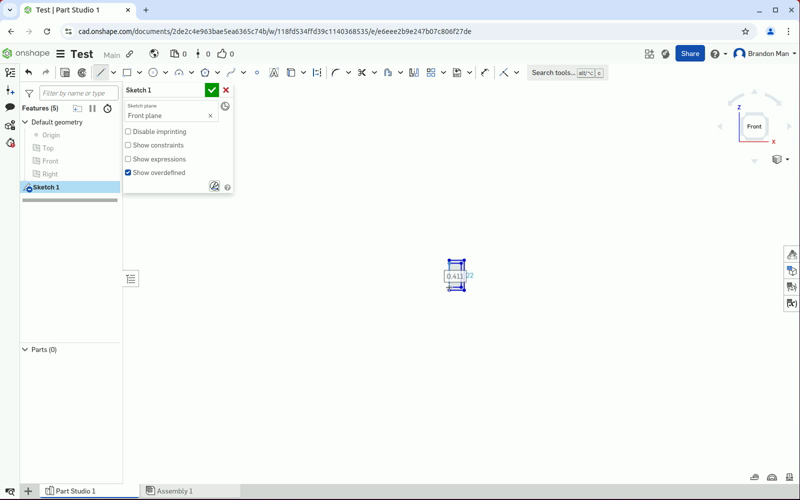
scroll(6)
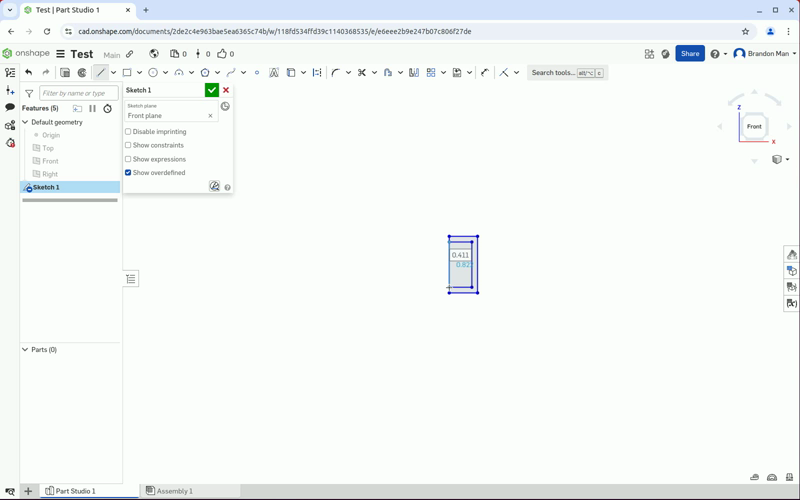
key_up(shift)
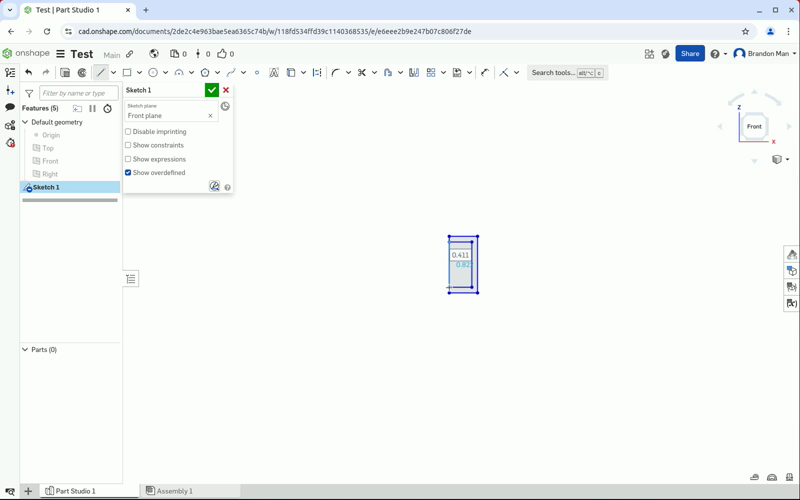
click(449, 287)
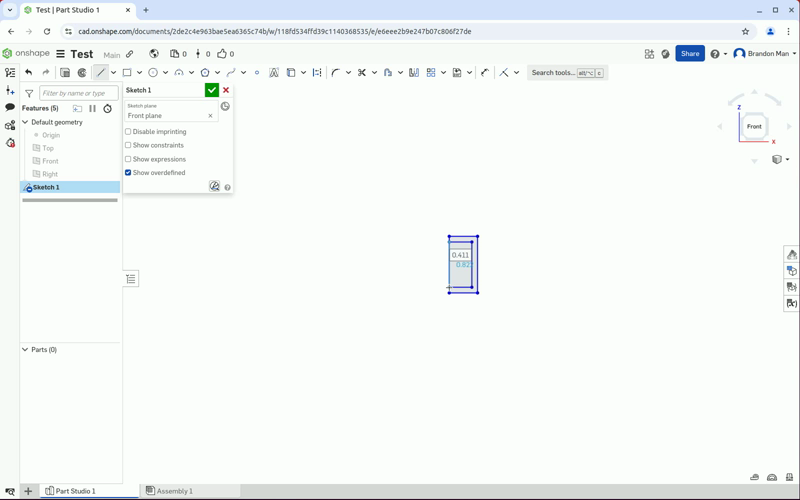
scroll(-6)
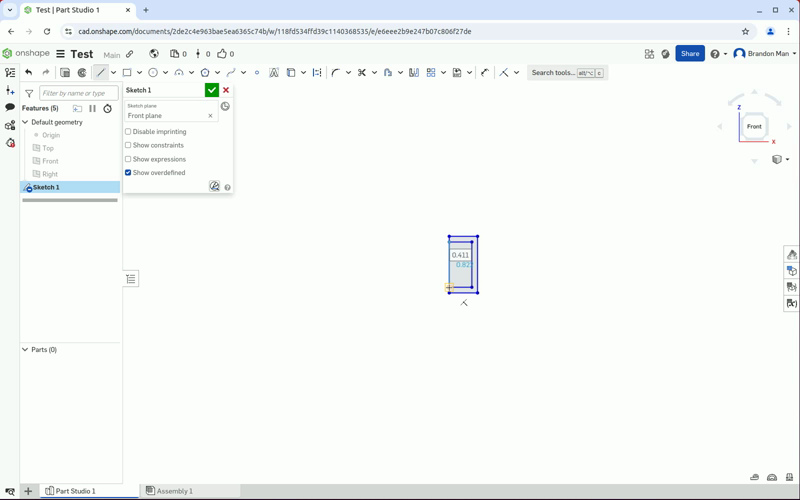
scroll(-6)
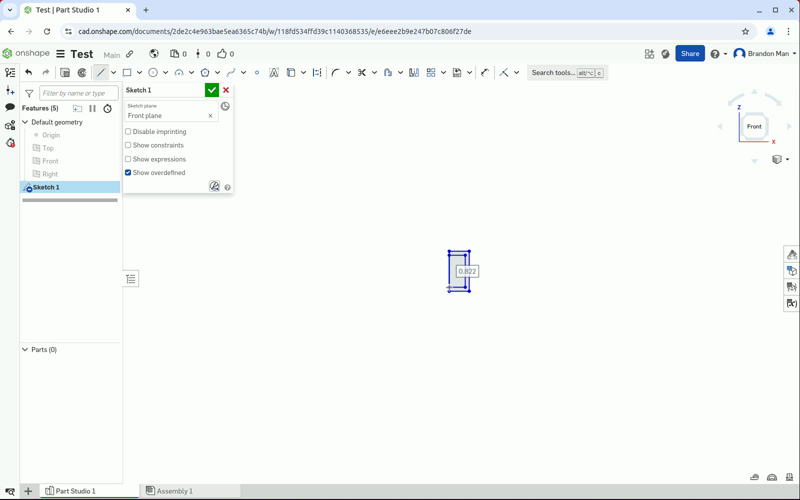
scroll(-6)
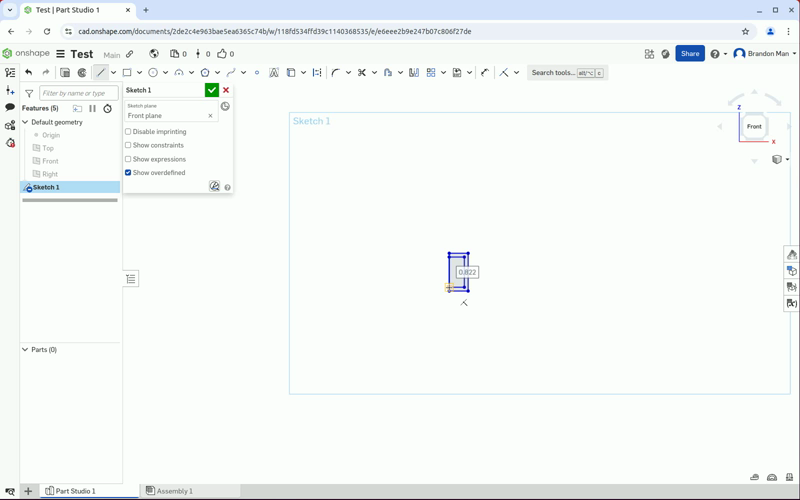
scroll(-6)
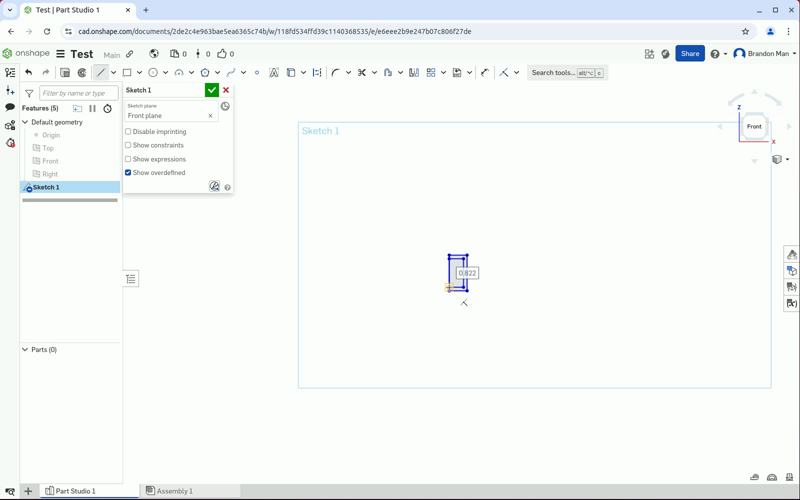
scroll(-6)
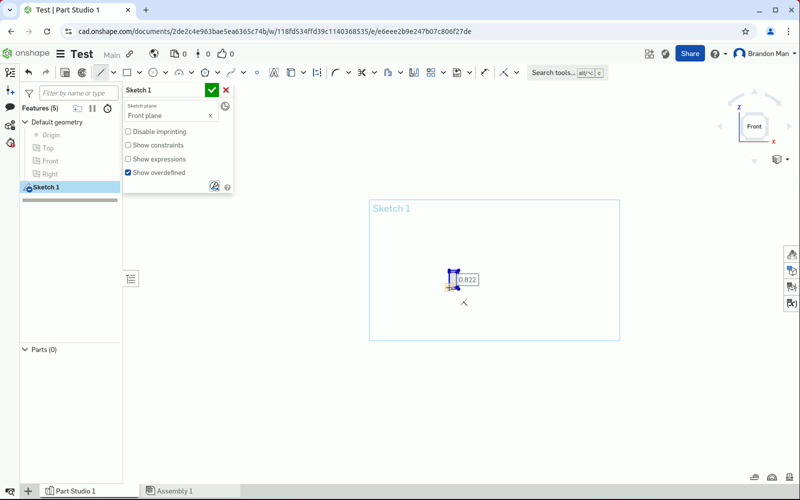
scroll(-6)
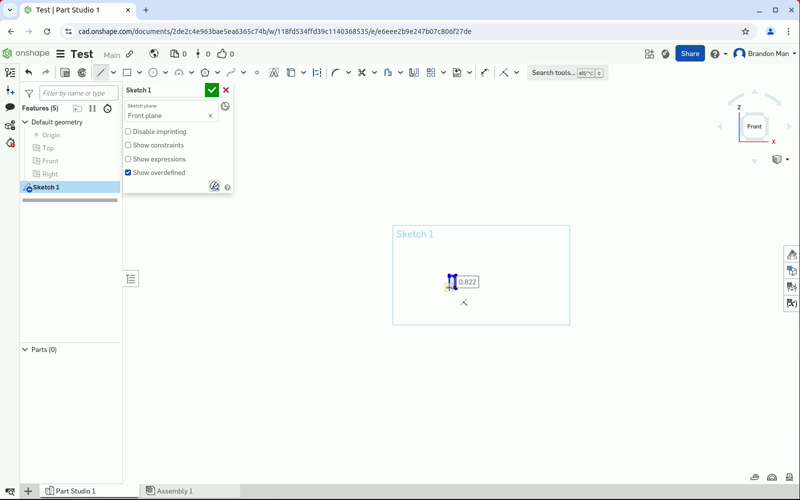
scroll(-6)
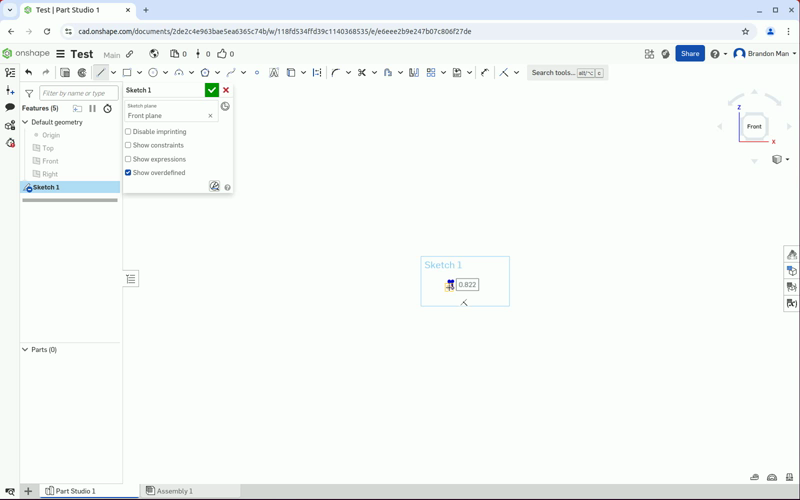
key(esc)
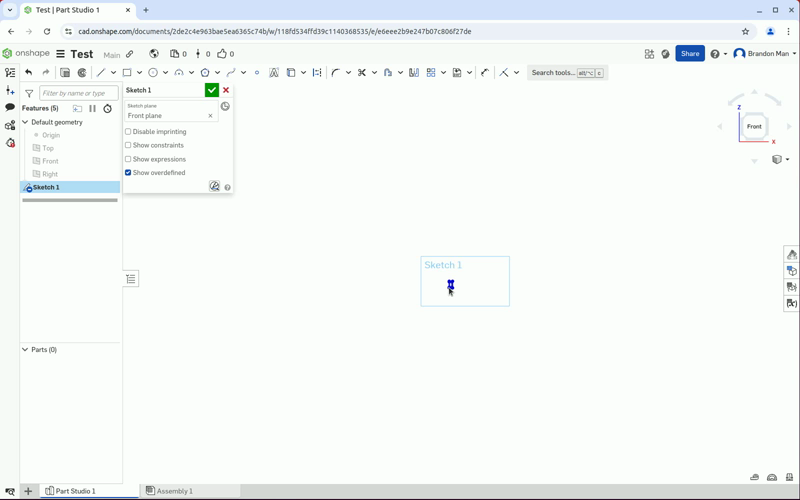
mouse_move(449, 283)
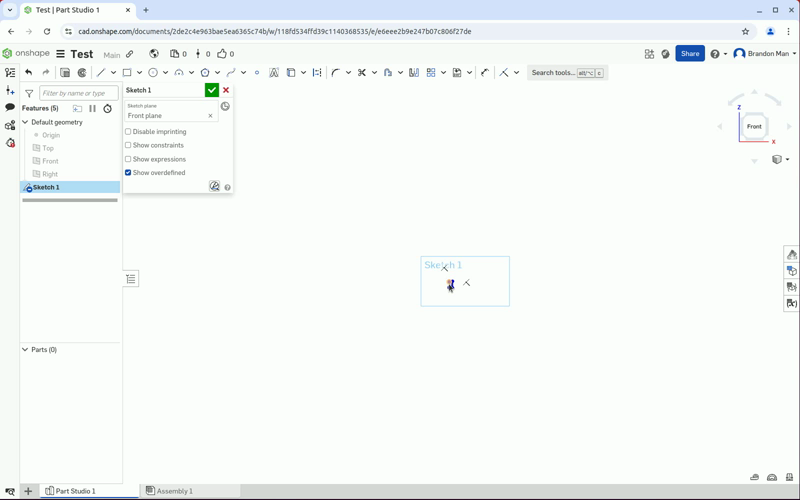
scroll(6)
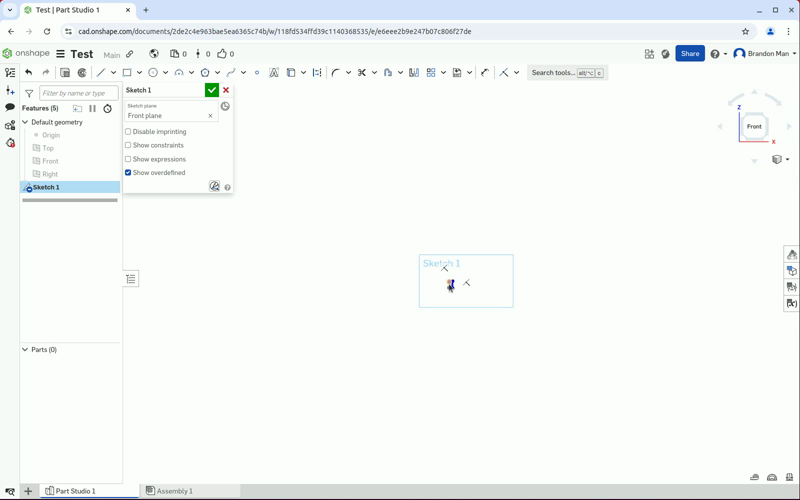
scroll(6)
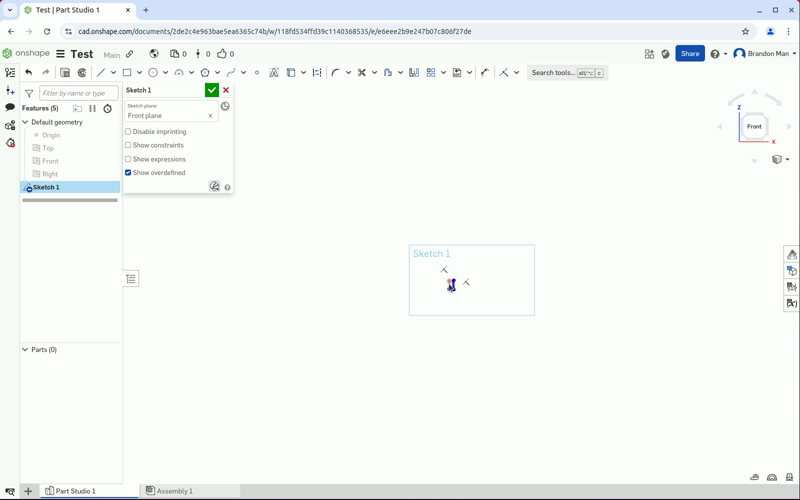
scroll(6)
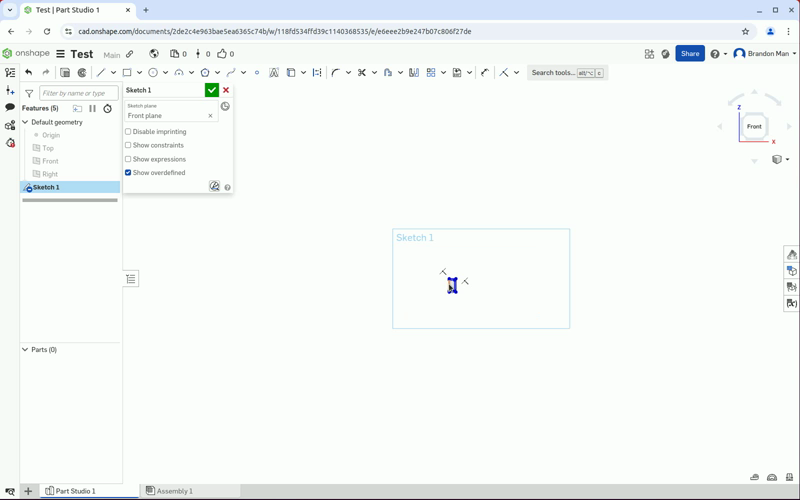
scroll(6)
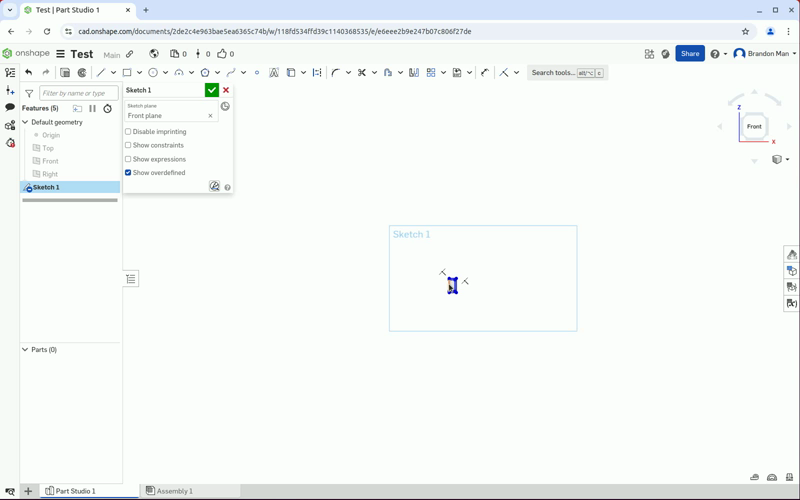
scroll(6)
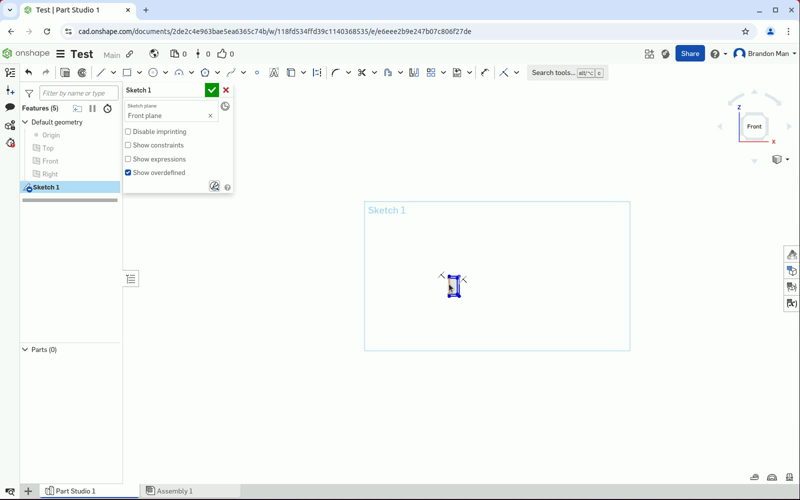
scroll(6)
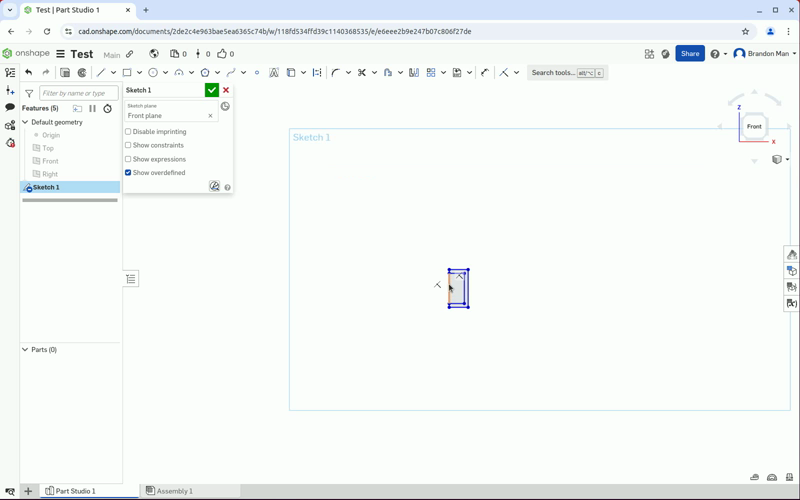
scroll(6)
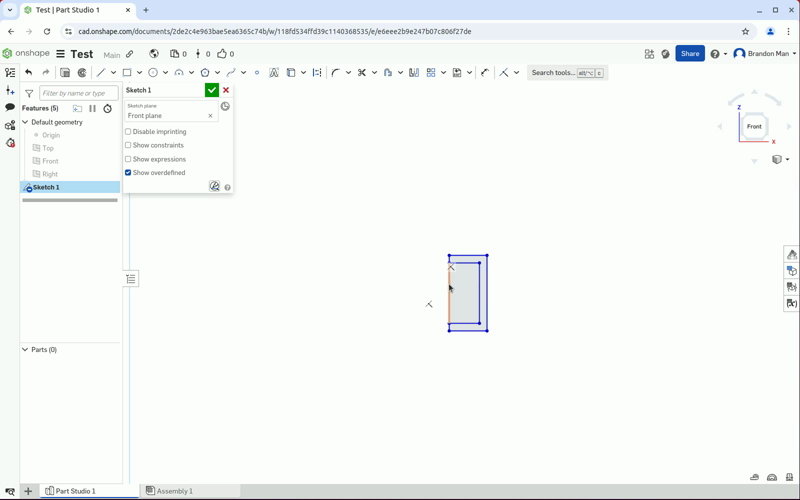
click(449, 283)
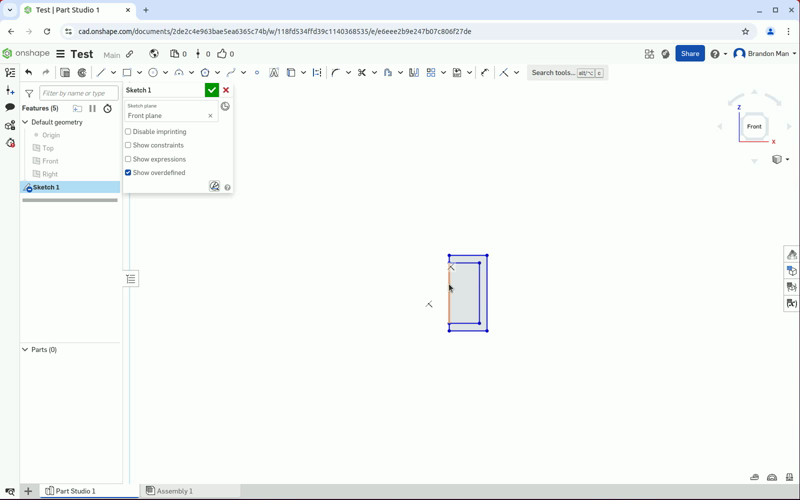
scroll(-6)
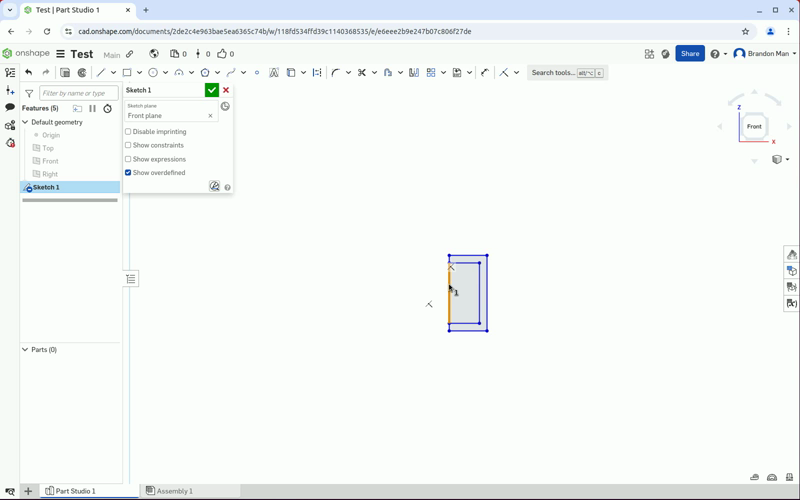
scroll(-6)
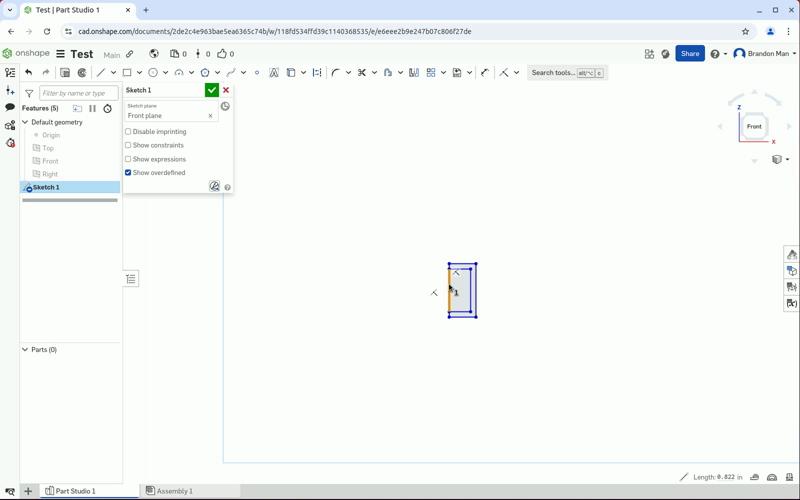
scroll(-6)
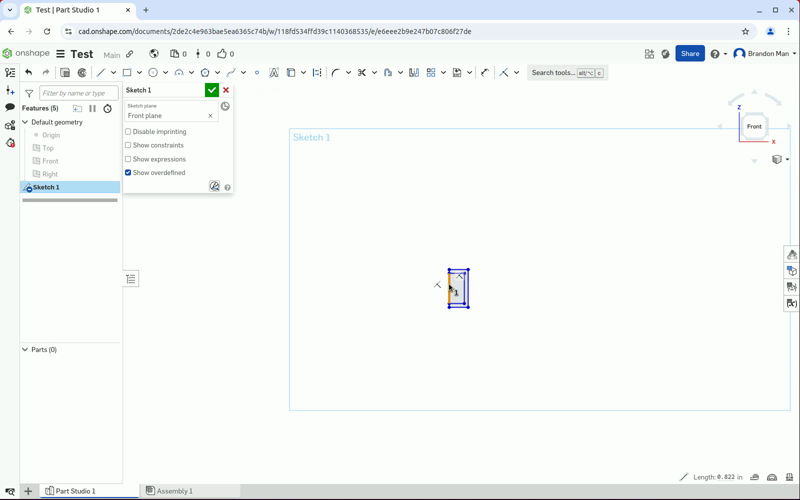
scroll(-6)
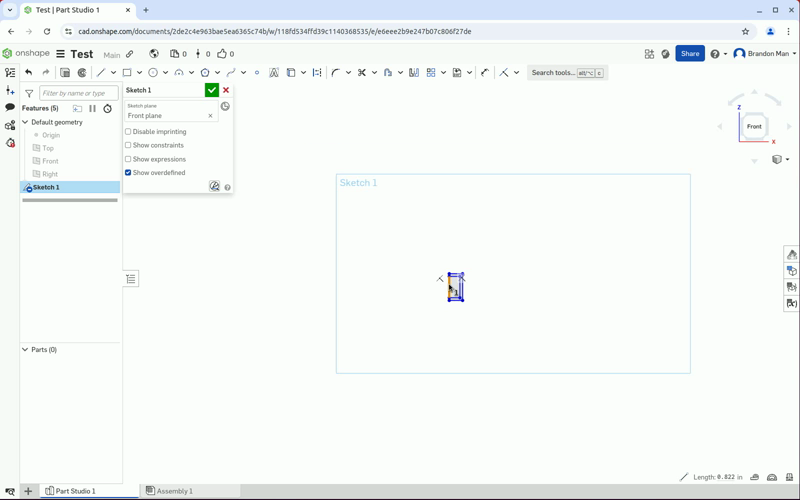
scroll(-6)
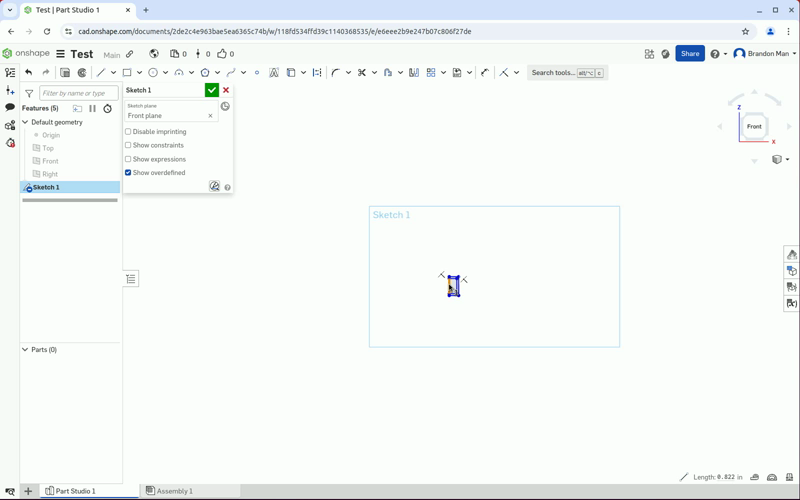
scroll(-6)
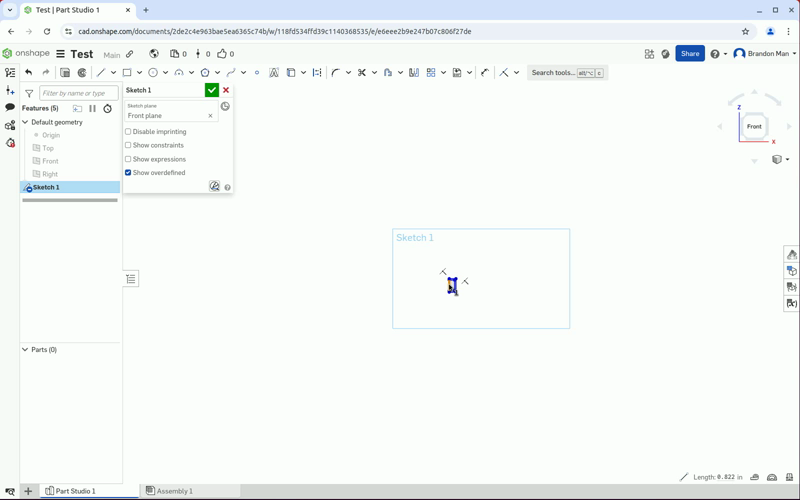
scroll(-6)
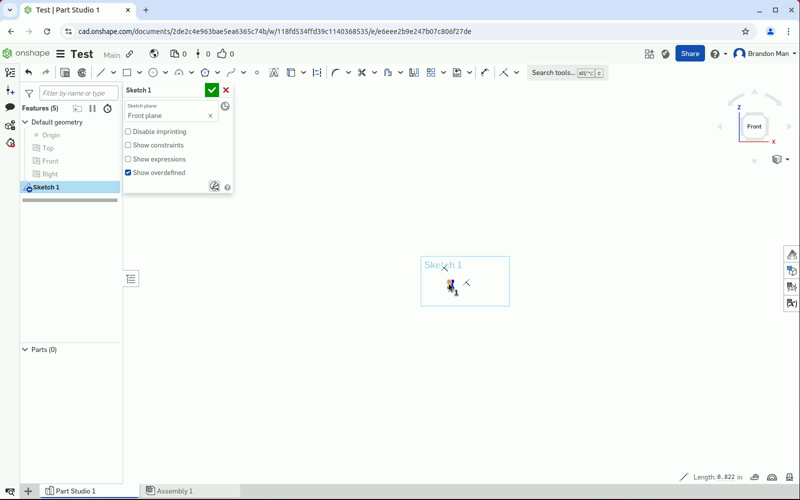
mouse_move(73, 352)
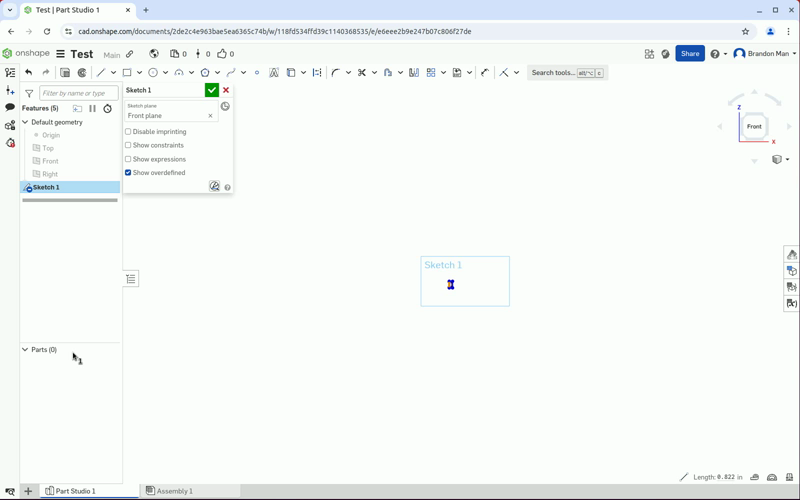
key(shift+y)
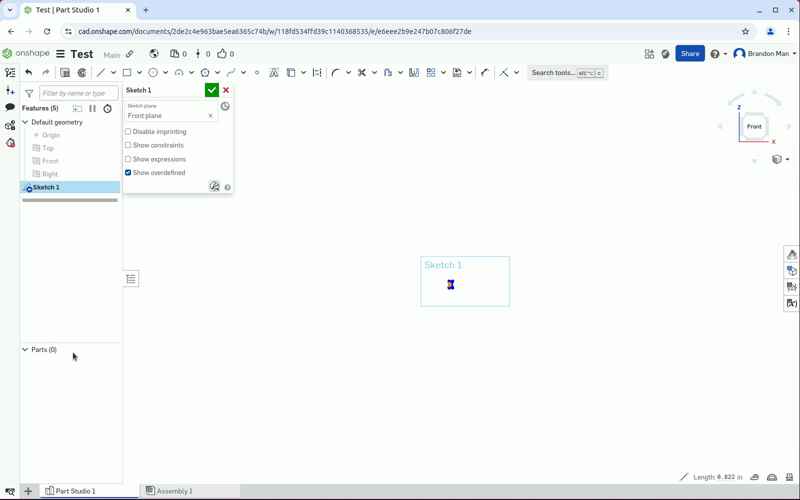
key(shift+e)
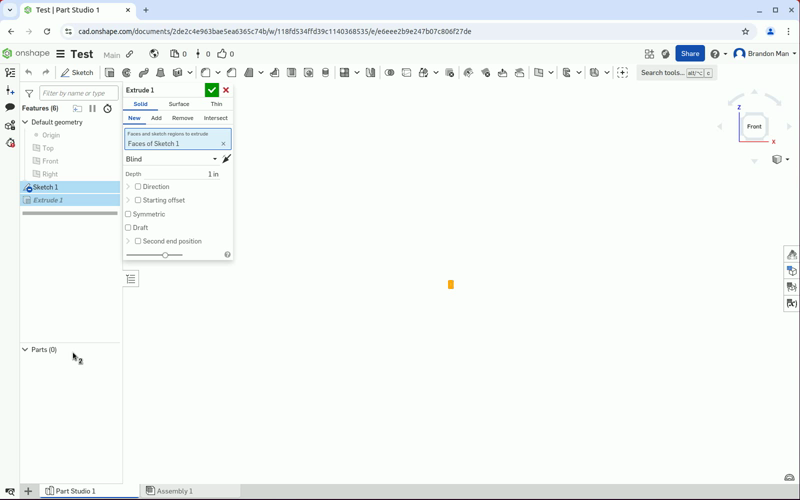
mouse_move(143, 106)
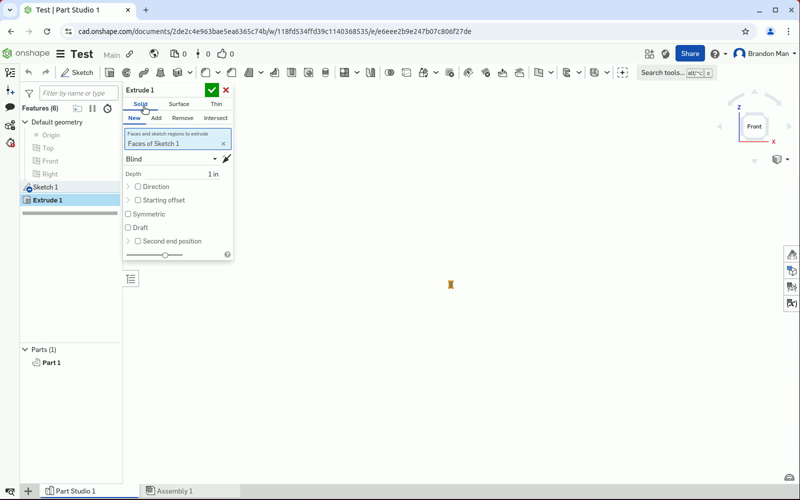
click(143, 106)
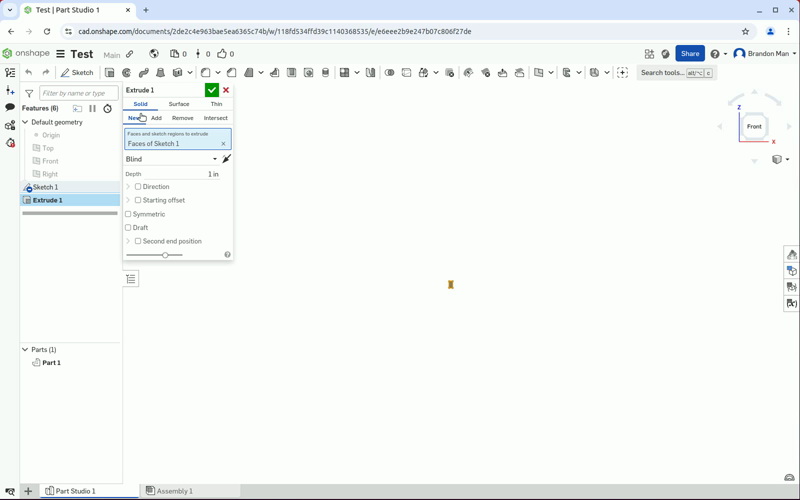
mouse_move(137, 120)
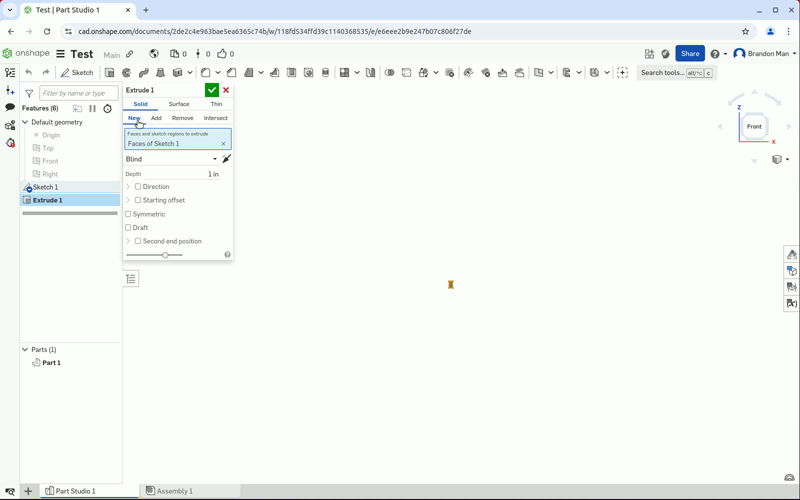
click(137, 120)
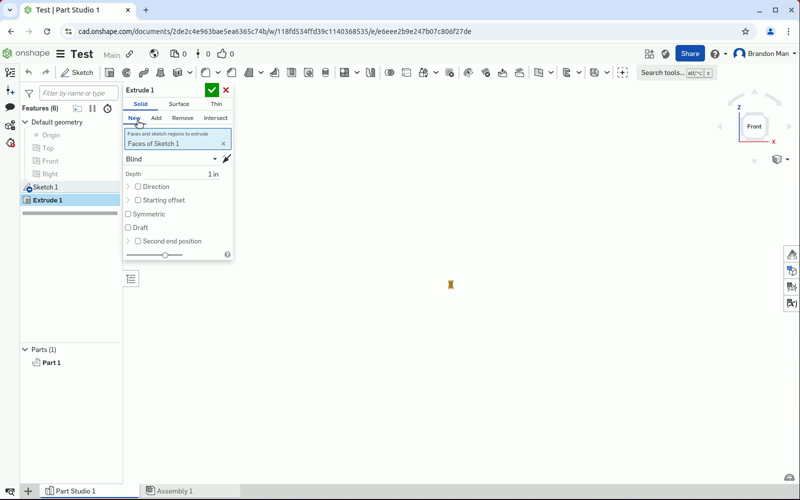
key(tab, 4)
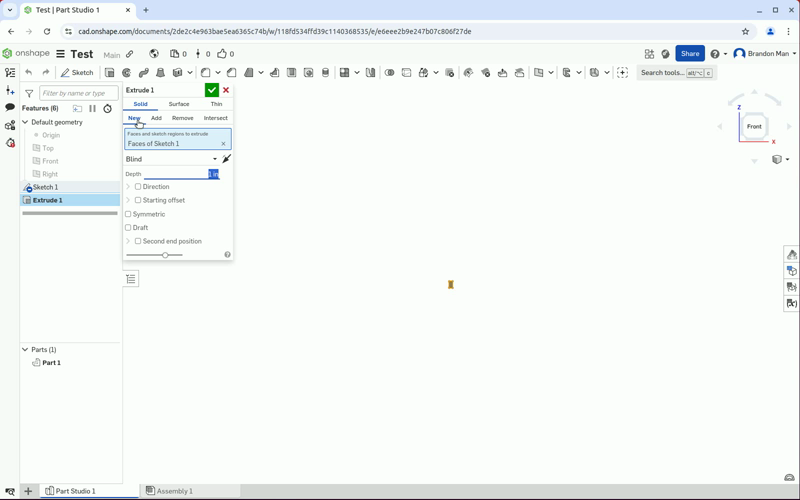
text(-23.108)
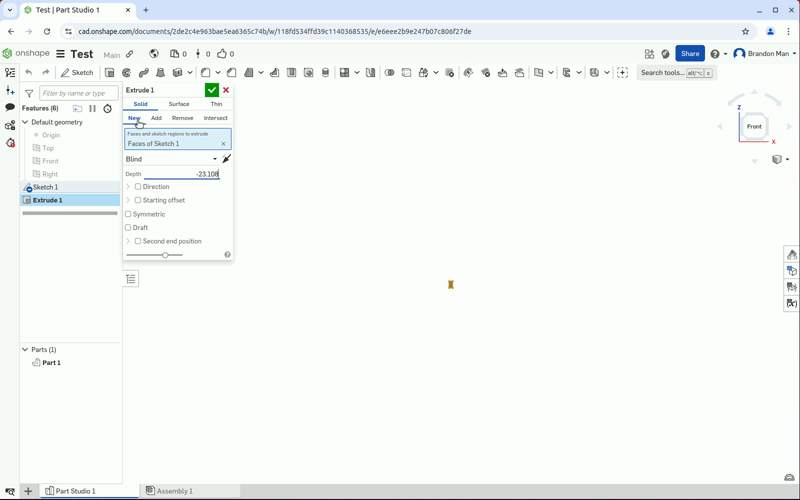
key(enter)
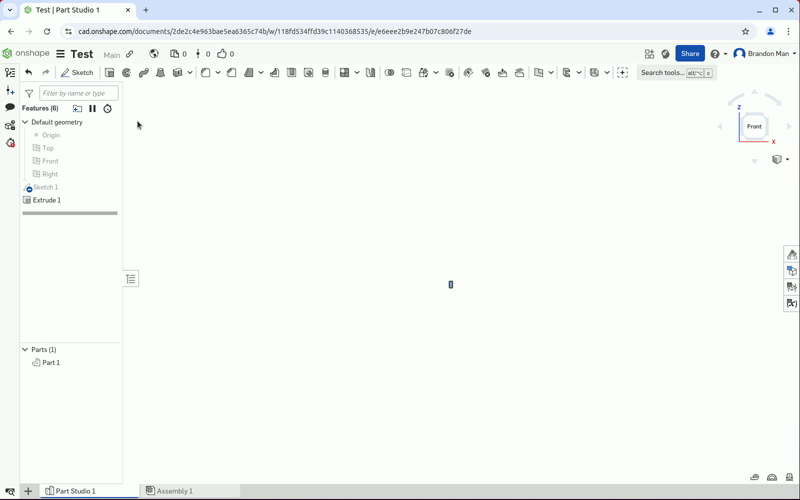
key(shift+h)
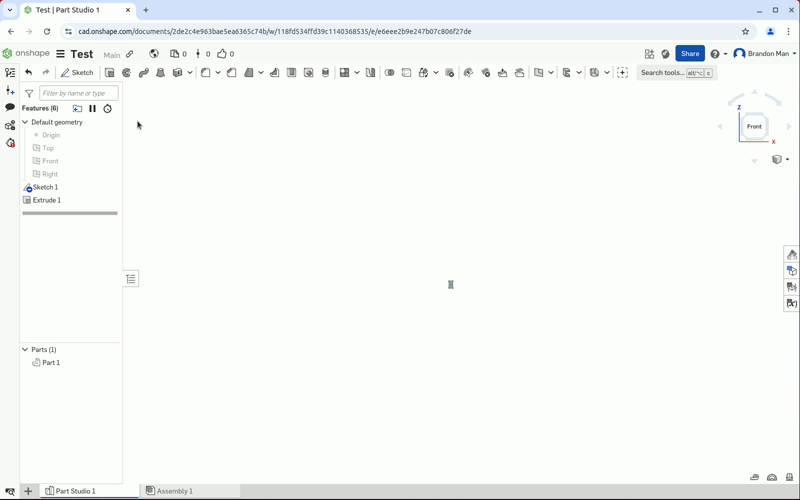
key(shift+h)
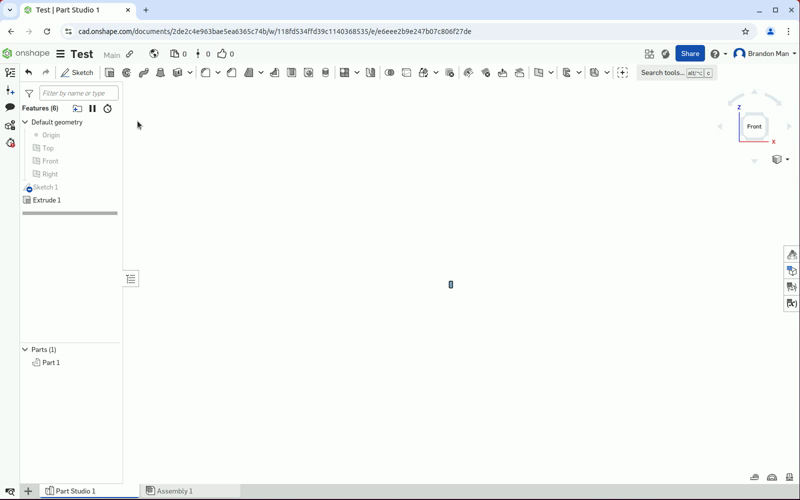
mouse_move(73, 189)
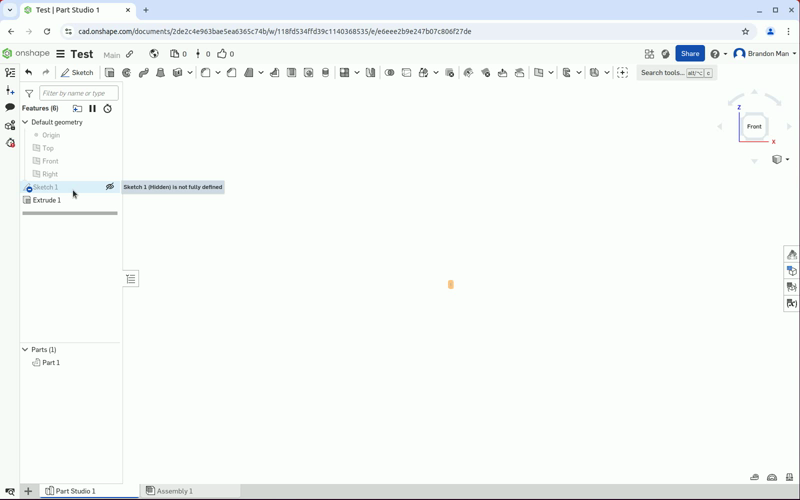
click(73, 189)
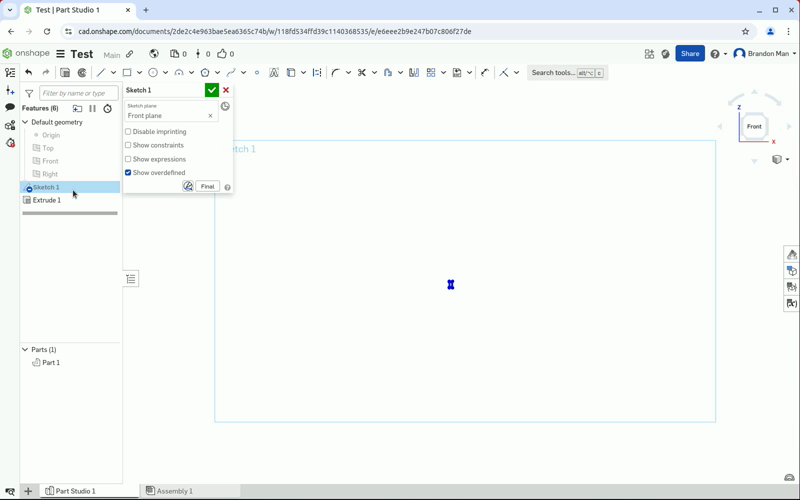
mouse_move(229, 92)
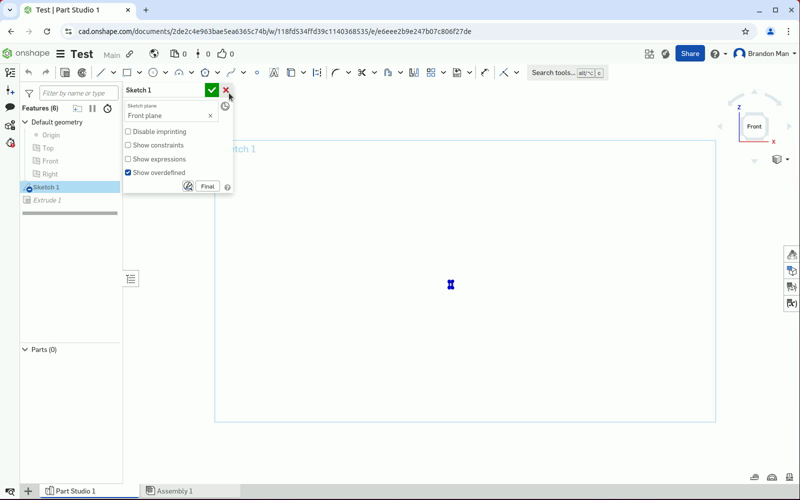
click(229, 92)
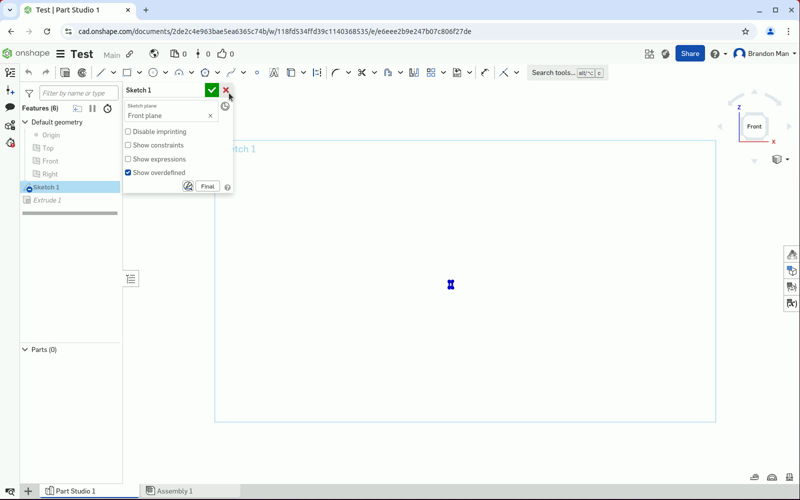
key(shift+s)
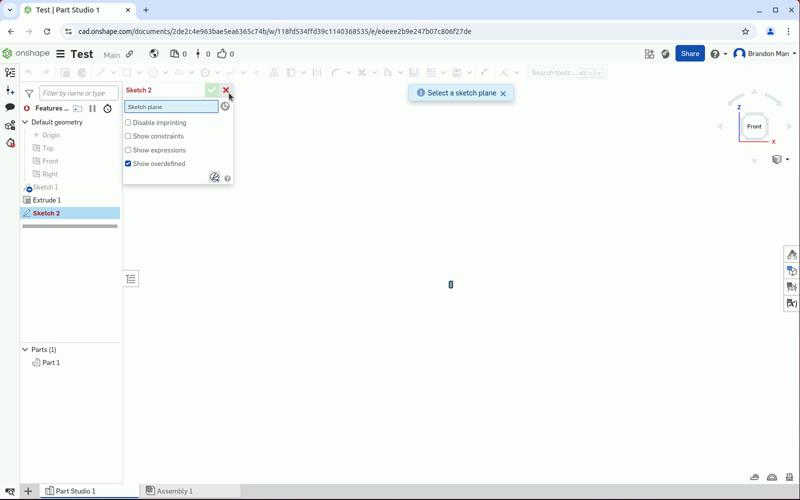
mouse_move(73, 163)
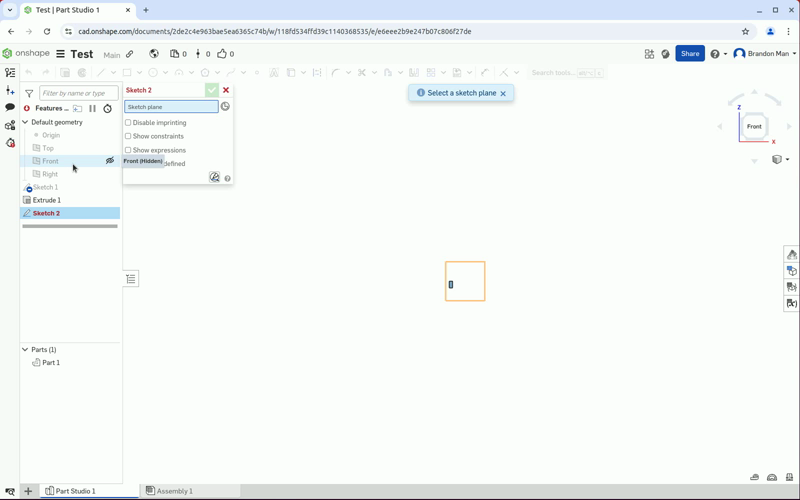
click(73, 163)
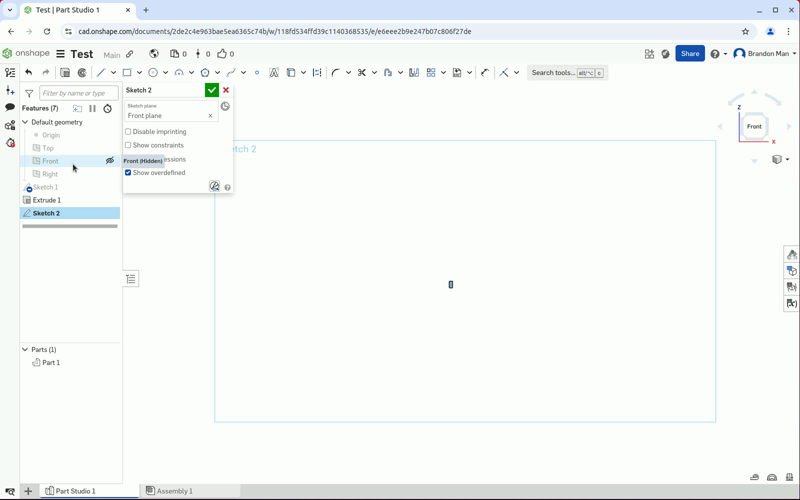
mouse_move(73, 352)
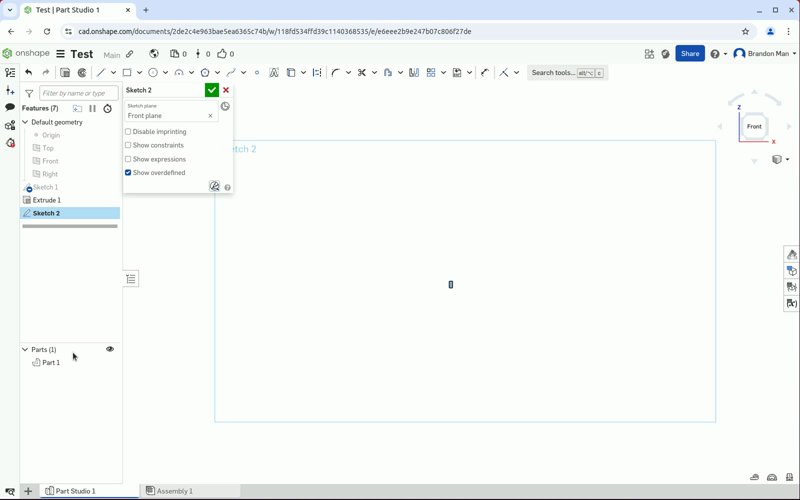
key(y)
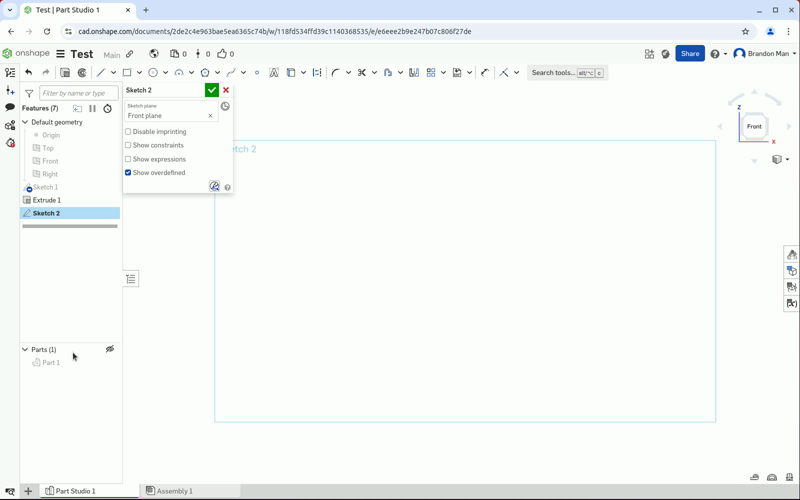
key(l)
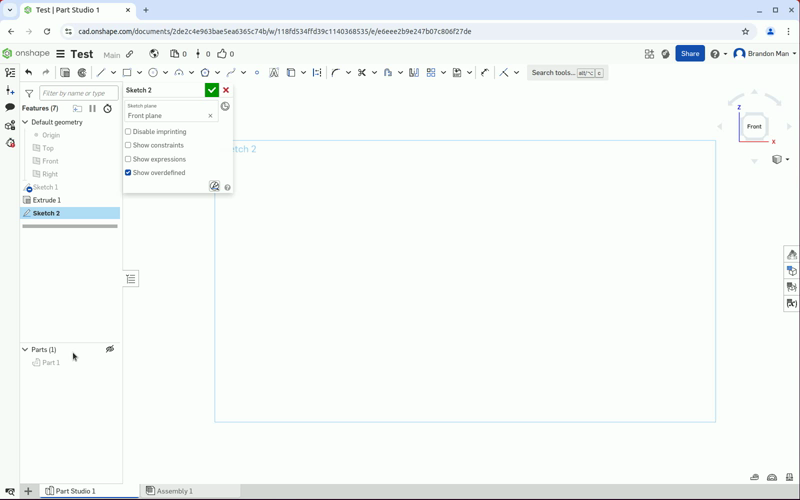
key_down(shift)
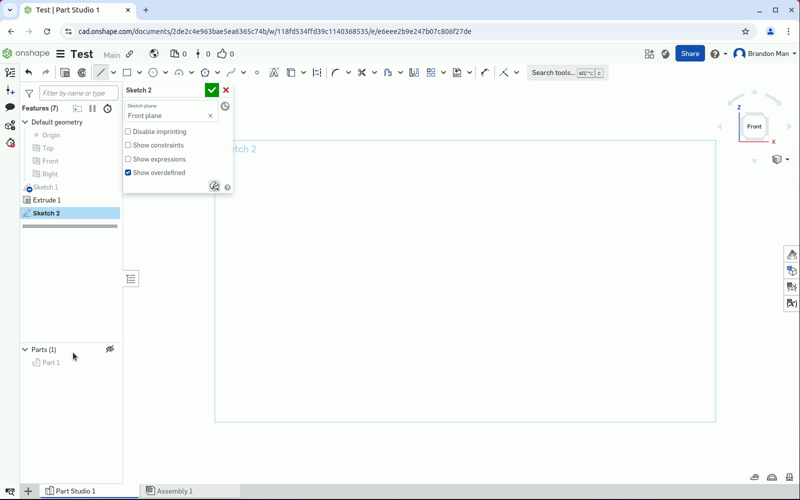
mouse_move(470, 287)
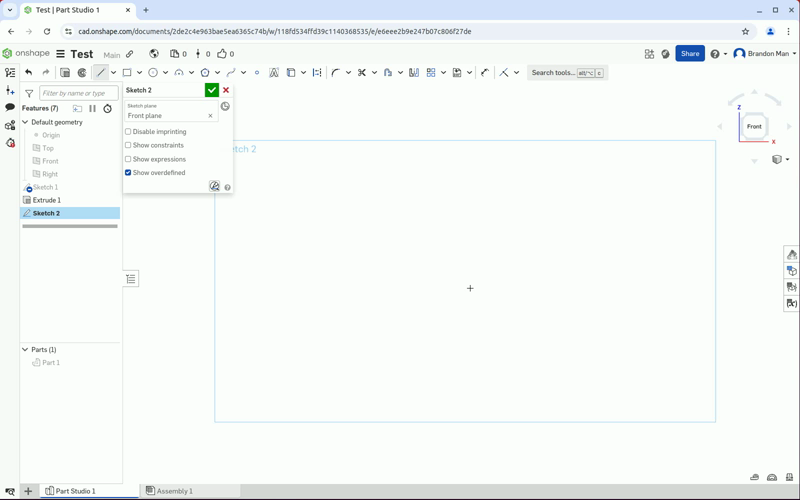
click(470, 287)
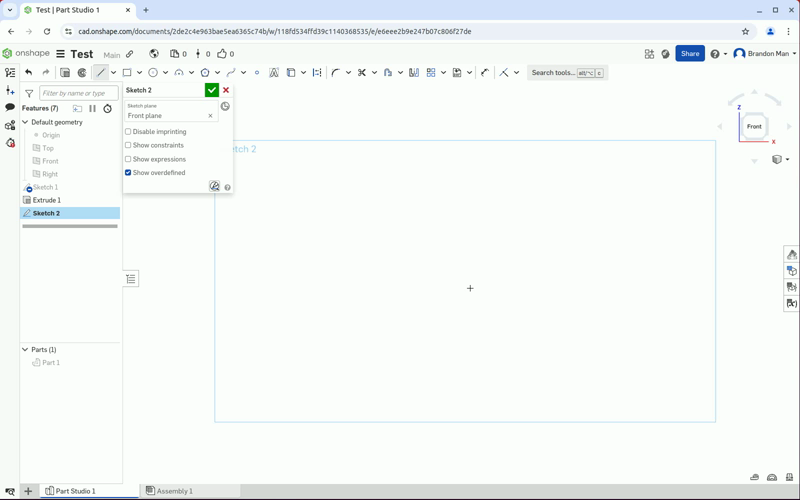
key_up(shift)
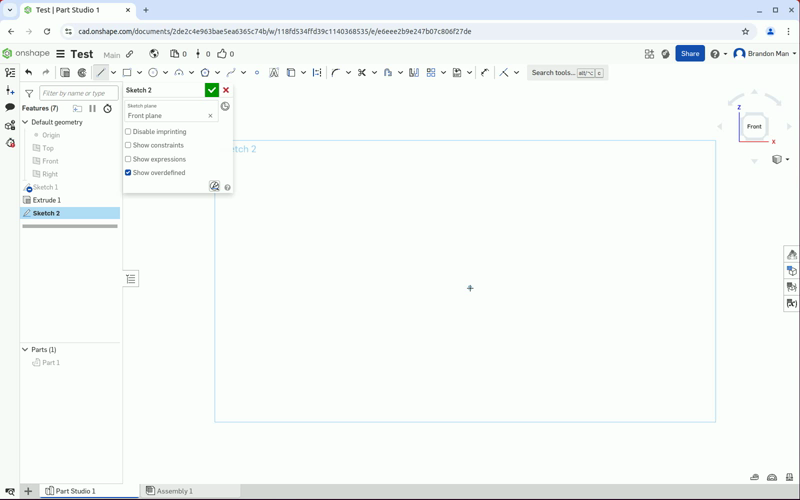
key_down(shift)
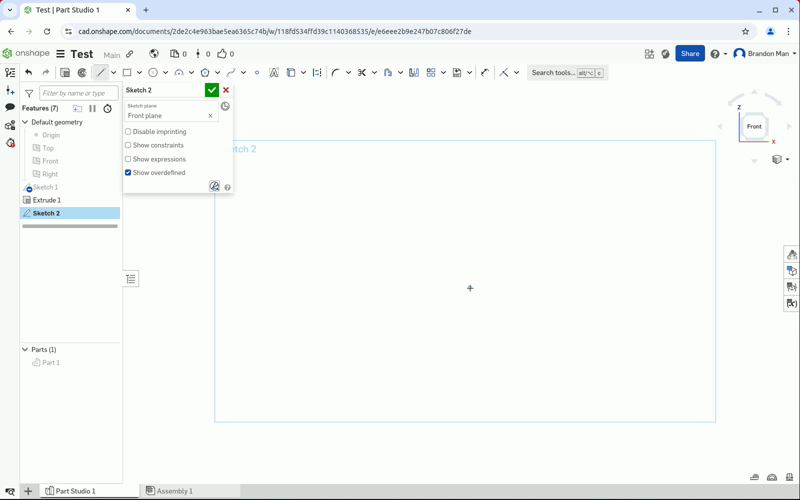
mouse_move(500, 287)
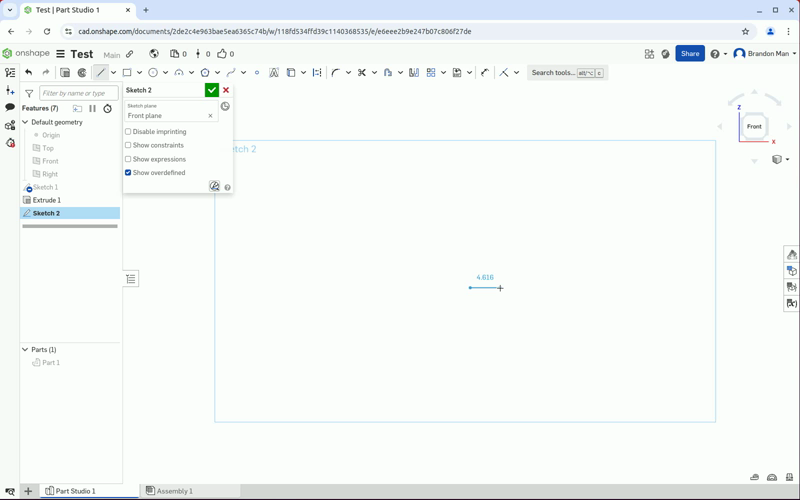
mouse_move(472, 287)
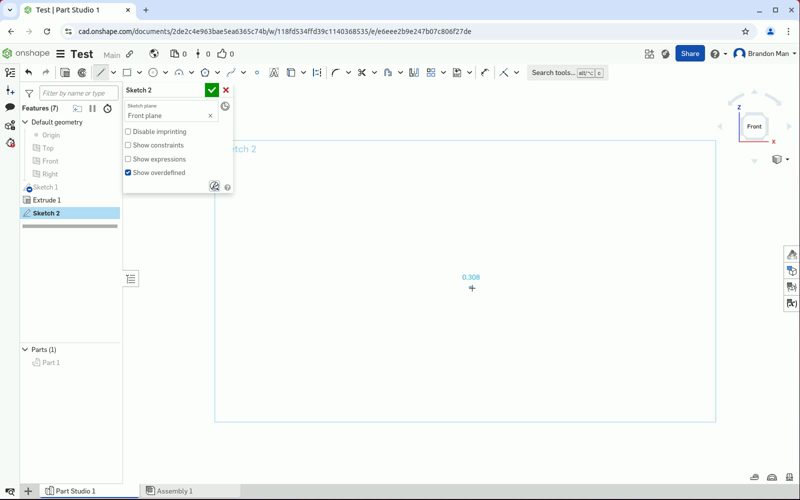
scroll(6)
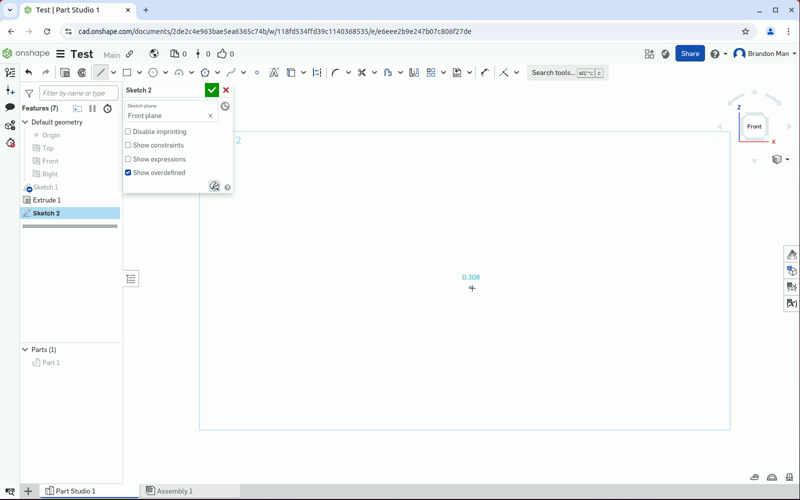
scroll(6)
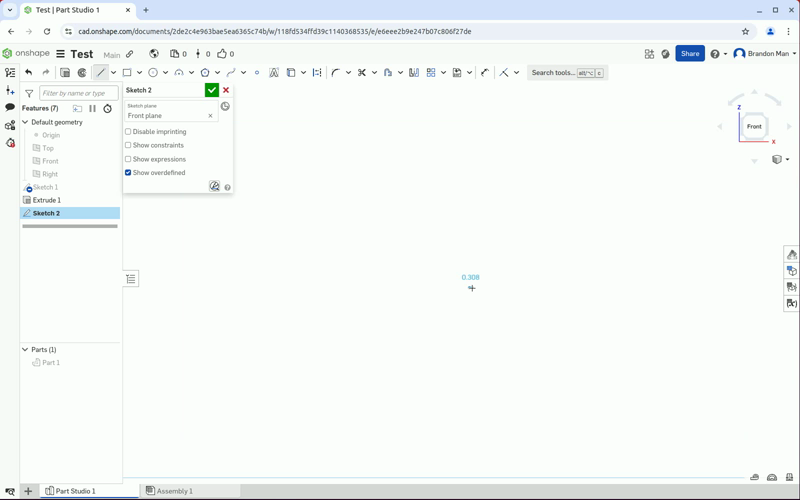
scroll(6)
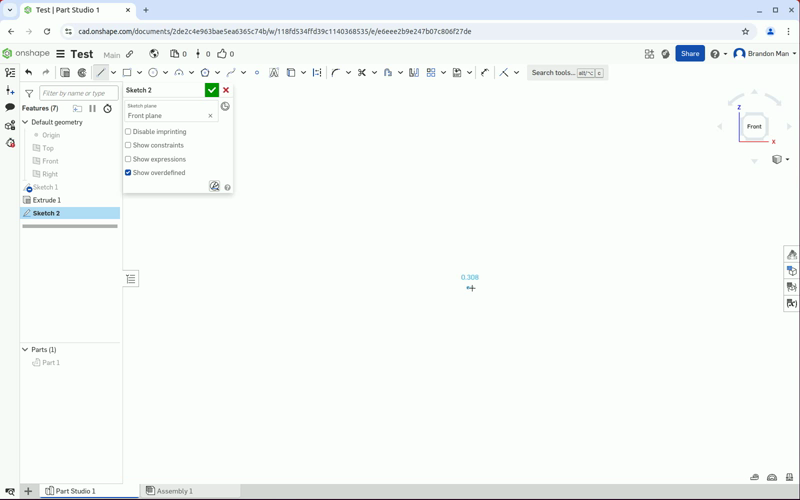
scroll(6)
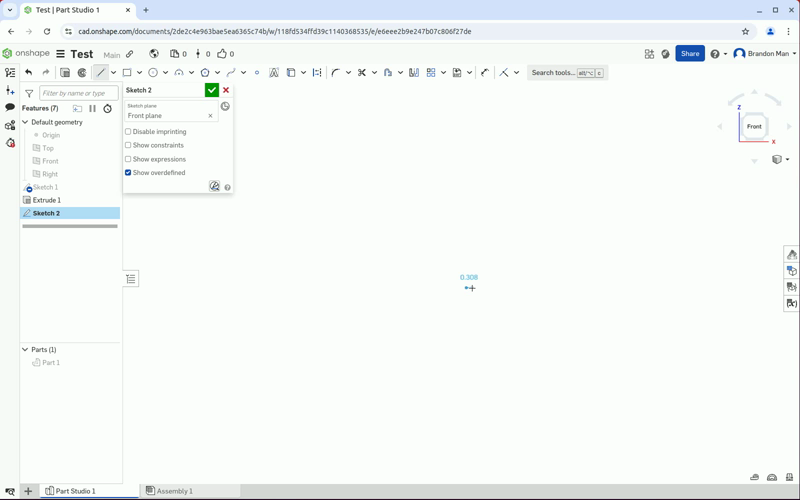
scroll(6)
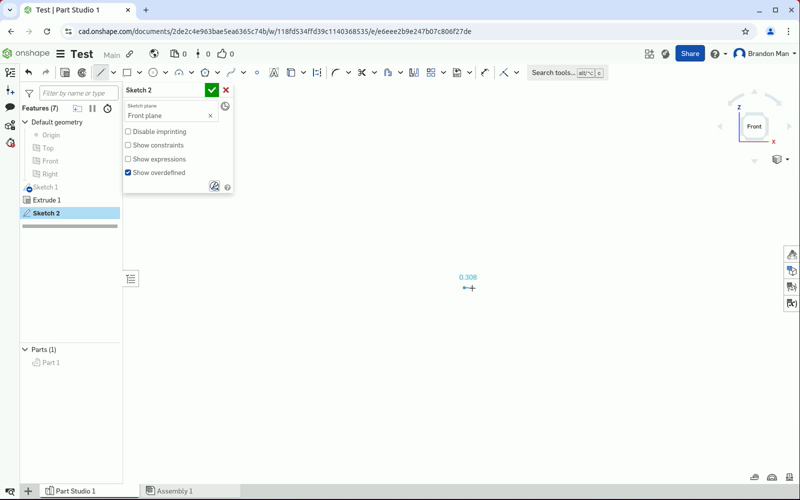
scroll(6)
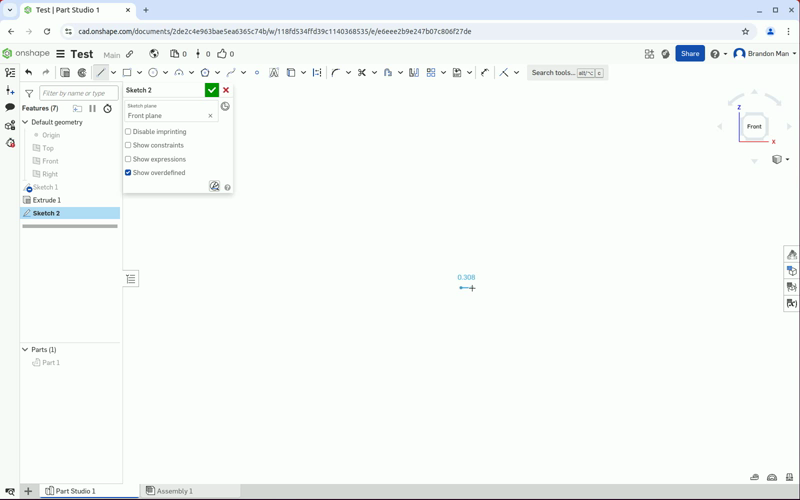
scroll(6)
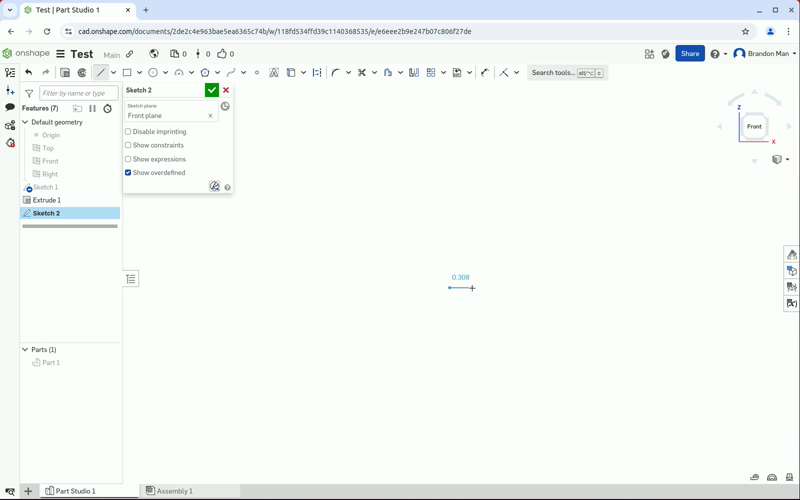
click(472, 287)
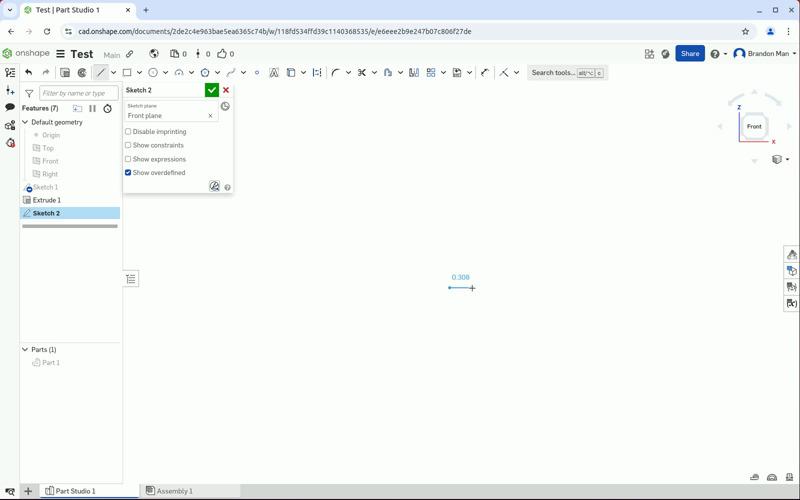
scroll(-6)
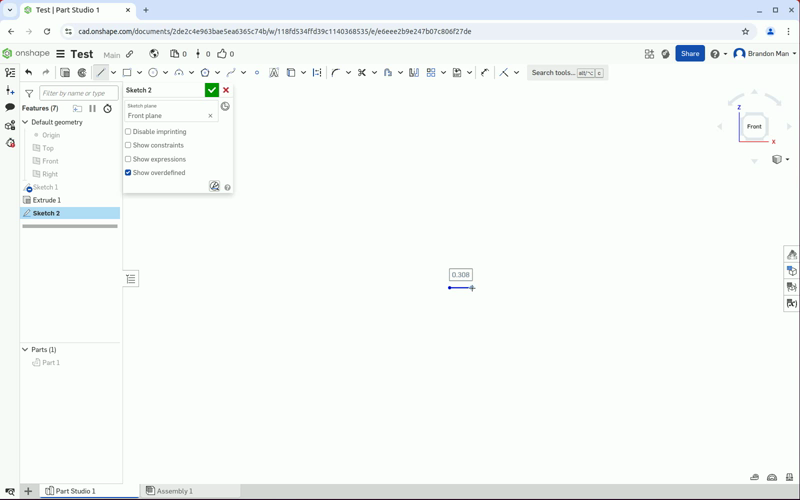
scroll(-6)
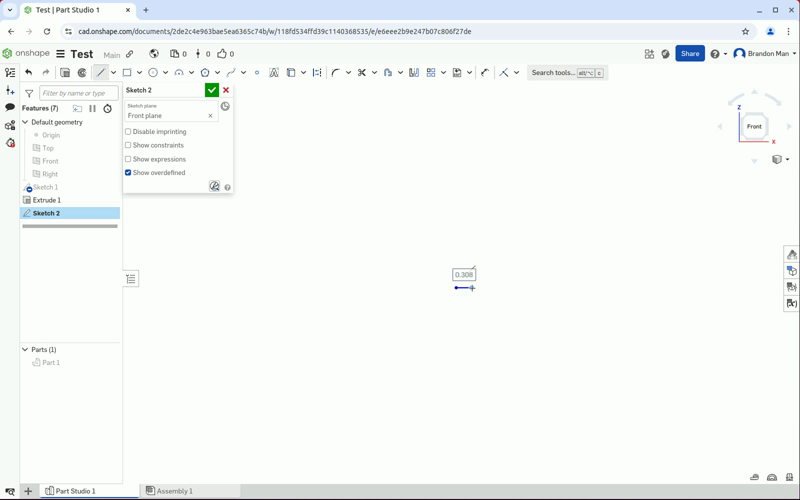
scroll(-6)
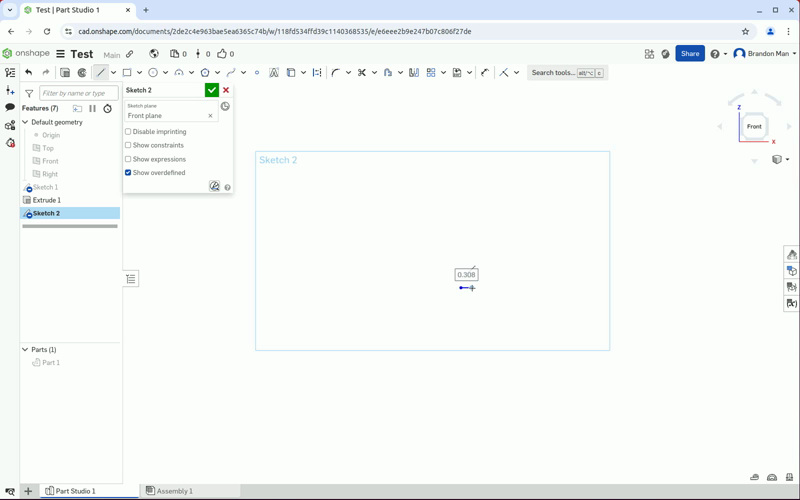
scroll(-6)
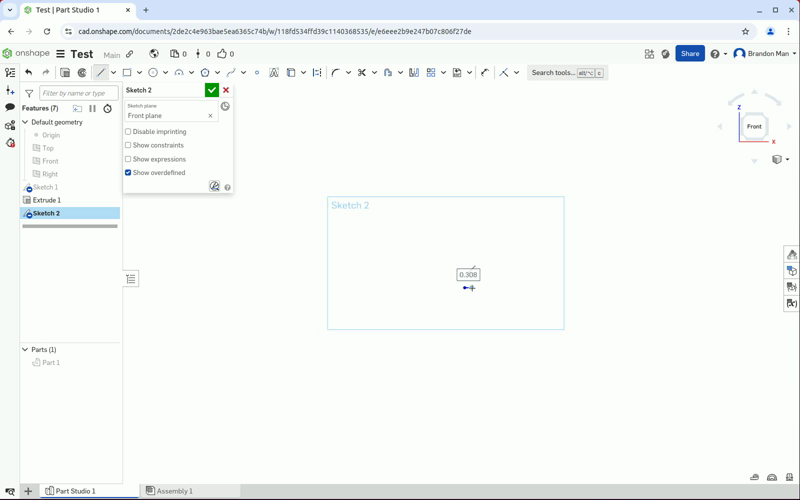
scroll(-6)
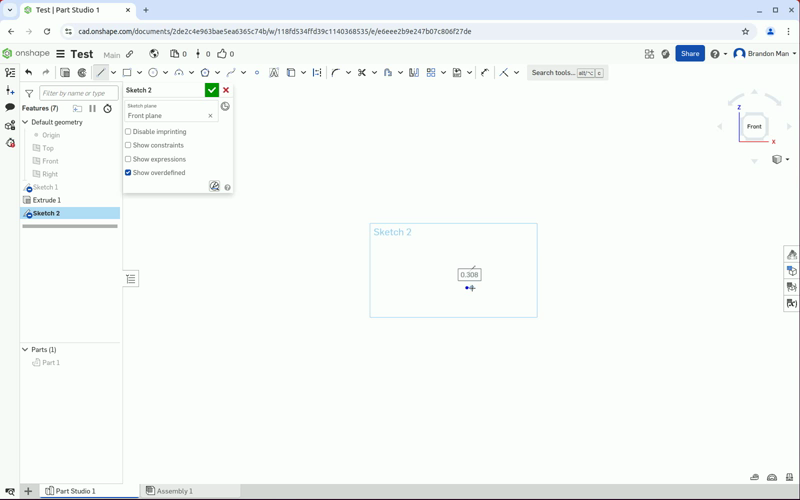
scroll(-6)
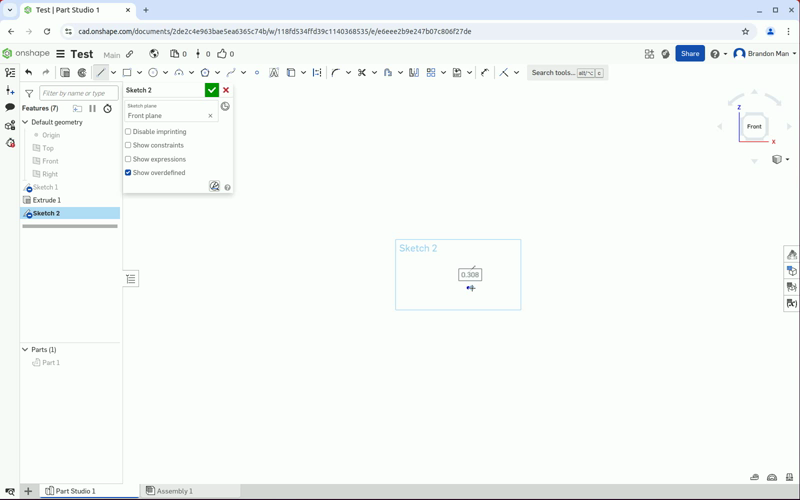
scroll(-6)
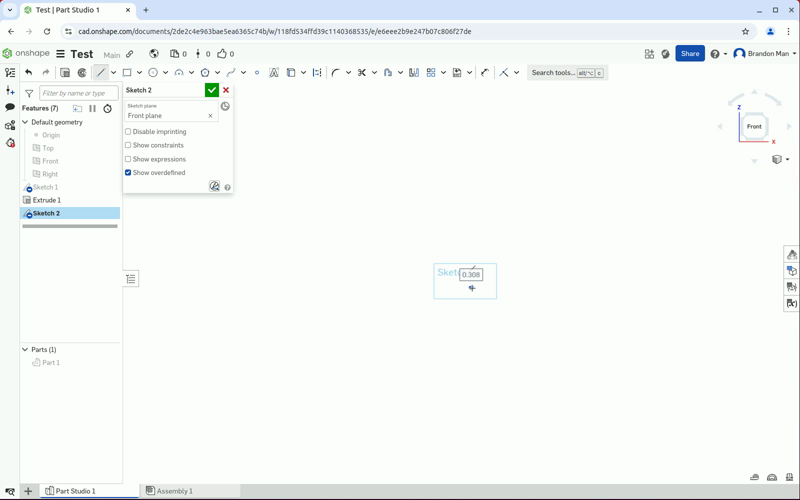
key_up(shift)
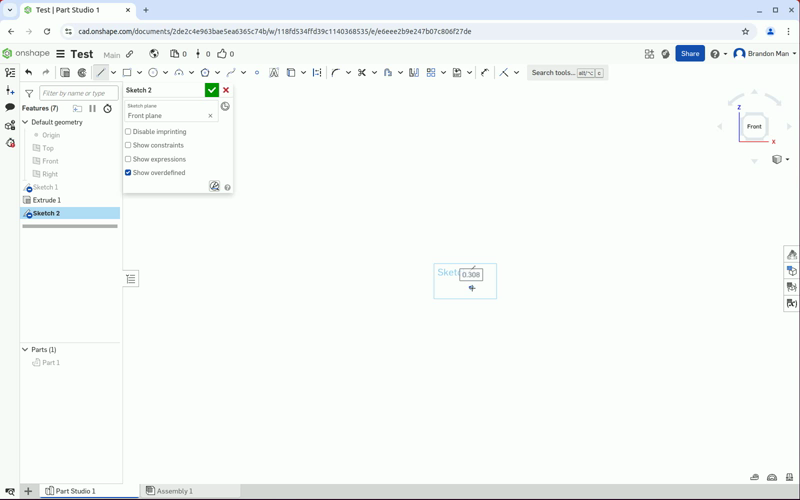
key_down(shift)
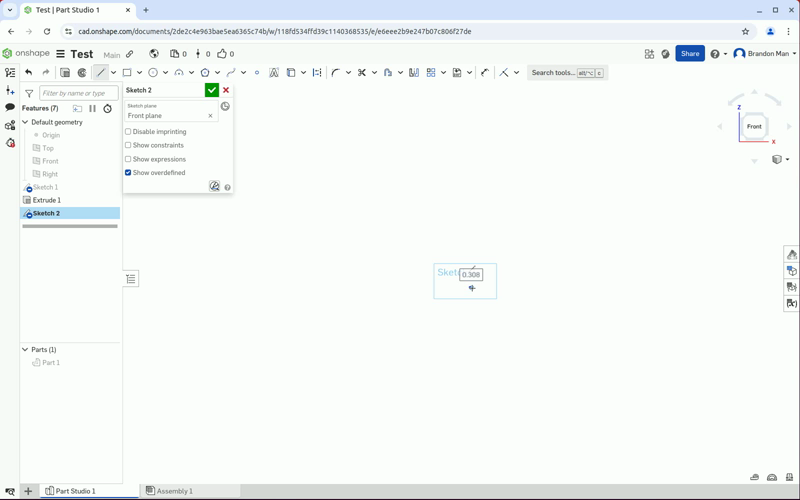
mouse_move(502, 287)
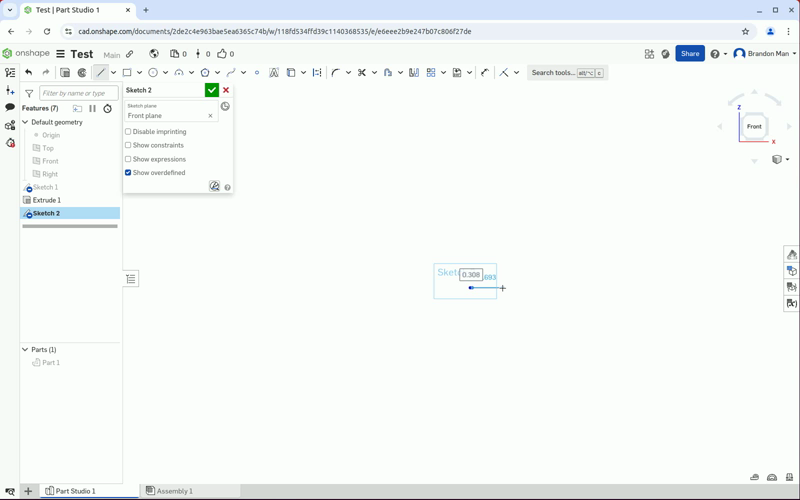
mouse_move(472, 282)
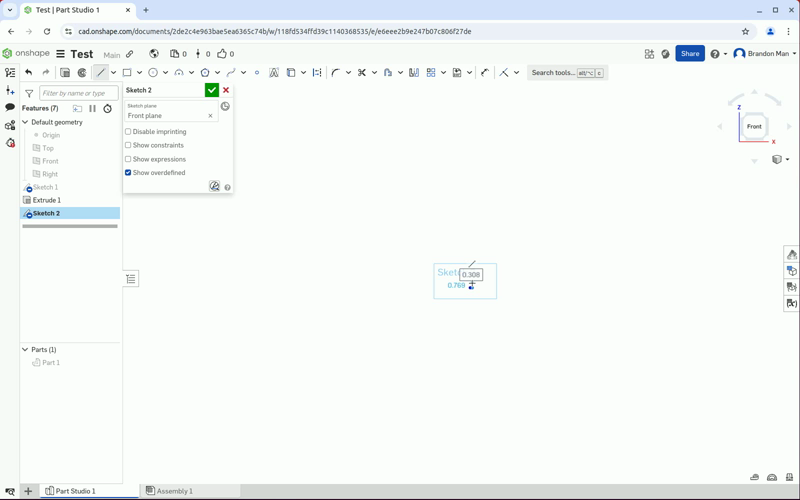
scroll(6)
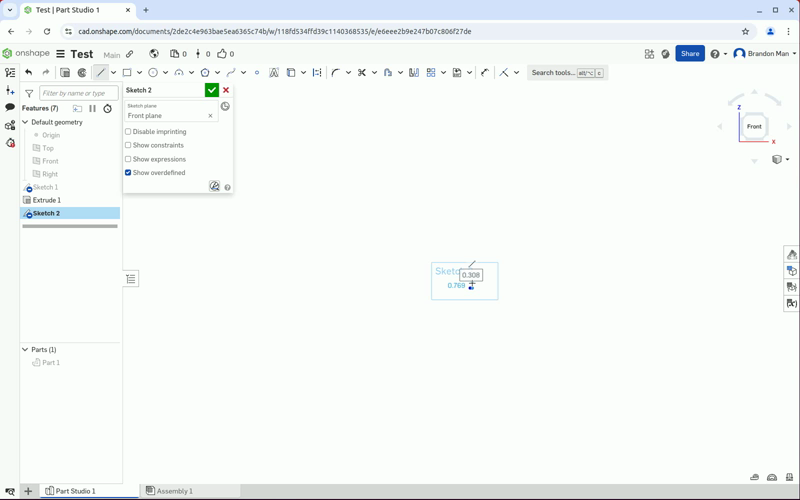
scroll(6)
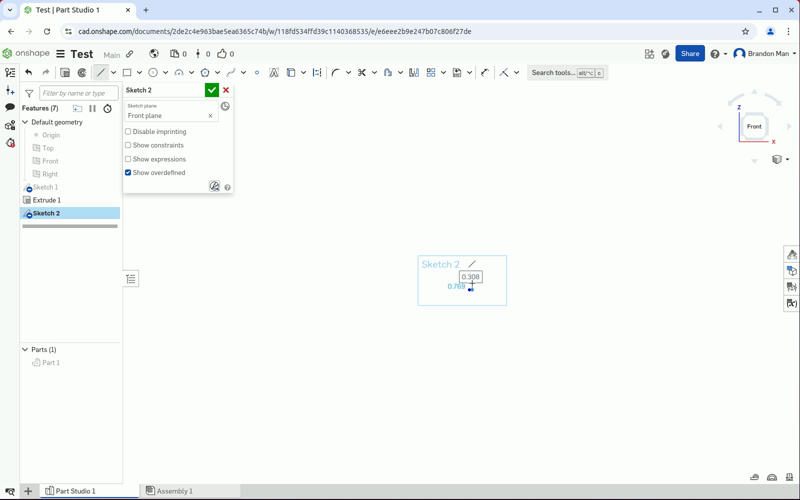
scroll(6)
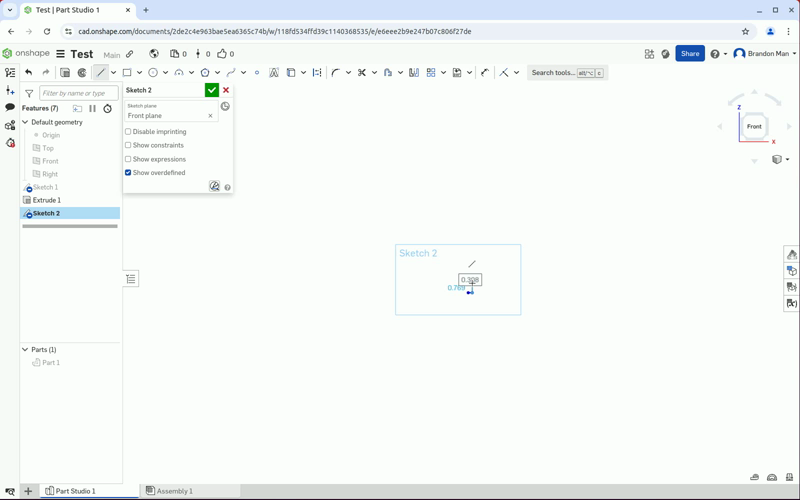
scroll(6)
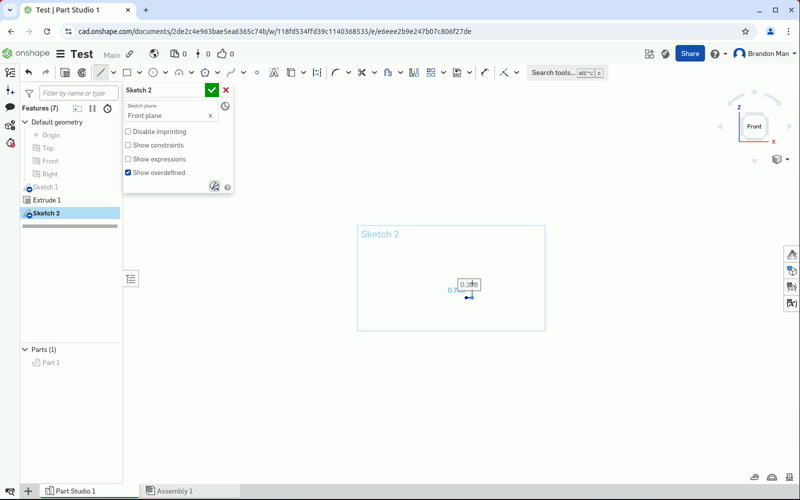
scroll(6)
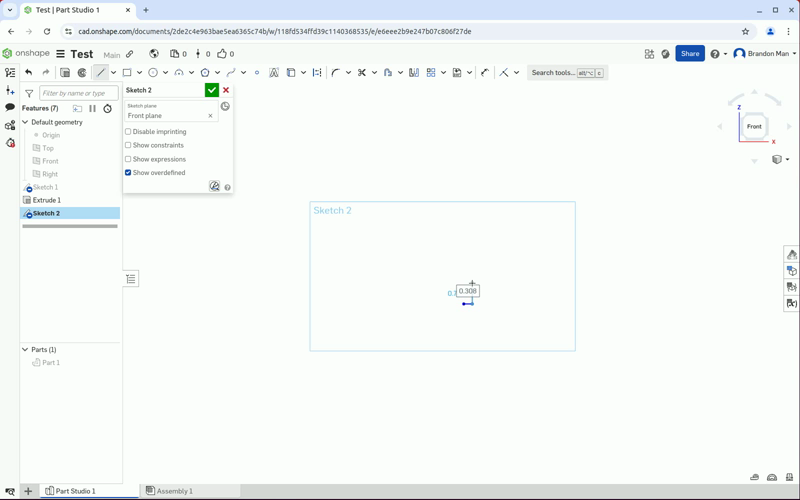
scroll(6)
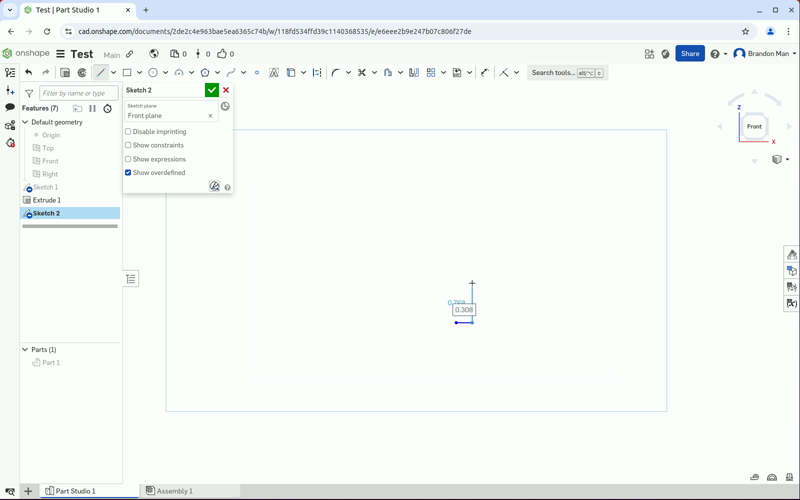
scroll(6)
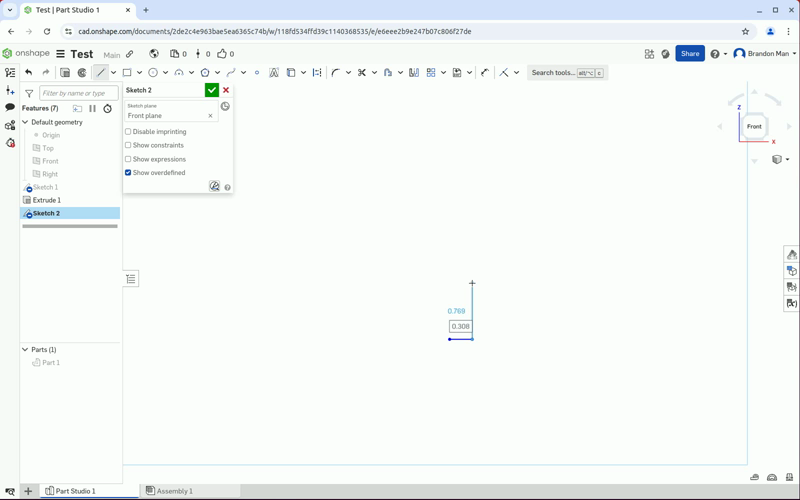
click(472, 282)
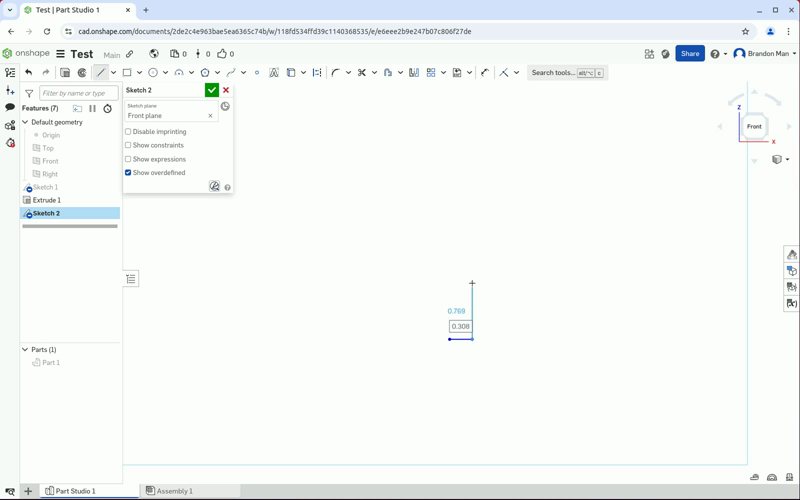
scroll(-6)
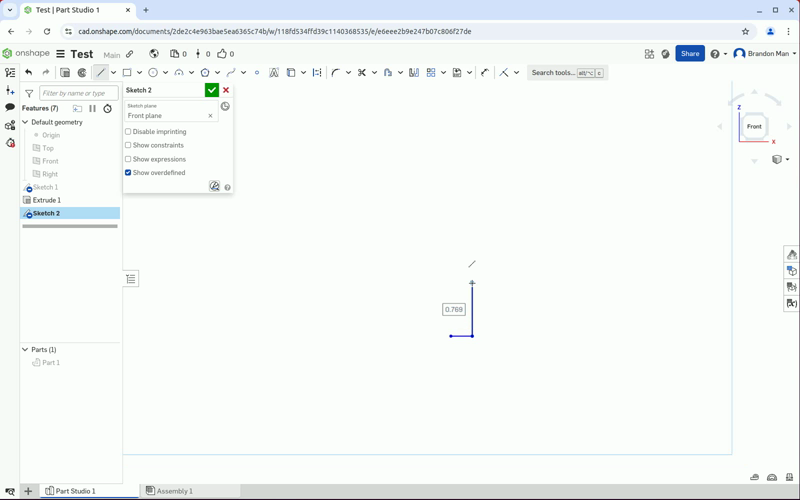
scroll(-6)
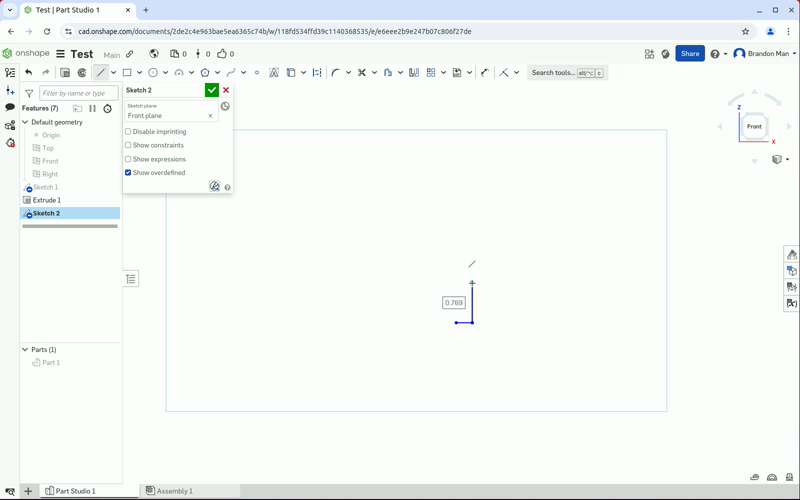
scroll(-6)
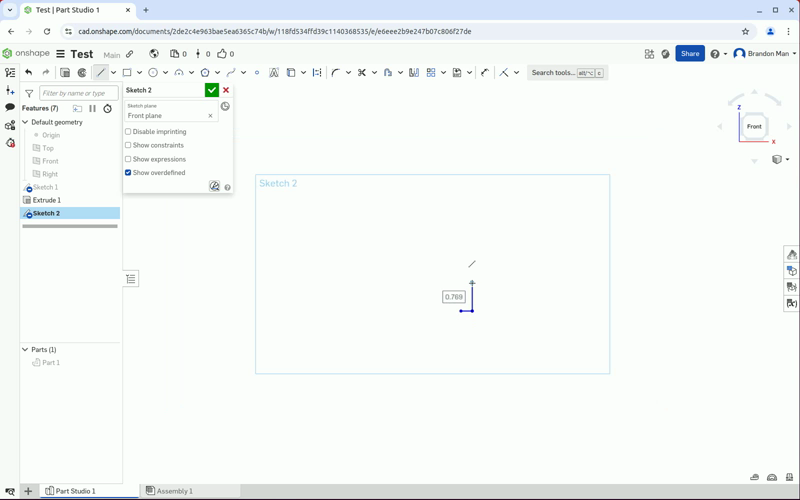
scroll(-6)
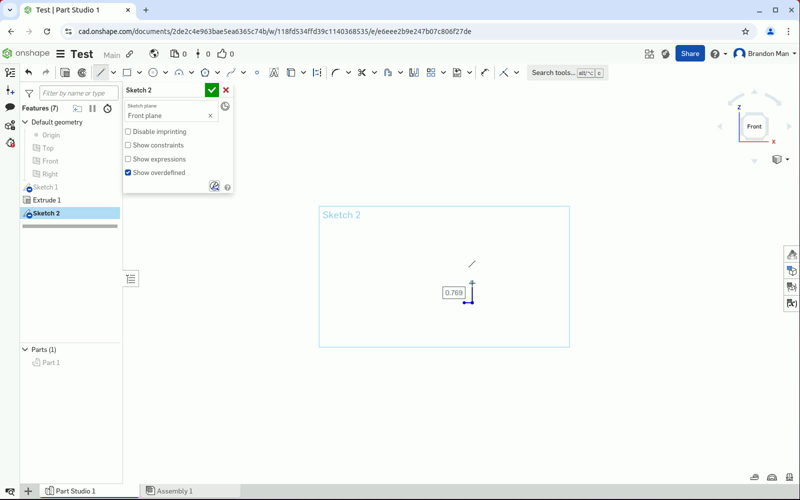
scroll(-6)
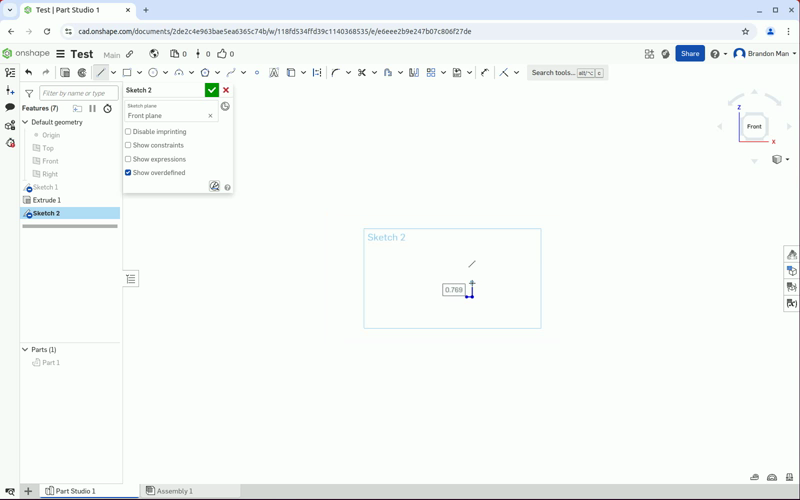
scroll(-6)
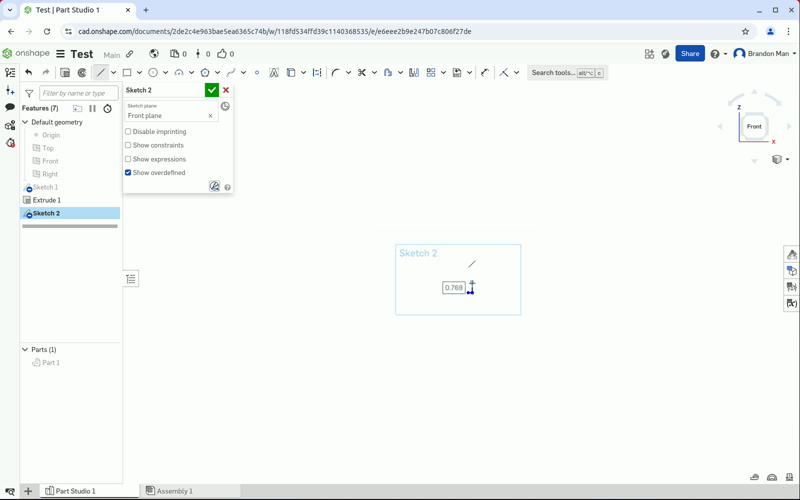
scroll(-6)
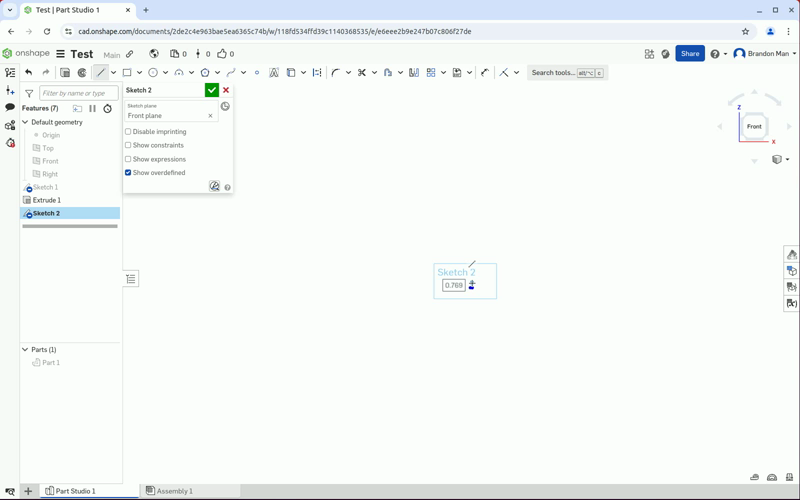
key_up(shift)
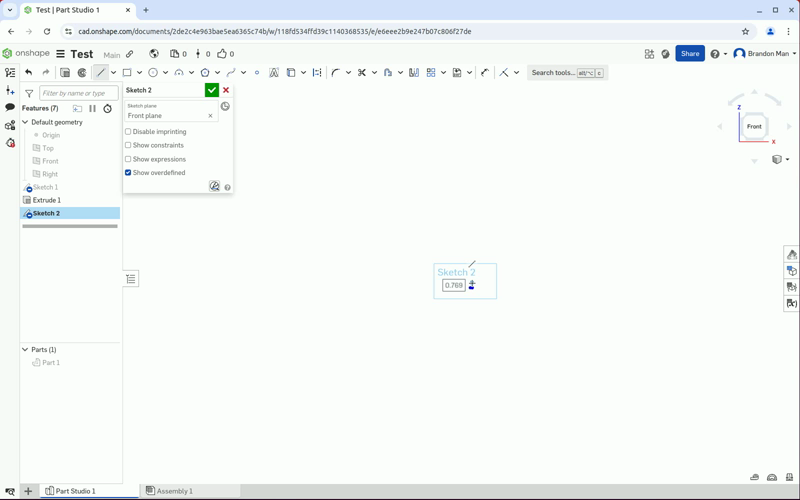
key_down(shift)
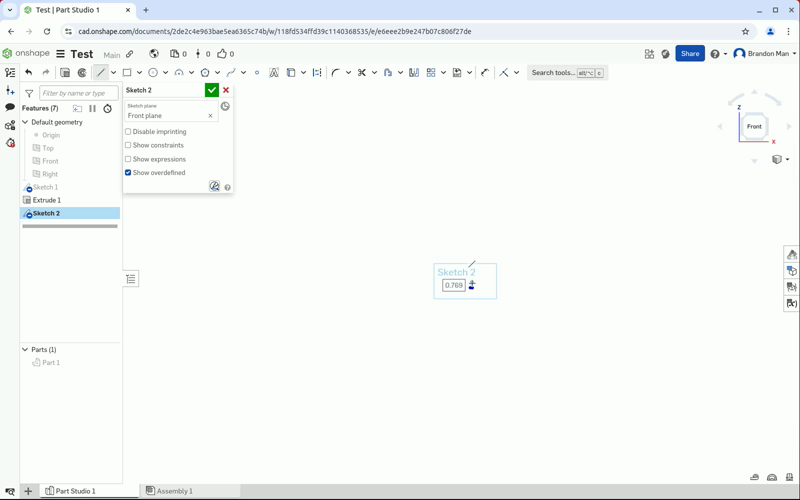
mouse_move(502, 282)
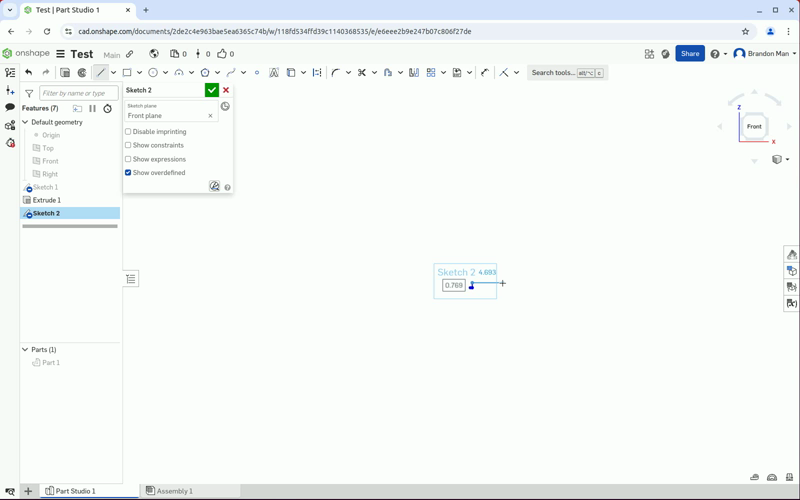
mouse_move(470, 282)
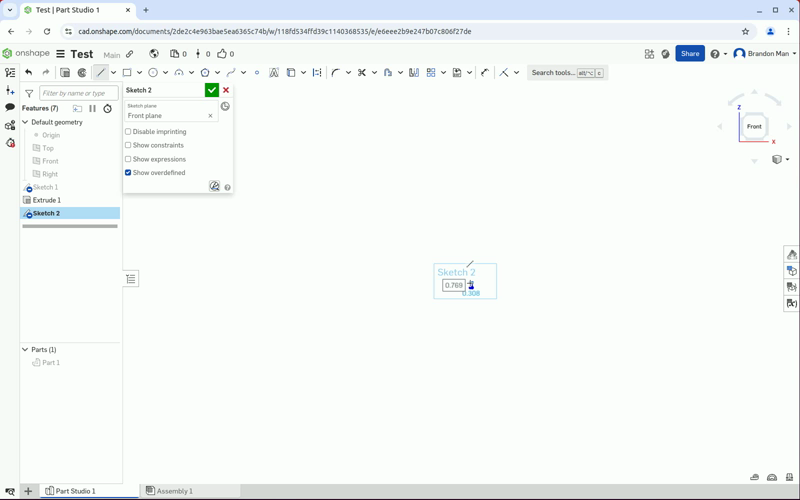
scroll(6)
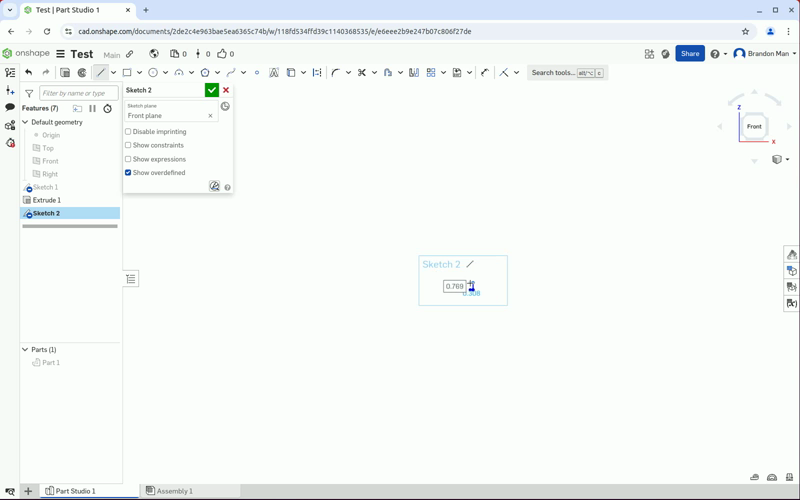
scroll(6)
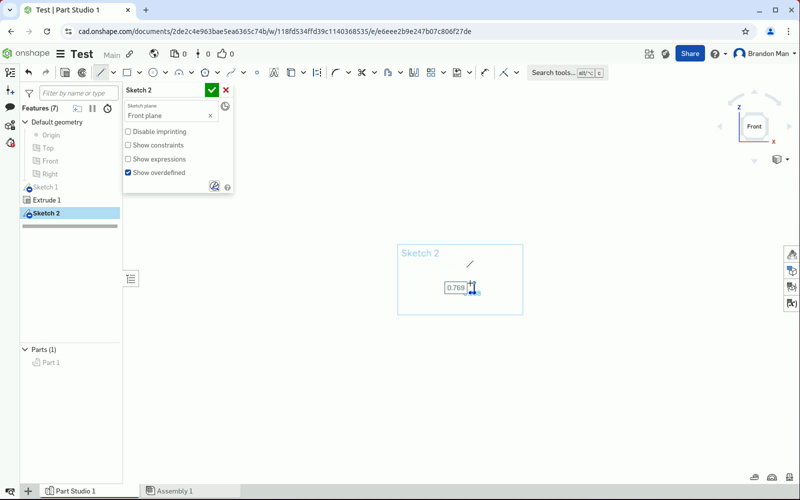
scroll(6)
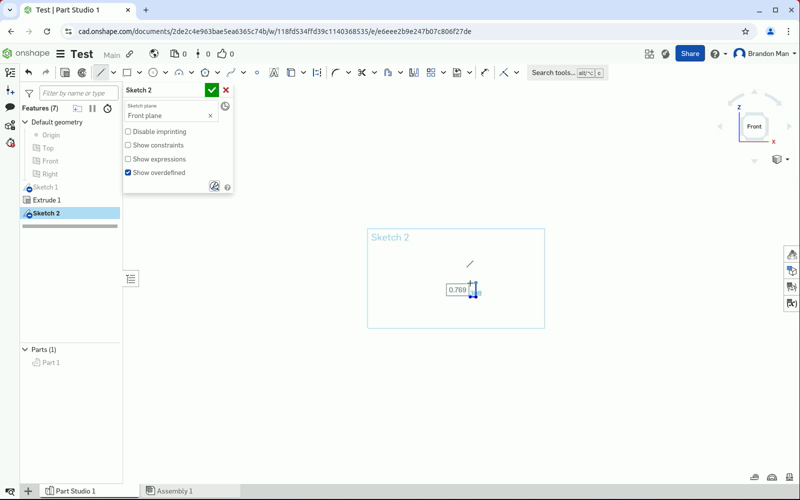
scroll(6)
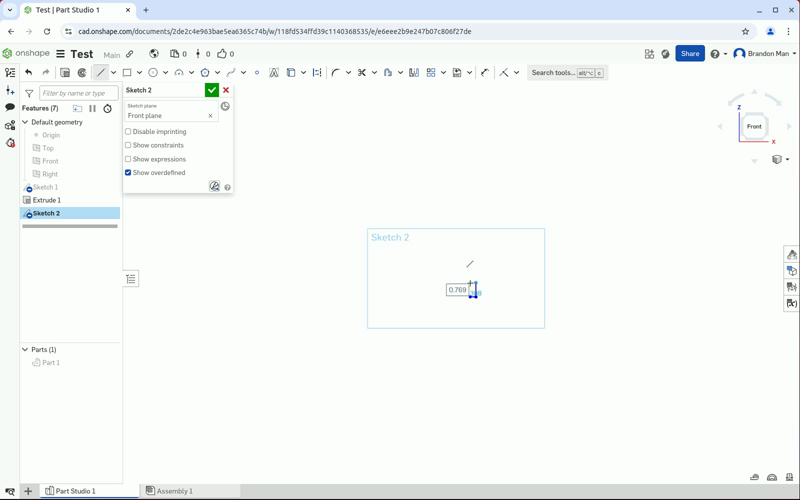
scroll(6)
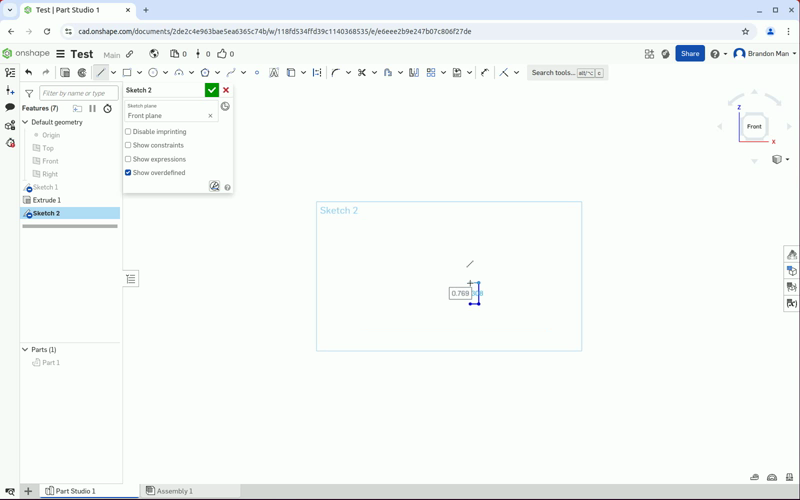
scroll(6)
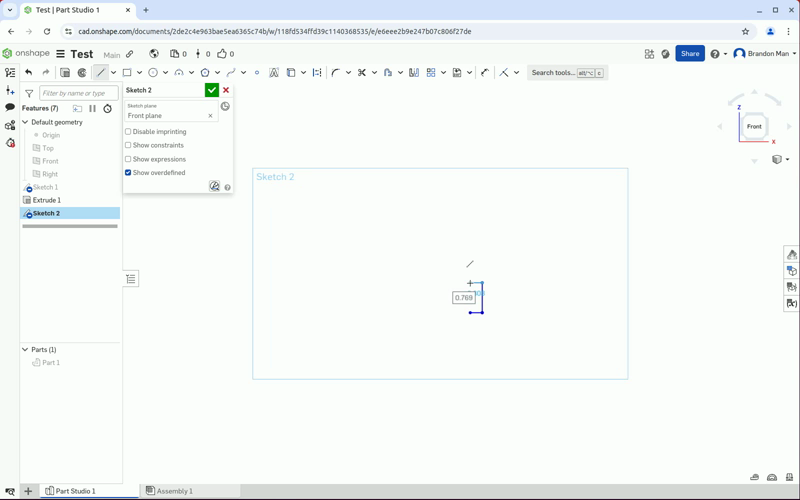
scroll(6)
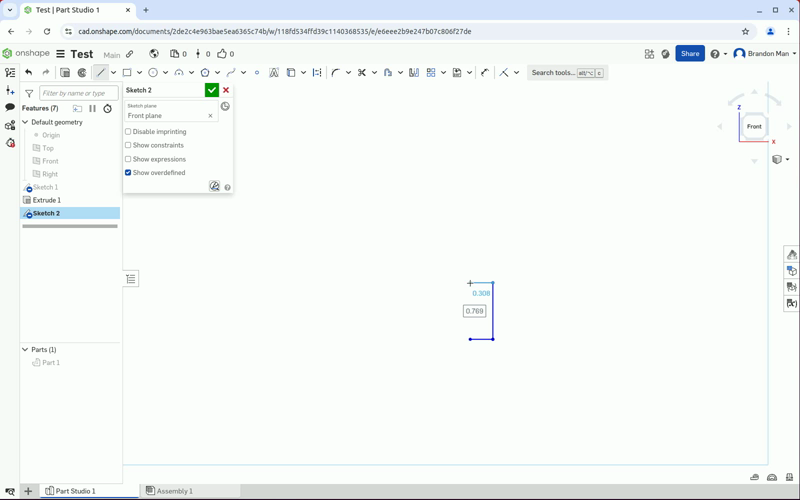
click(470, 282)
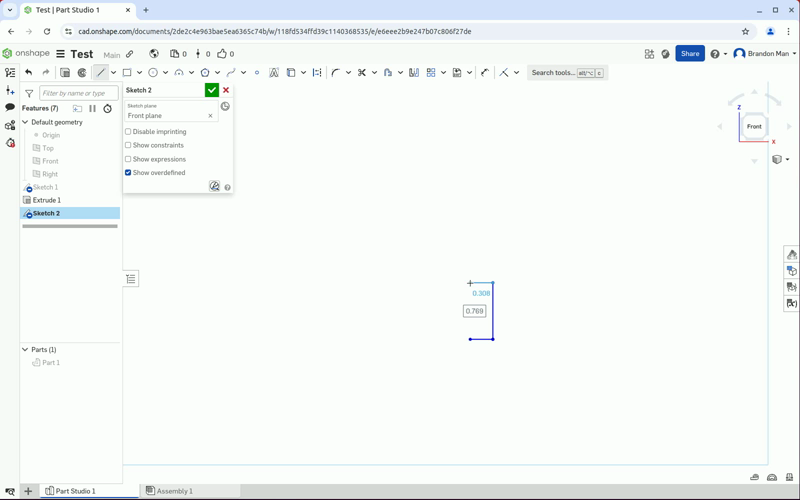
scroll(-6)
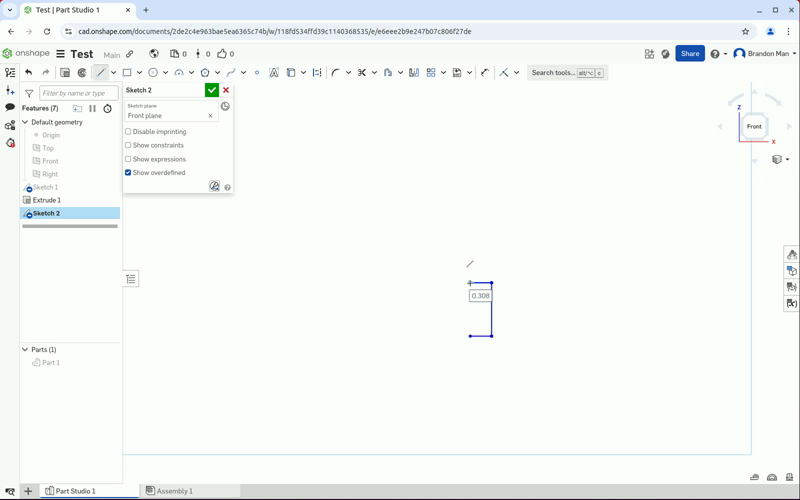
scroll(-6)
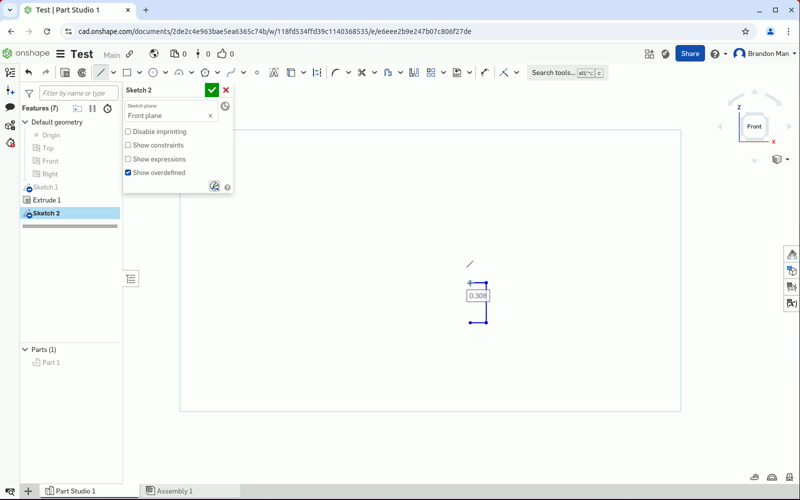
scroll(-6)
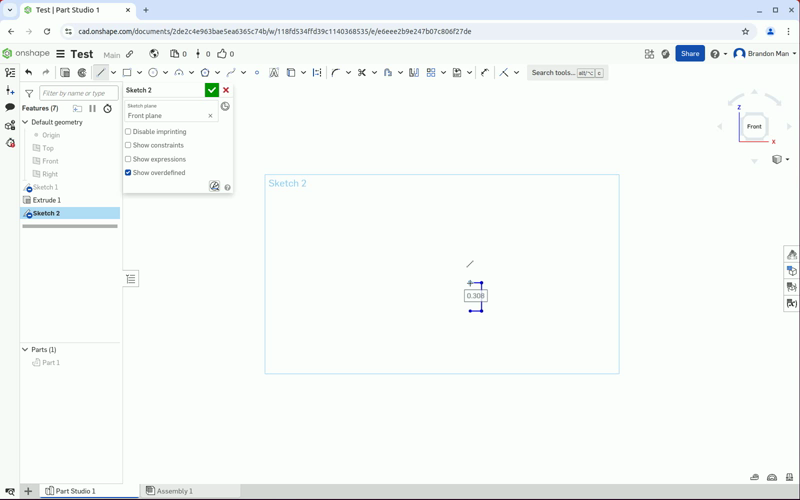
scroll(-6)
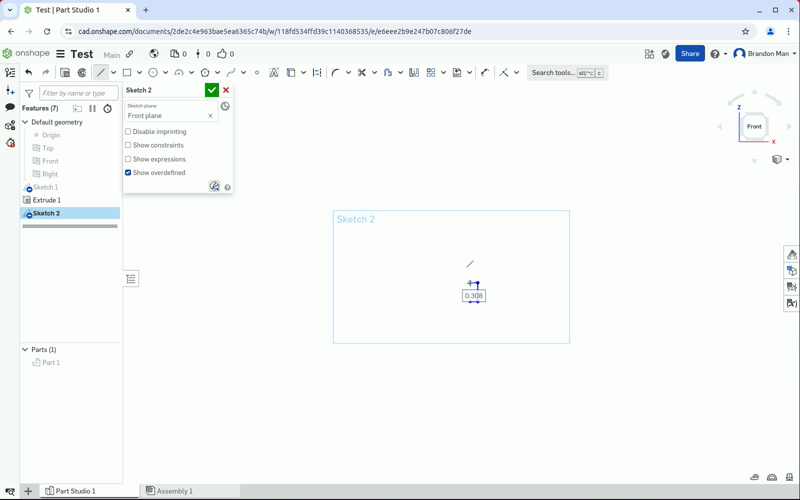
scroll(-6)
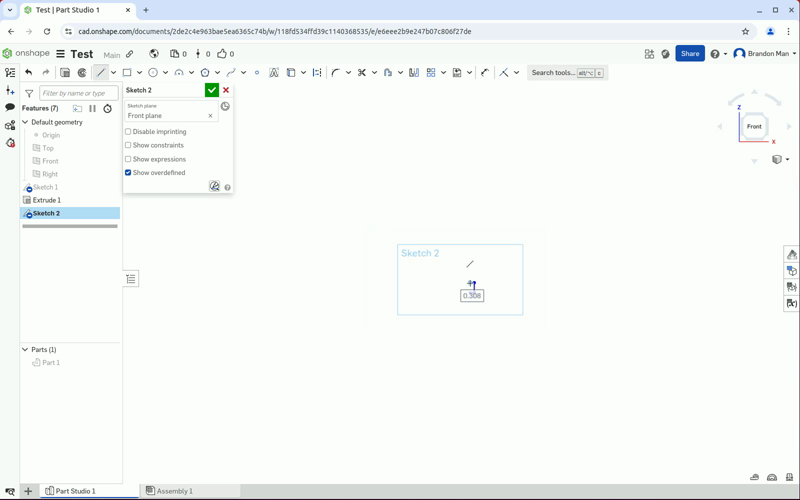
scroll(-6)
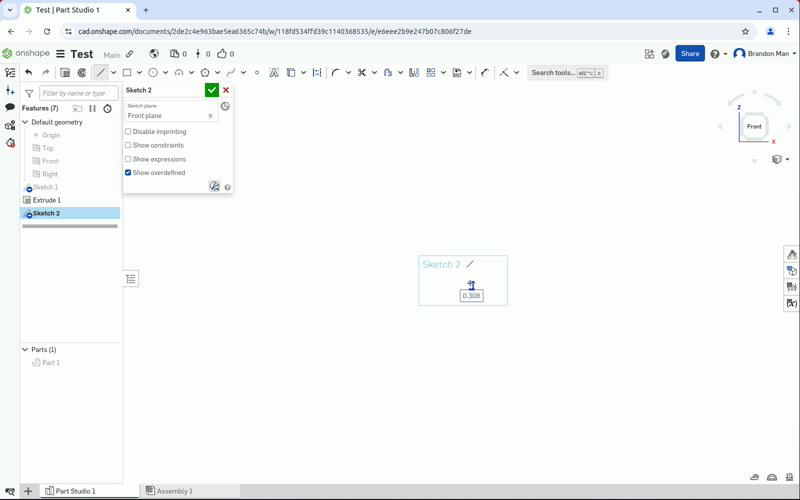
scroll(-6)
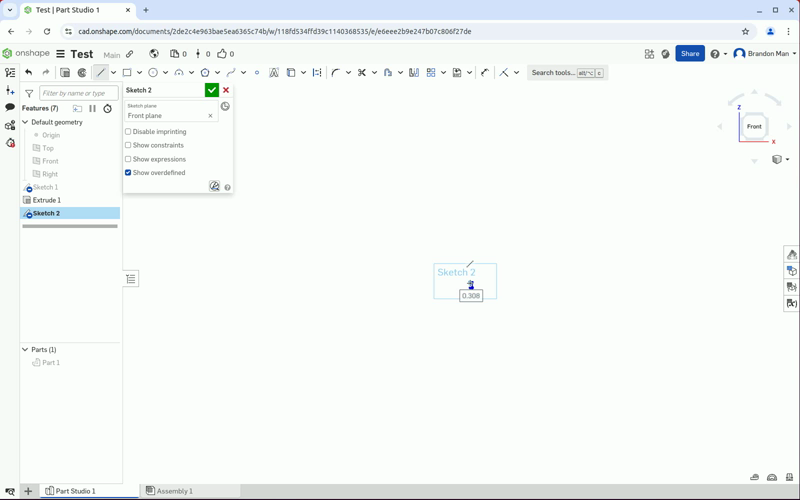
key_up(shift)
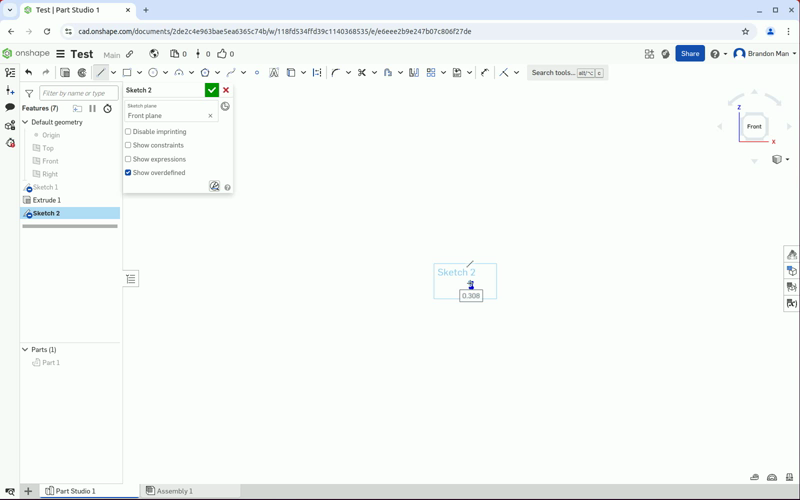
mouse_move(500, 282)
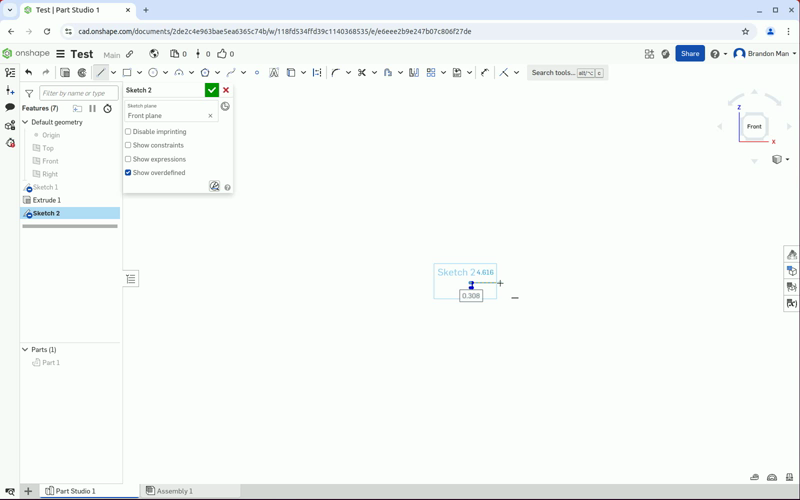
key_down(shift)
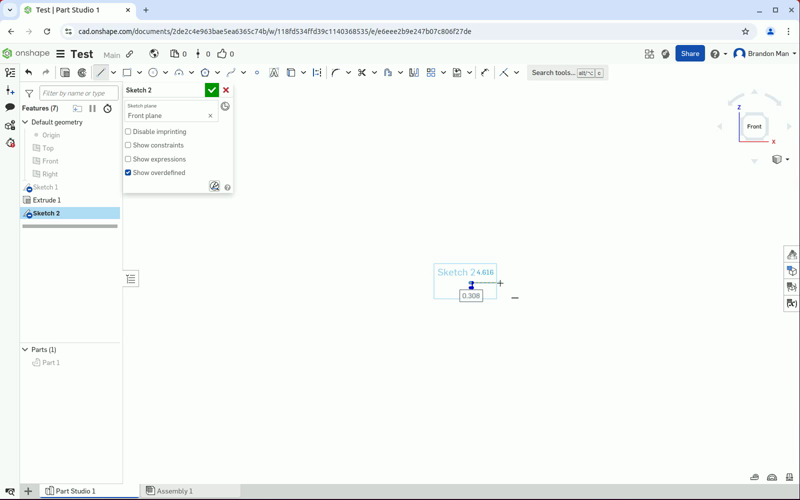
mouse_move(470, 287)
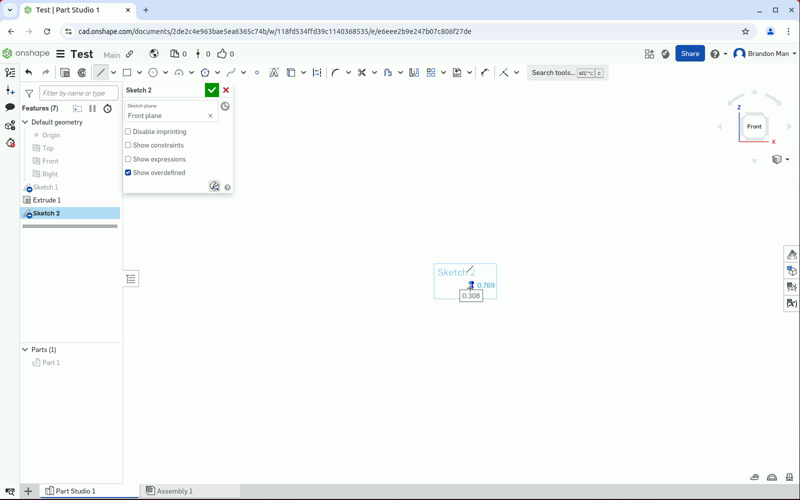
scroll(6)
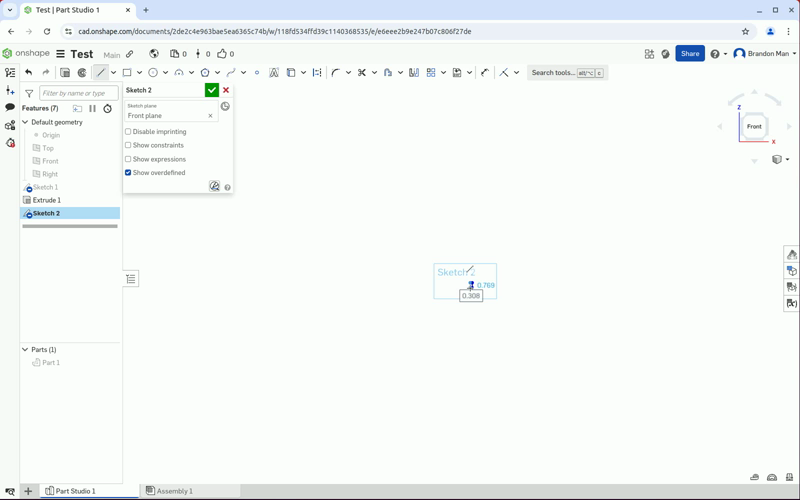
scroll(6)
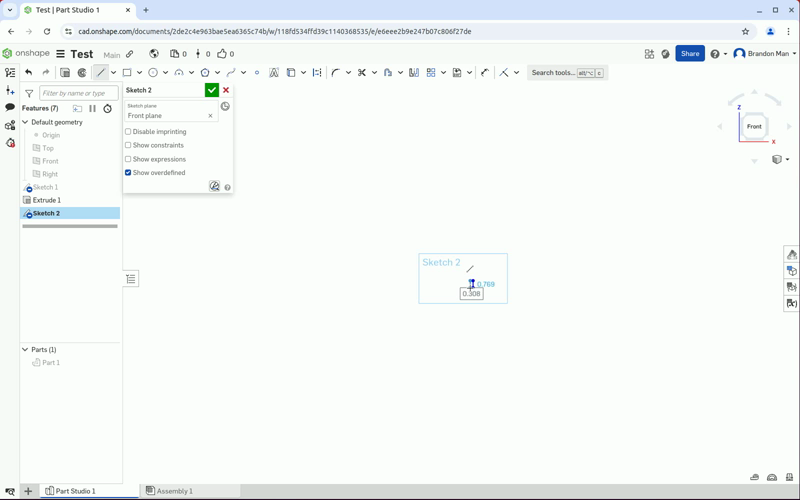
scroll(6)
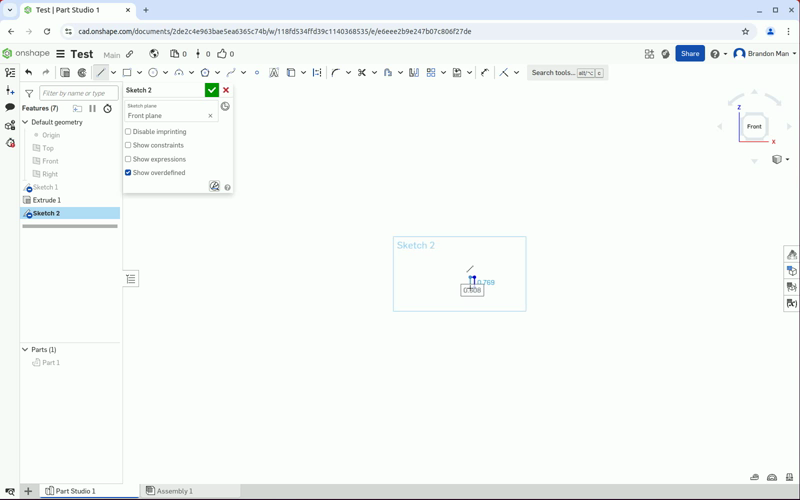
scroll(6)
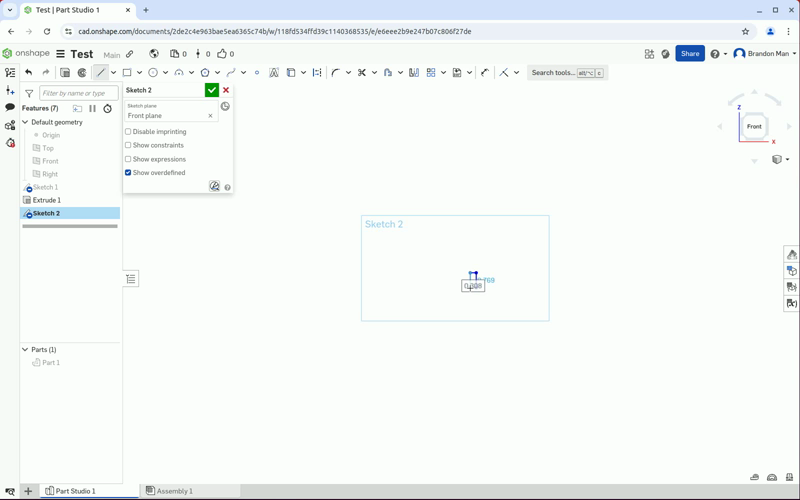
scroll(6)
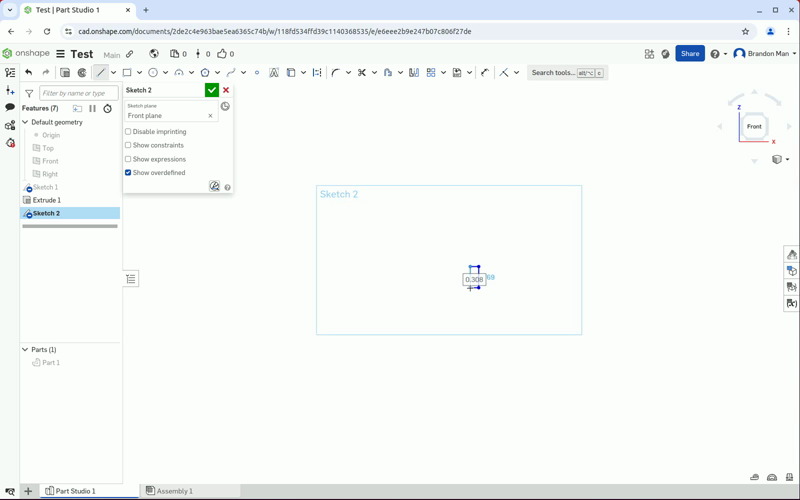
scroll(6)
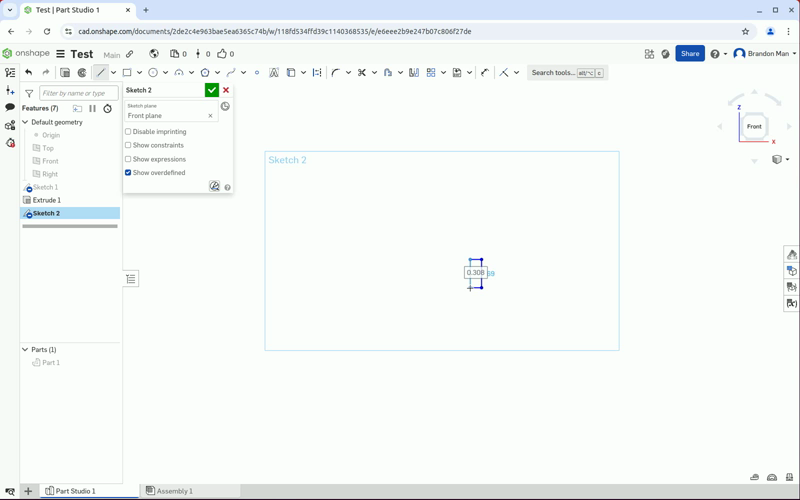
scroll(6)
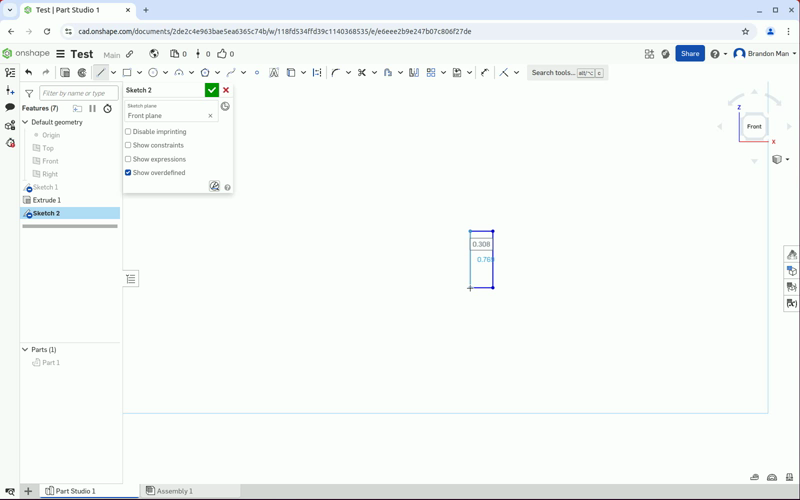
key_up(shift)
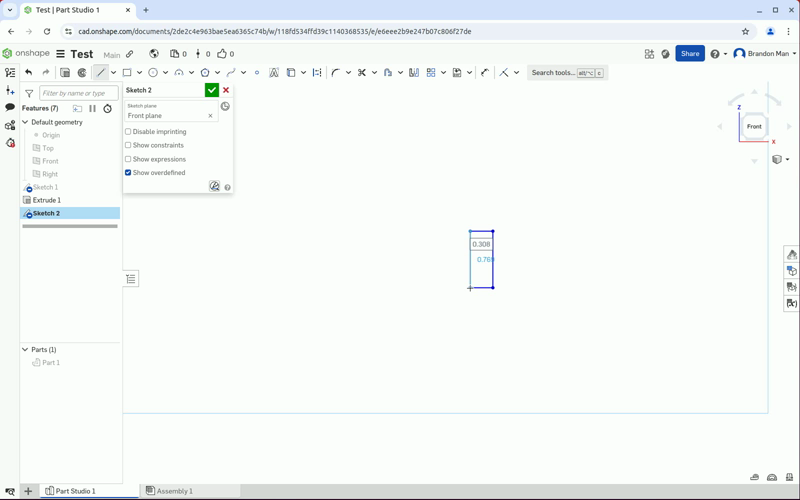
click(470, 287)
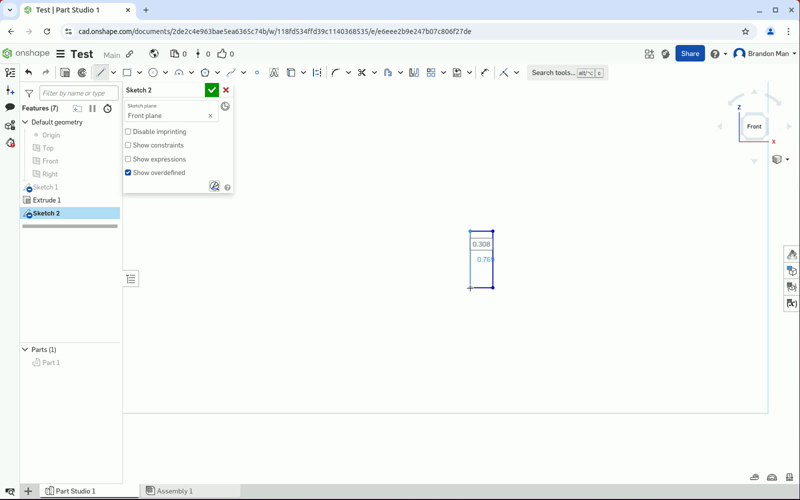
scroll(-6)
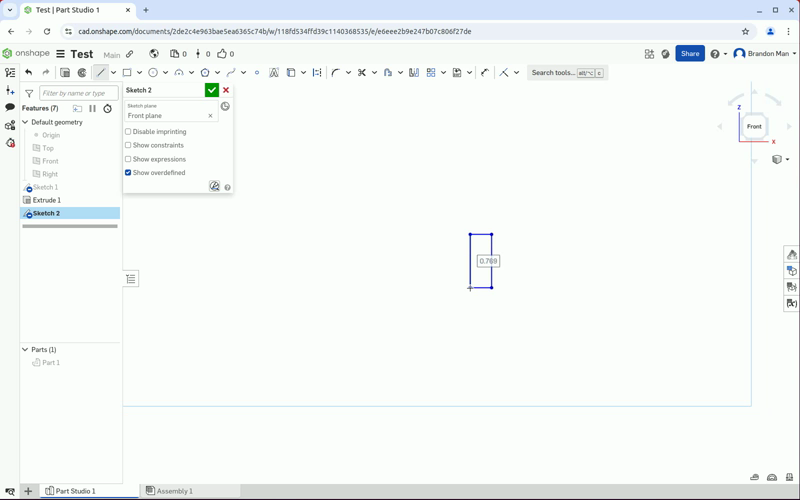
scroll(-6)
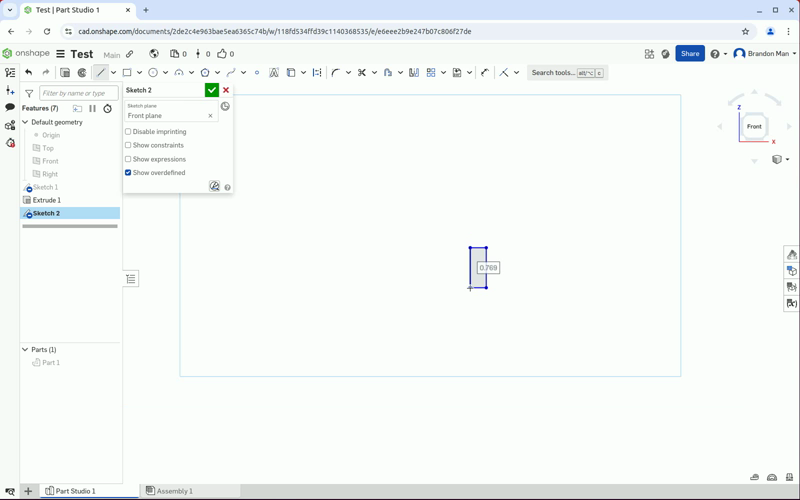
scroll(-6)
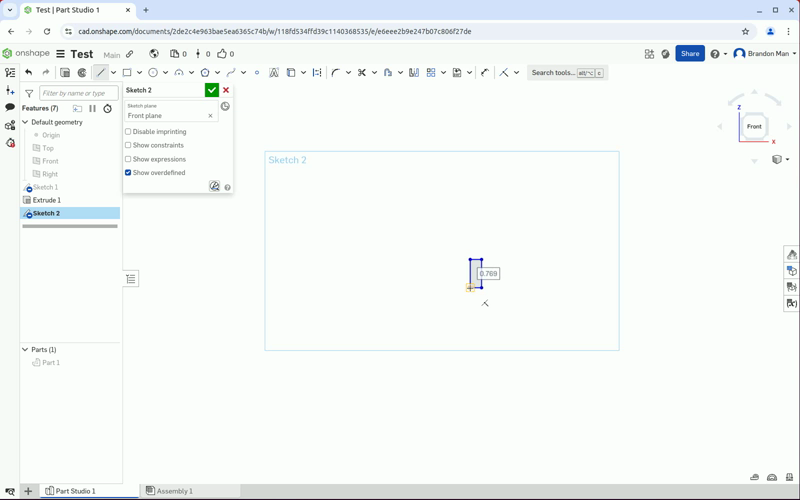
scroll(-6)
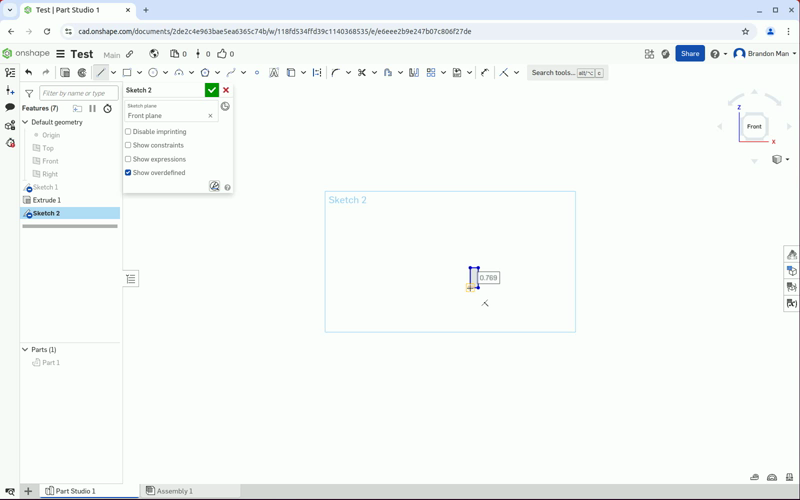
scroll(-6)
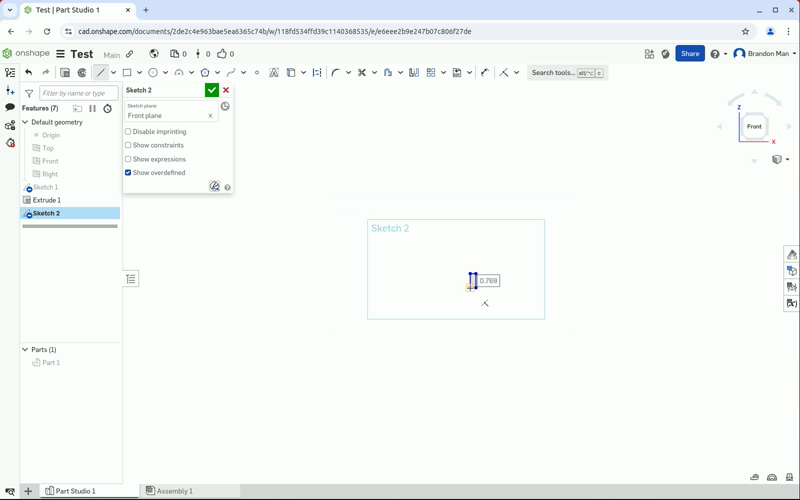
scroll(-6)
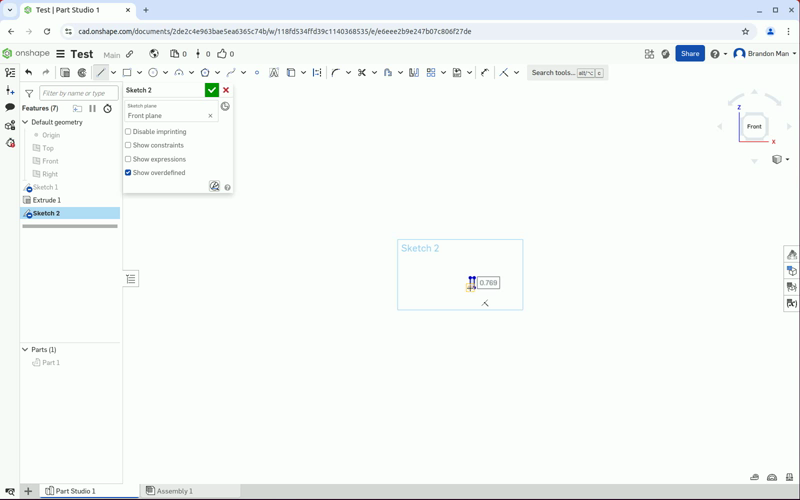
scroll(-6)
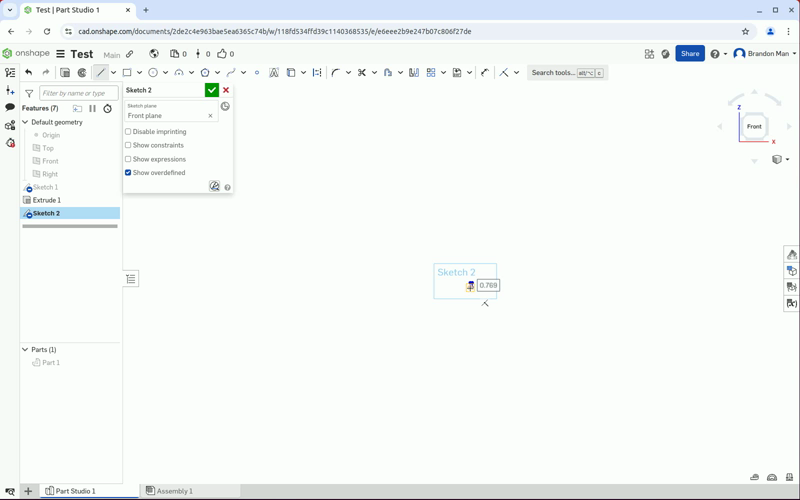
key(esc)
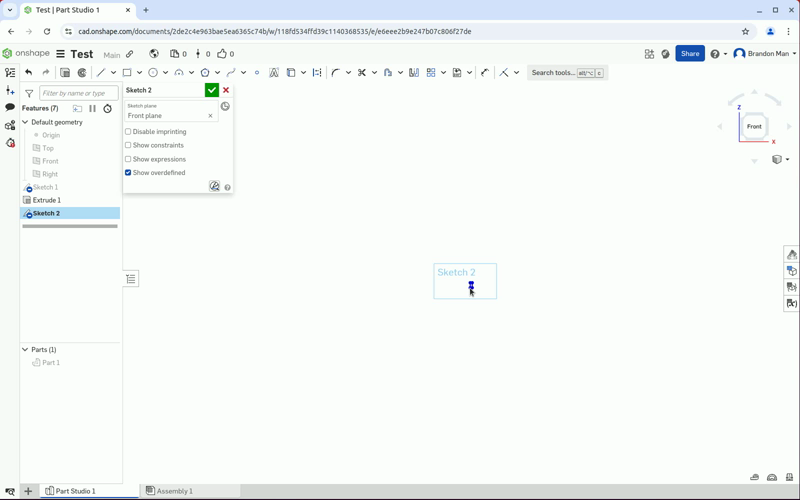
key(l)
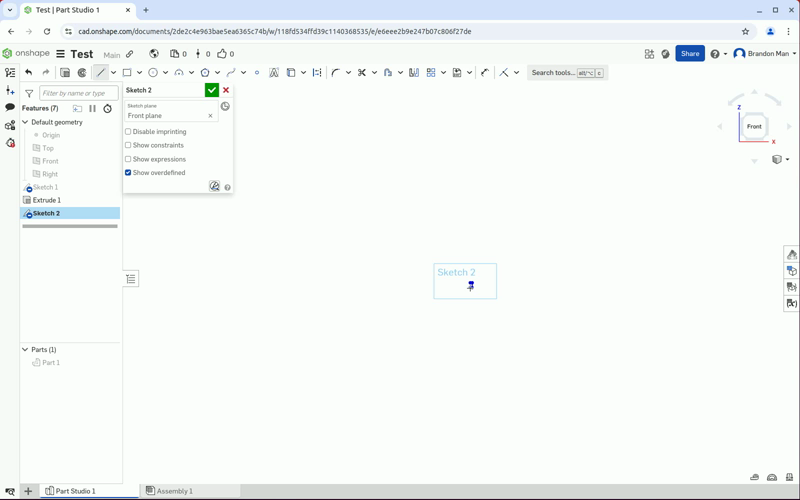
key_down(shift)
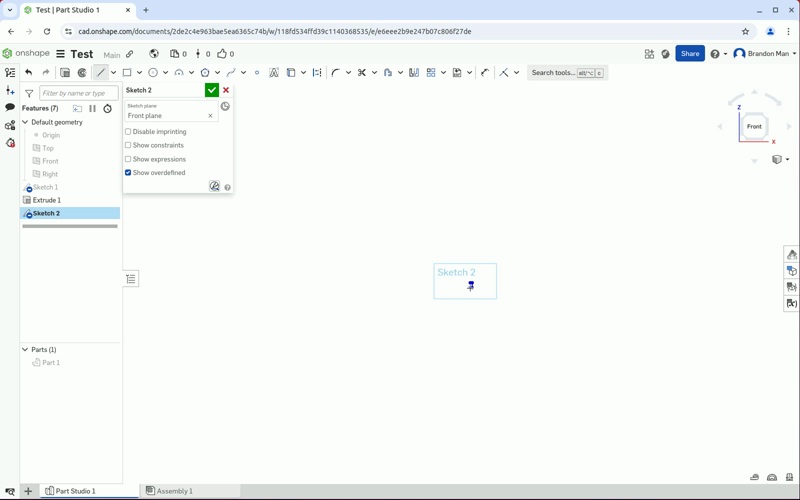
mouse_move(470, 287)
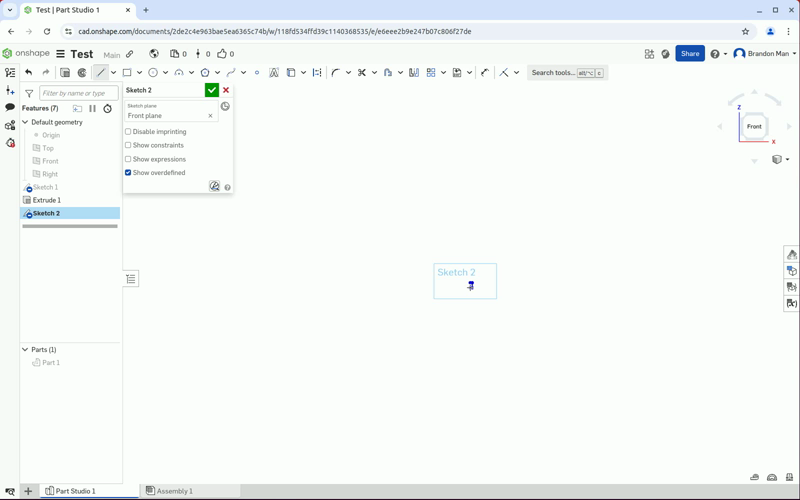
scroll(6)
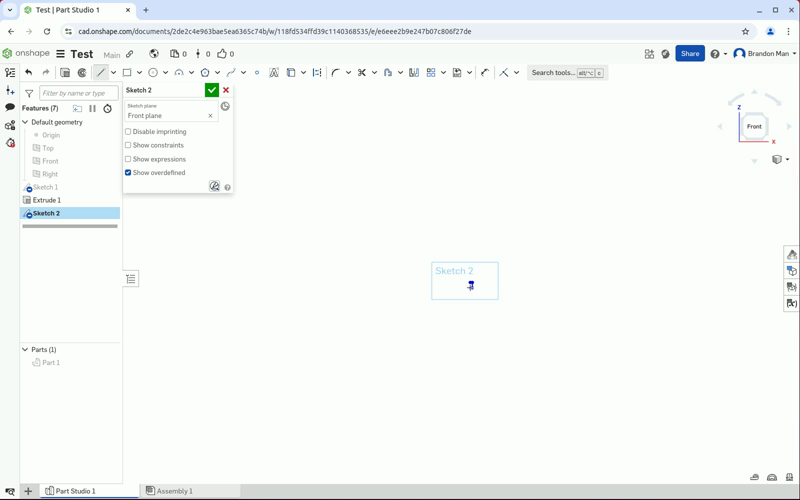
scroll(6)
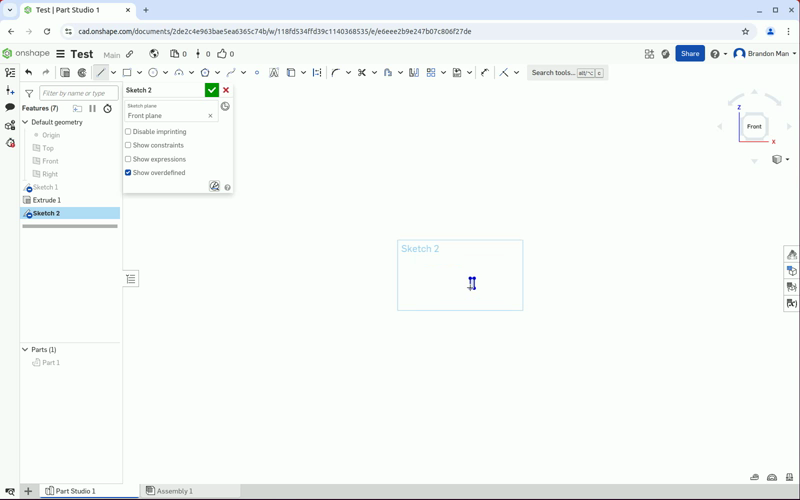
scroll(6)
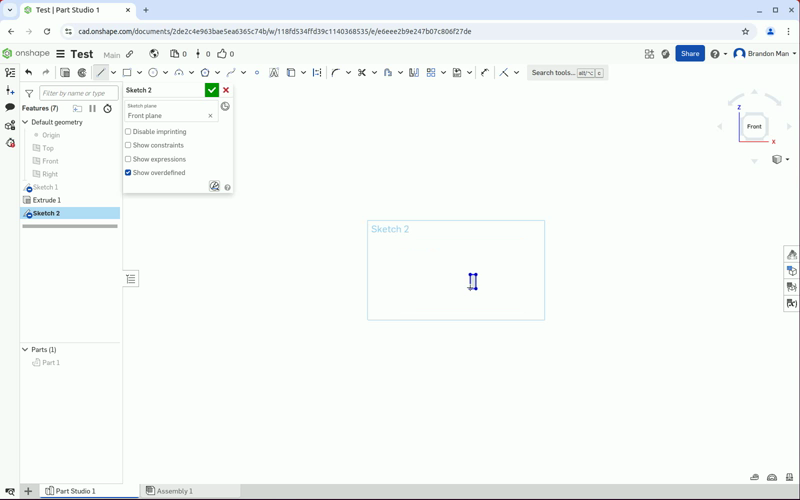
scroll(6)
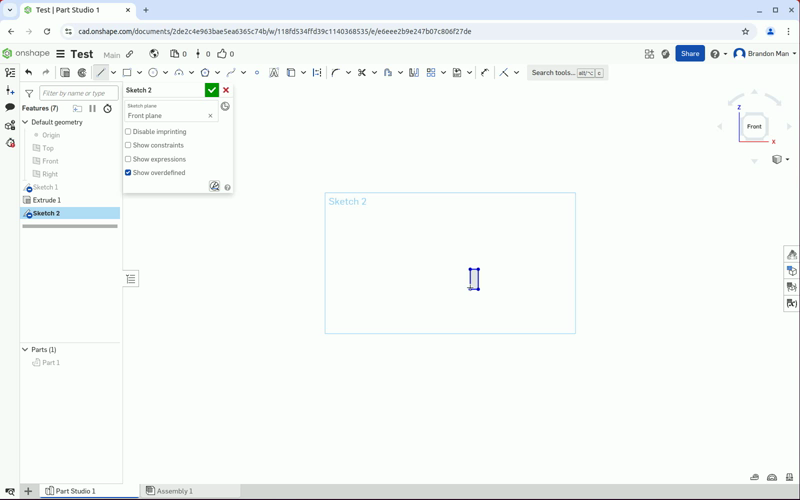
scroll(6)
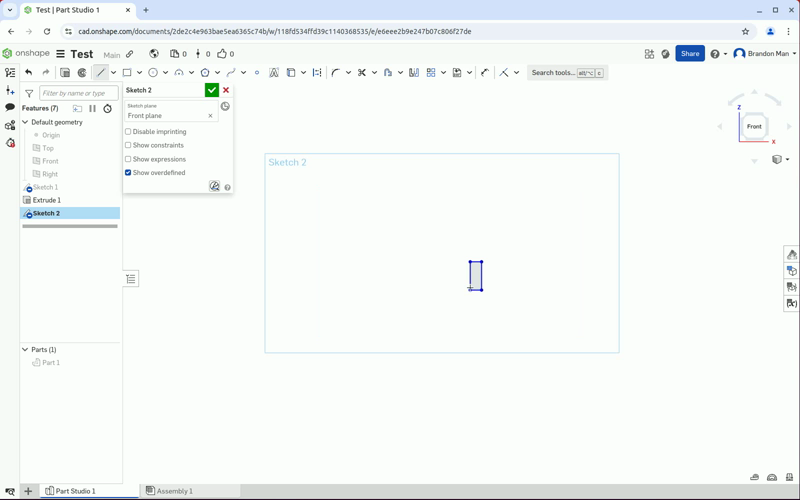
scroll(6)
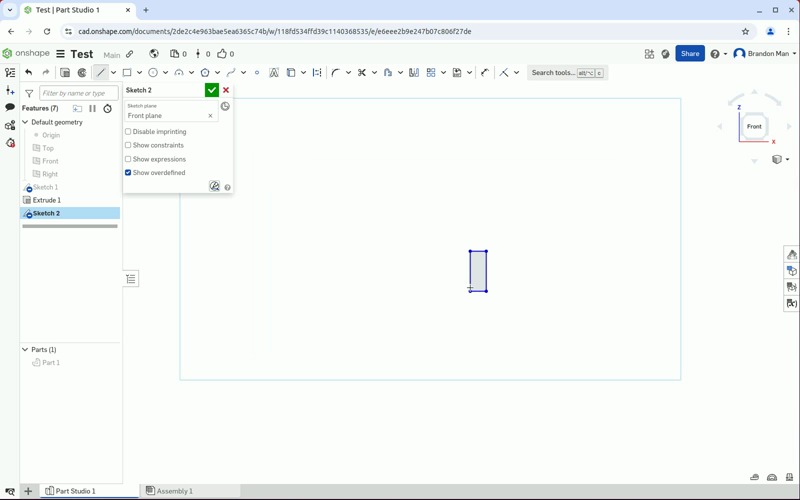
scroll(6)
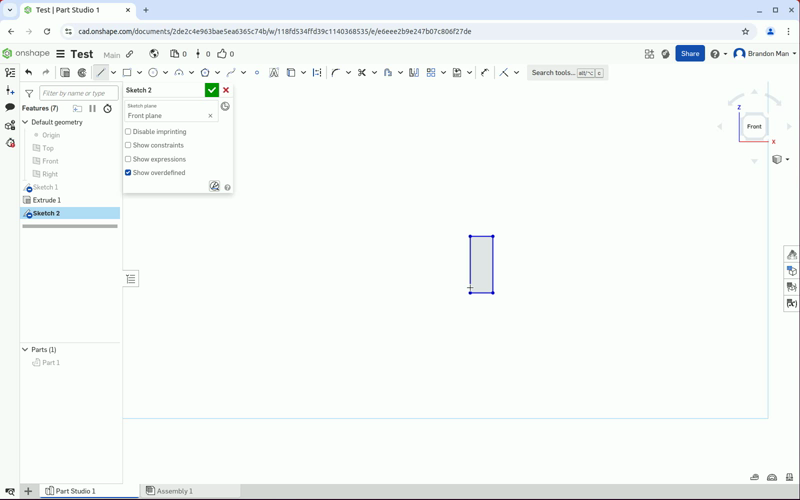
click(470, 287)
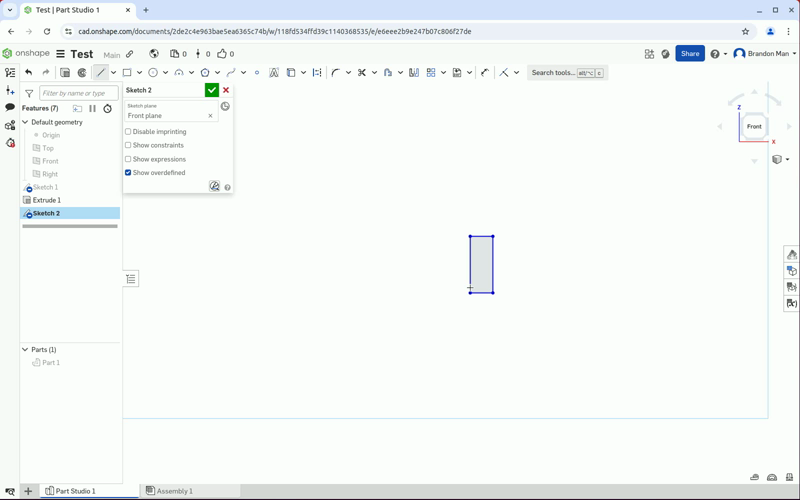
scroll(-6)
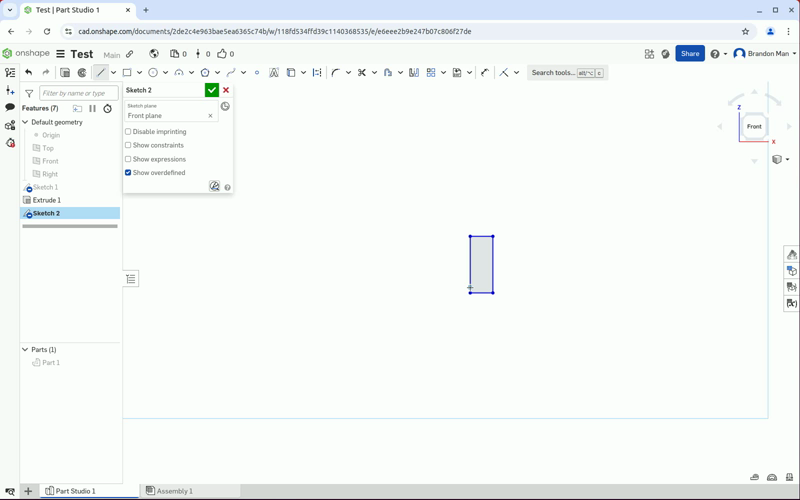
scroll(-6)
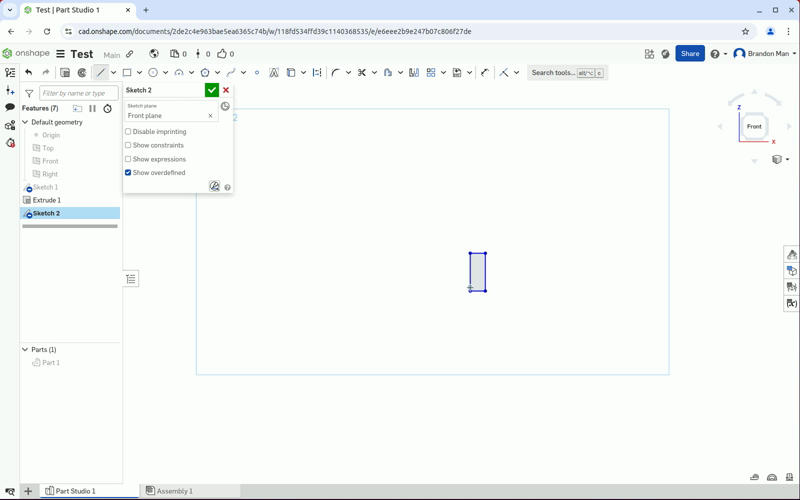
scroll(-6)
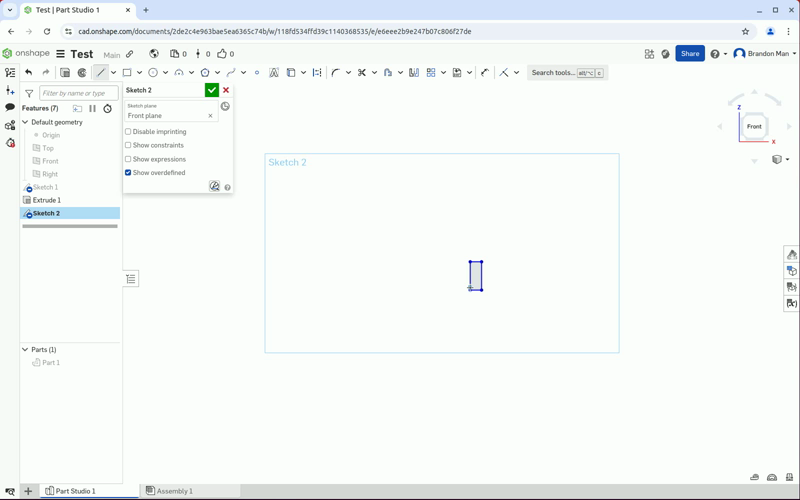
scroll(-6)
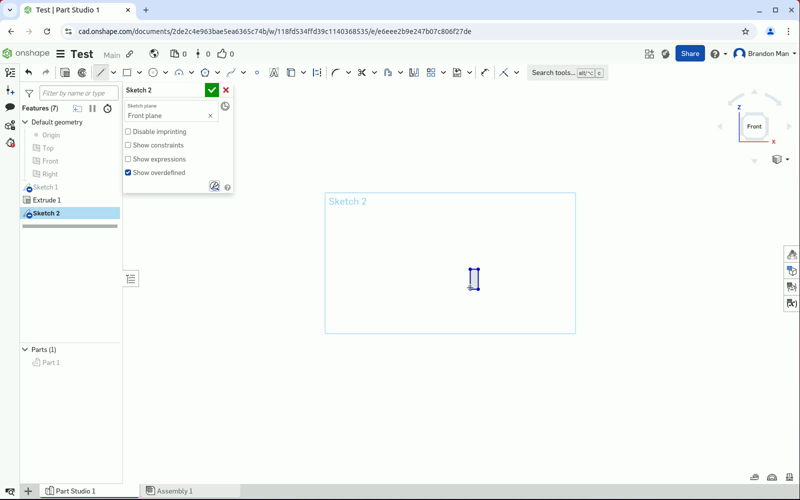
scroll(-6)
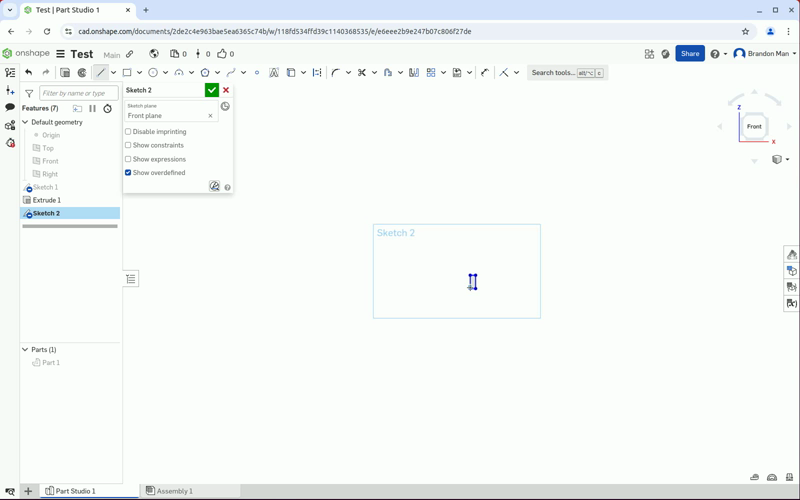
scroll(-6)
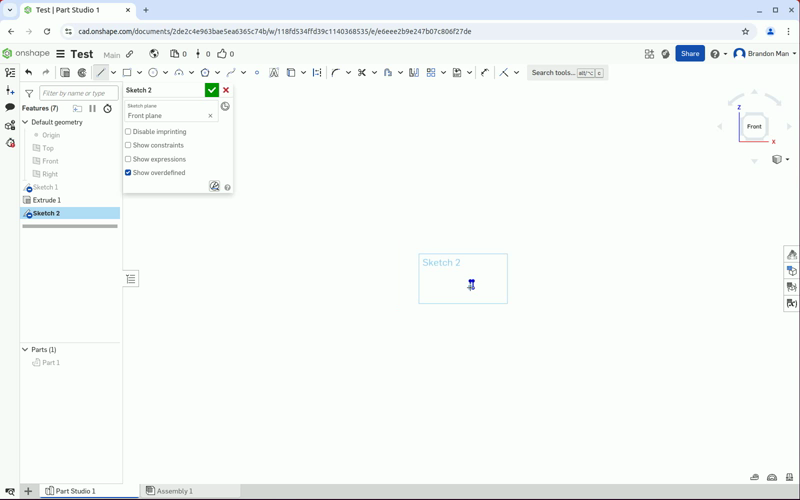
scroll(-6)
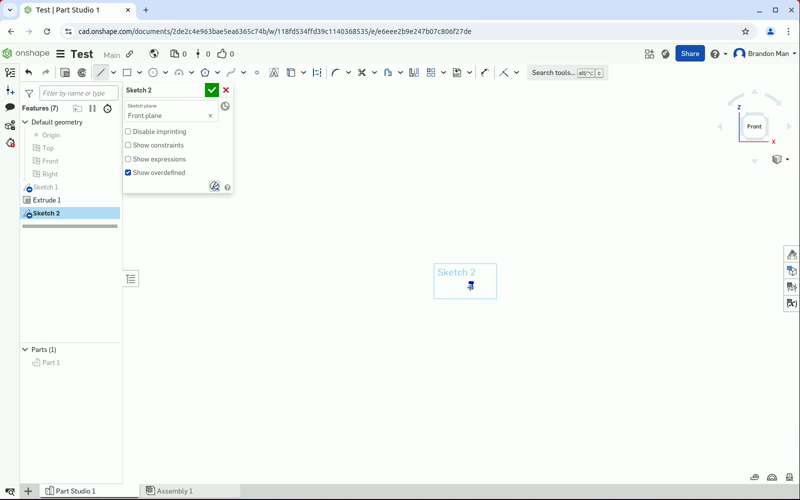
key_up(shift)
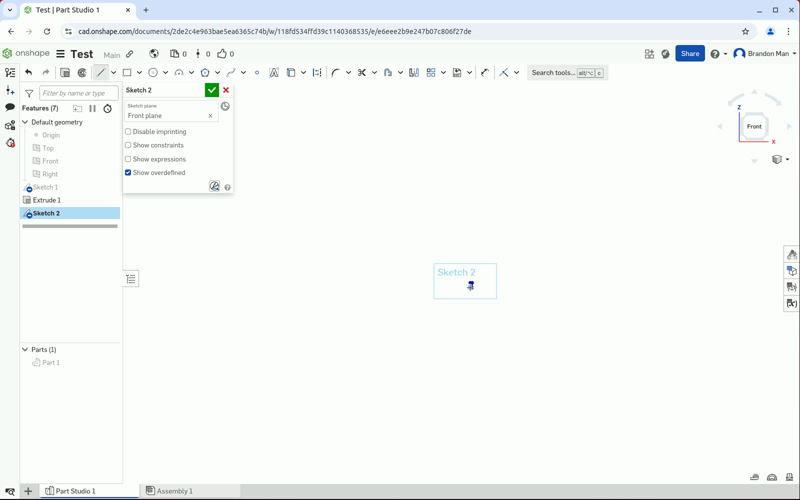
key_down(shift)
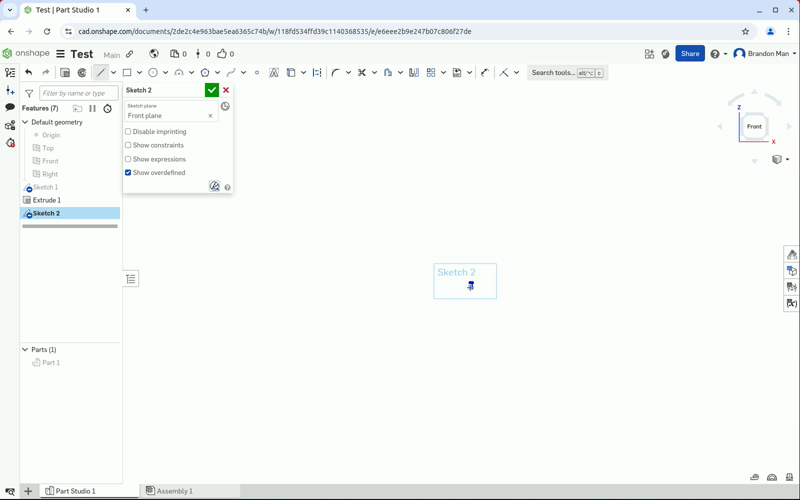
mouse_move(500, 287)
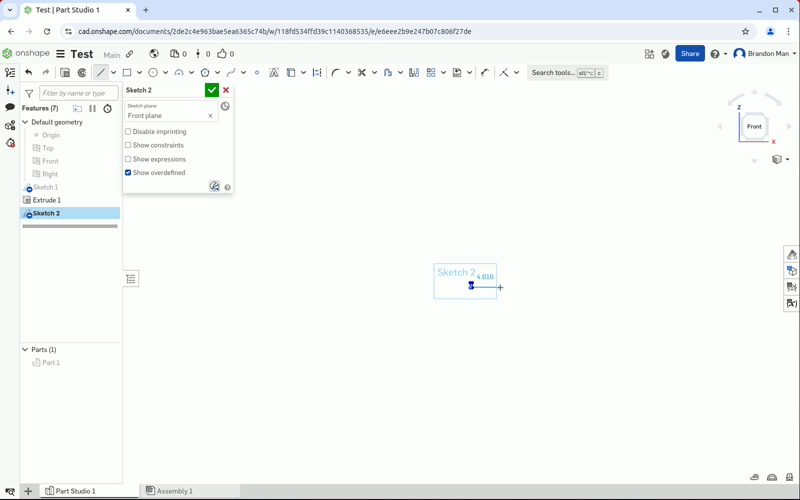
mouse_move(472, 287)
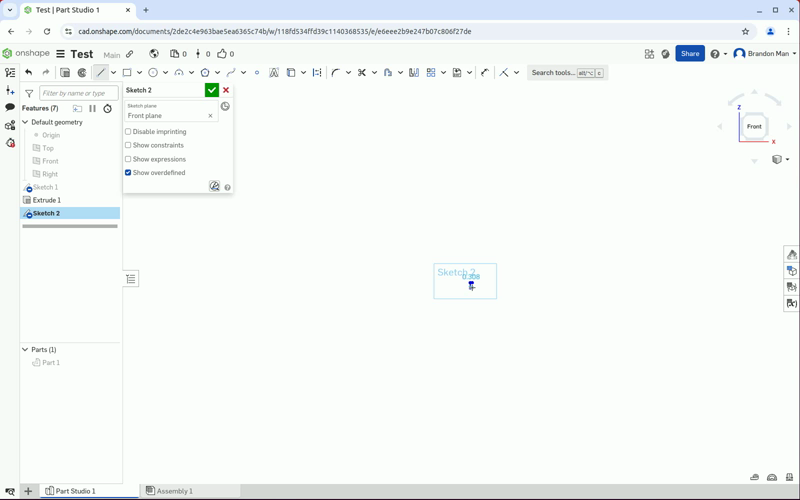
scroll(6)
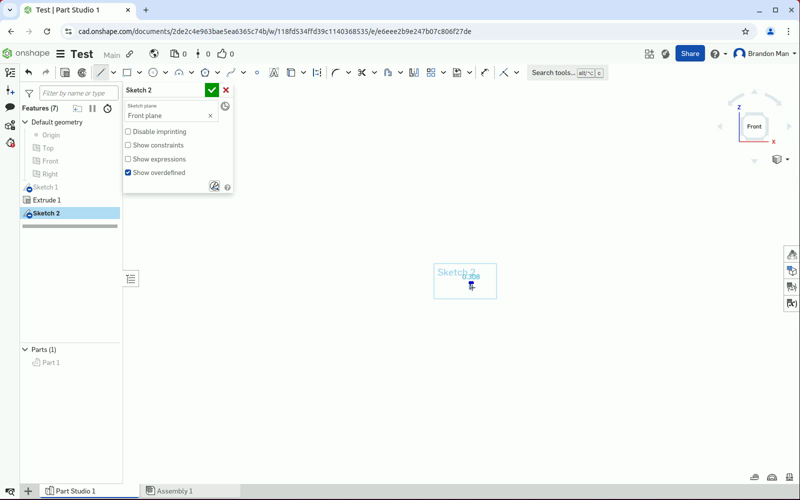
scroll(6)
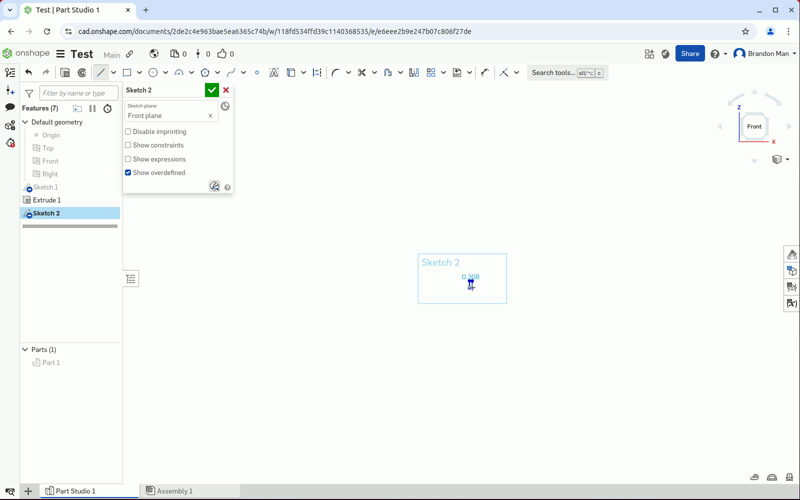
scroll(6)
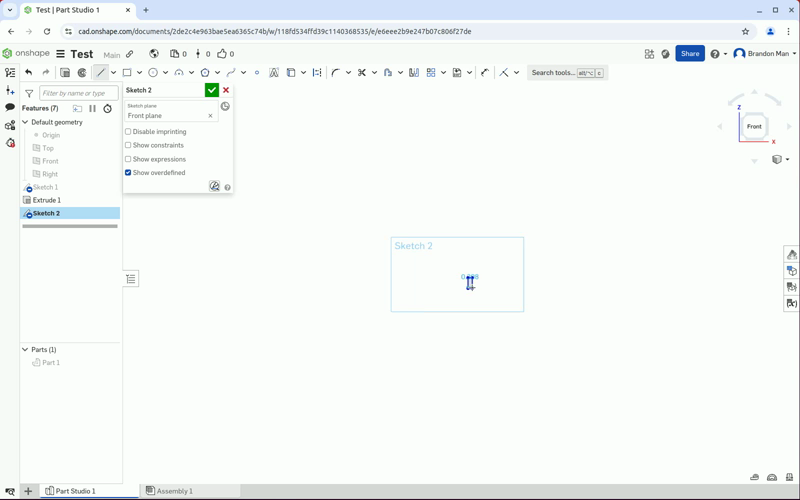
scroll(6)
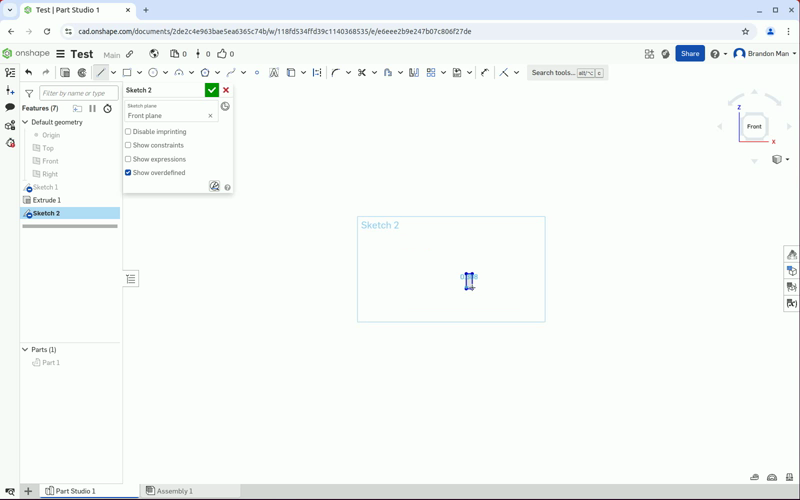
scroll(6)
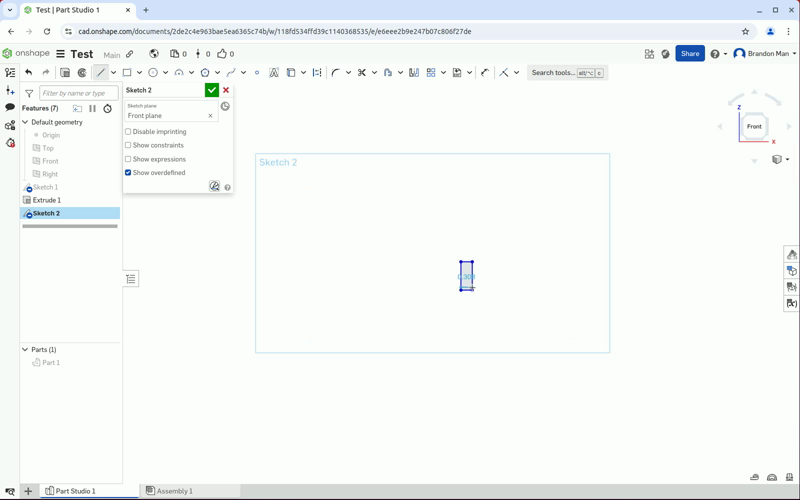
scroll(6)
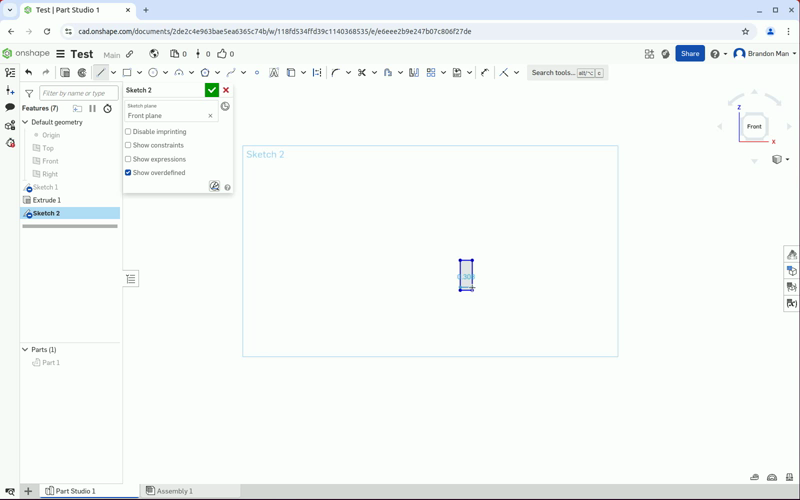
scroll(6)
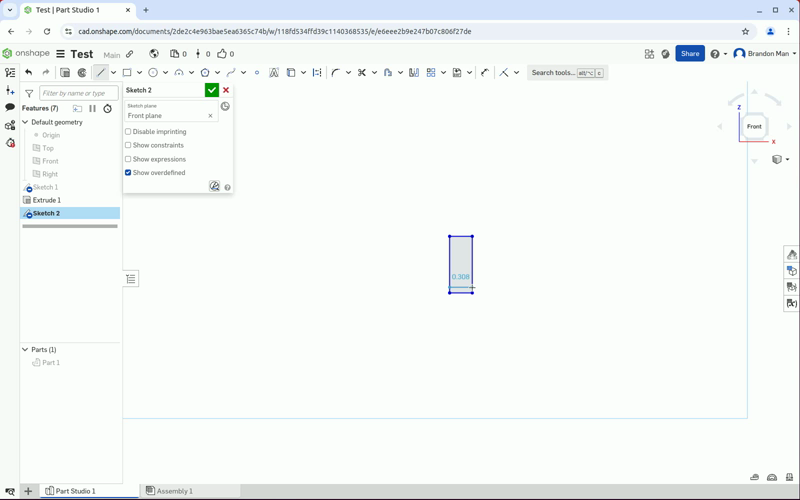
click(472, 287)
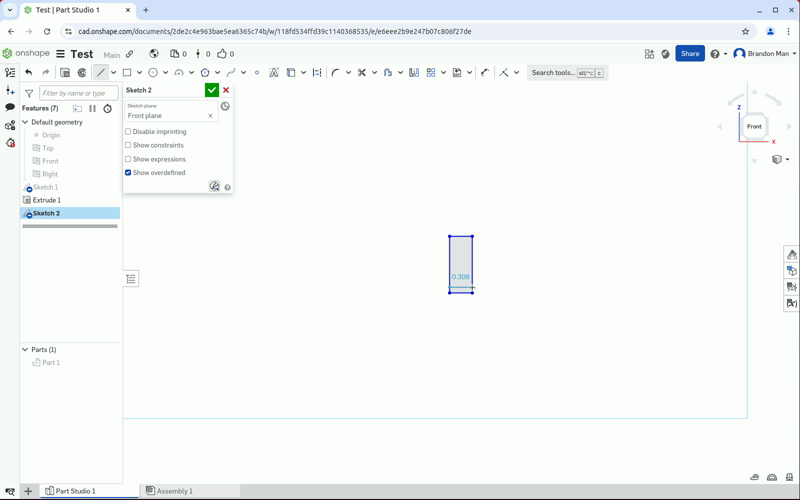
scroll(-6)
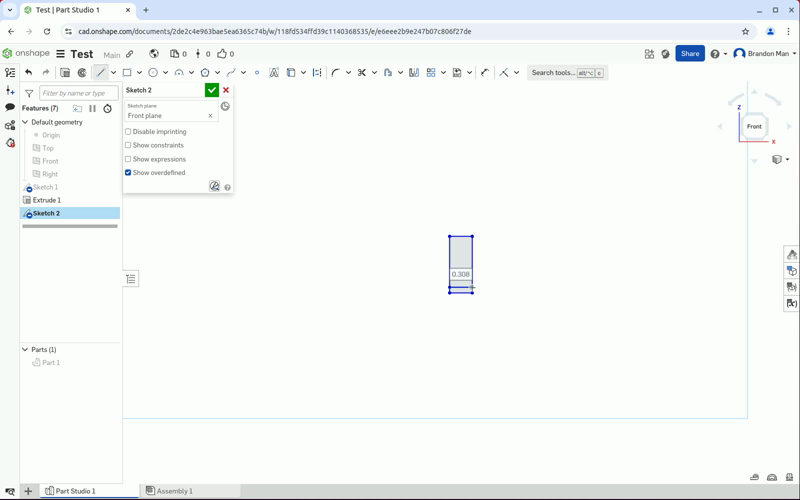
scroll(-6)
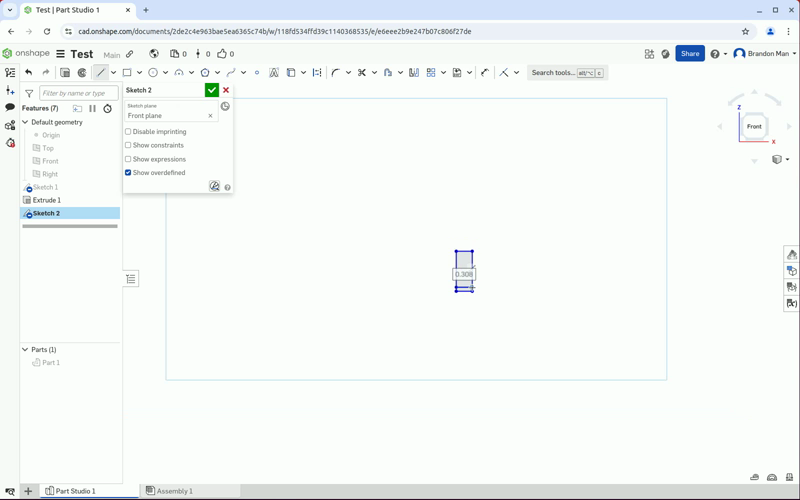
scroll(-6)
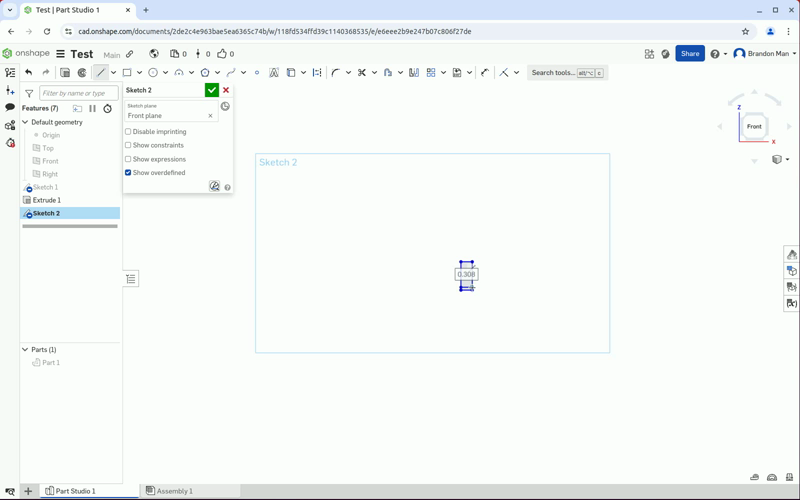
scroll(-6)
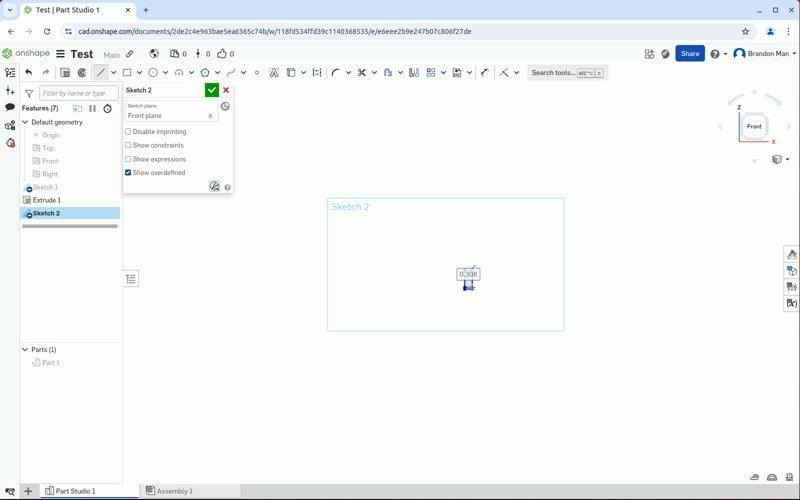
scroll(-6)
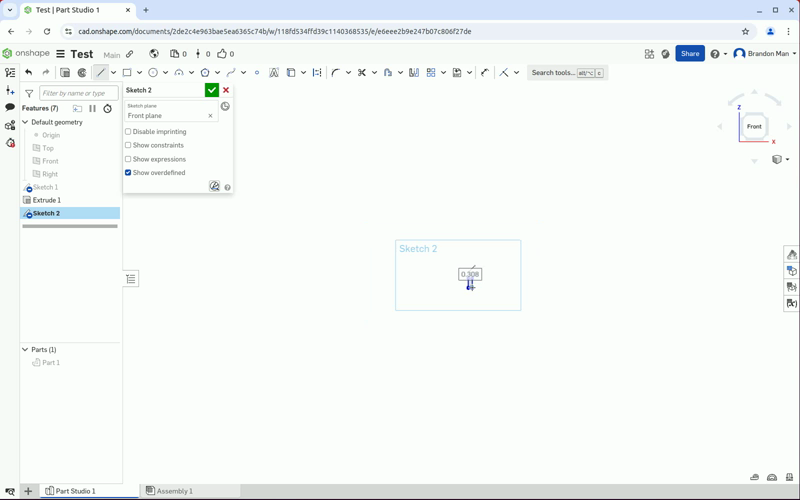
scroll(-6)
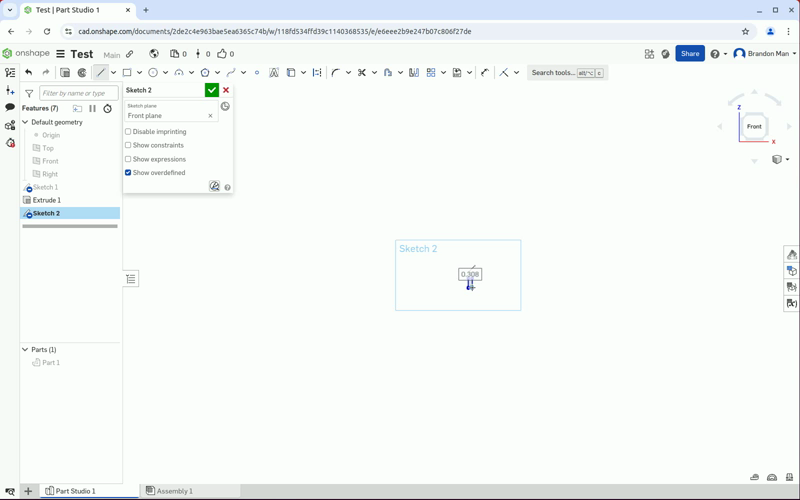
scroll(-6)
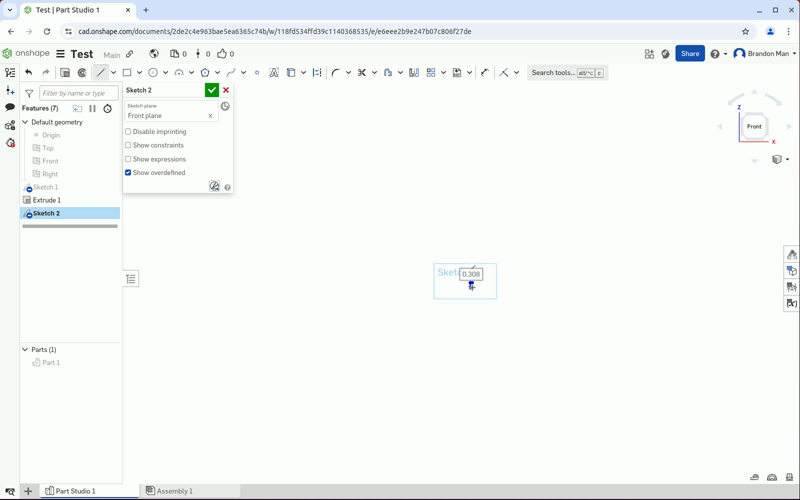
key_up(shift)
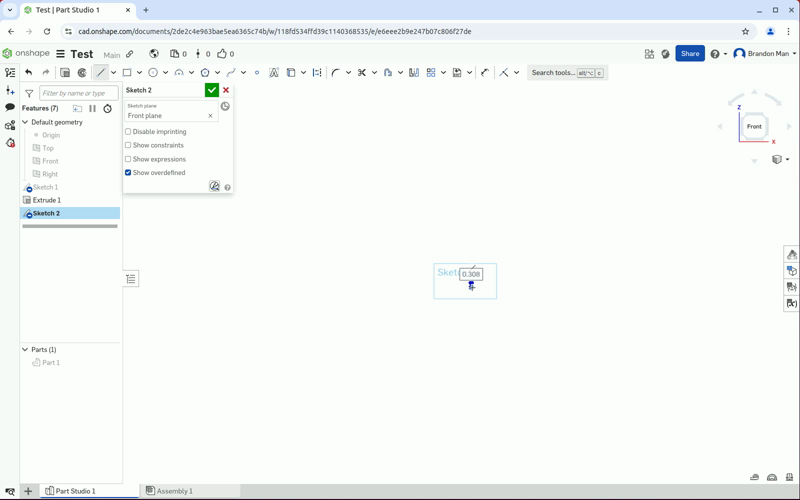
key_down(shift)
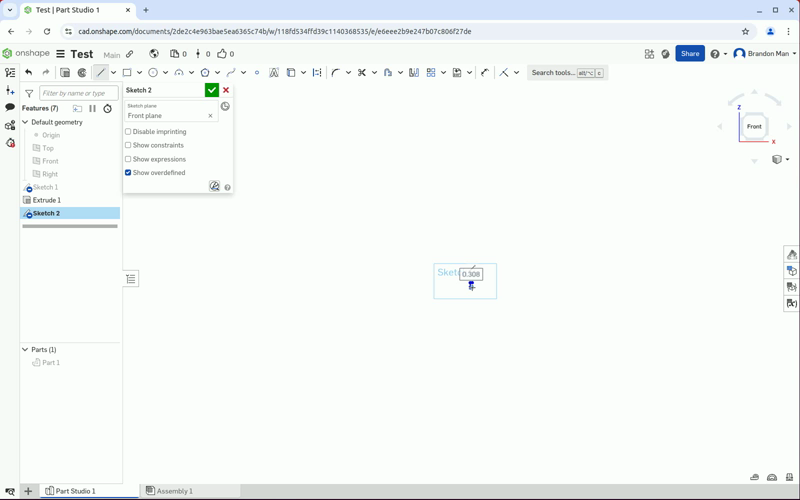
mouse_move(502, 287)
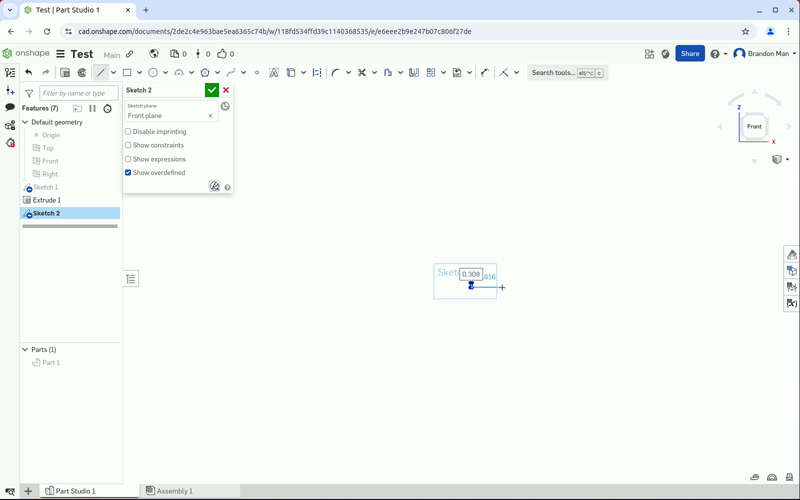
mouse_move(472, 283)
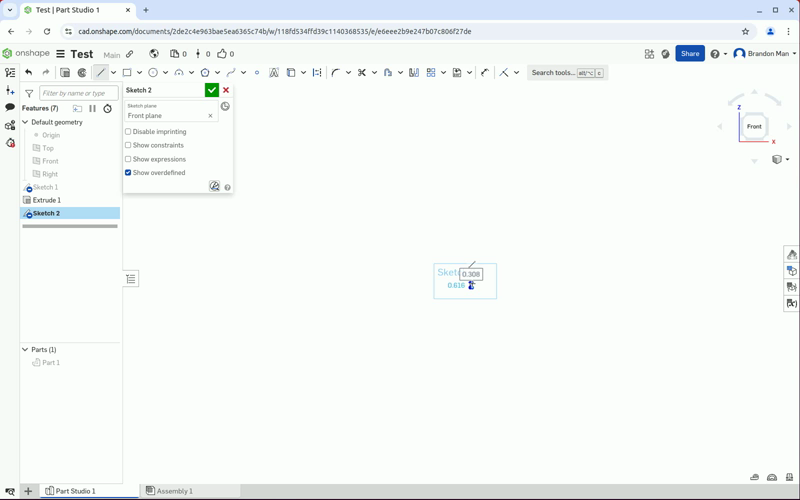
scroll(6)
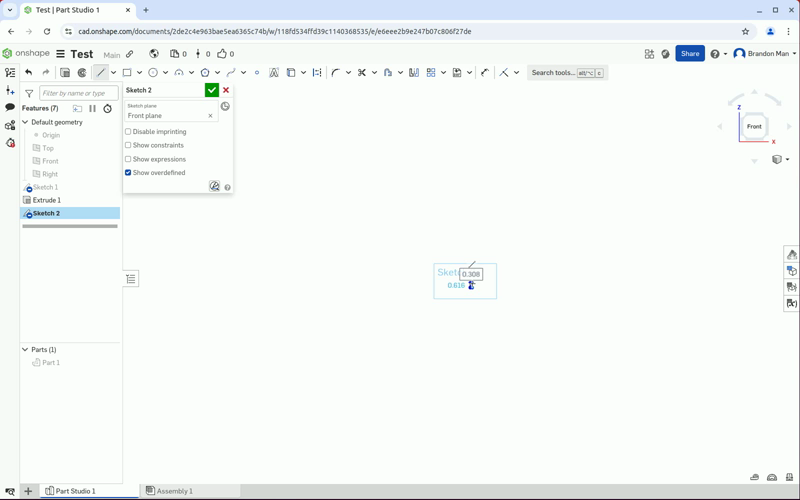
scroll(6)
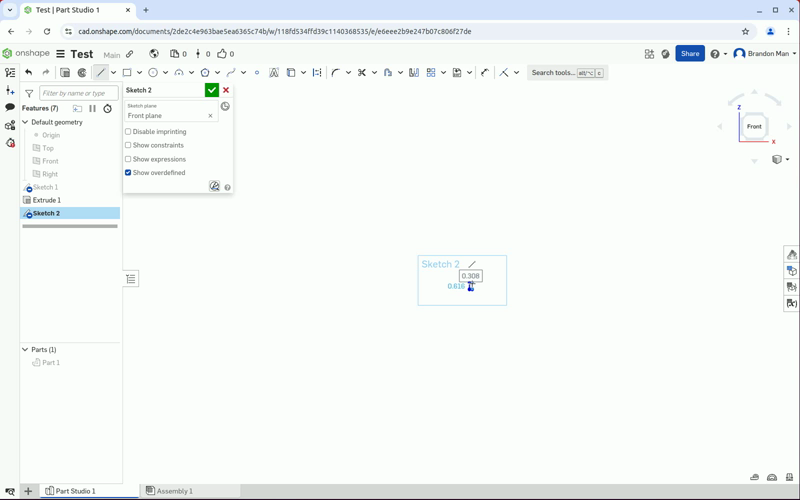
scroll(6)
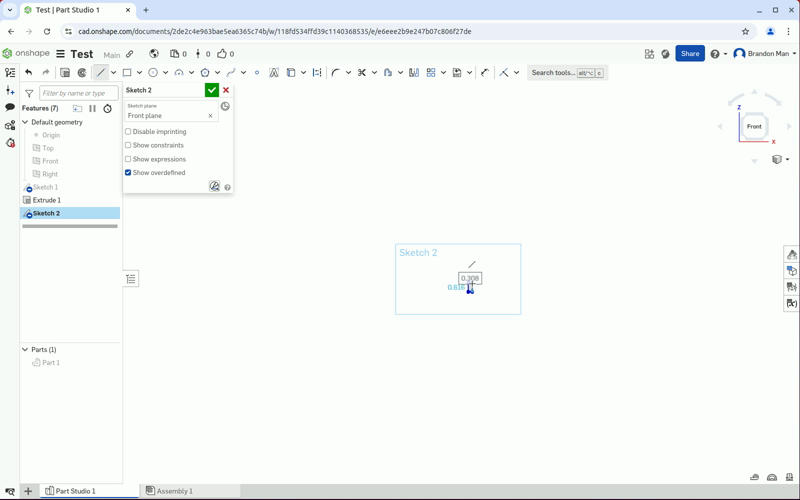
scroll(6)
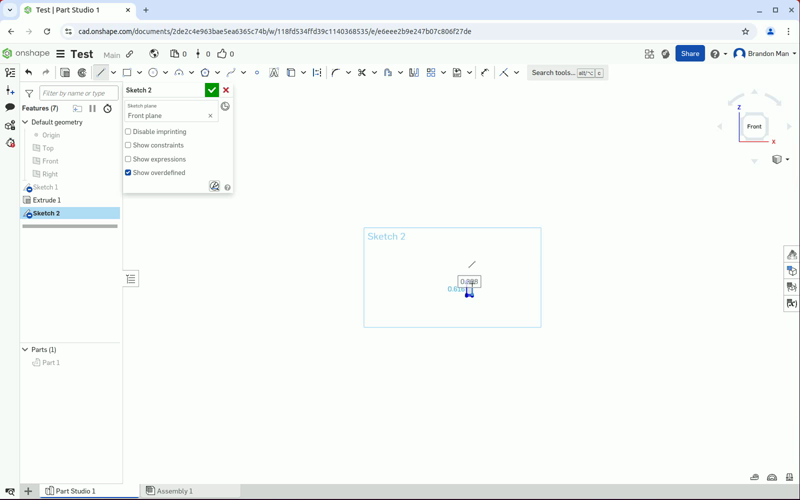
scroll(6)
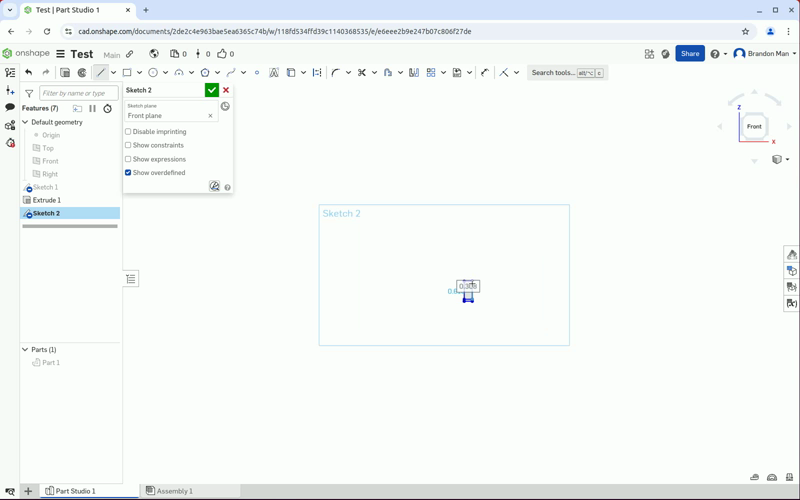
scroll(6)
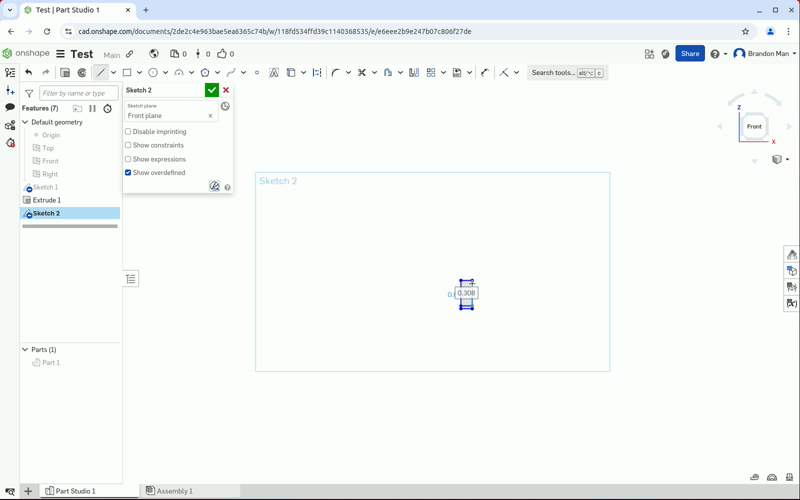
scroll(6)
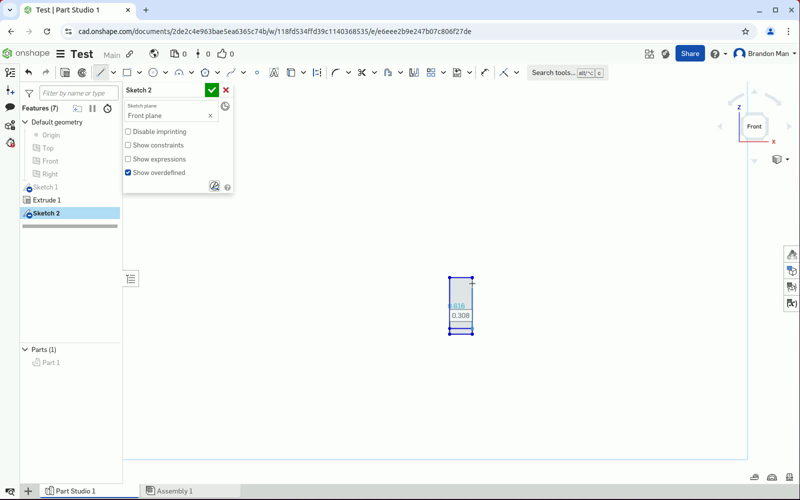
click(472, 283)
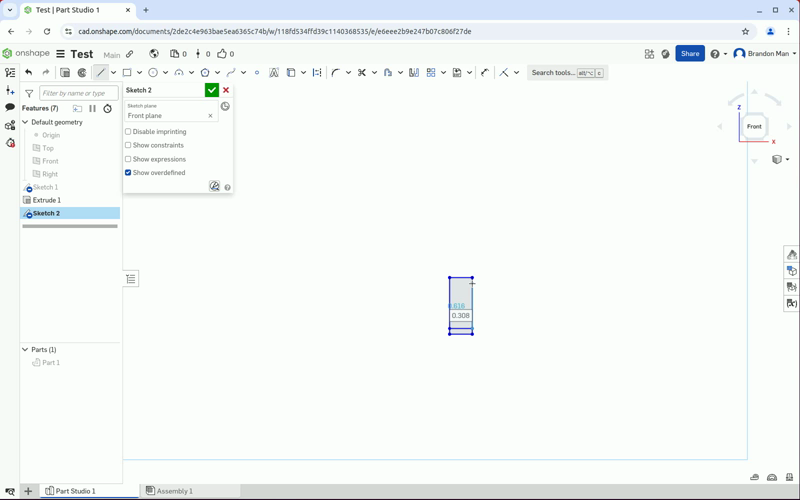
scroll(-6)
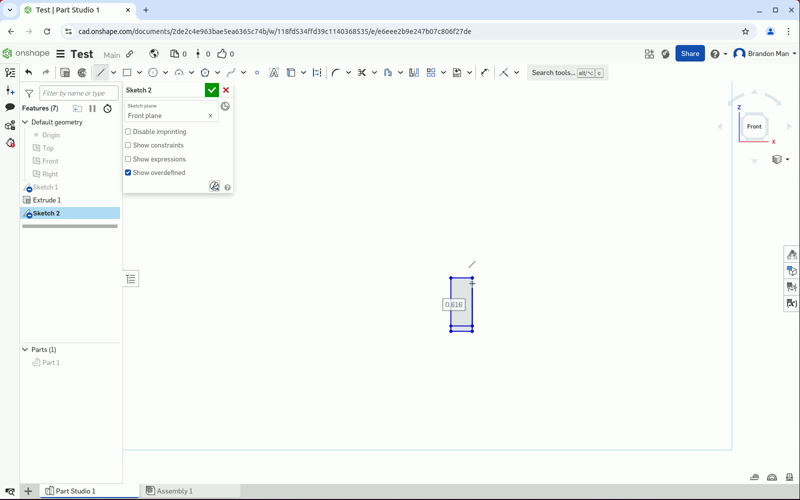
scroll(-6)
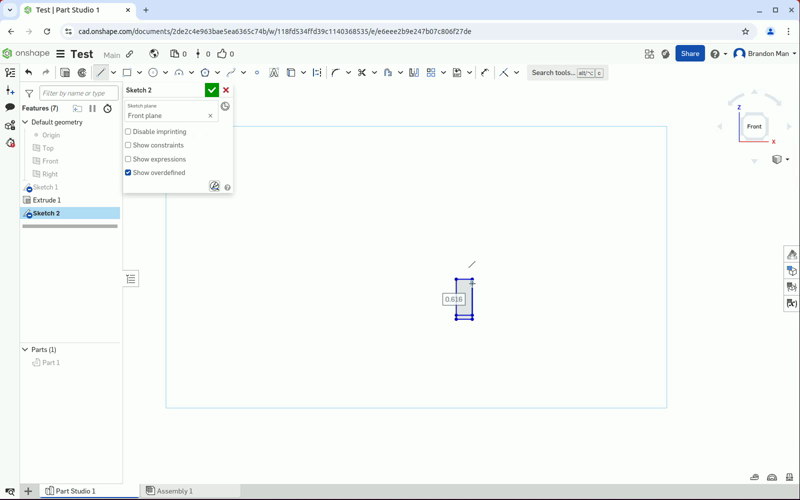
scroll(-6)
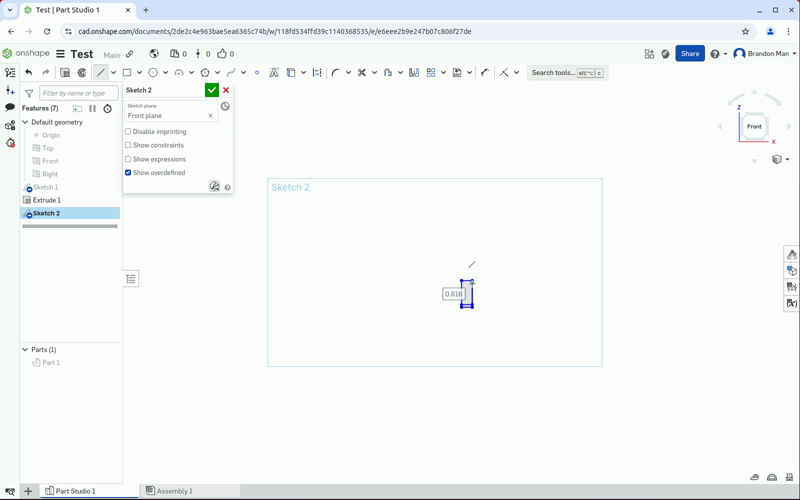
scroll(-6)
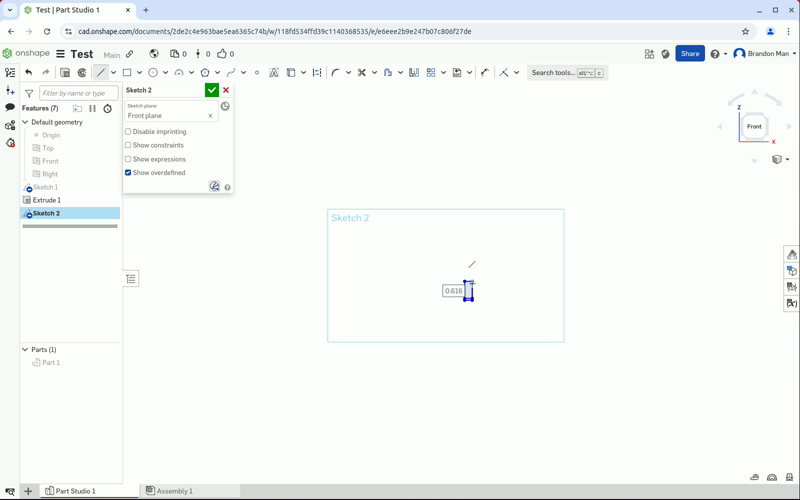
scroll(-6)
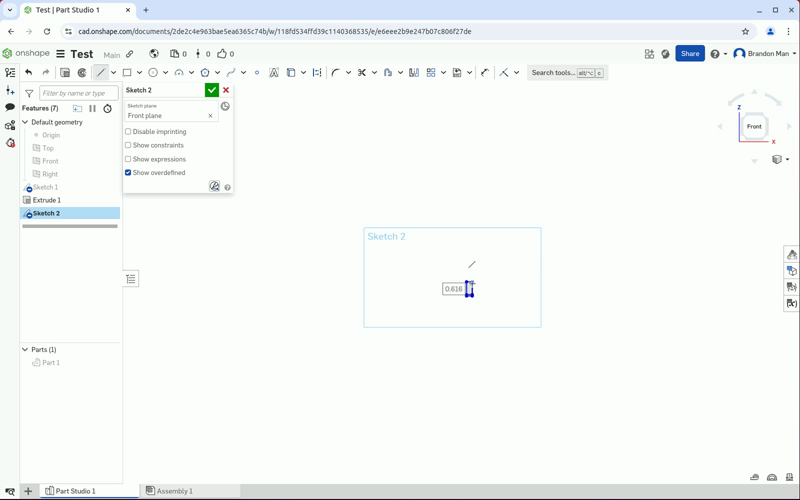
scroll(-6)
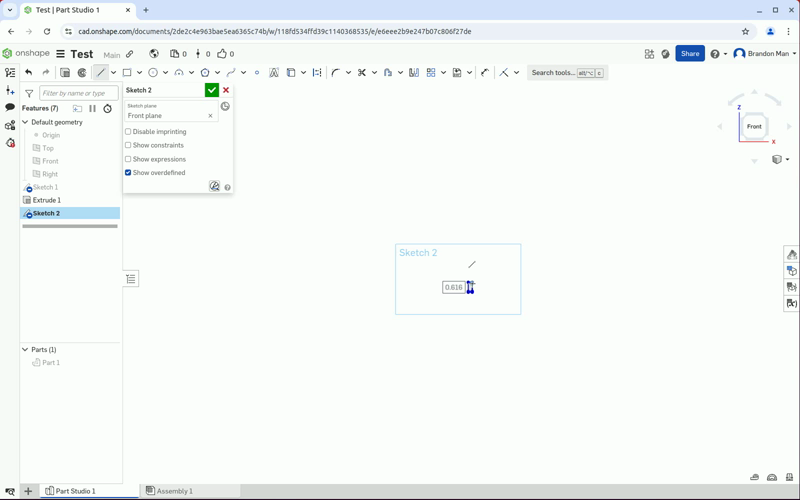
scroll(-6)
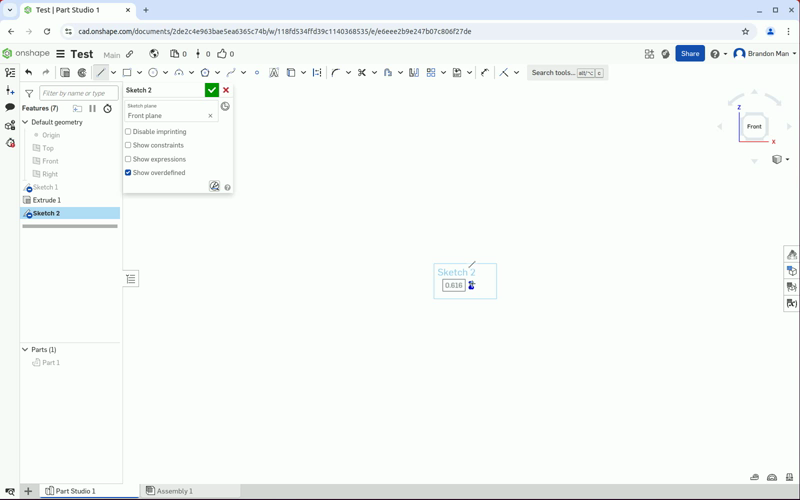
key_up(shift)
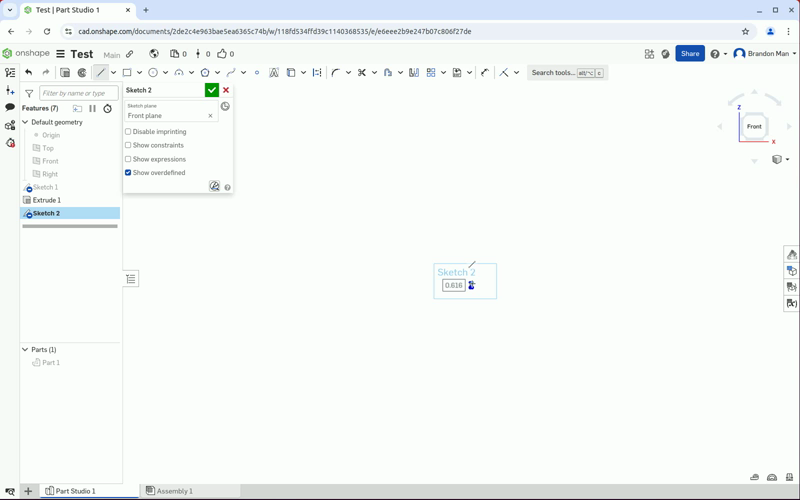
key_down(shift)
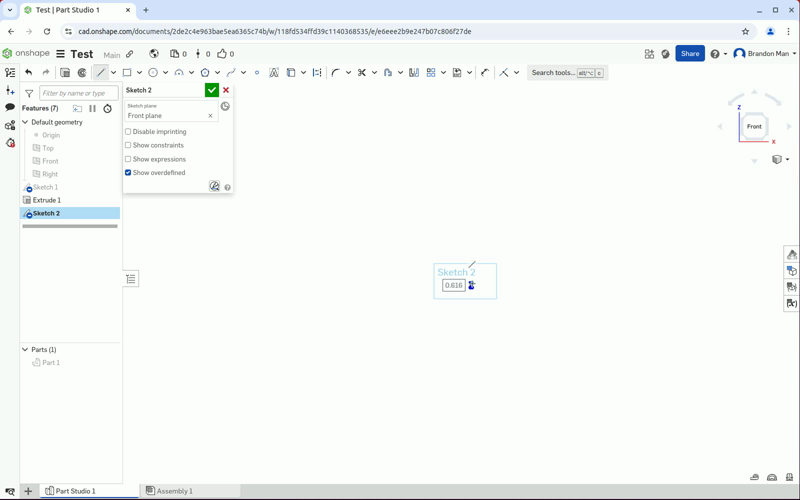
mouse_move(502, 283)
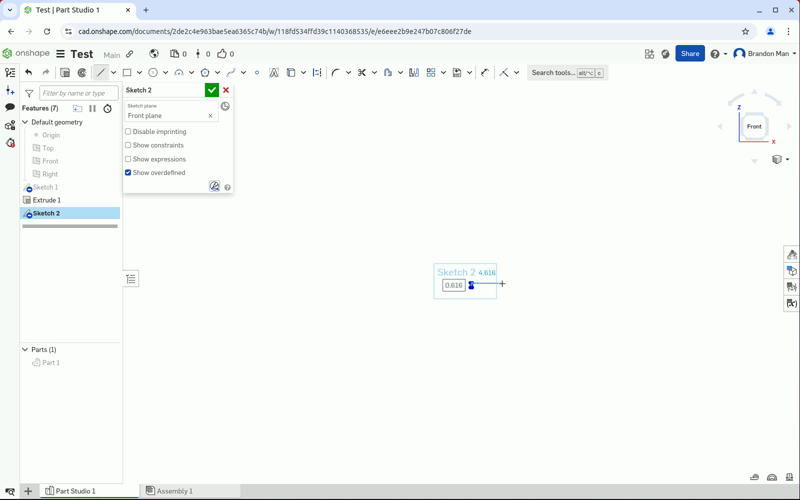
mouse_move(470, 283)
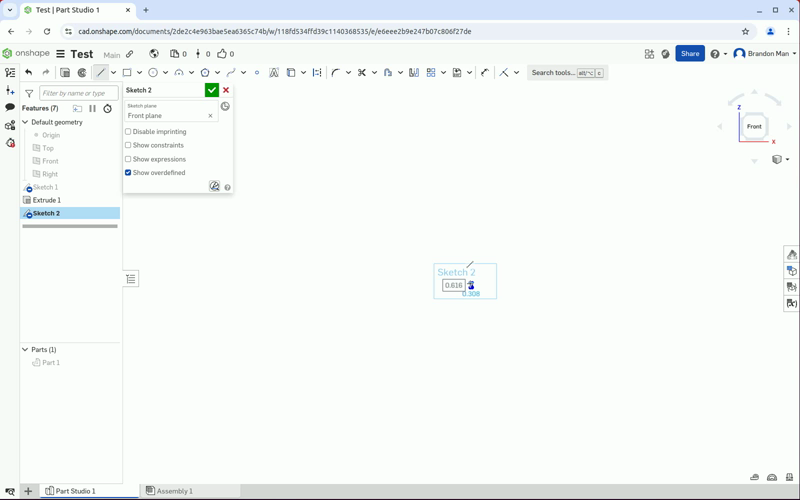
scroll(6)
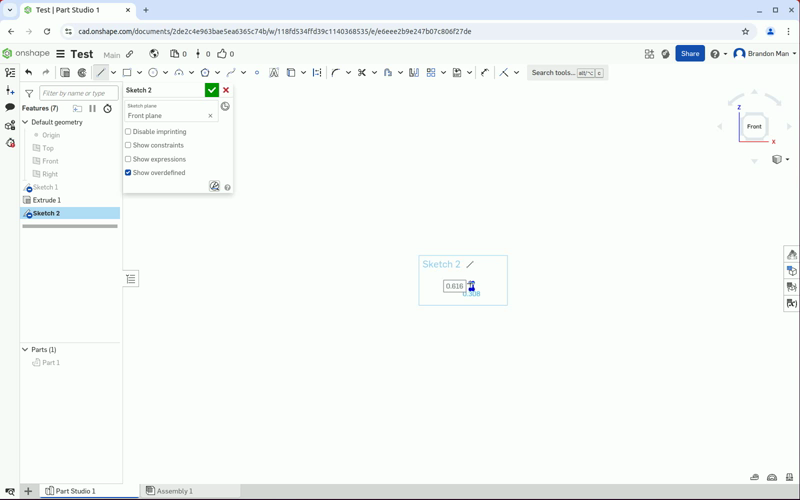
scroll(6)
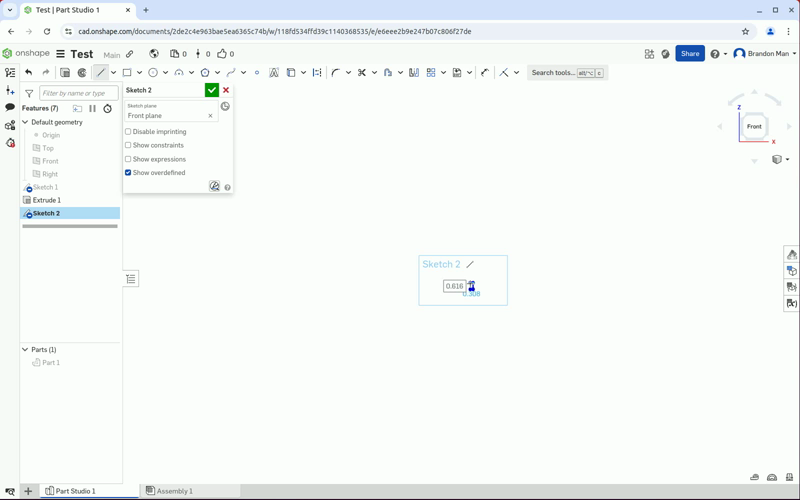
scroll(6)
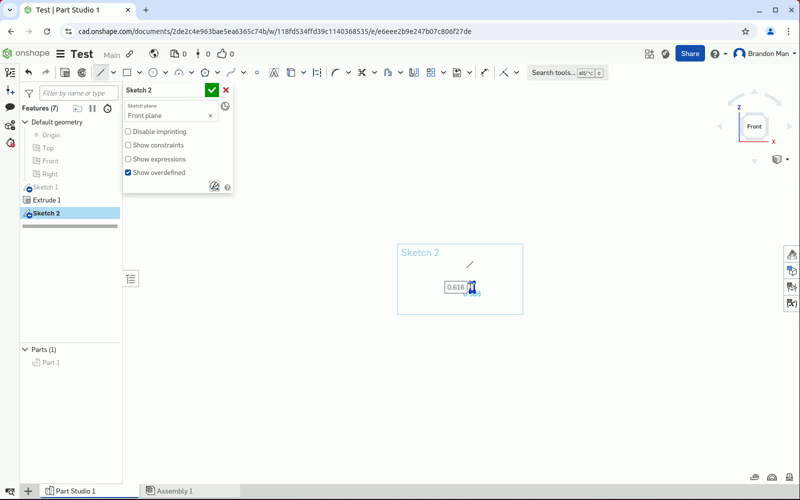
scroll(6)
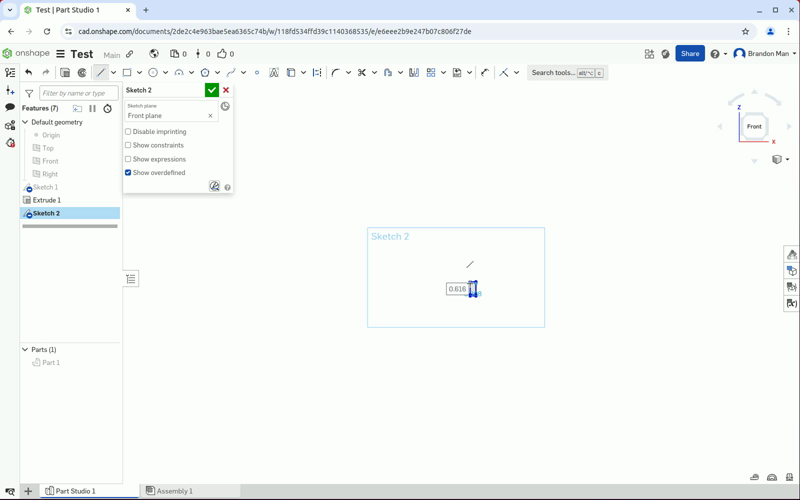
scroll(6)
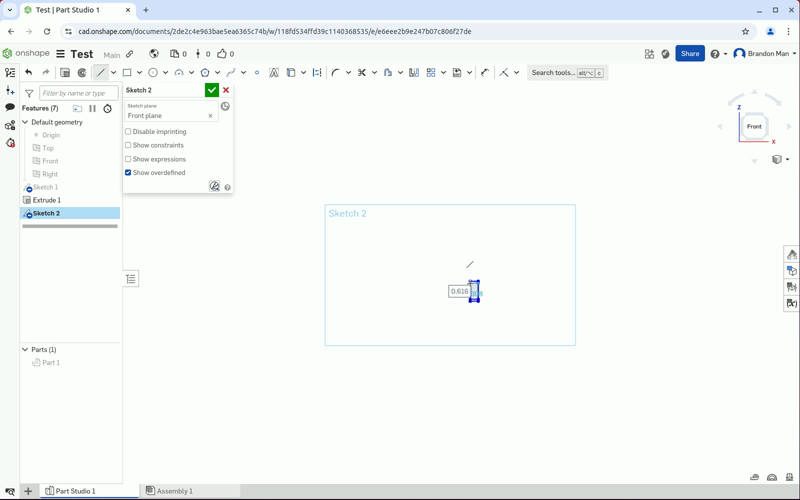
scroll(6)
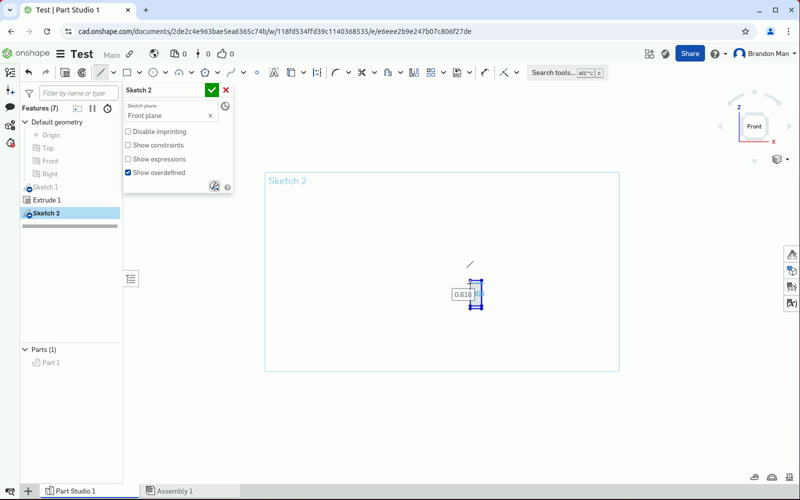
scroll(6)
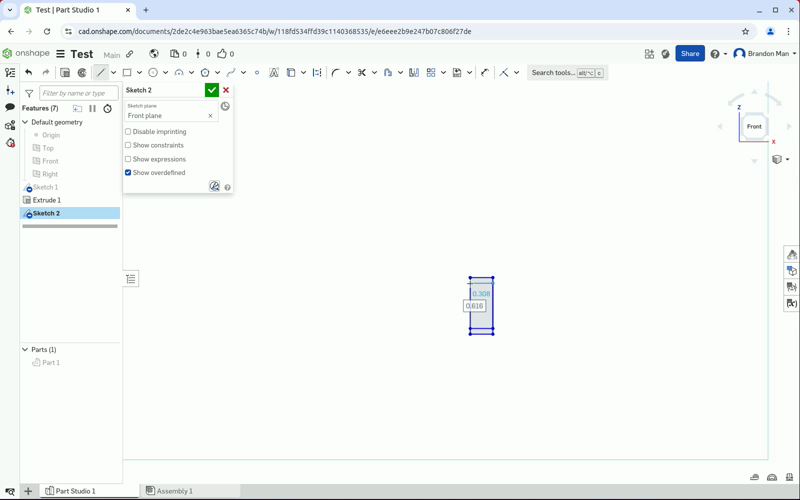
click(470, 283)
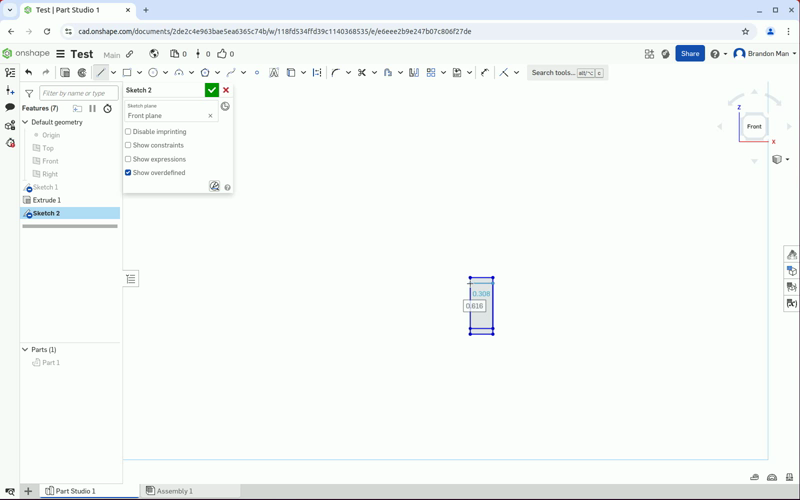
scroll(-6)
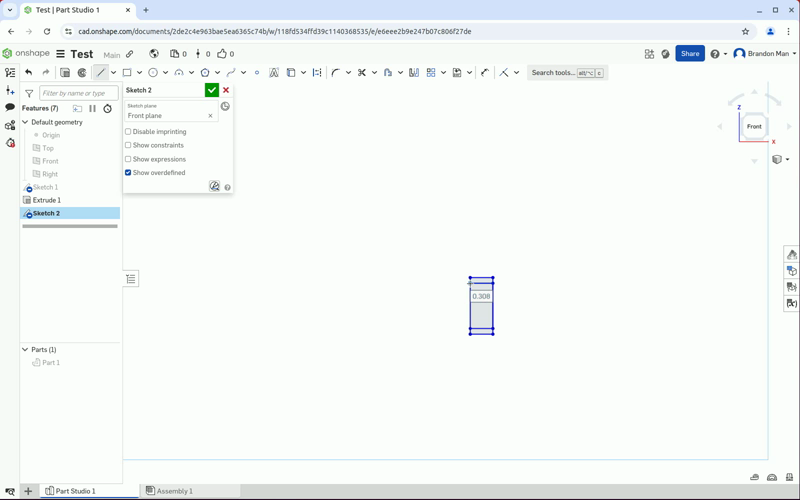
scroll(-6)
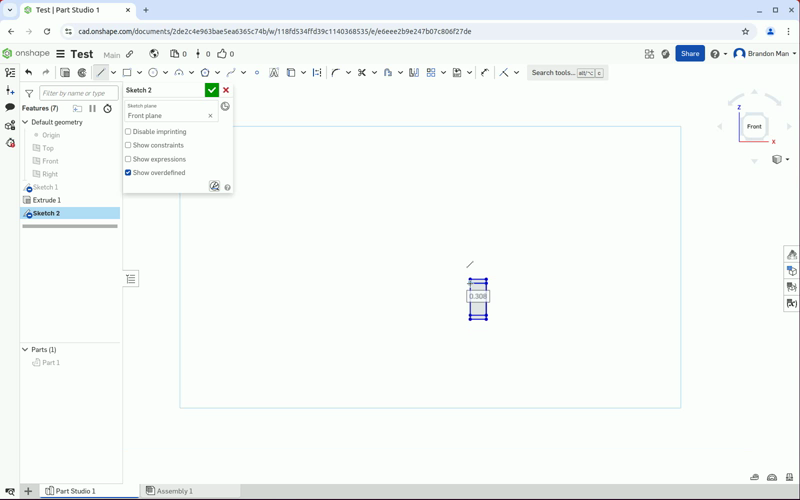
scroll(-6)
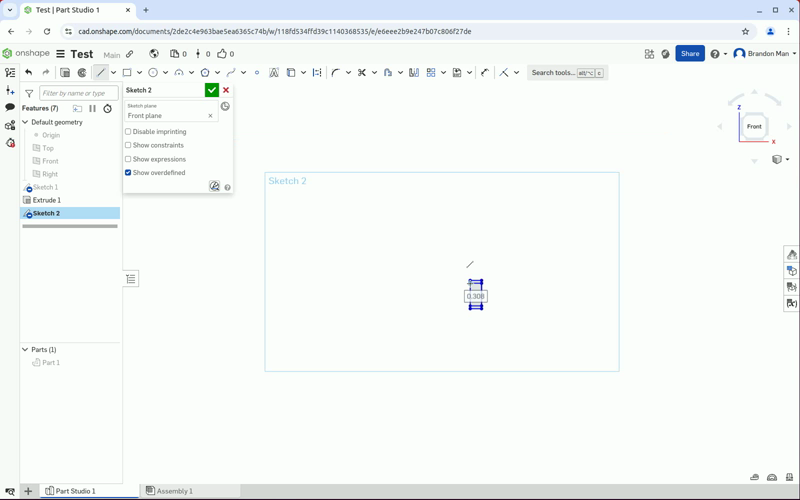
scroll(-6)
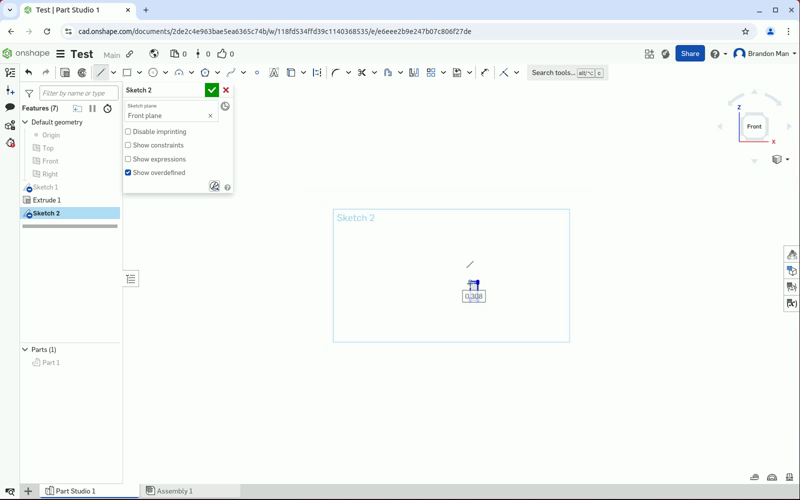
scroll(-6)
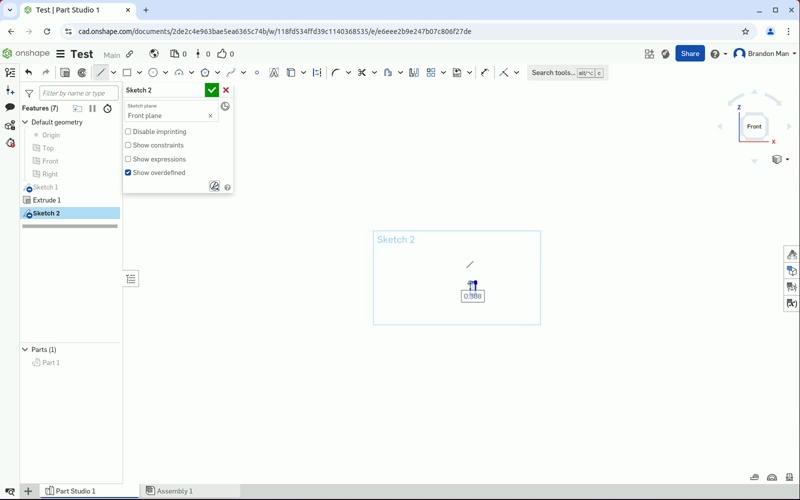
scroll(-6)
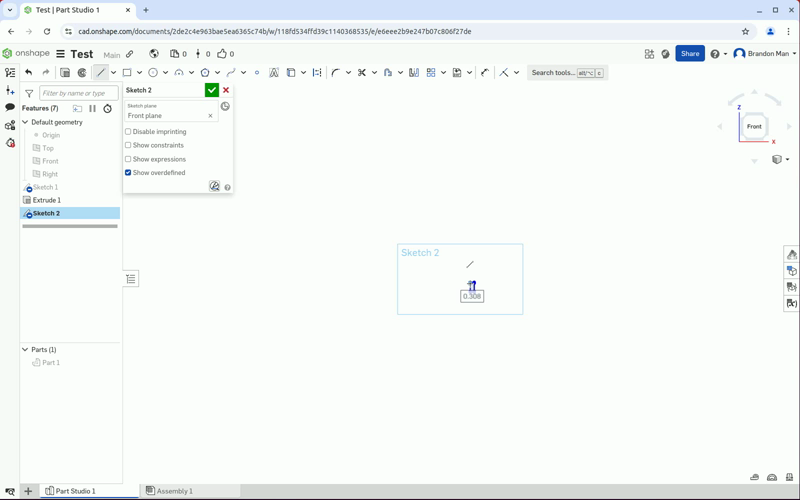
scroll(-6)
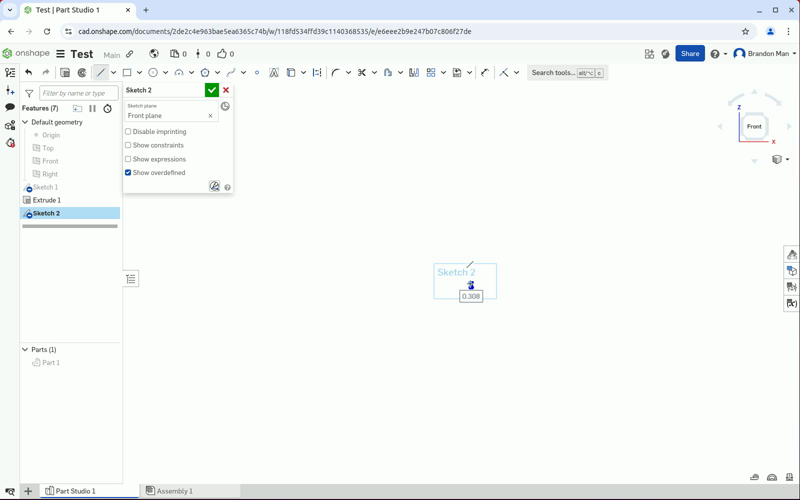
key_up(shift)
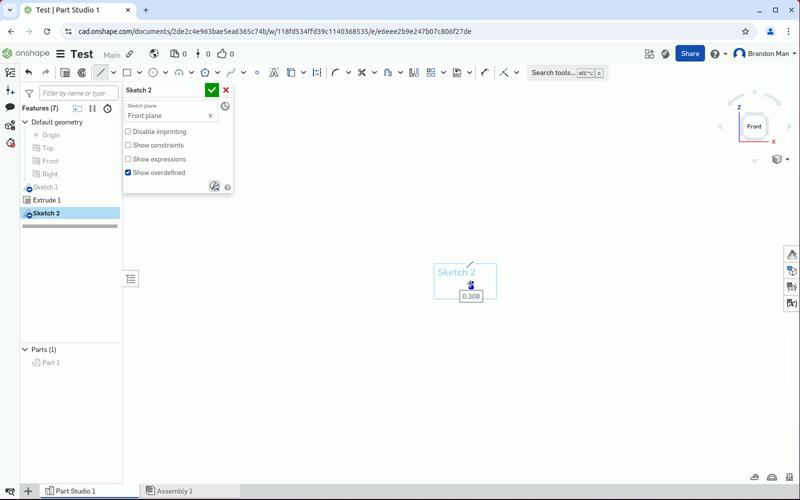
mouse_move(500, 283)
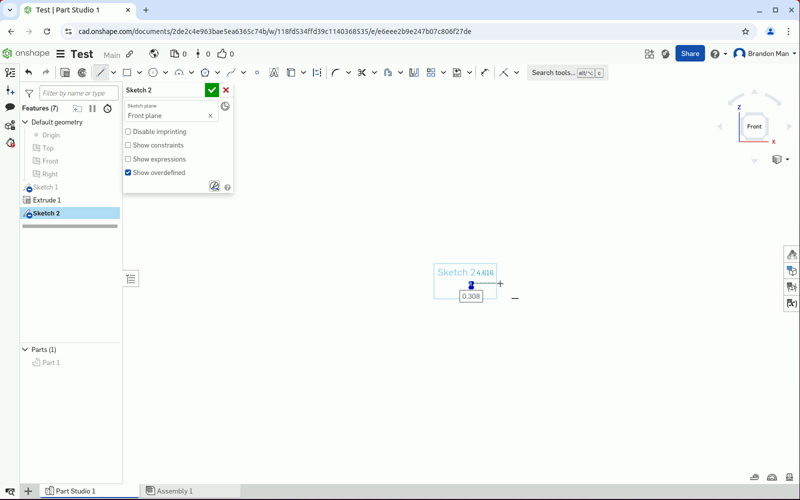
key_down(shift)
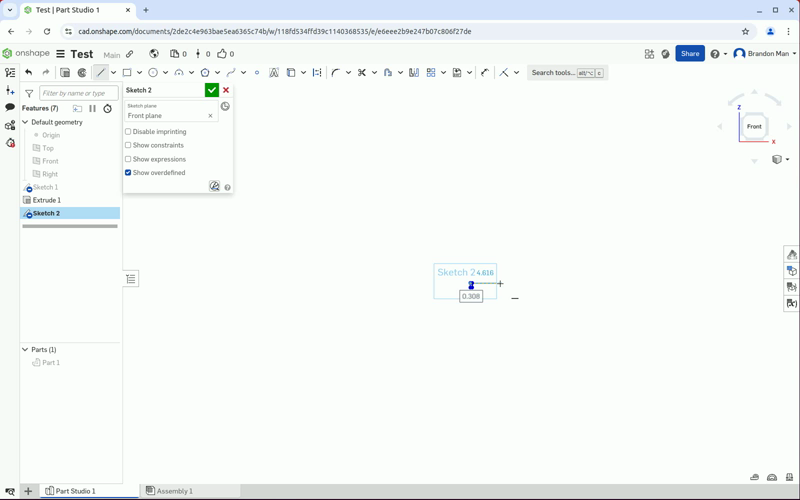
mouse_move(470, 287)
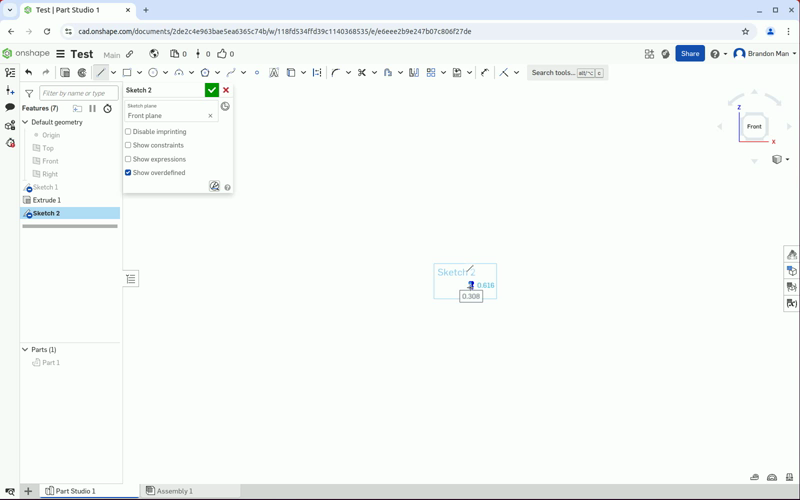
scroll(6)
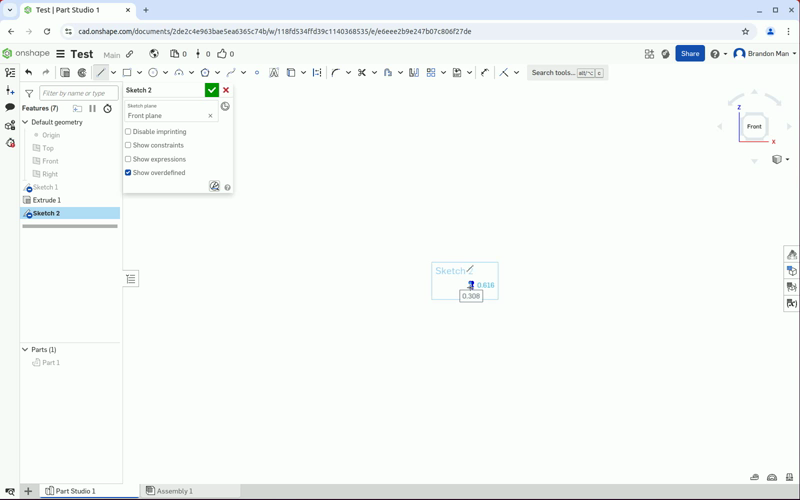
scroll(6)
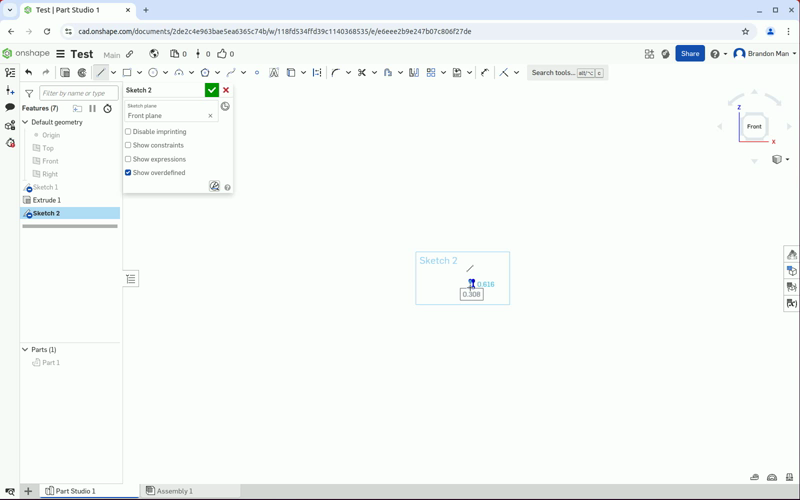
scroll(6)
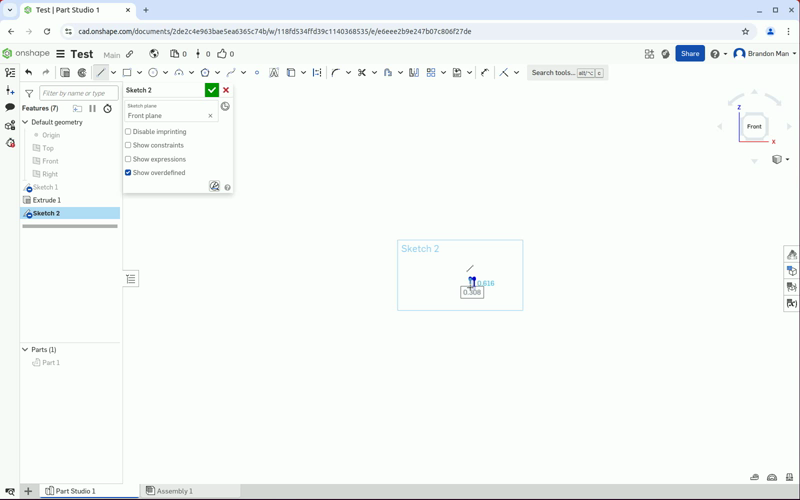
scroll(6)
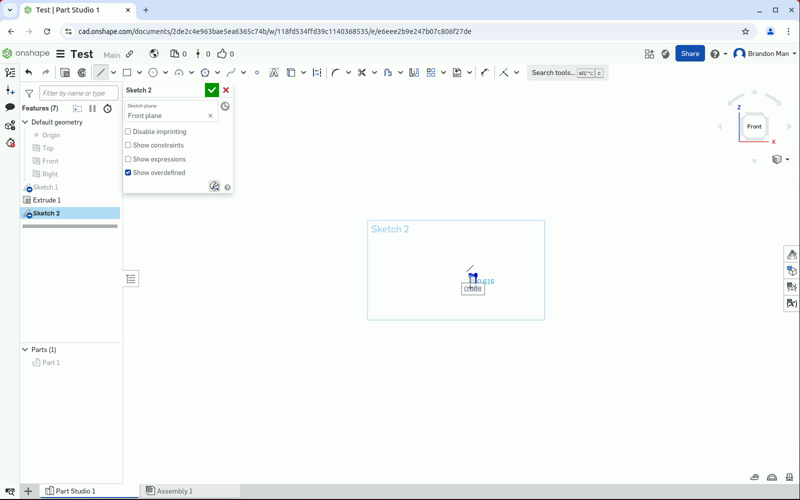
scroll(6)
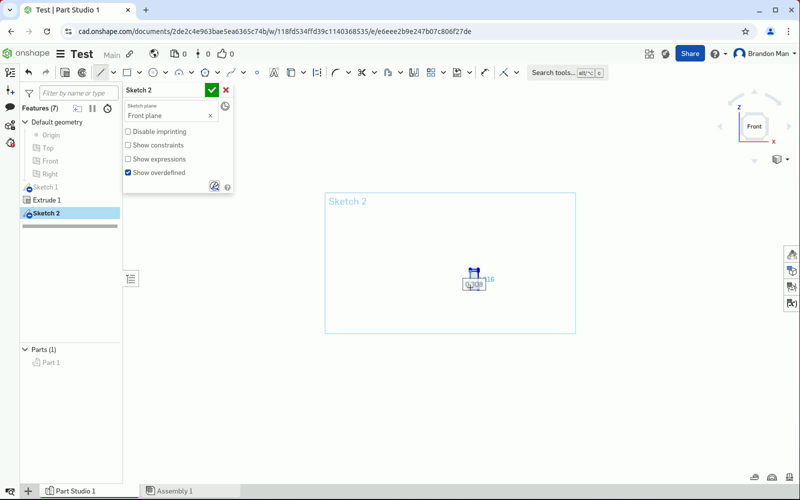
scroll(6)
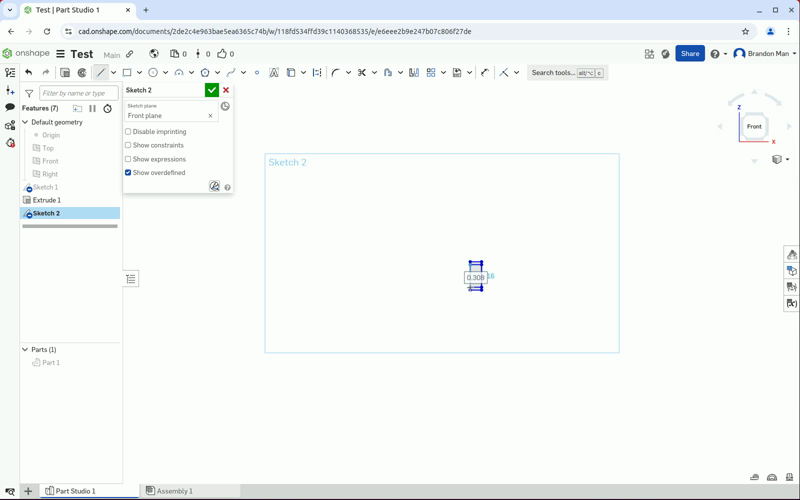
scroll(6)
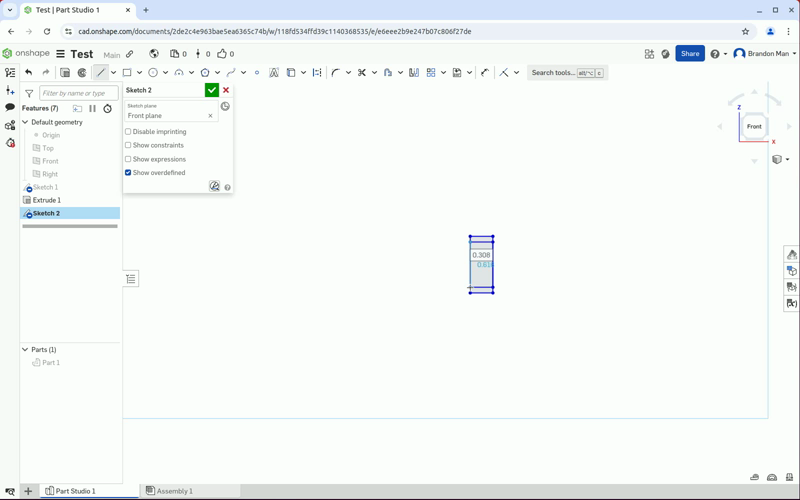
key_up(shift)
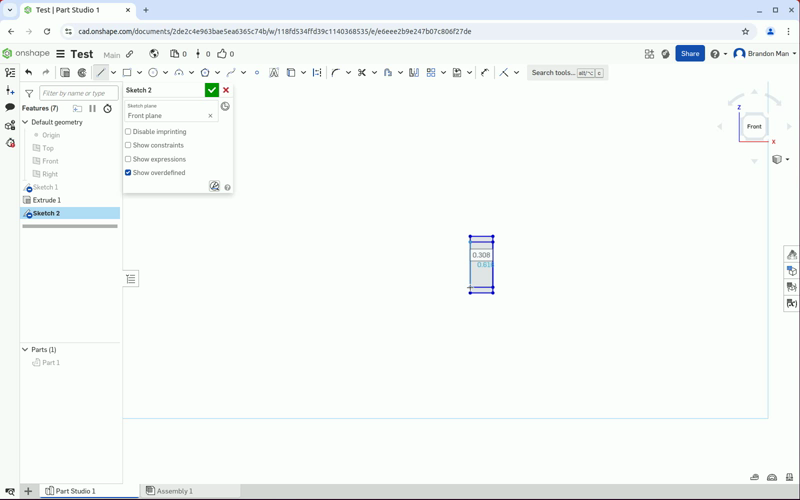
click(470, 287)
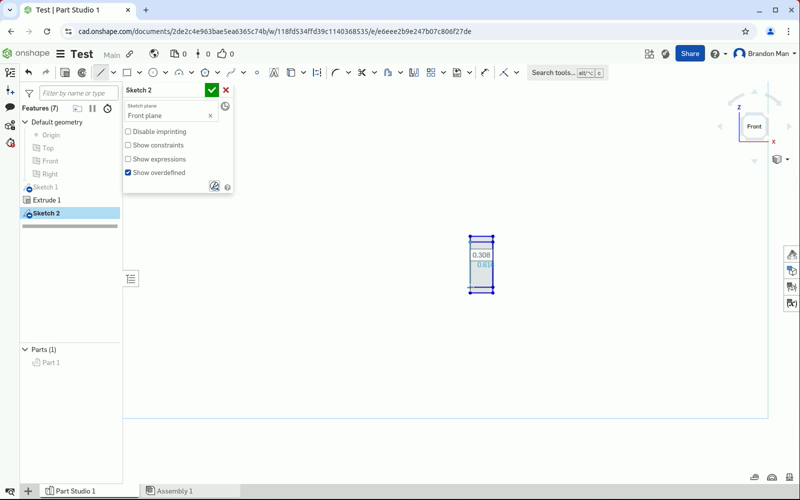
scroll(-6)
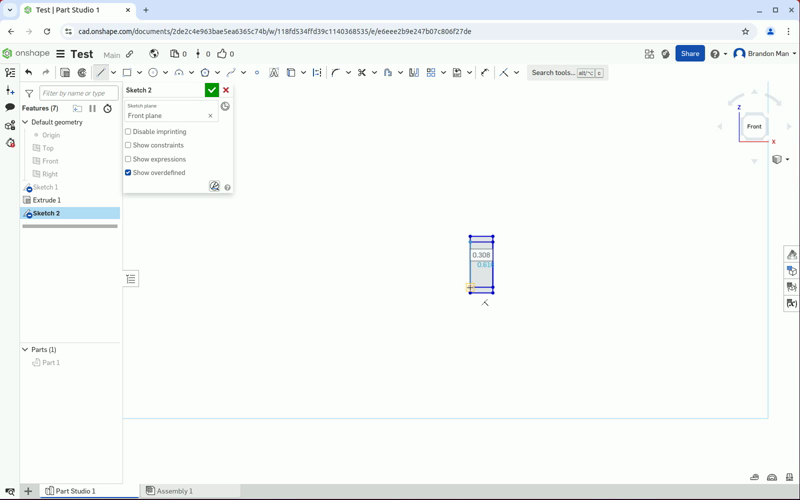
scroll(-6)
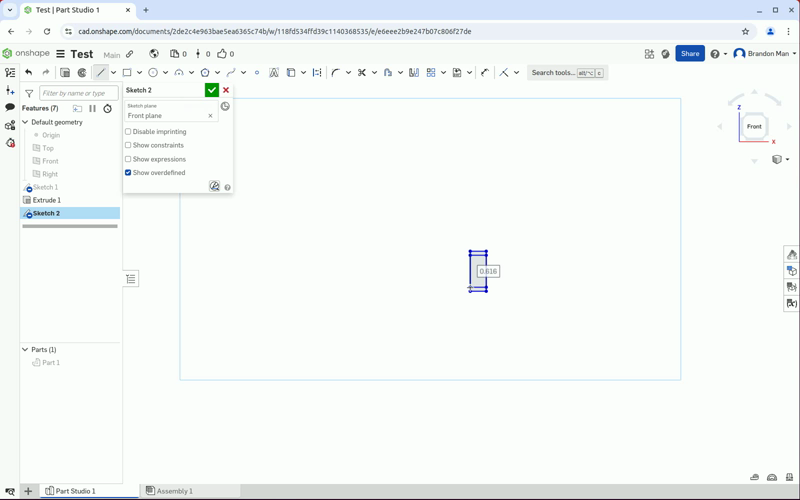
scroll(-6)
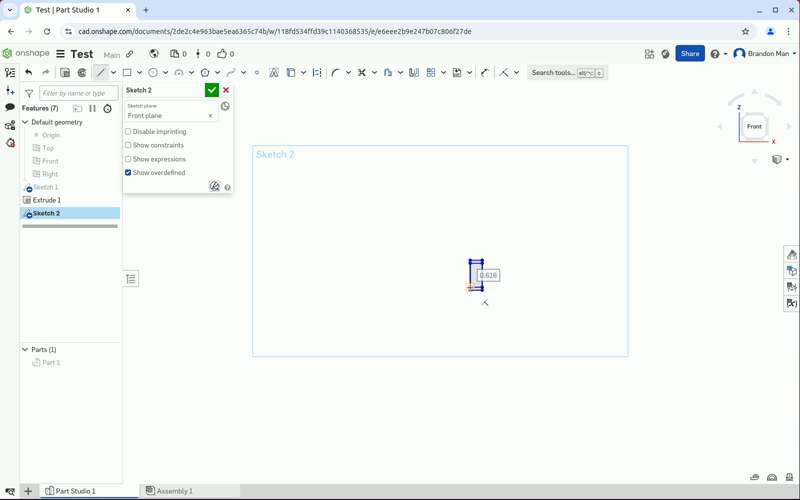
scroll(-6)
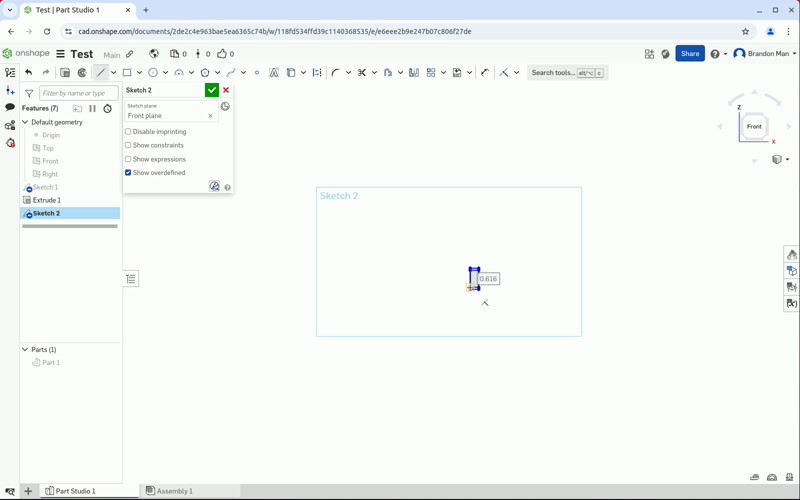
scroll(-6)
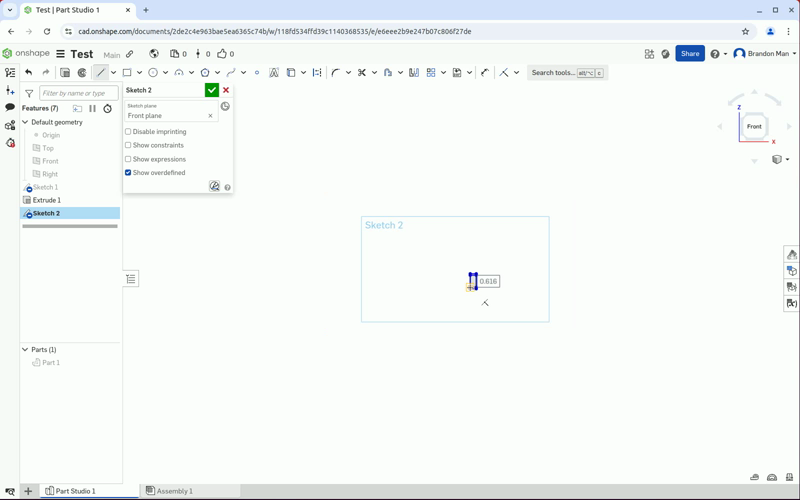
scroll(-6)
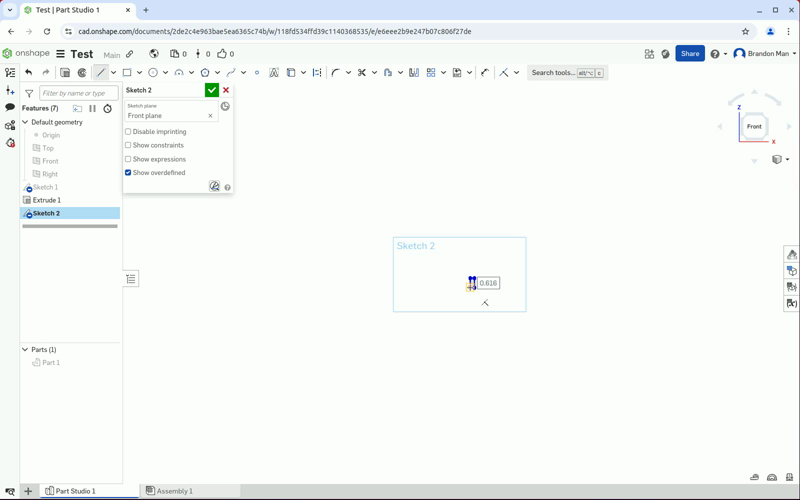
scroll(-6)
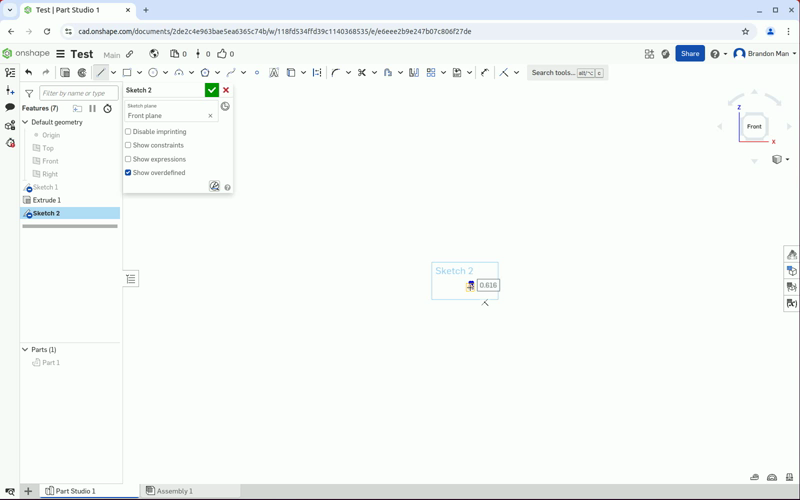
key(esc)
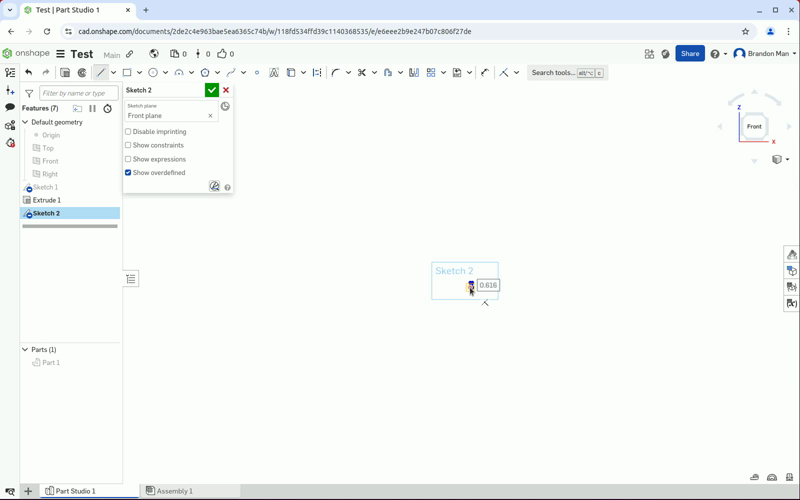
mouse_move(470, 287)
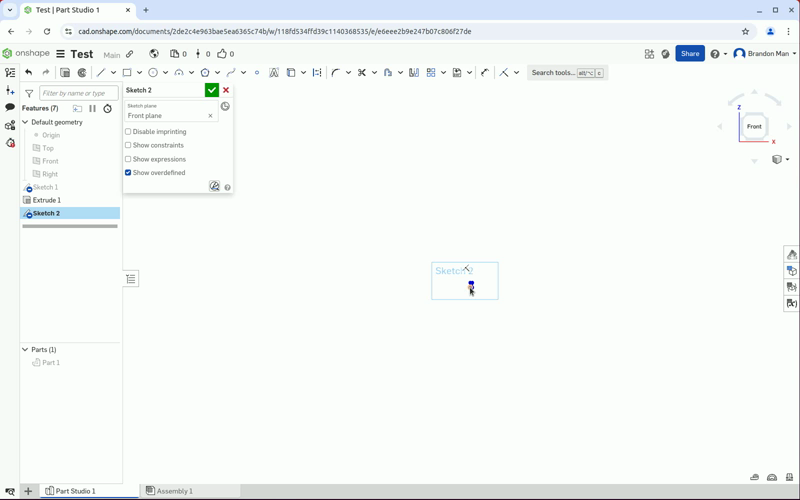
scroll(6)
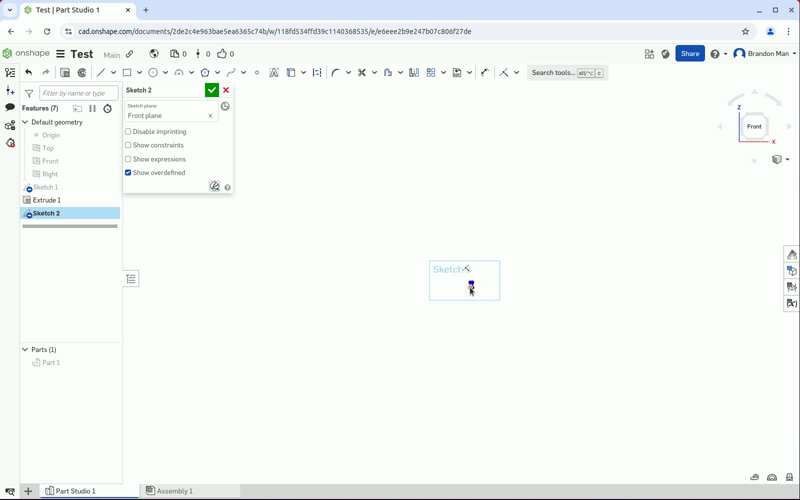
scroll(6)
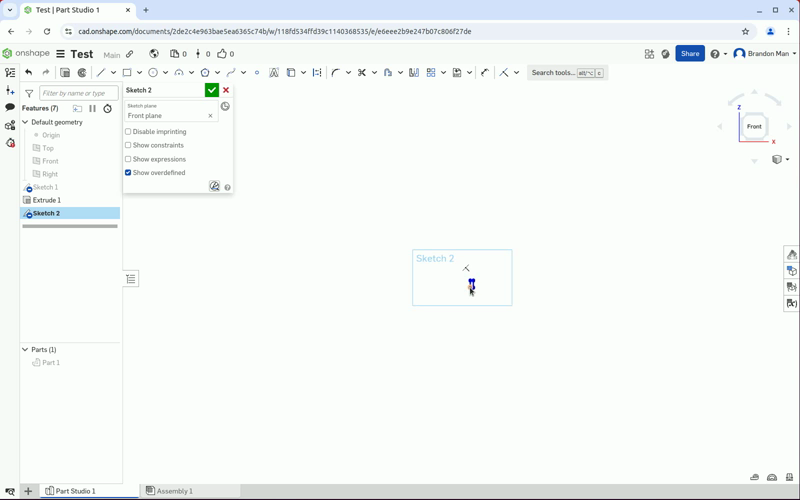
scroll(6)
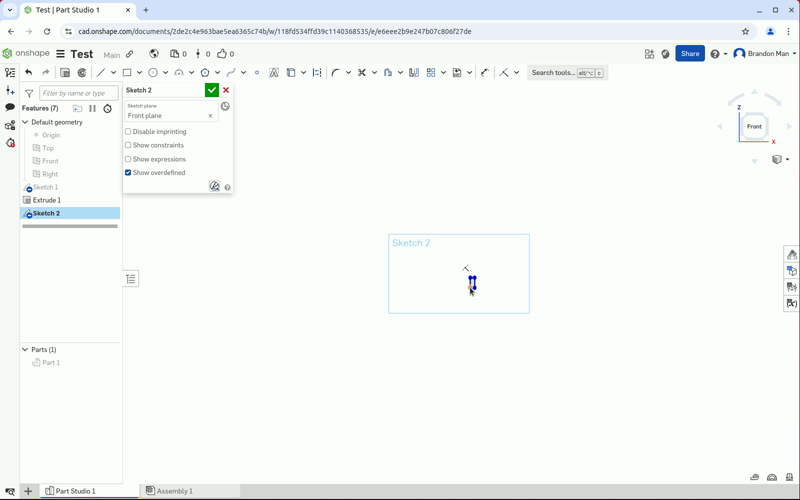
scroll(6)
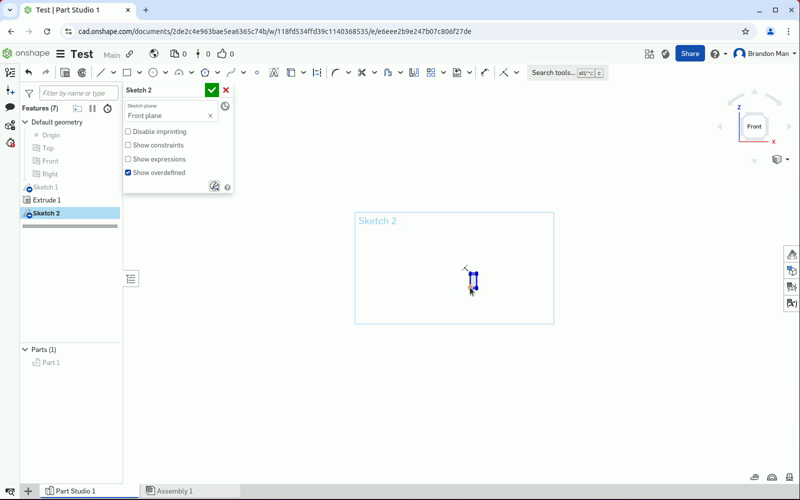
scroll(6)
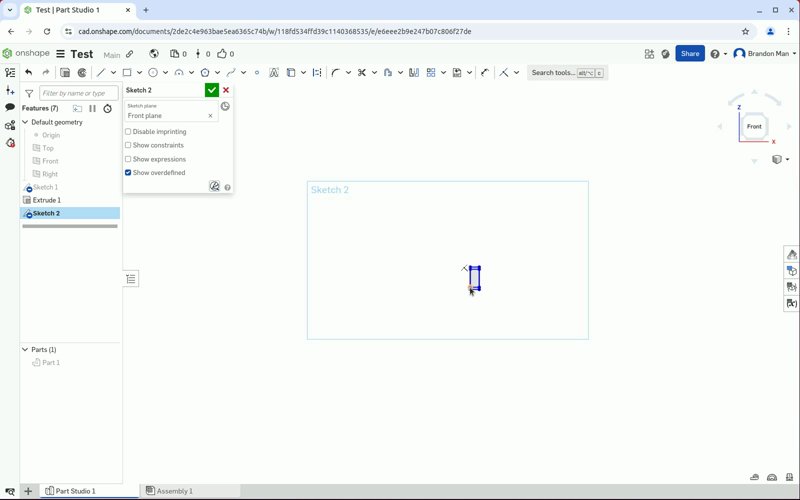
scroll(6)
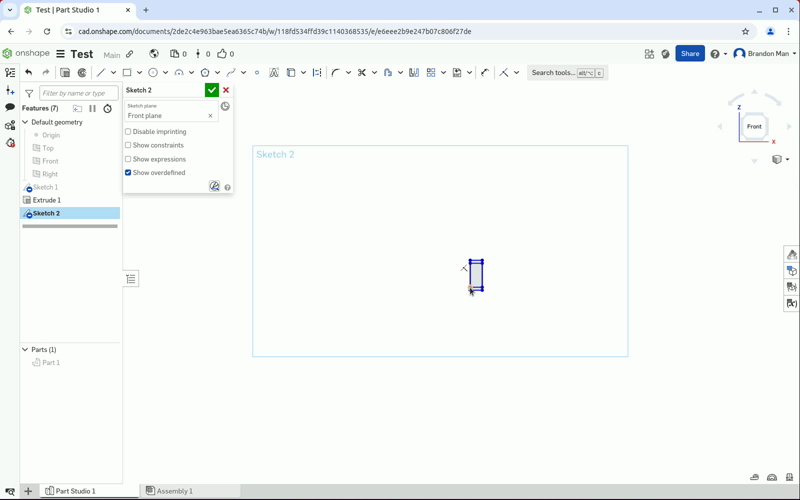
scroll(6)
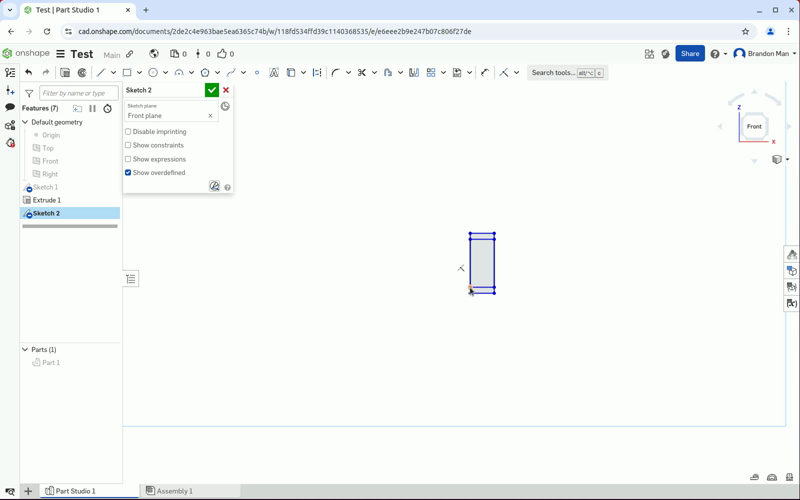
click(470, 287)
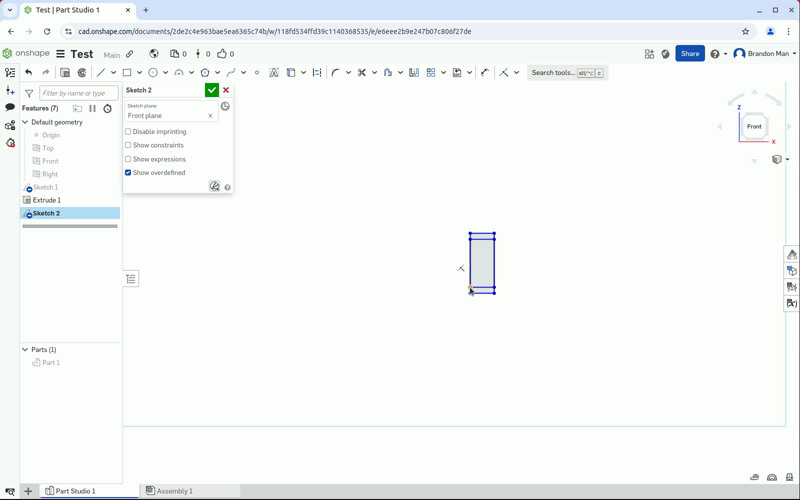
scroll(-6)
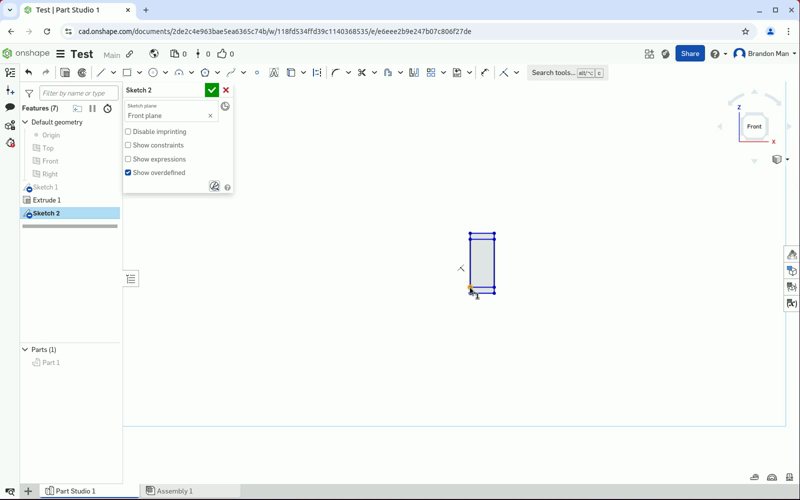
scroll(-6)
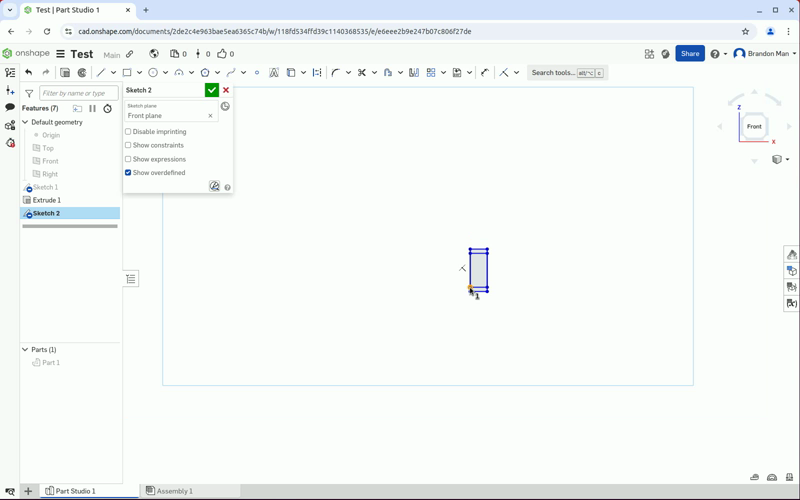
scroll(-6)
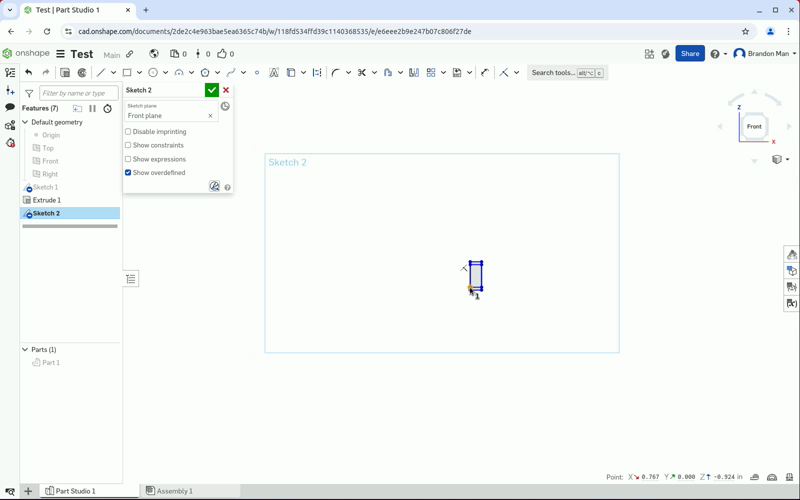
scroll(-6)
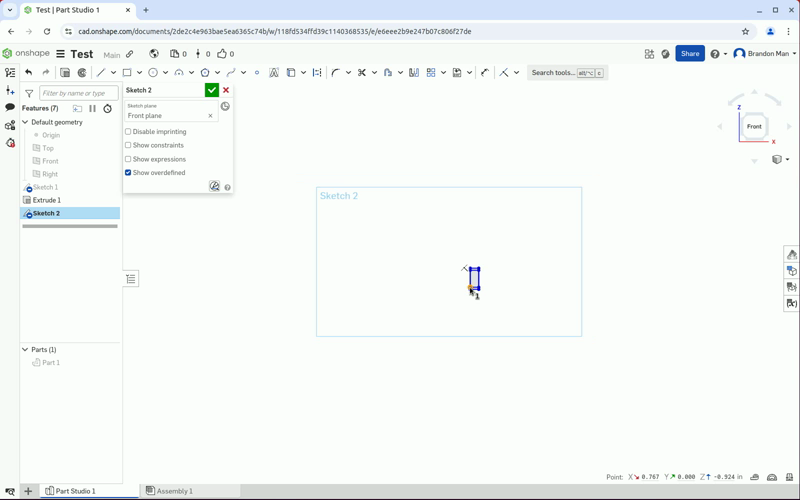
scroll(-6)
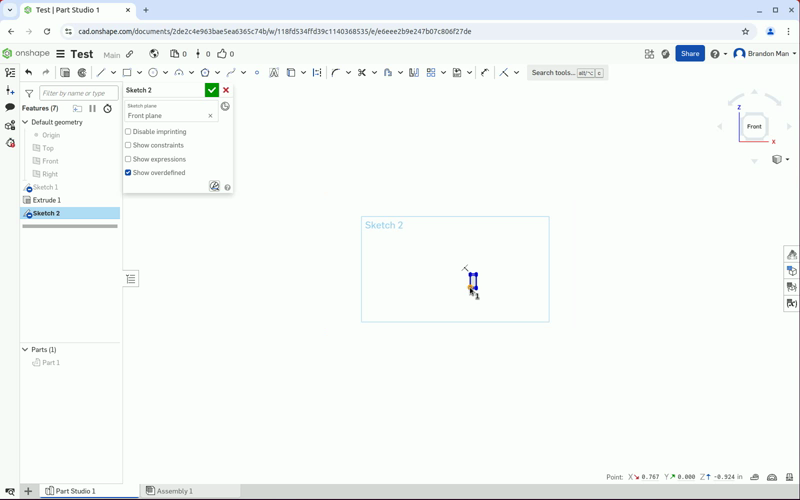
scroll(-6)
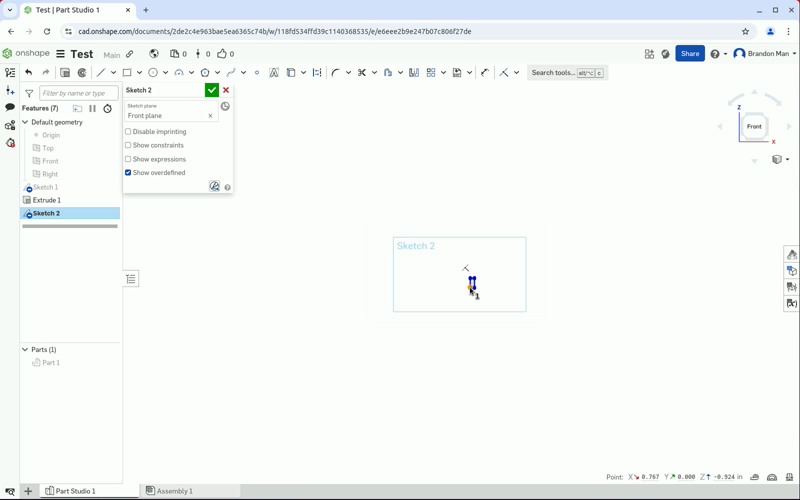
scroll(-6)
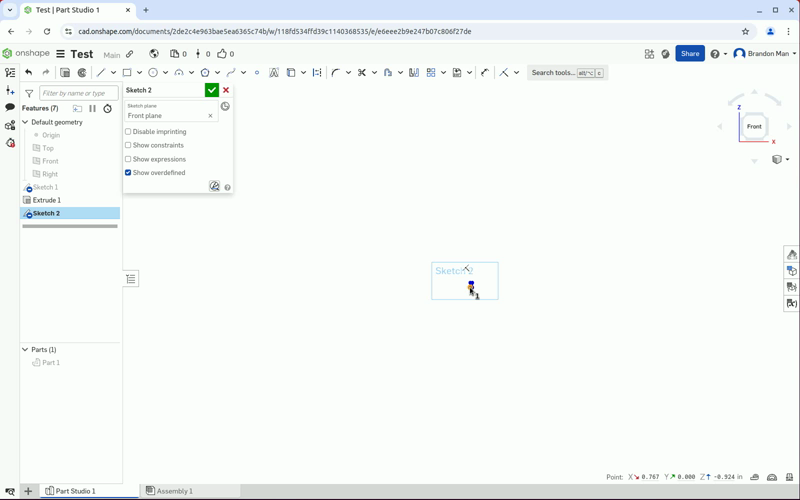
mouse_move(73, 352)
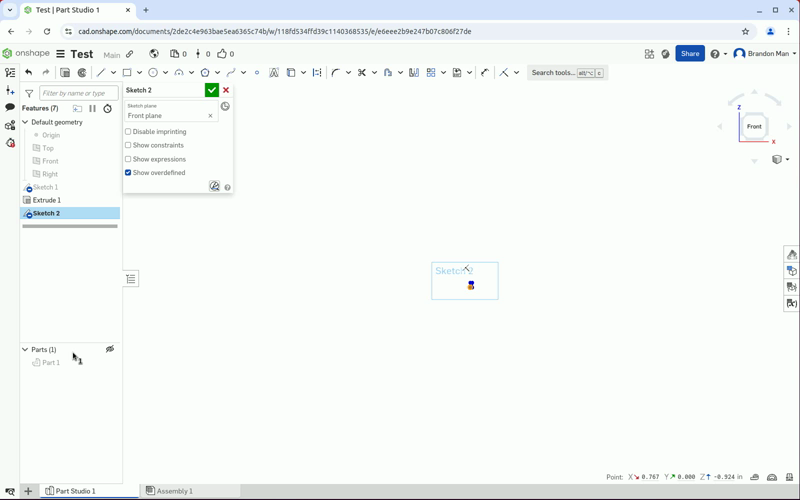
key(shift+y)
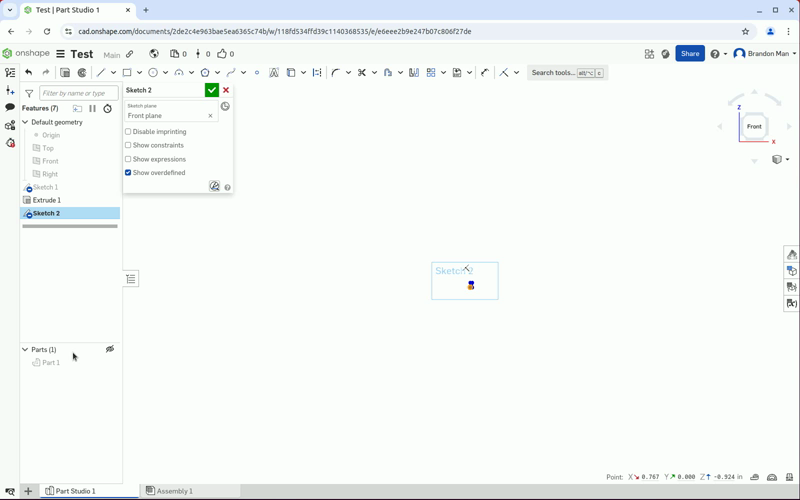
key(shift+e)
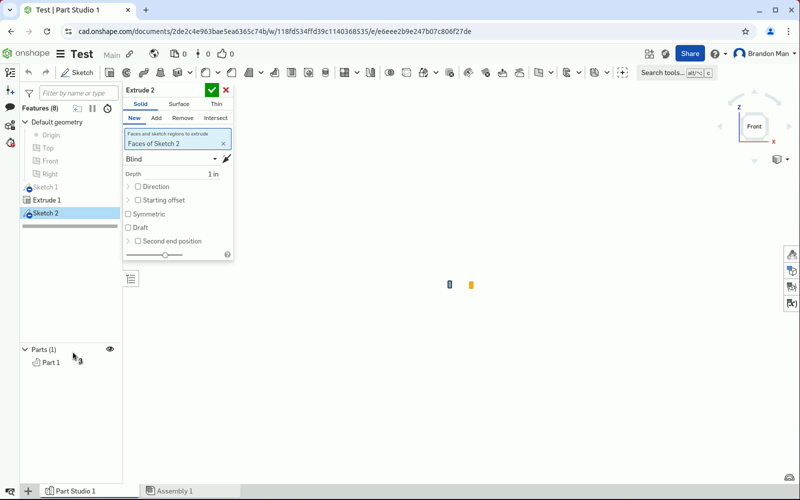
mouse_move(143, 106)
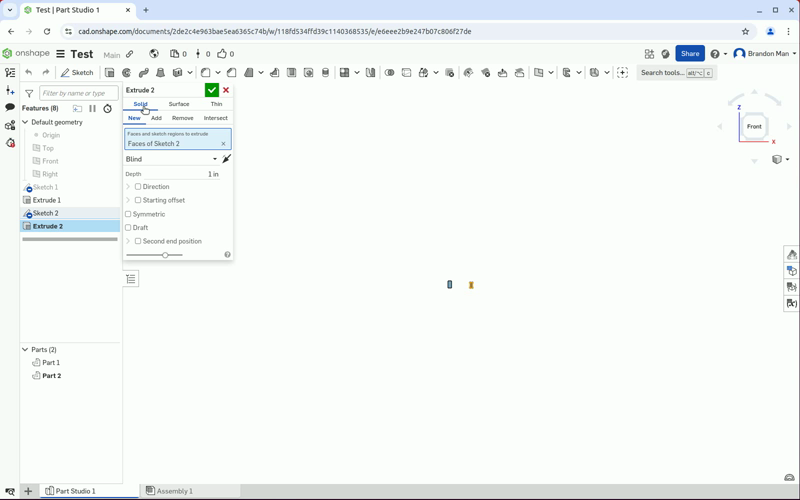
click(143, 106)
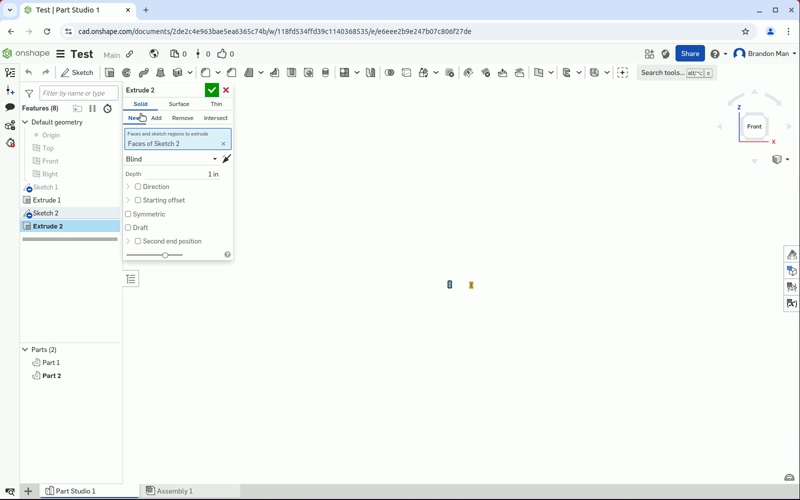
mouse_move(137, 120)
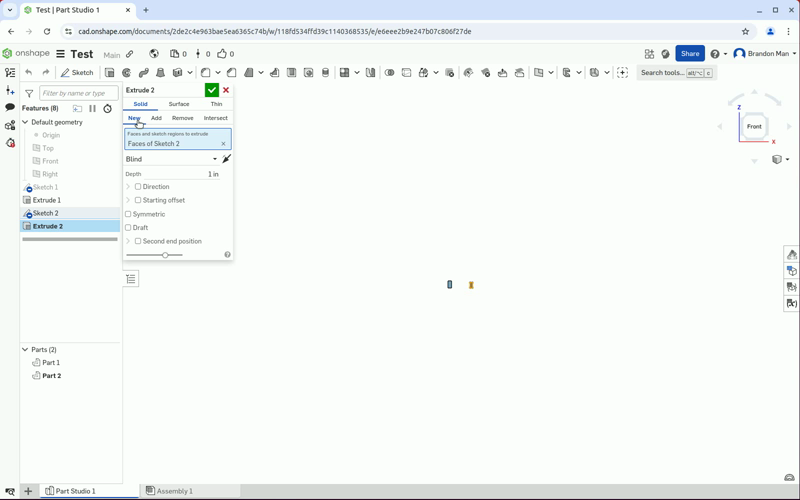
click(137, 120)
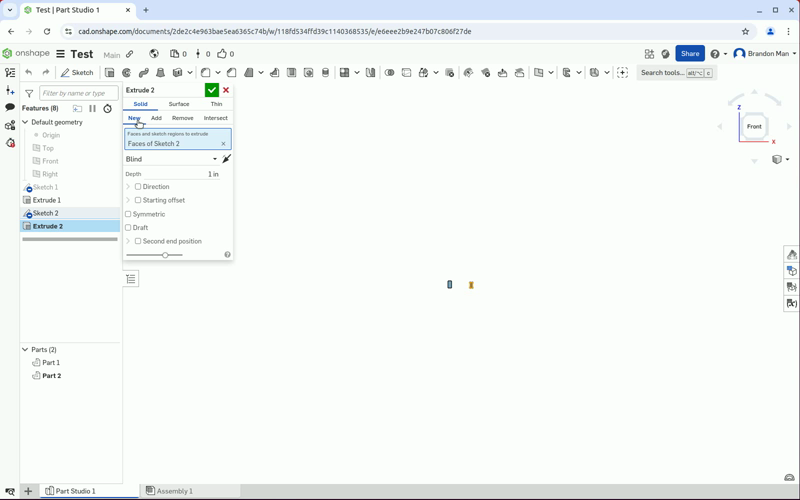
key(tab, 4)
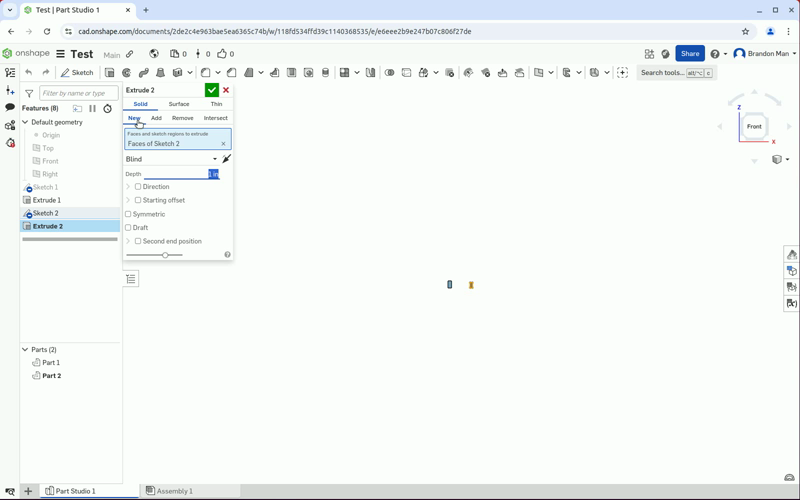
text(-23.108)
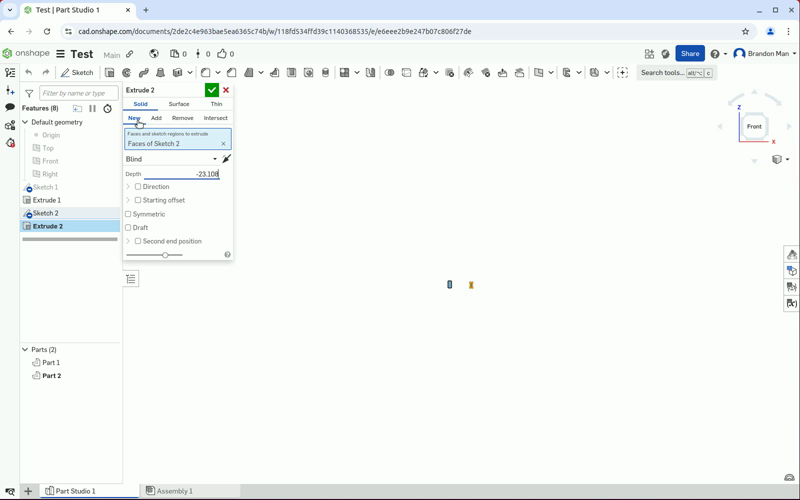
key(enter)
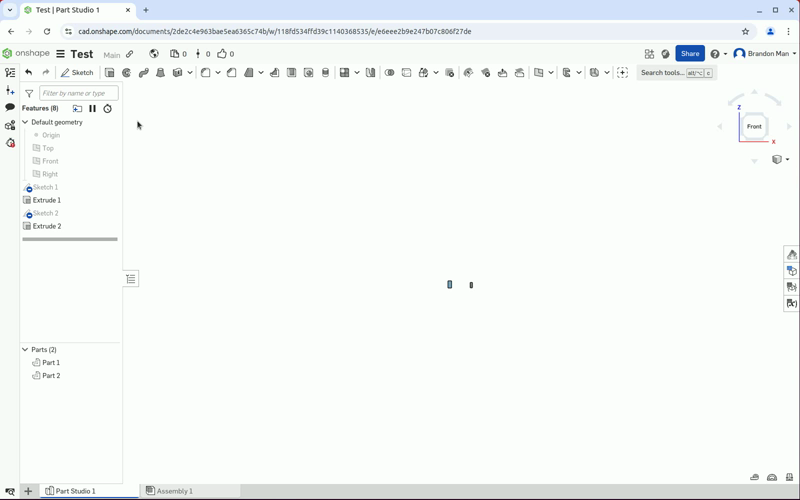
key(shift+h)
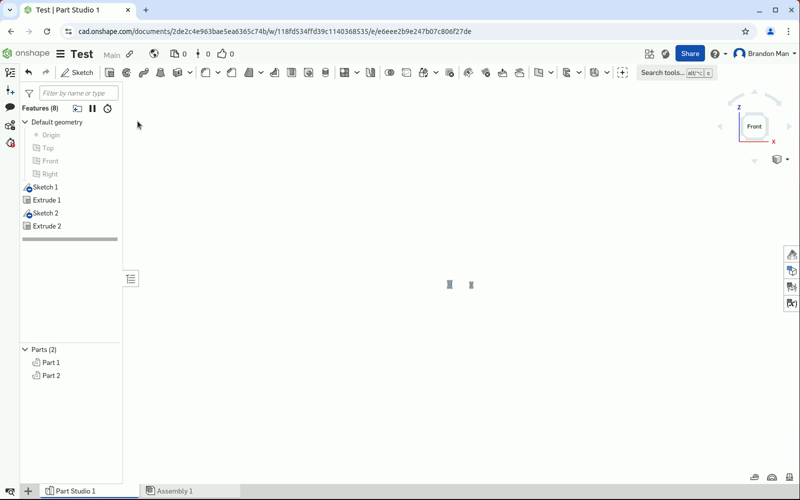
key(shift+h)
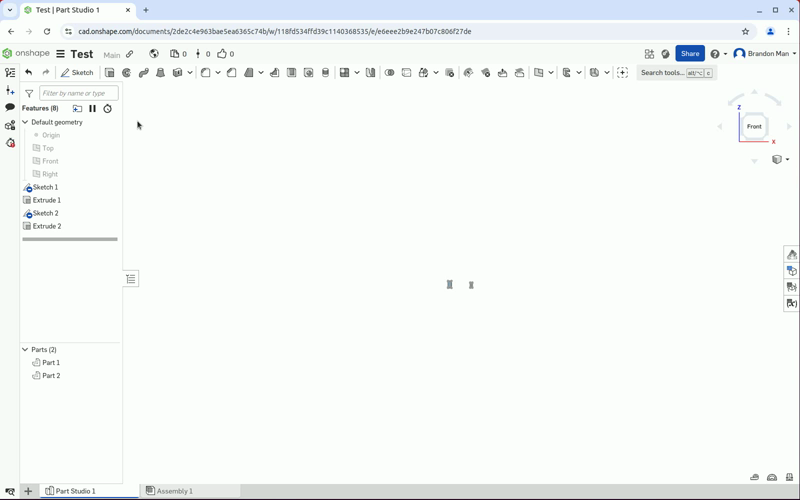
key(shift+7)
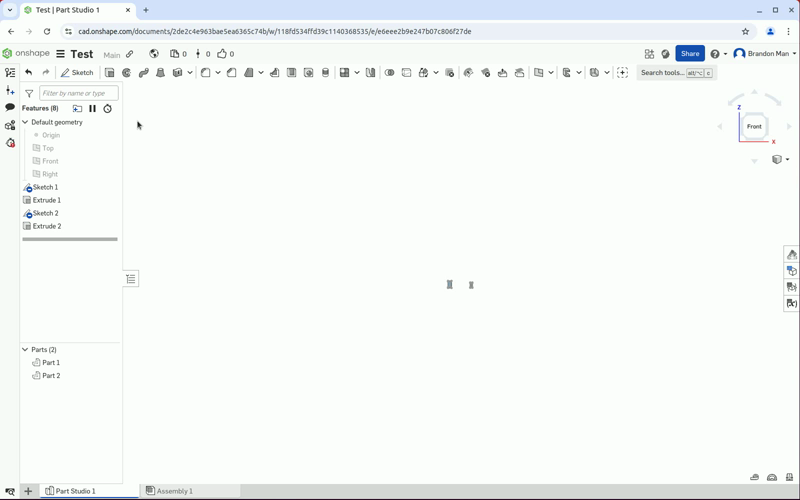
key(left, 2)
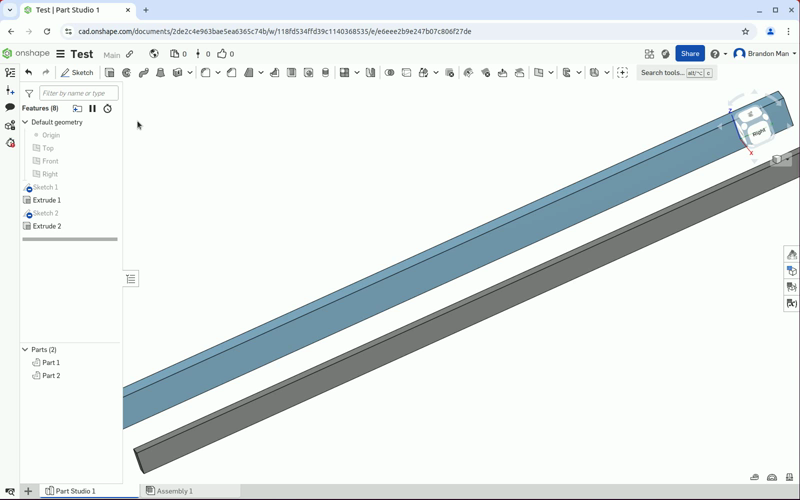
key(down, 2)
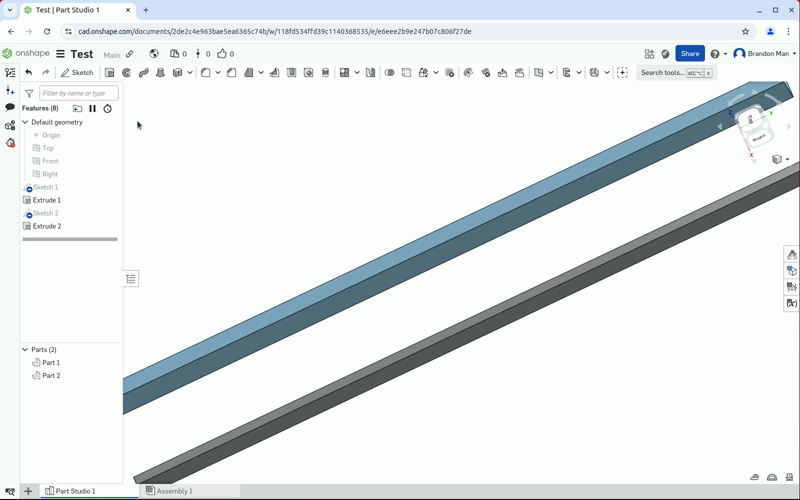
key(up, 2)
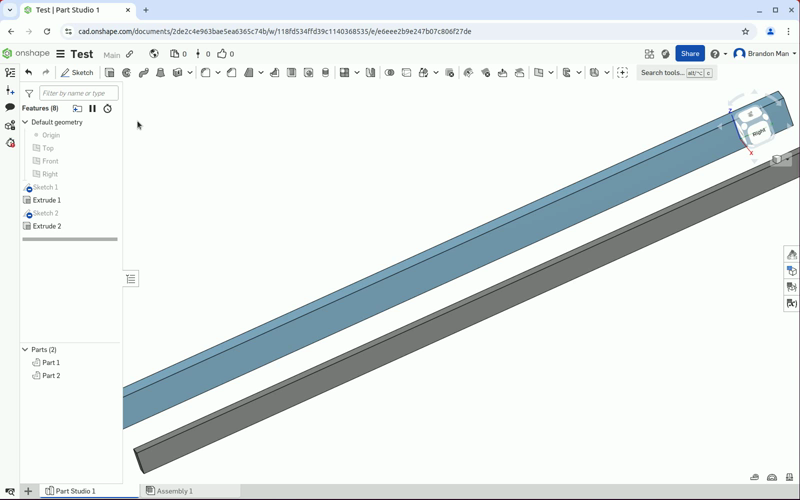
key(right, 2)
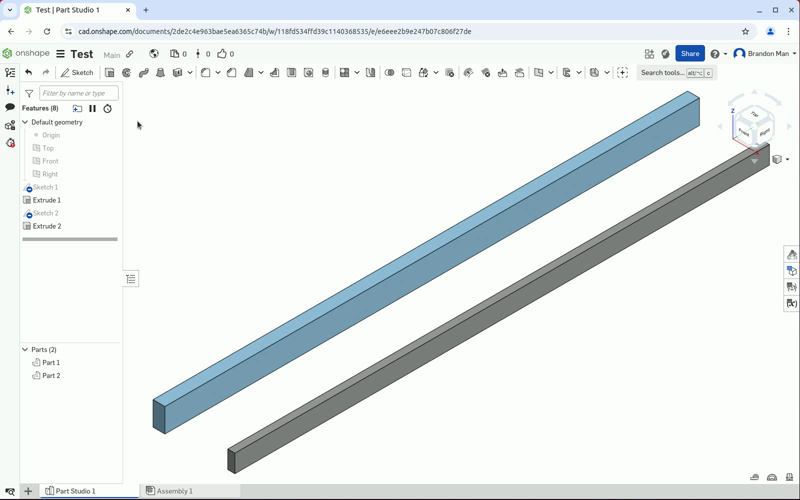
mouse_move(73, 189)
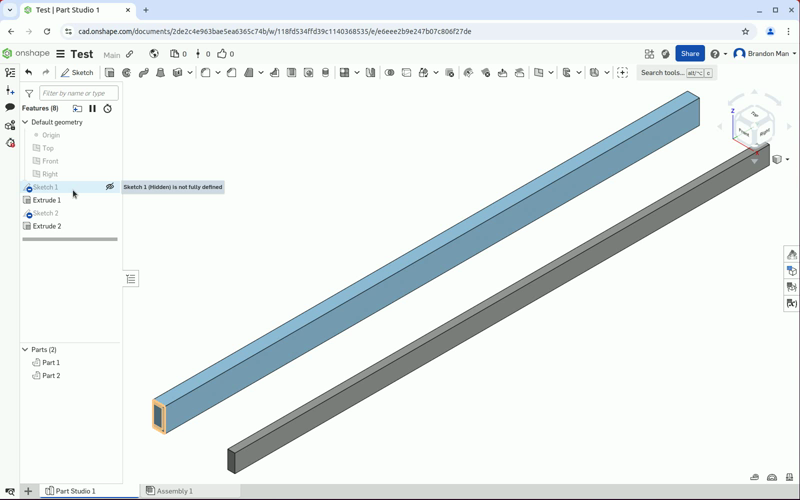
click(73, 189)